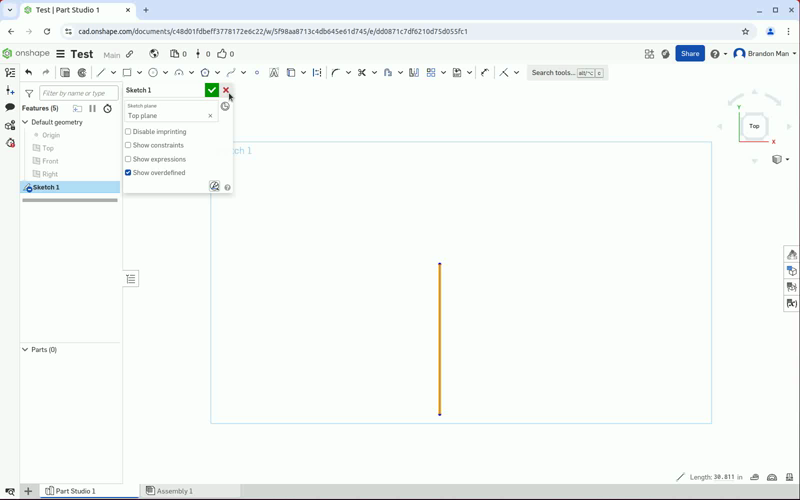
key(shift+h)
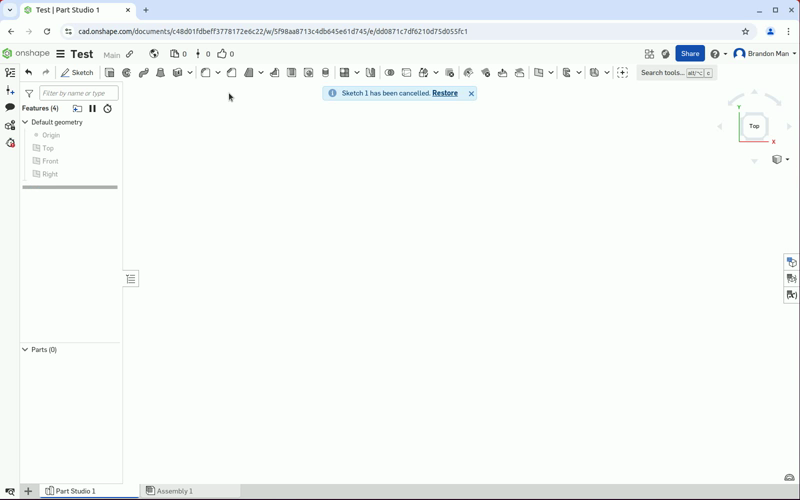
mouse_move(73, 352)
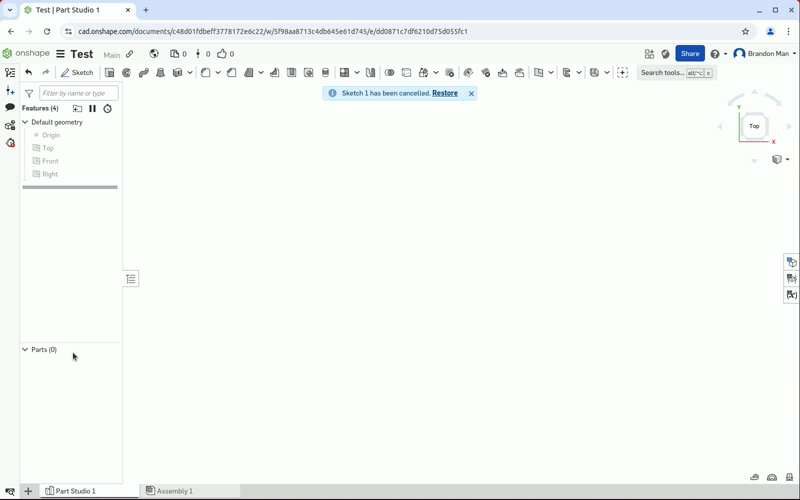
key(y)
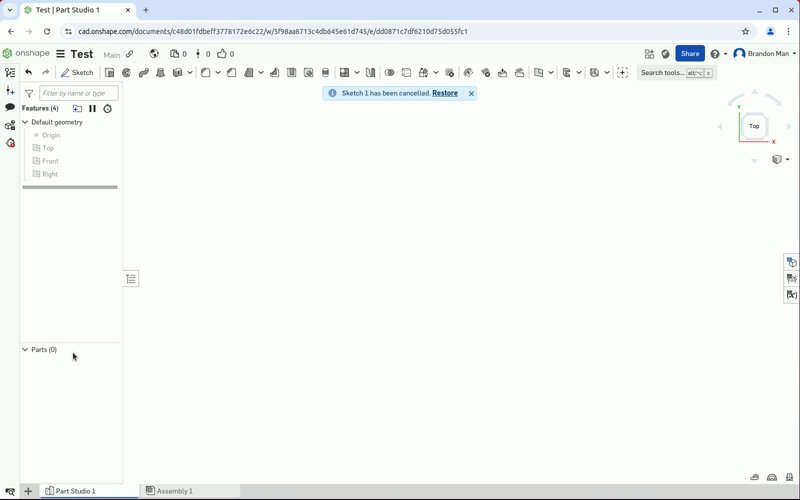
key(shift+p)
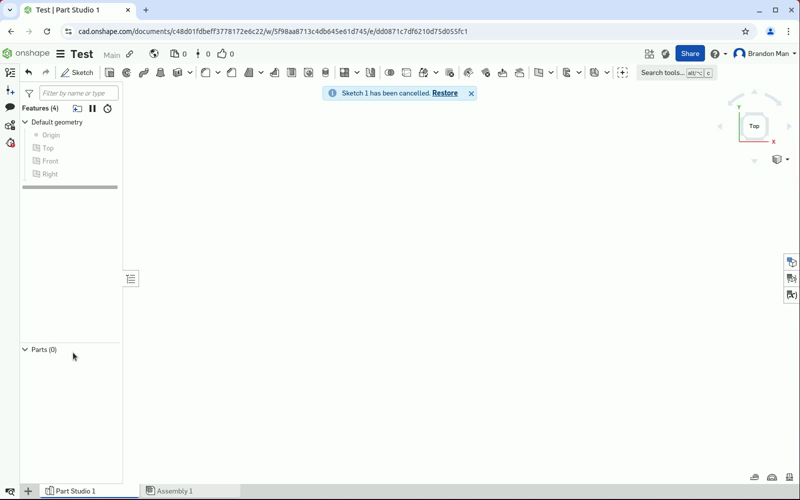
key(space)
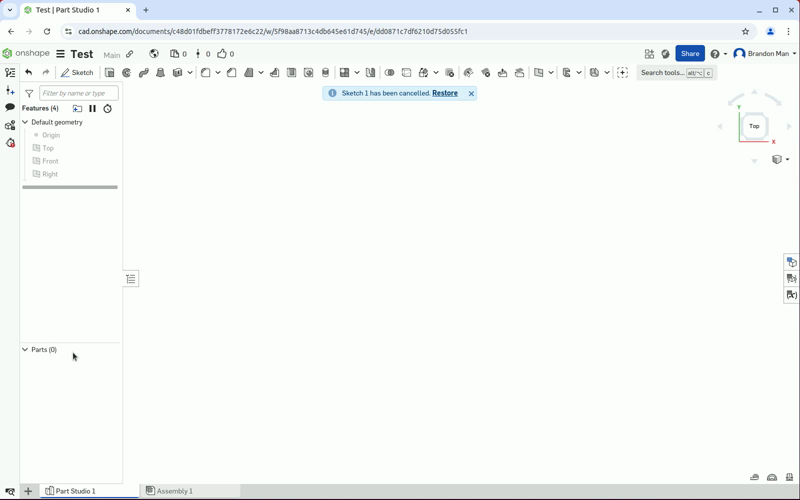
key_down(shift)
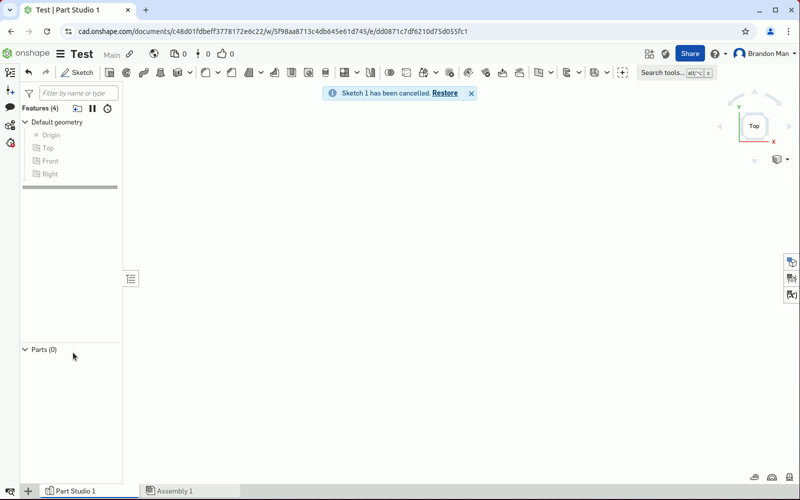
key(up)
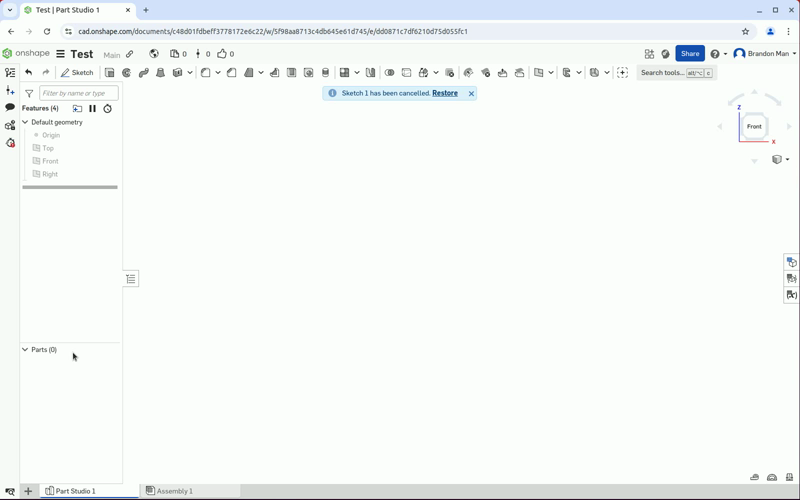
key_up(shift)
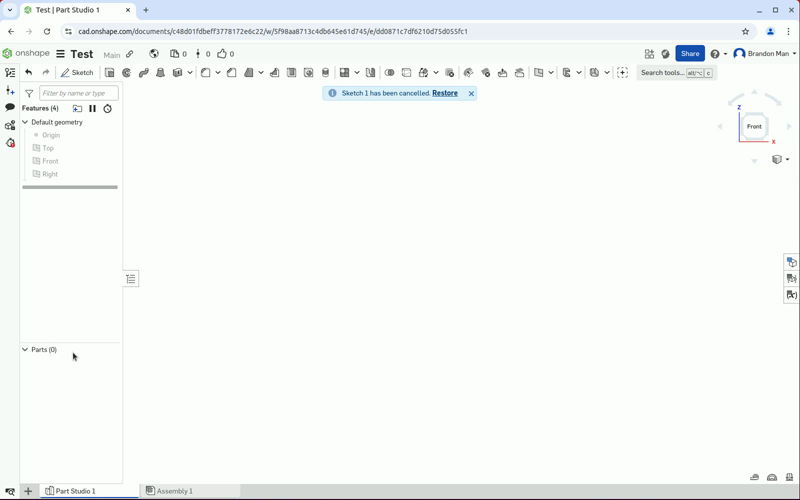
mouse_move(73, 352)
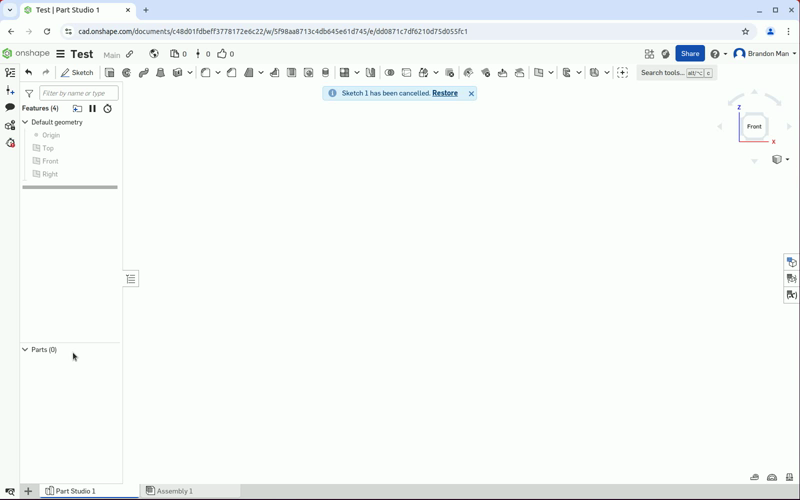
key(shift+y)
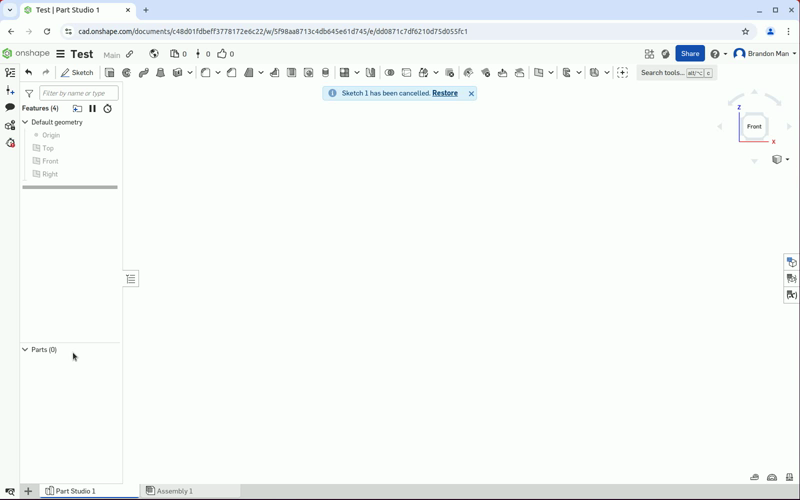
key(shift+s)
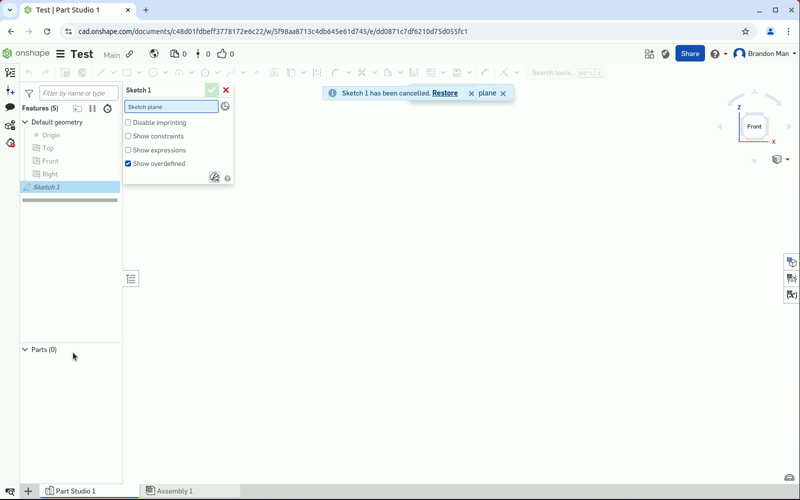
mouse_move(73, 163)
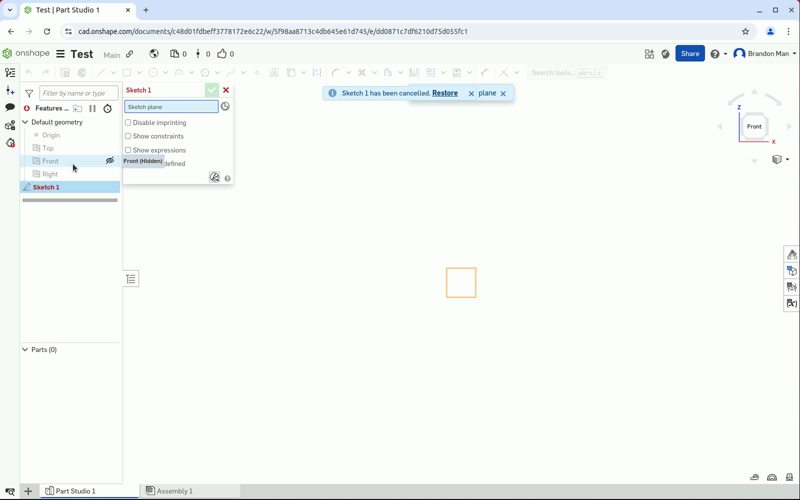
click(73, 163)
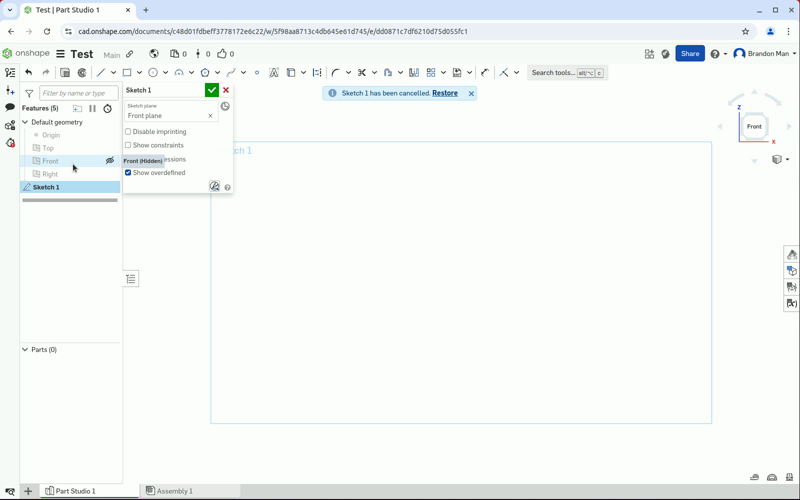
mouse_move(73, 352)
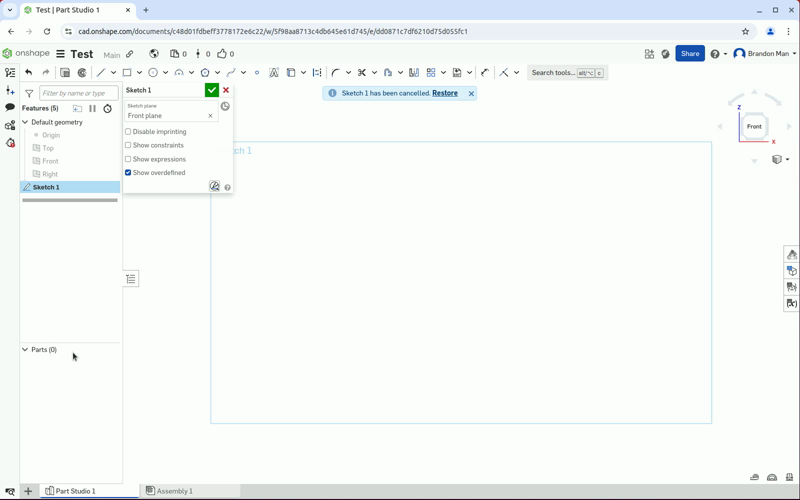
key(y)
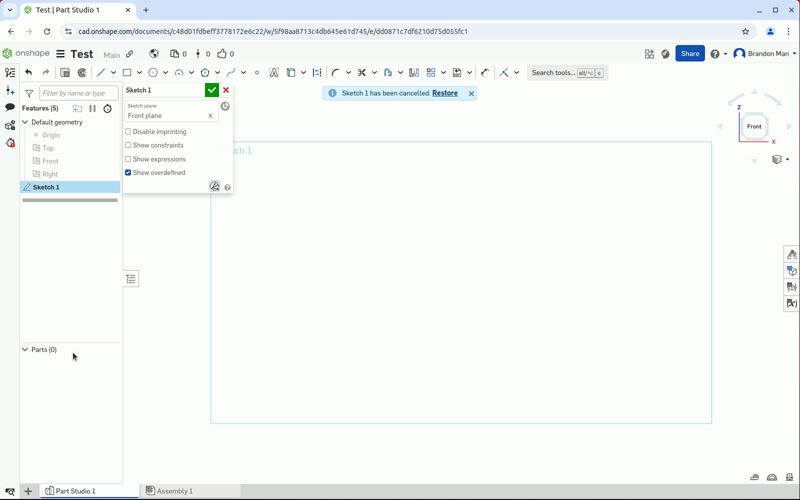
key(a)
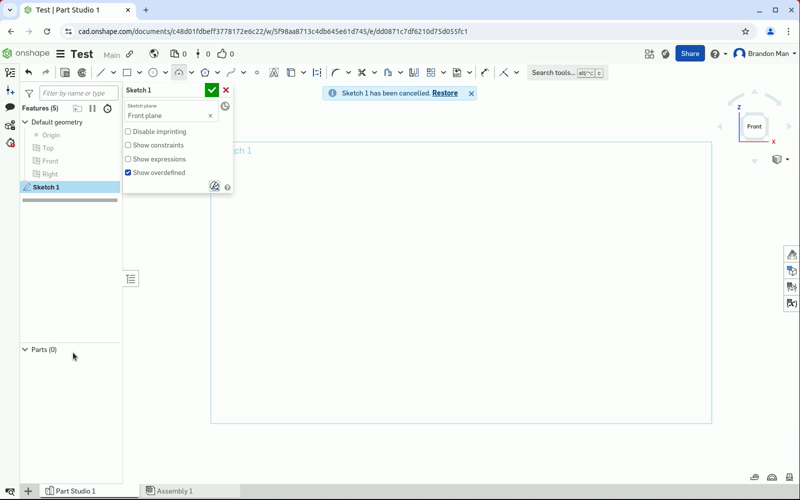
key_down(shift)
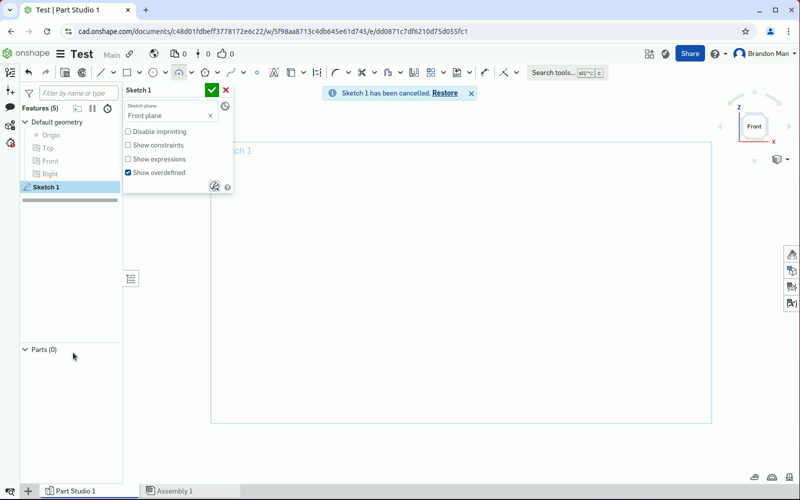
mouse_move(422, 179)
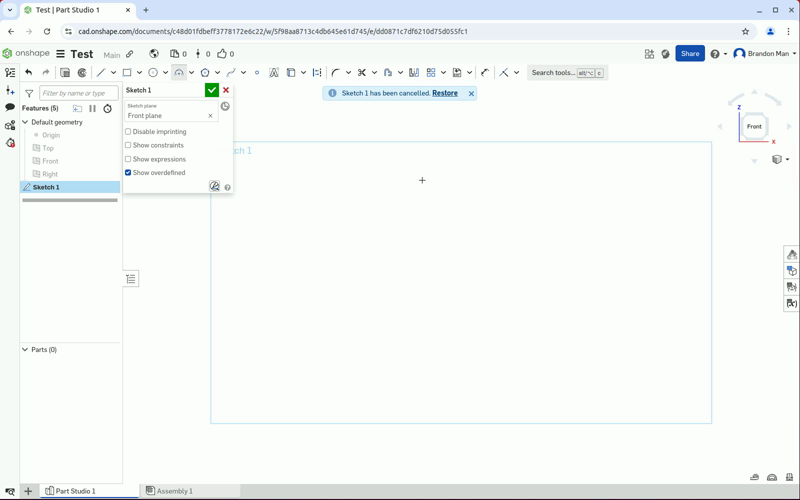
click(422, 179)
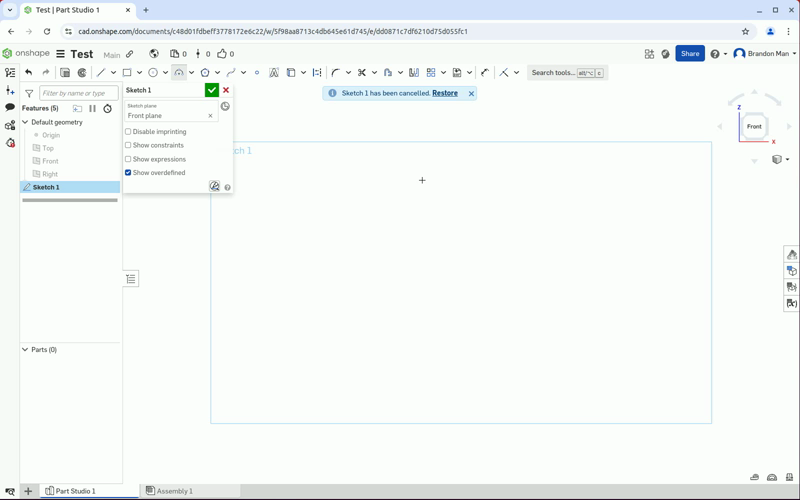
key_up(shift)
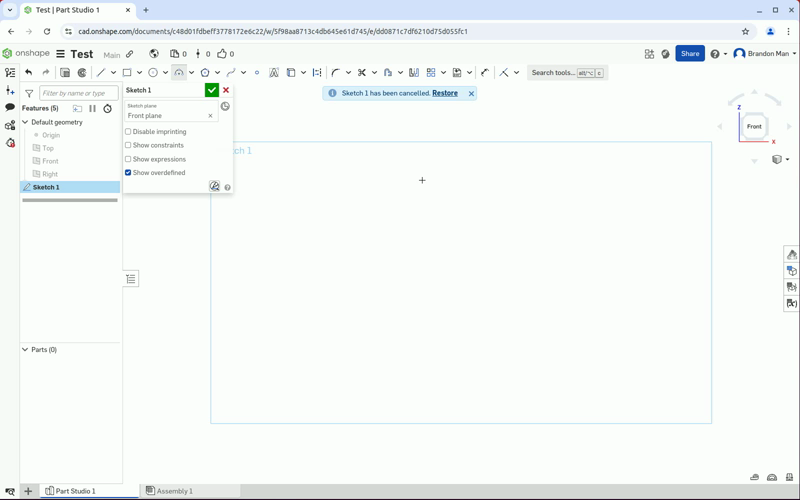
key_down(shift)
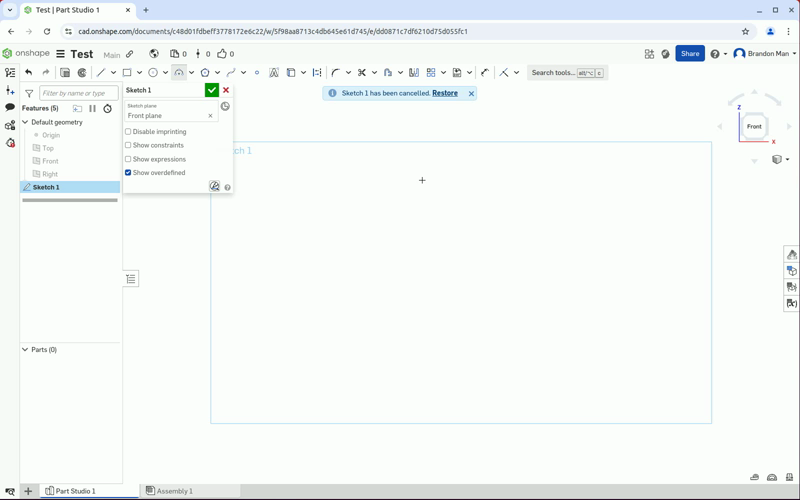
mouse_move(498, 179)
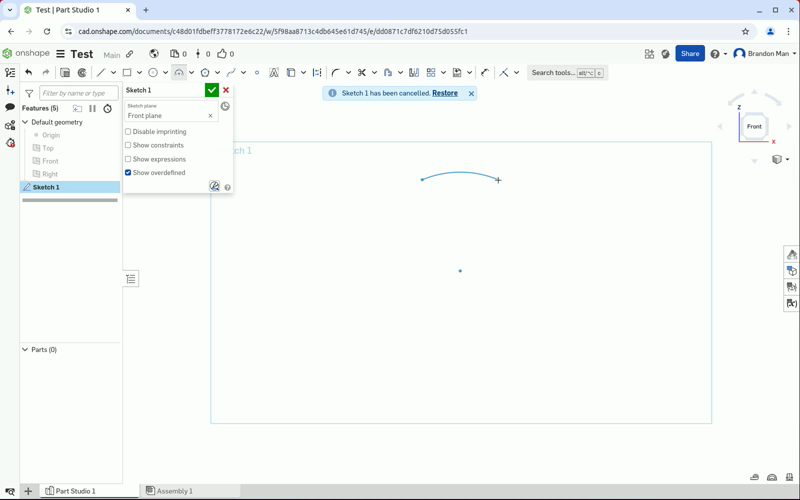
click(498, 179)
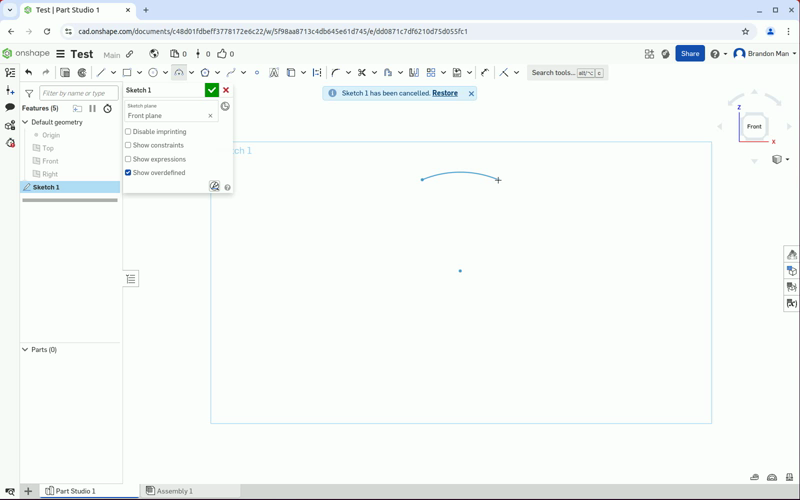
mouse_move(460, 390)
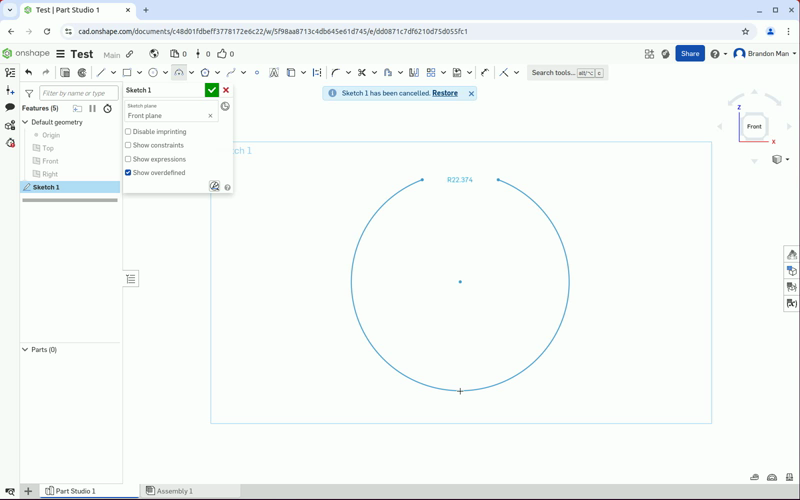
click(460, 390)
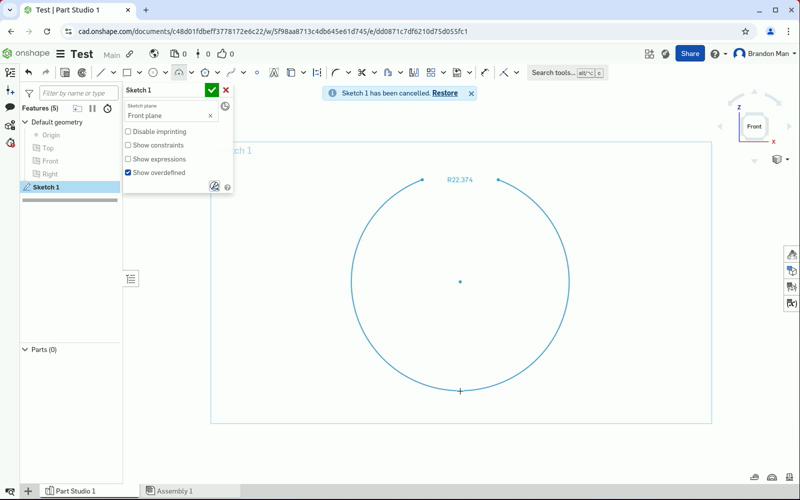
key_up(shift)
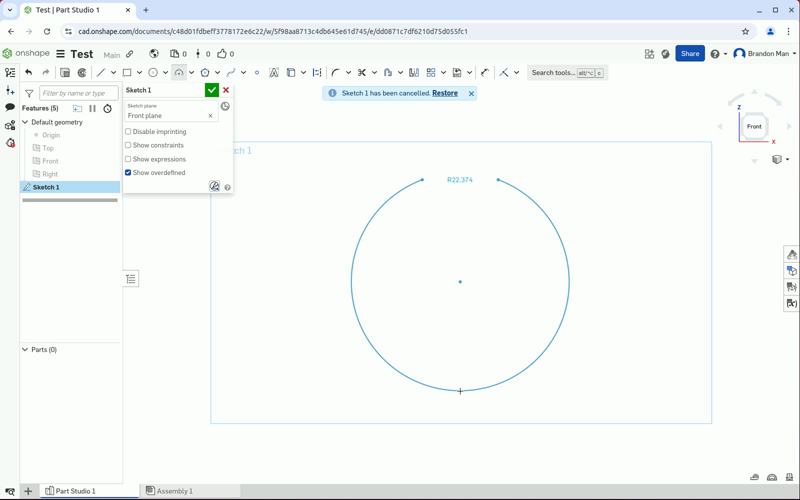
key(esc)
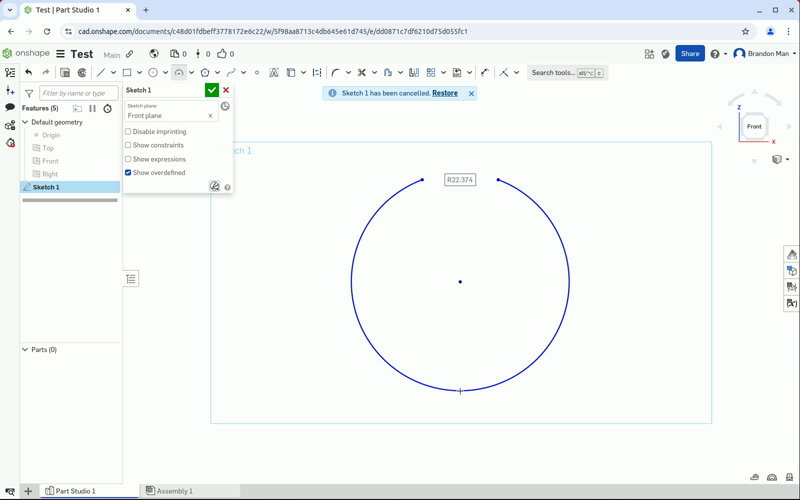
key(l)
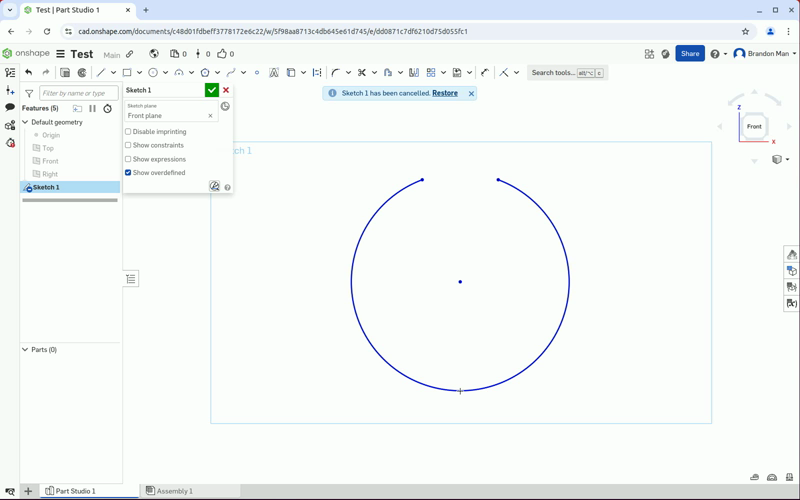
mouse_move(498, 179)
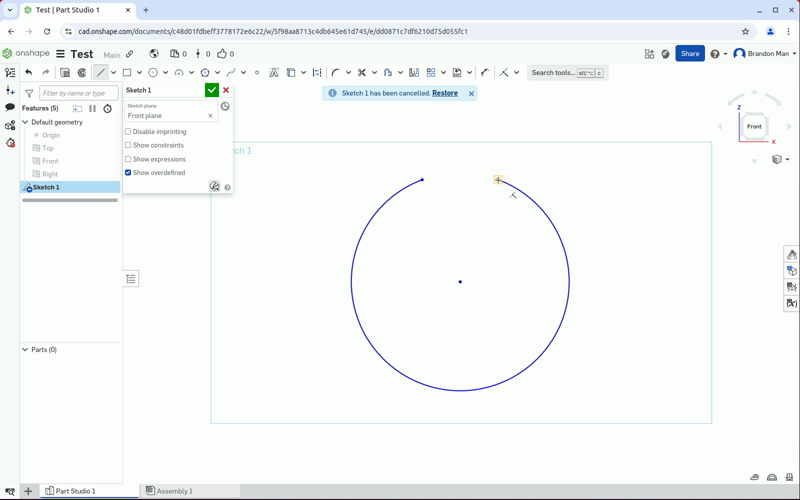
click(498, 179)
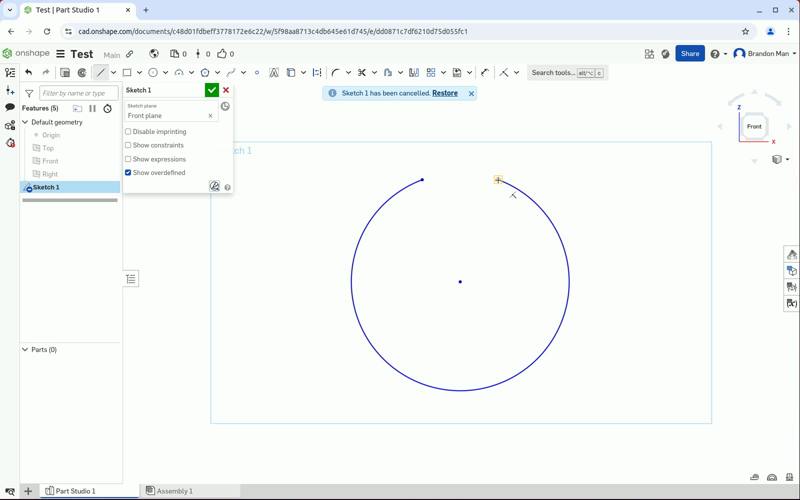
key_down(shift)
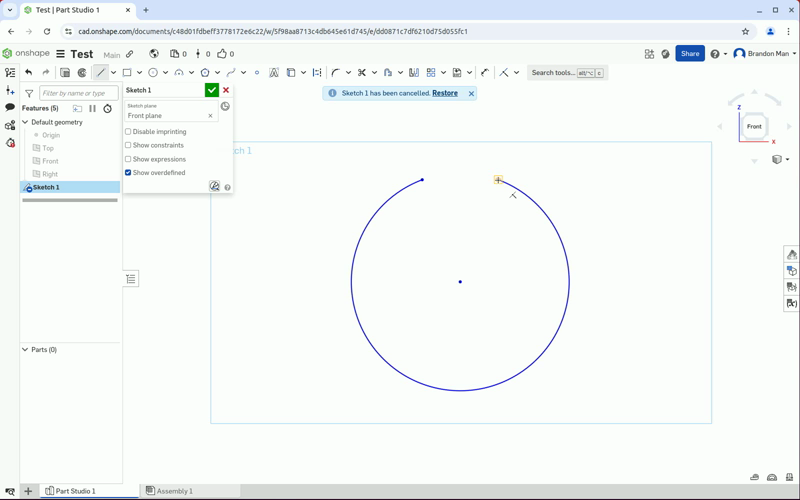
mouse_move(528, 179)
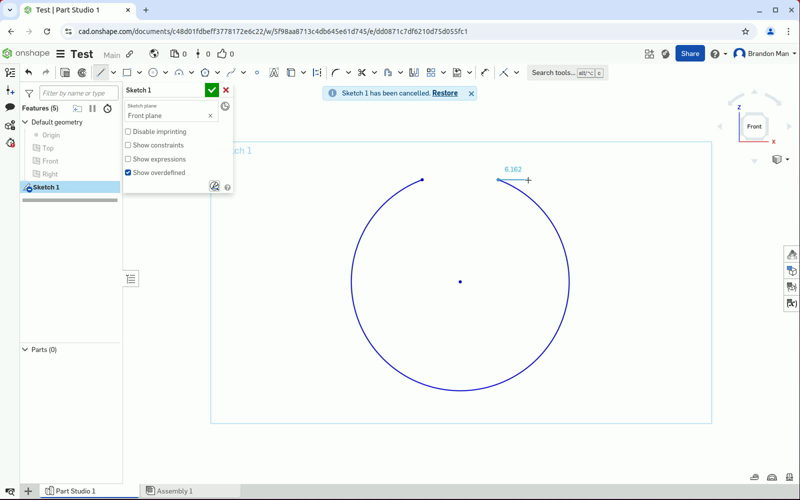
mouse_move(495, 188)
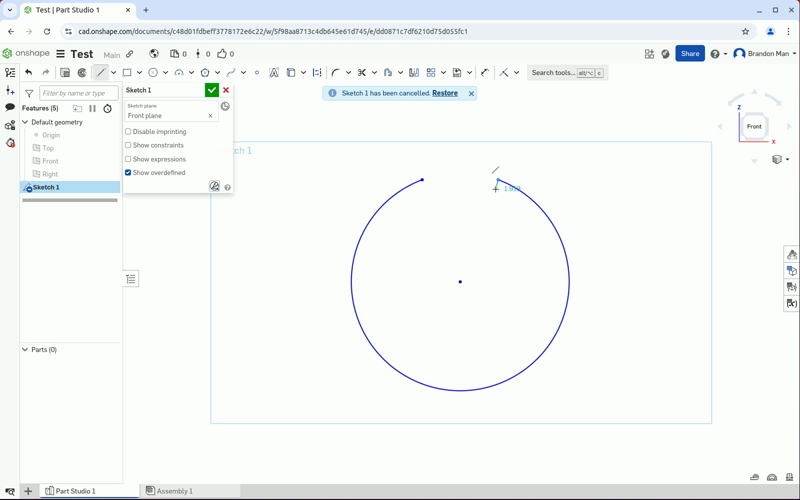
click(495, 188)
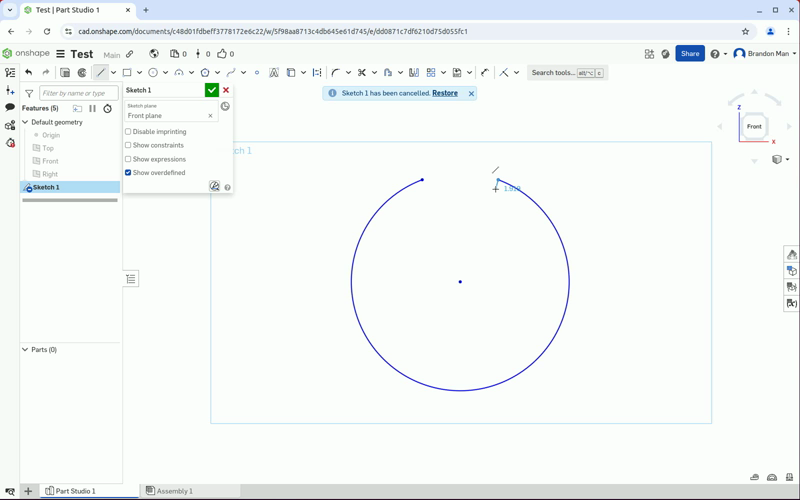
key_up(shift)
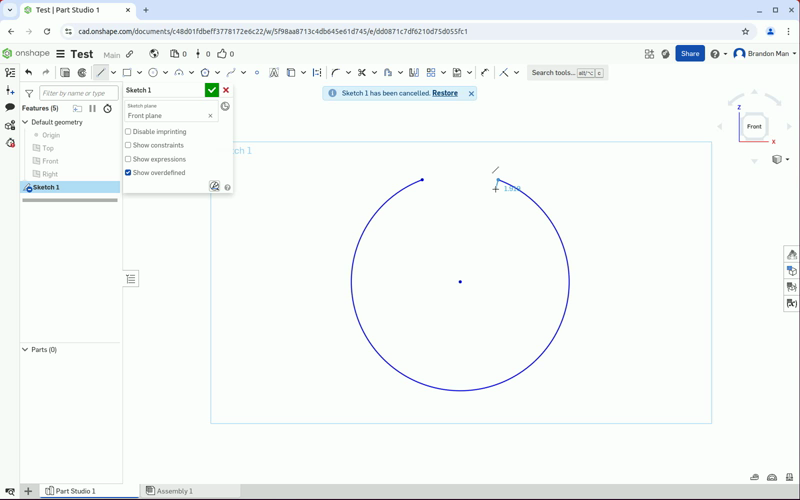
key(esc)
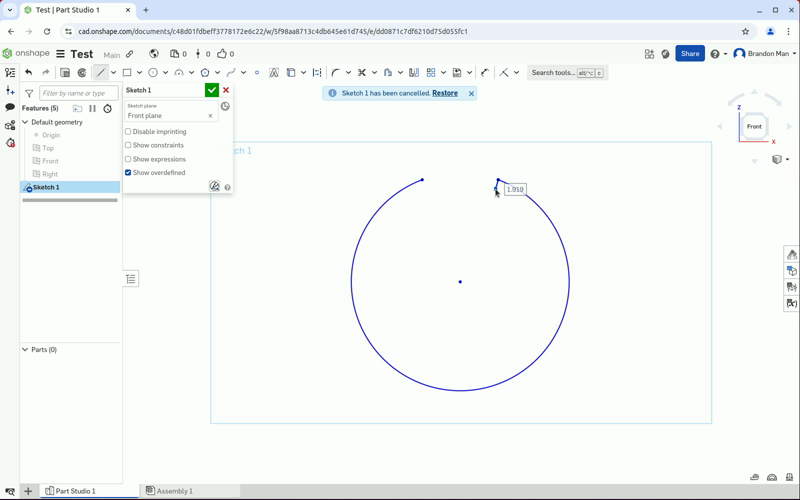
key(a)
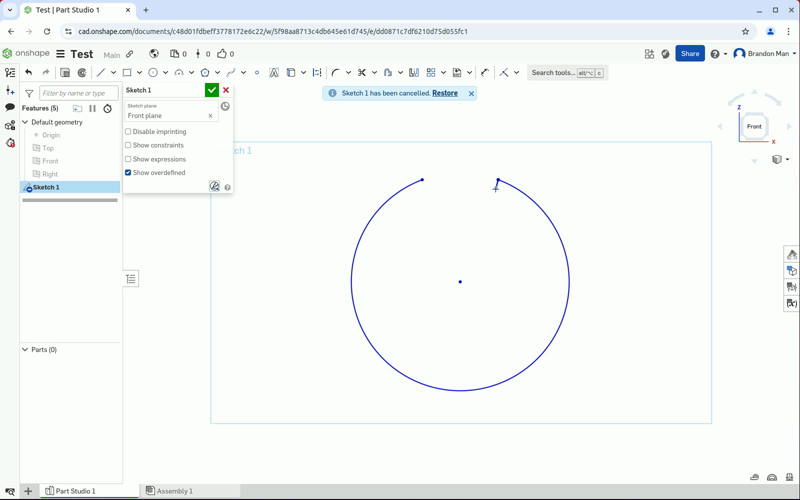
mouse_move(495, 188)
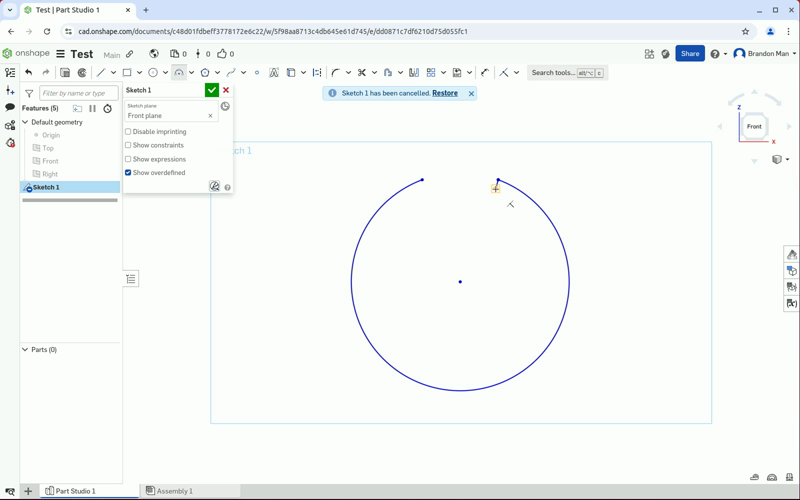
click(495, 188)
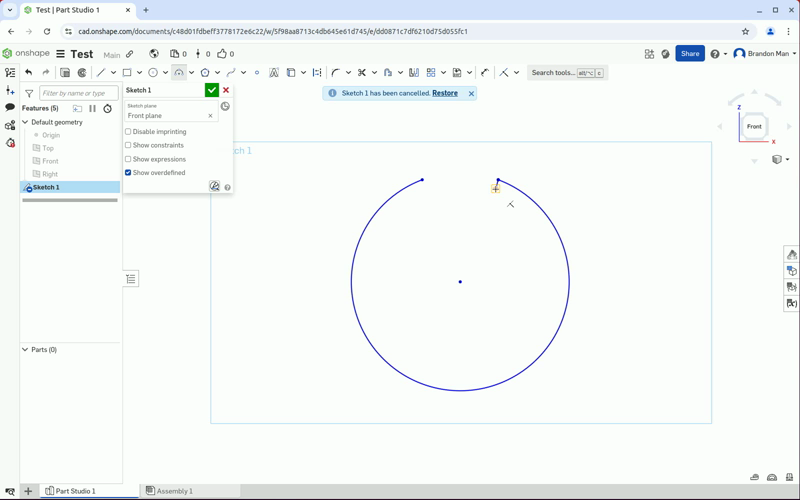
key_down(shift)
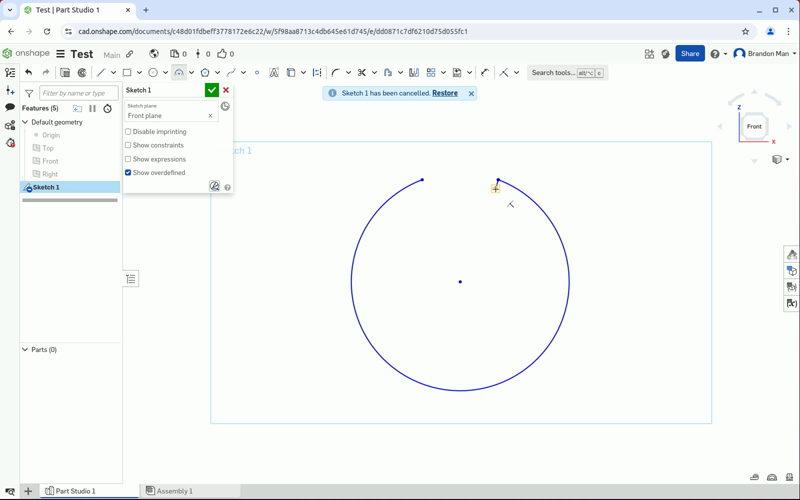
mouse_move(424, 188)
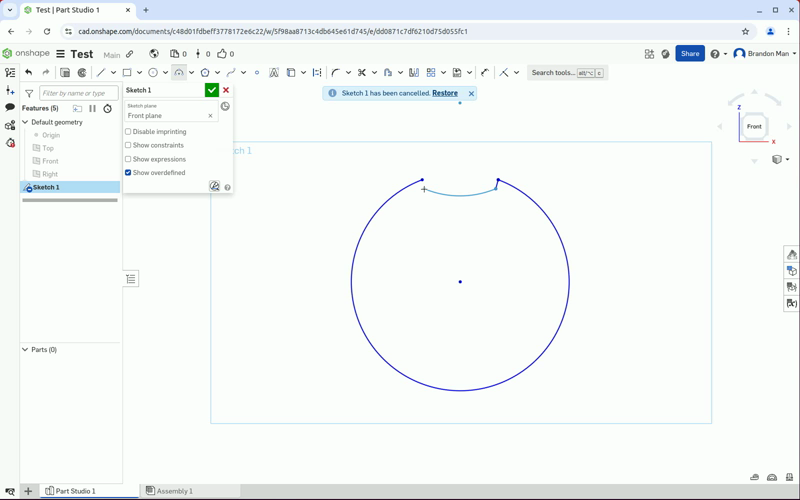
click(424, 188)
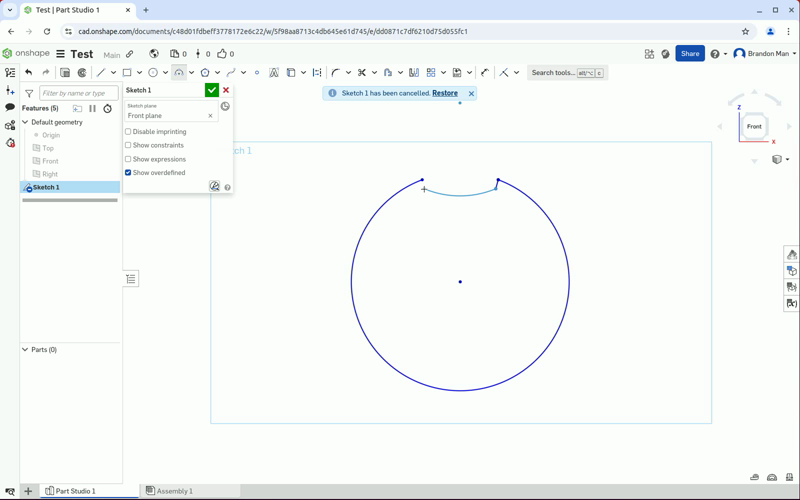
mouse_move(460, 387)
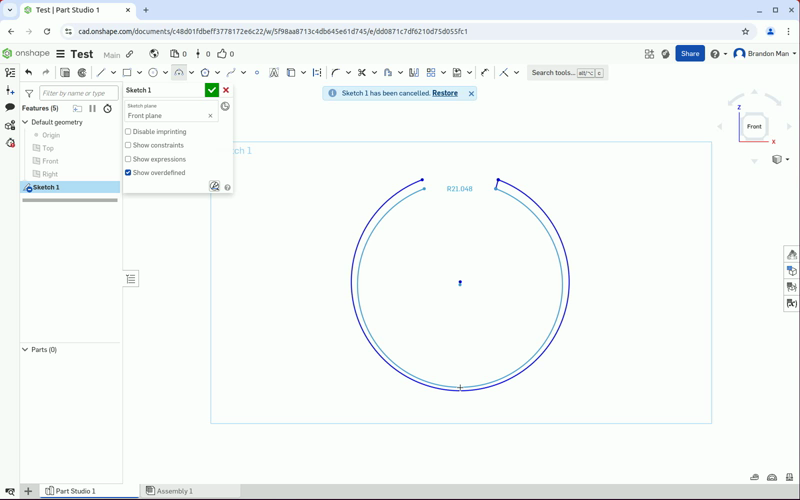
scroll(6)
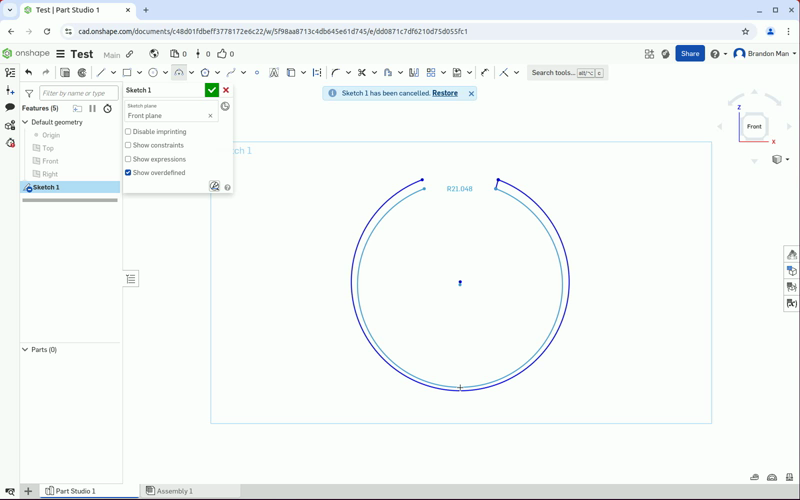
scroll(6)
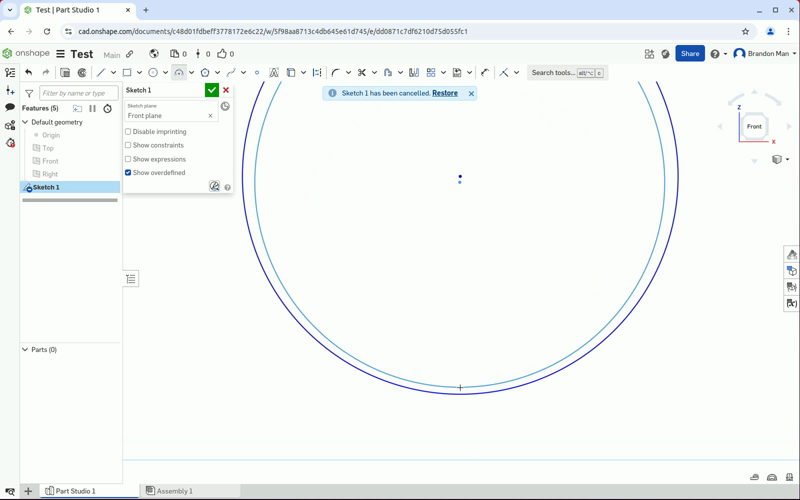
scroll(6)
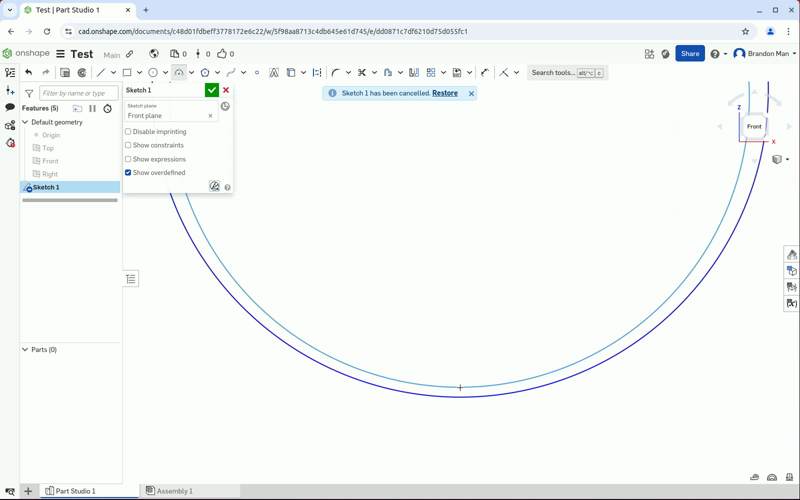
scroll(6)
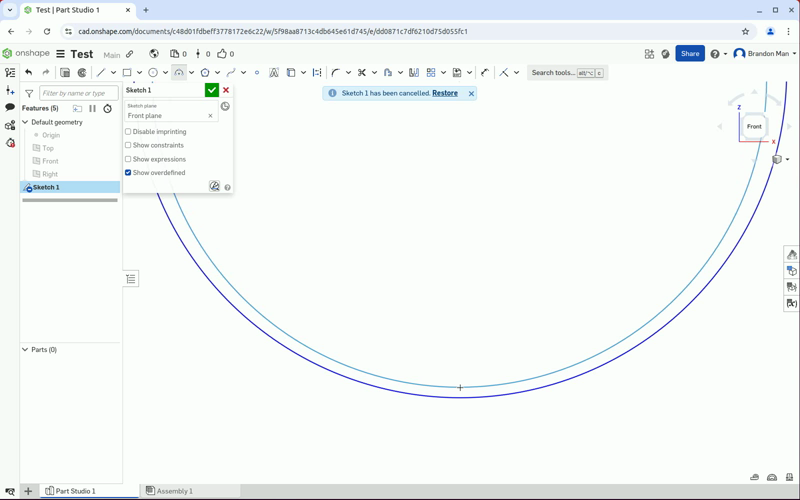
scroll(6)
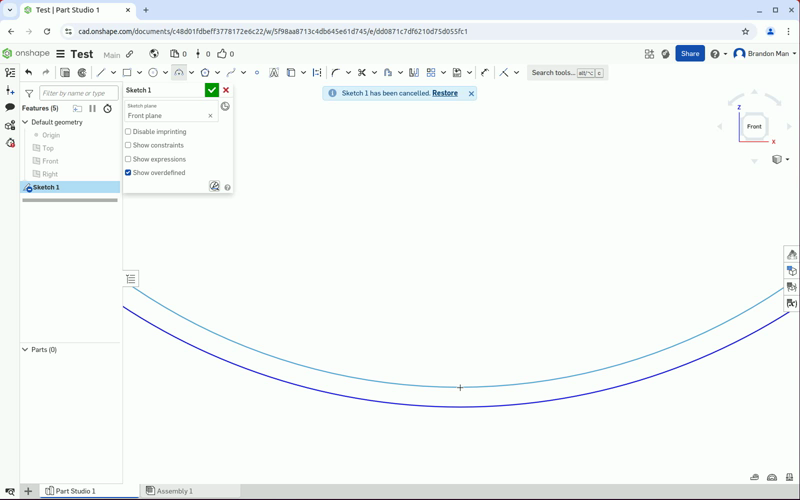
scroll(6)
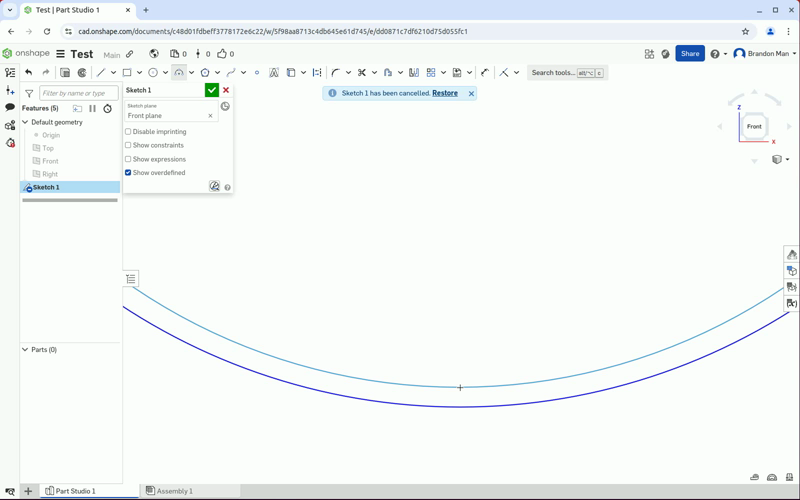
scroll(6)
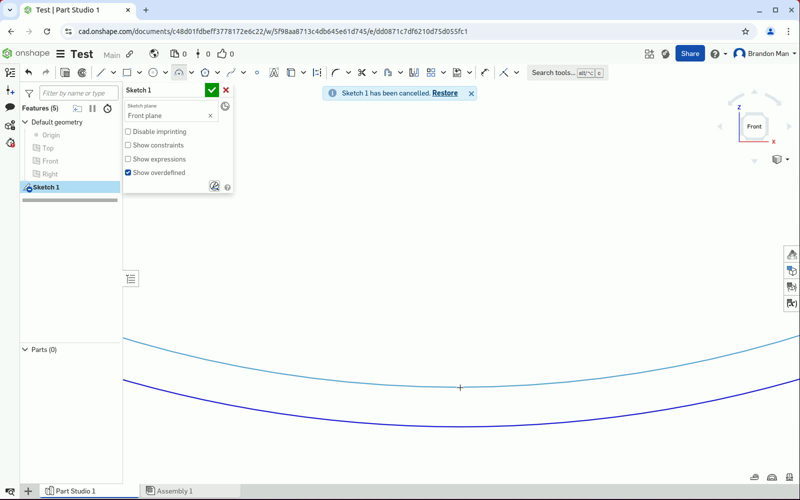
click(460, 387)
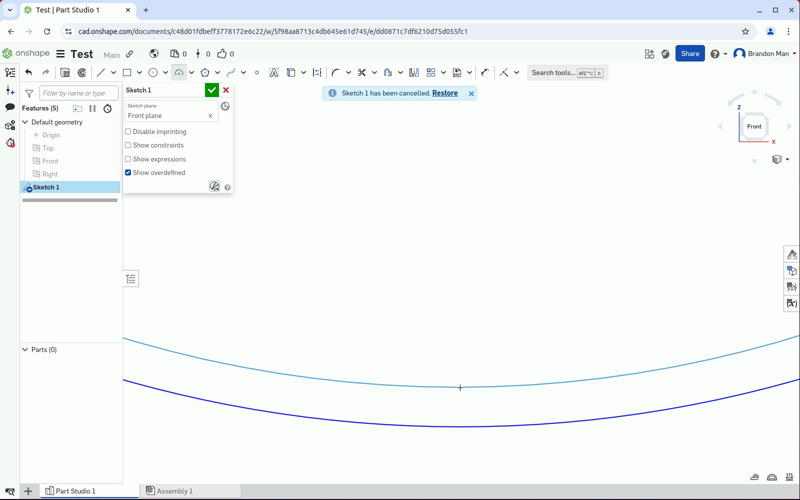
scroll(-6)
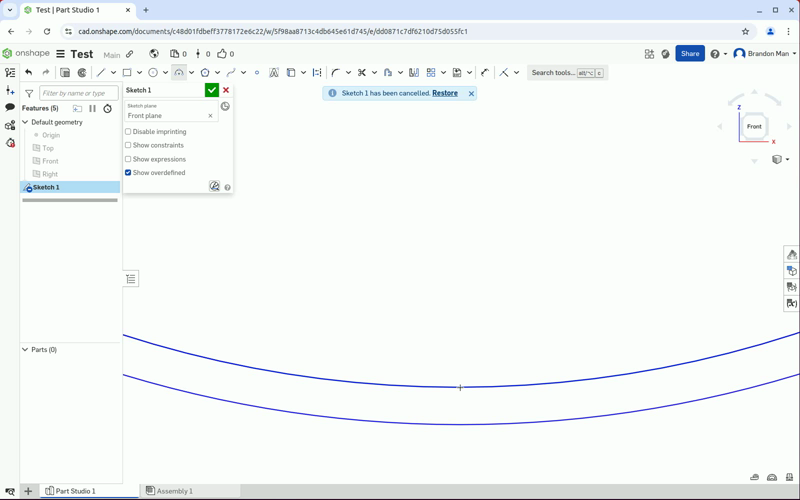
scroll(-6)
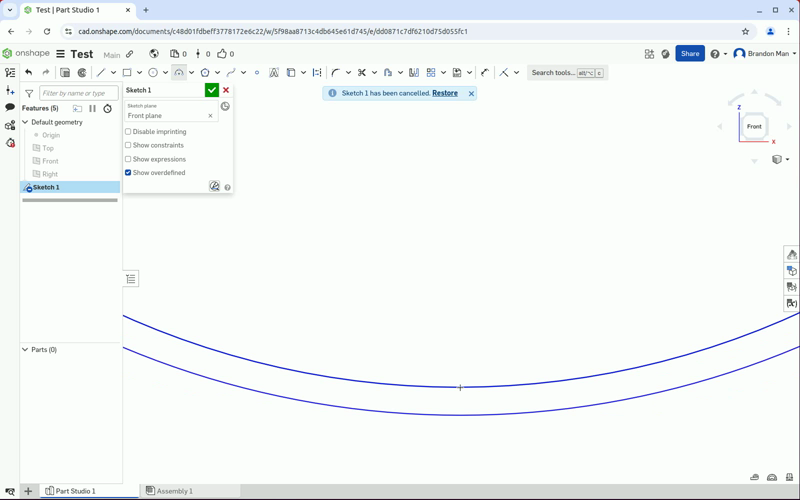
scroll(-6)
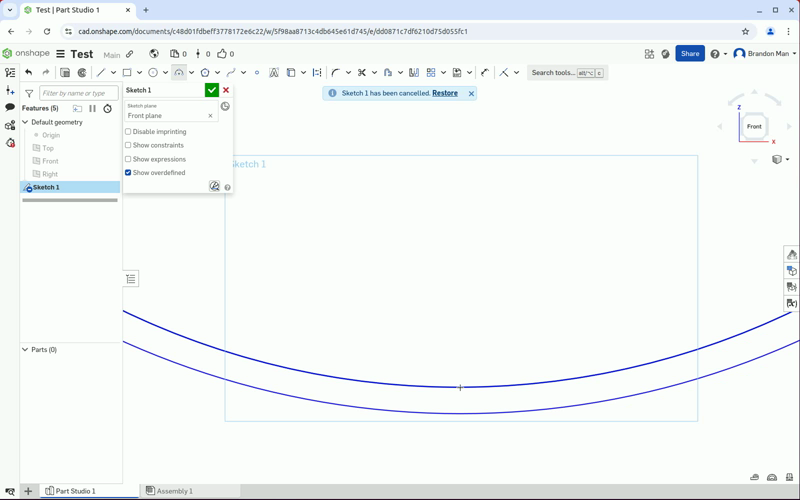
scroll(-6)
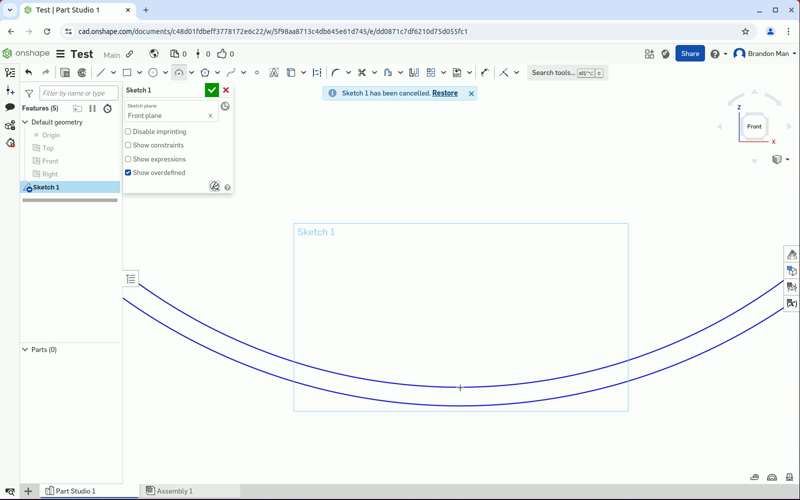
scroll(-6)
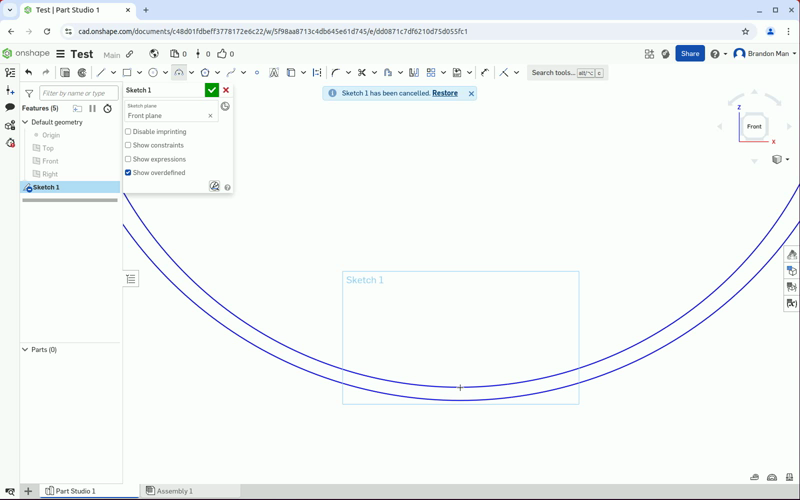
scroll(-6)
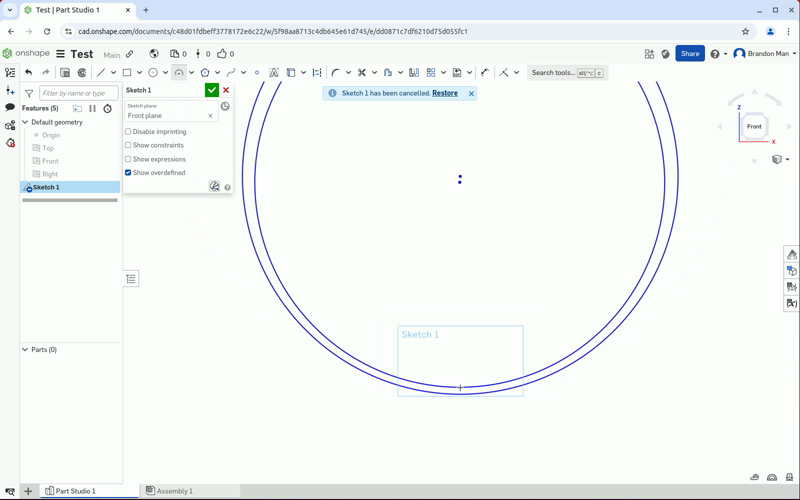
scroll(-6)
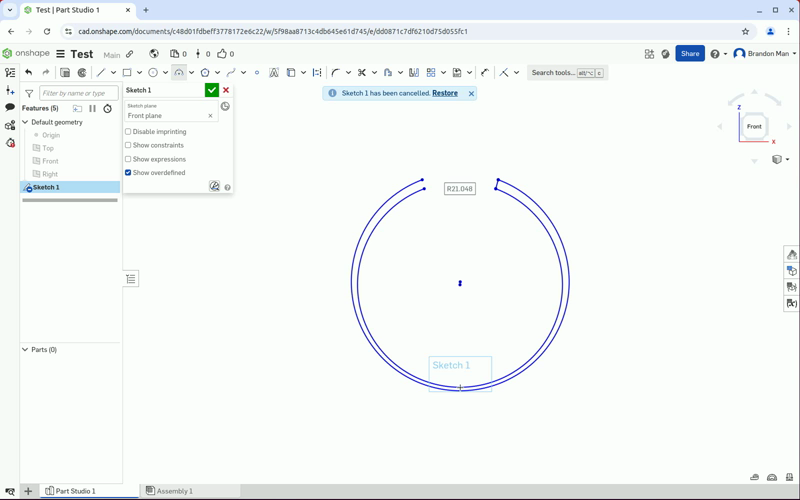
key_up(shift)
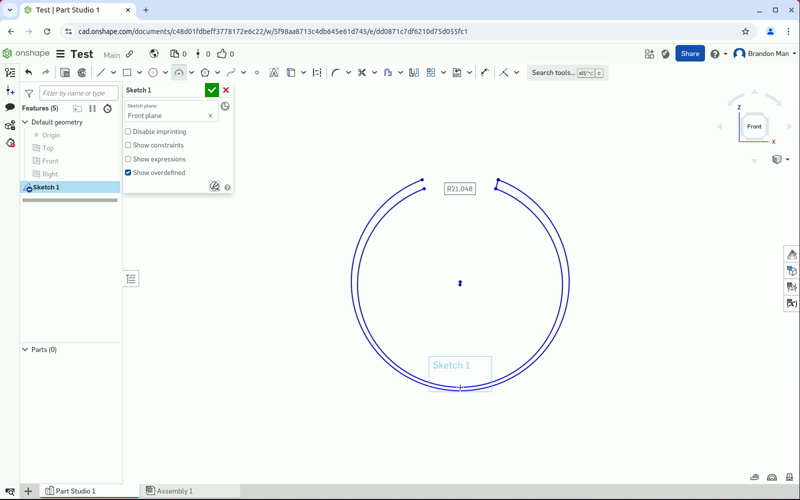
key(esc)
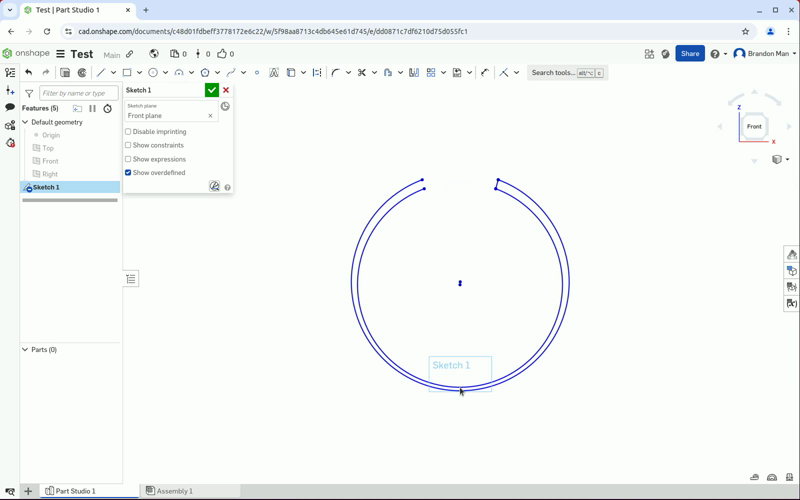
key(l)
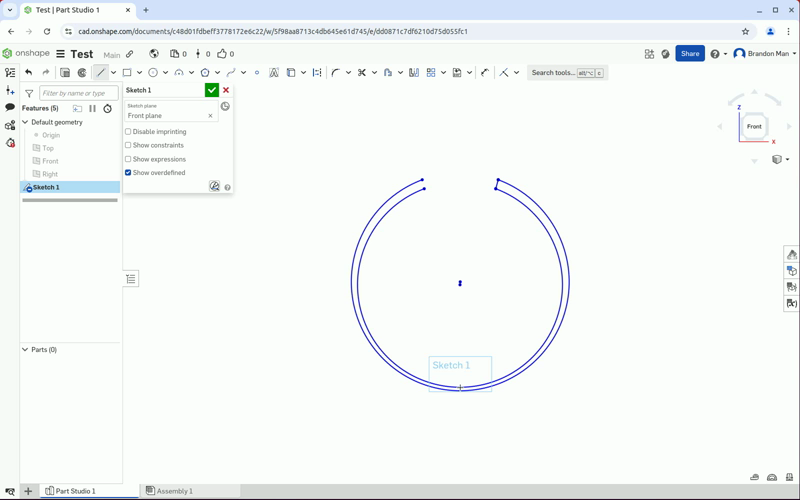
mouse_move(424, 188)
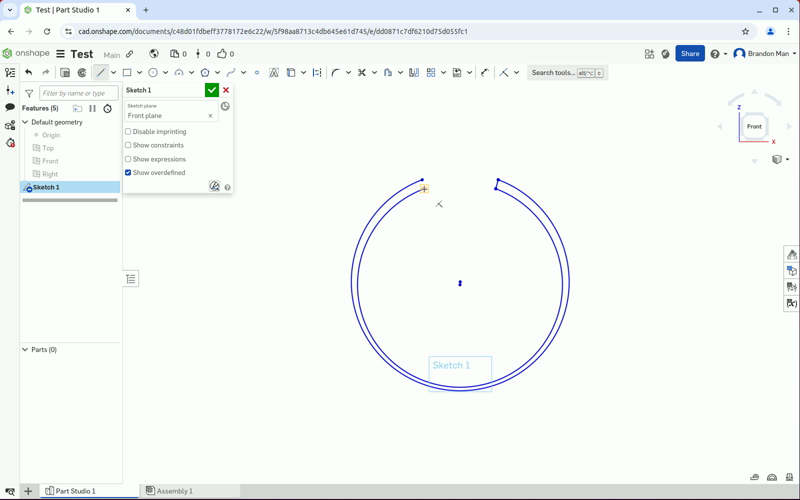
click(424, 188)
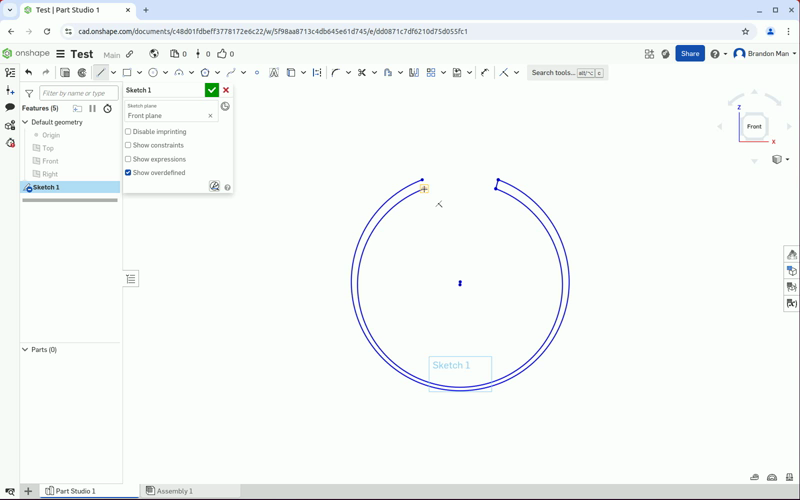
mouse_move(454, 188)
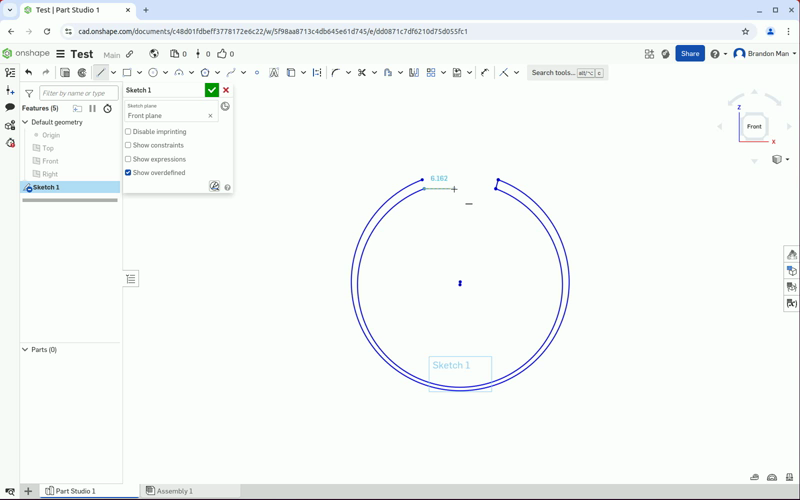
key_down(shift)
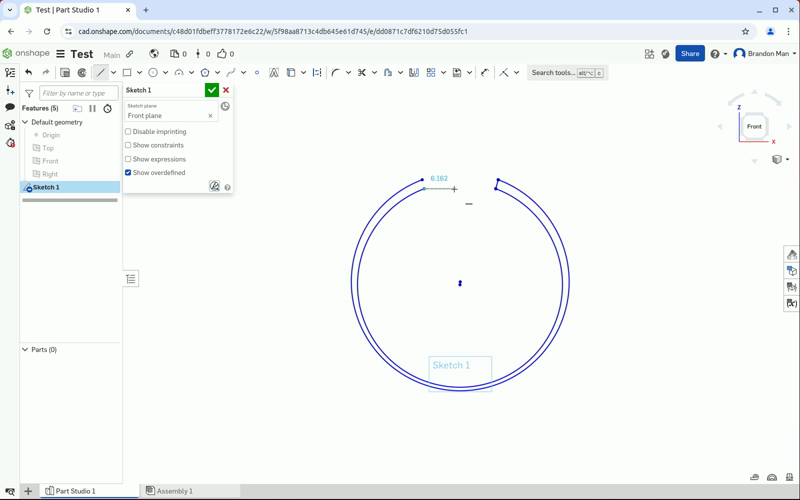
mouse_move(422, 179)
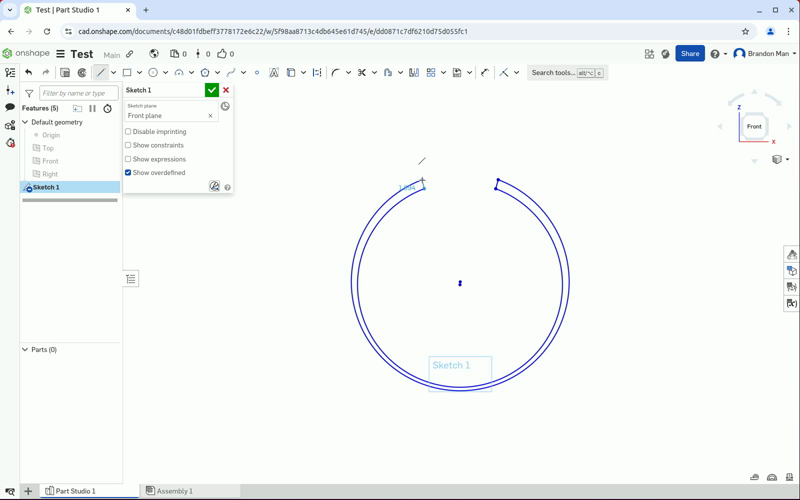
key_up(shift)
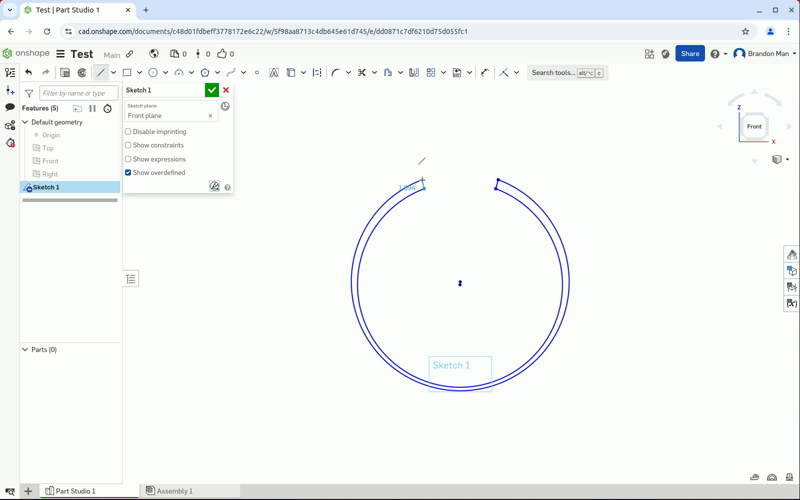
click(422, 179)
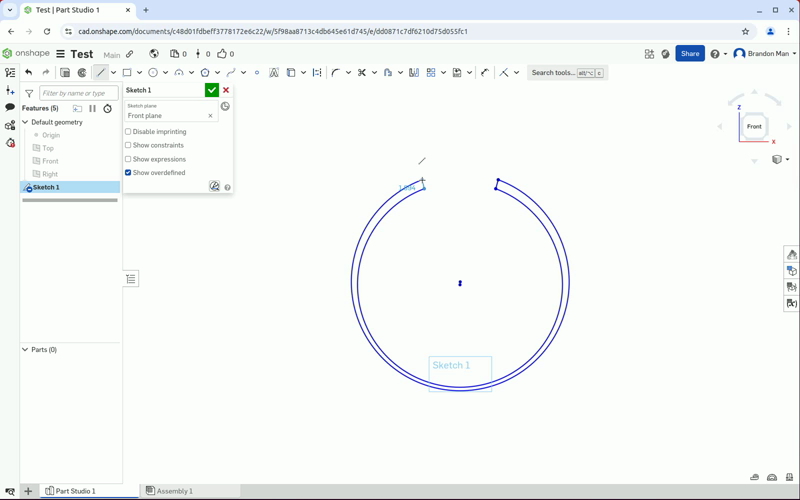
key(esc)
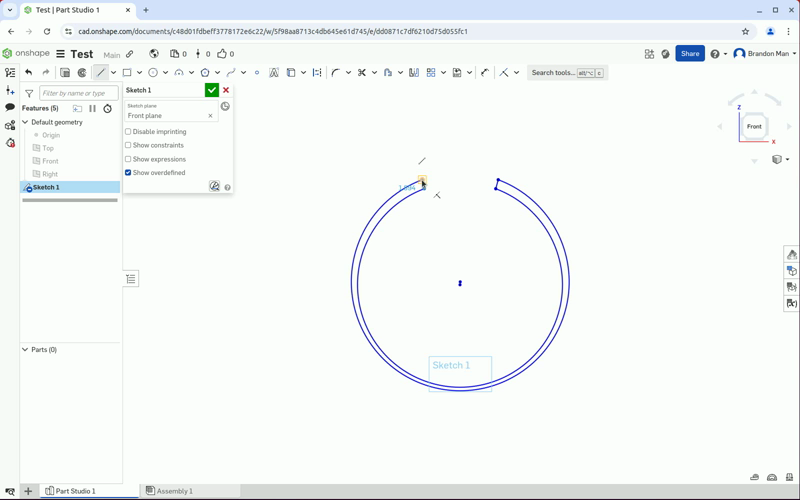
mouse_move(394, 201)
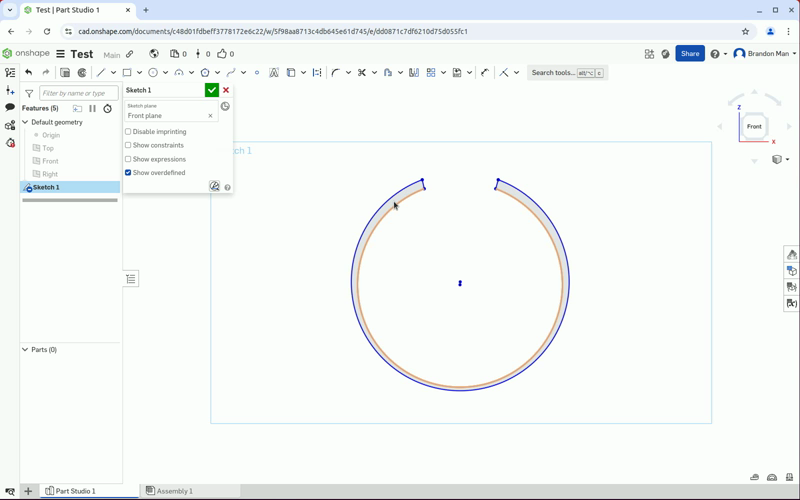
click(394, 201)
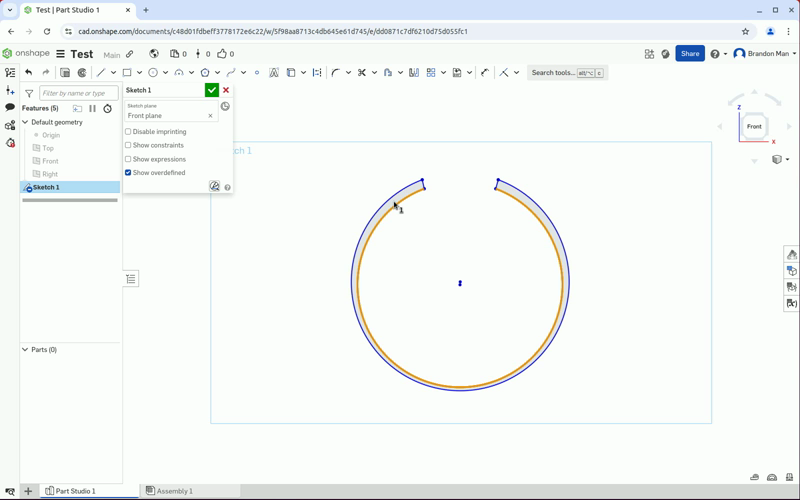
mouse_move(73, 352)
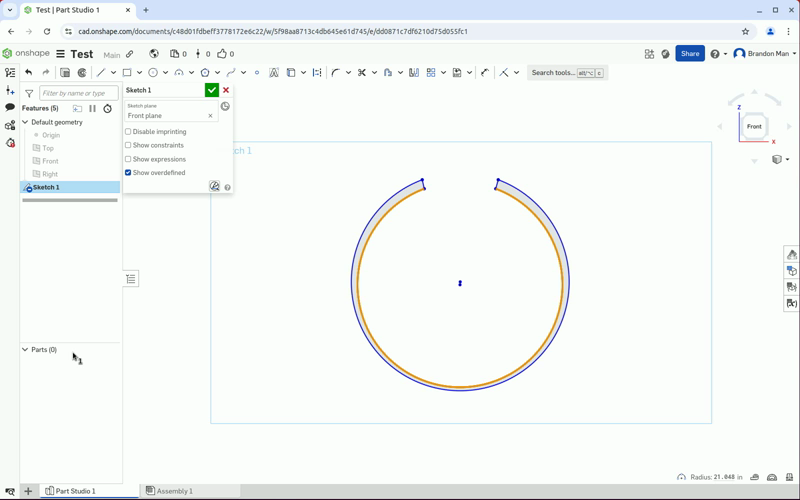
key(shift+y)
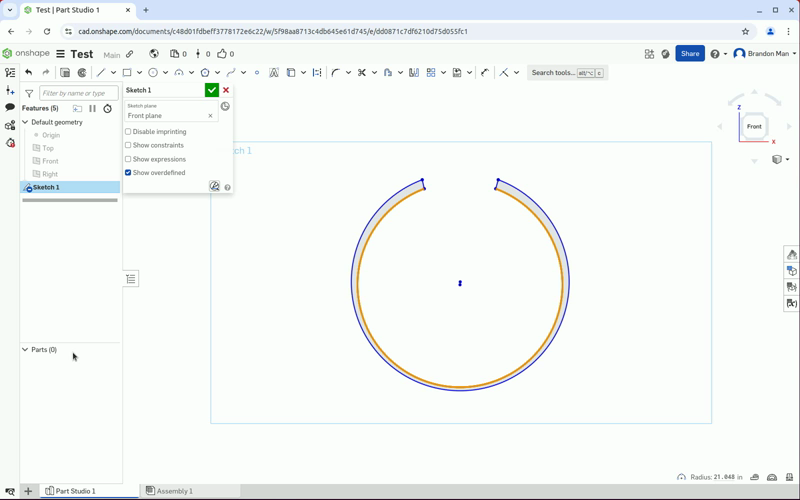
key(shift+e)
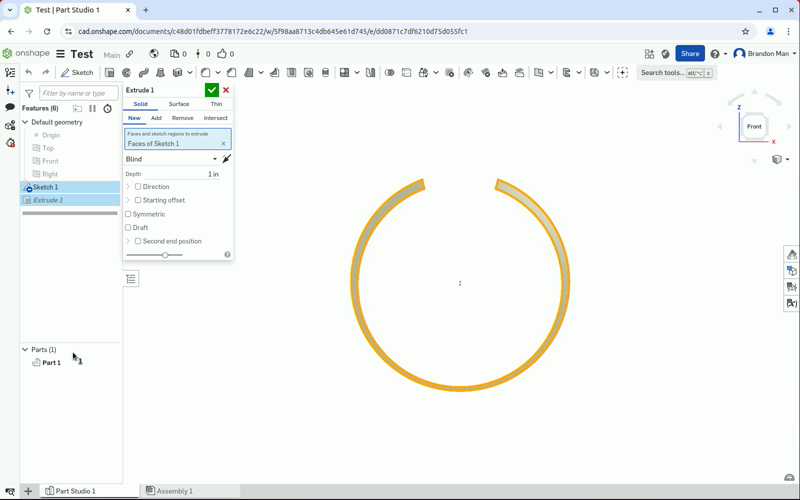
mouse_move(143, 106)
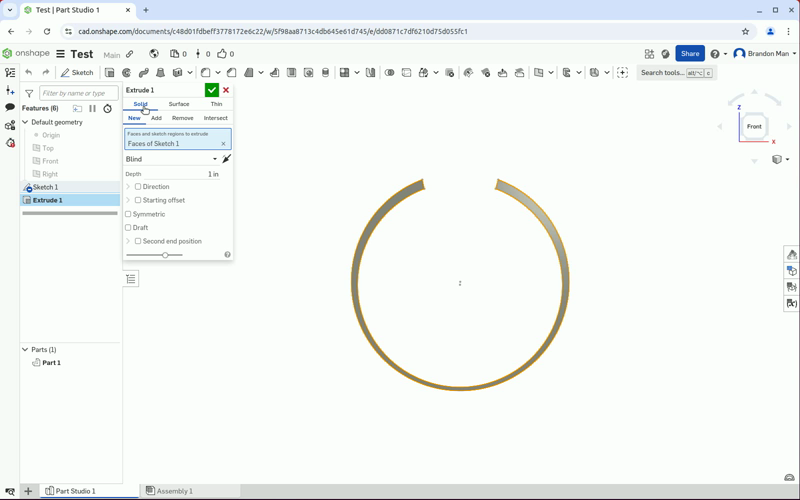
click(143, 106)
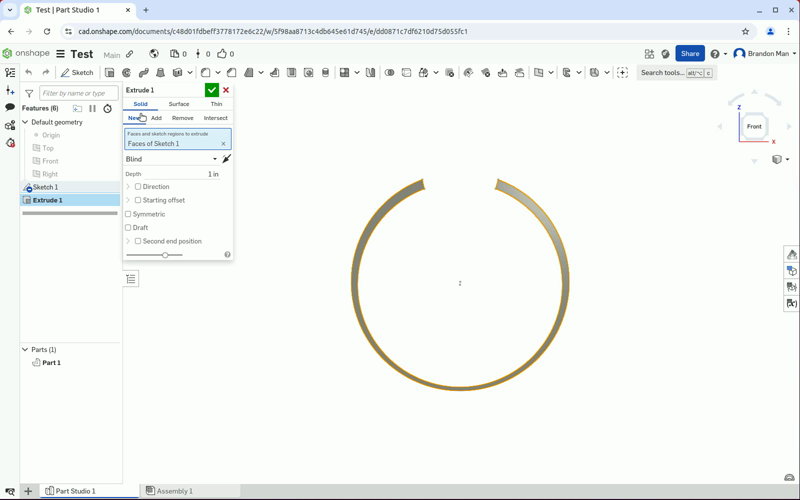
mouse_move(137, 120)
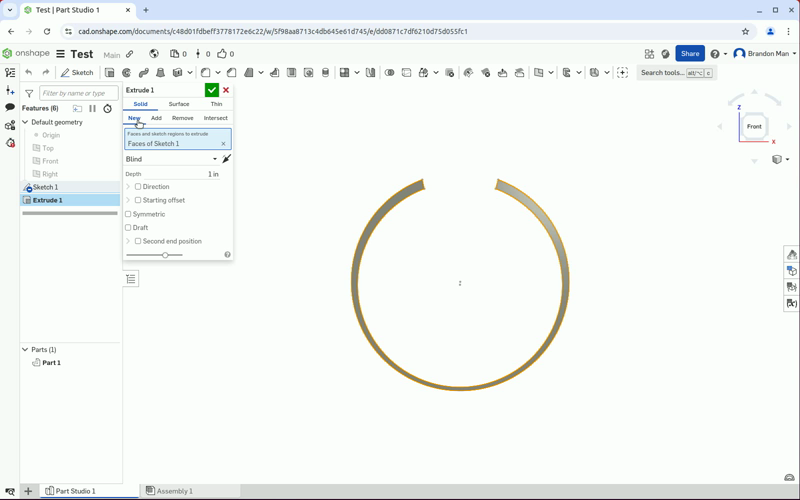
click(137, 120)
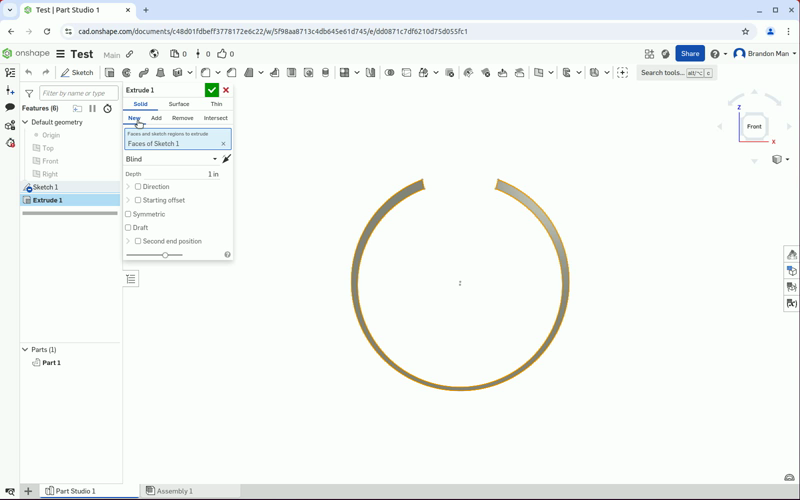
key(tab, 4)
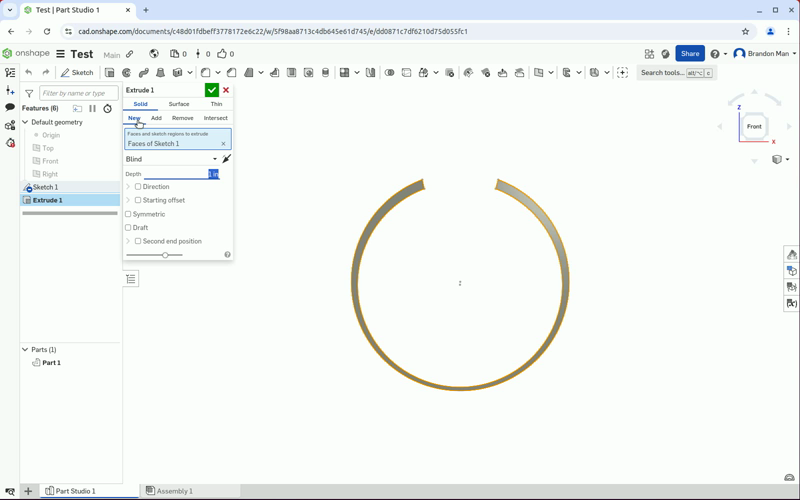
text(0.963)
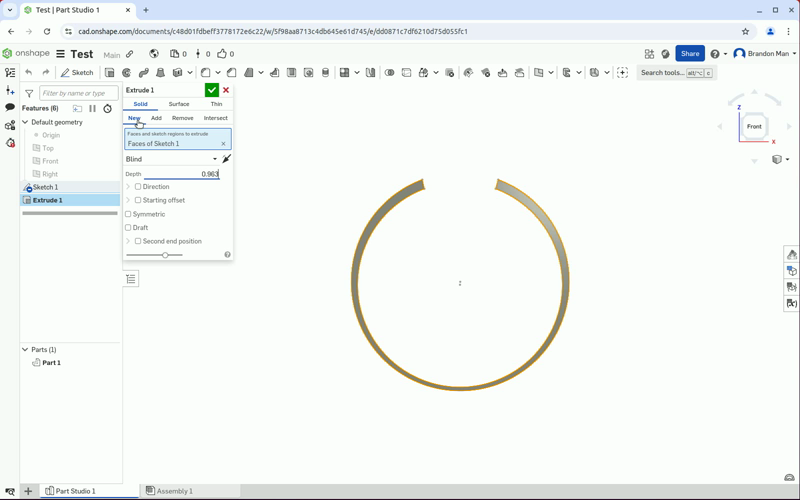
key(tab, 3)
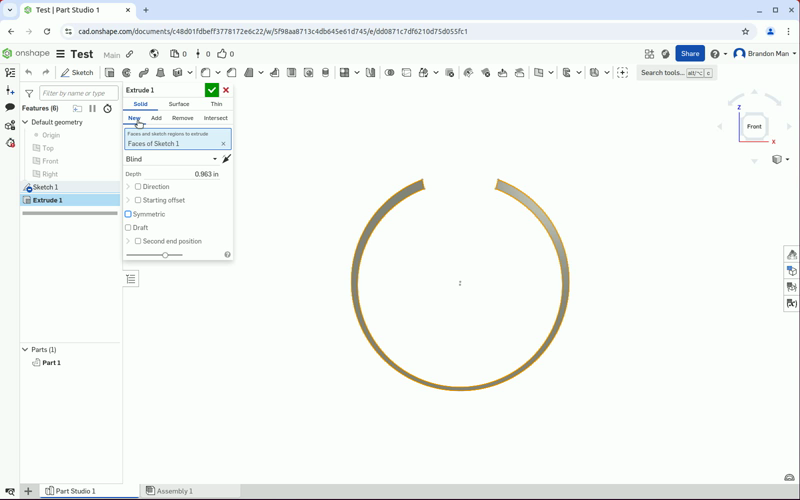
key(tab, 2)
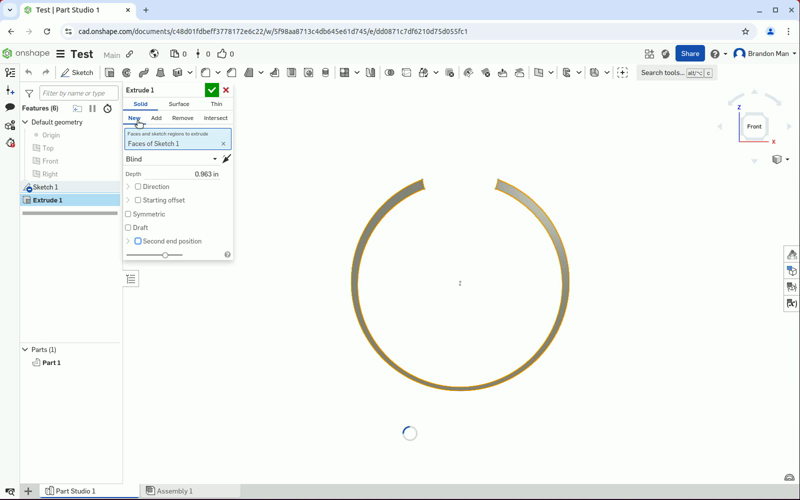
key(space)
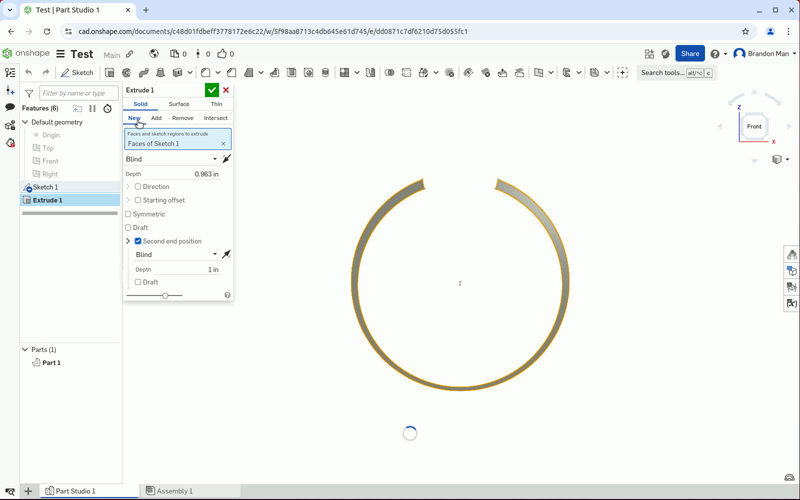
key(tab, 3)
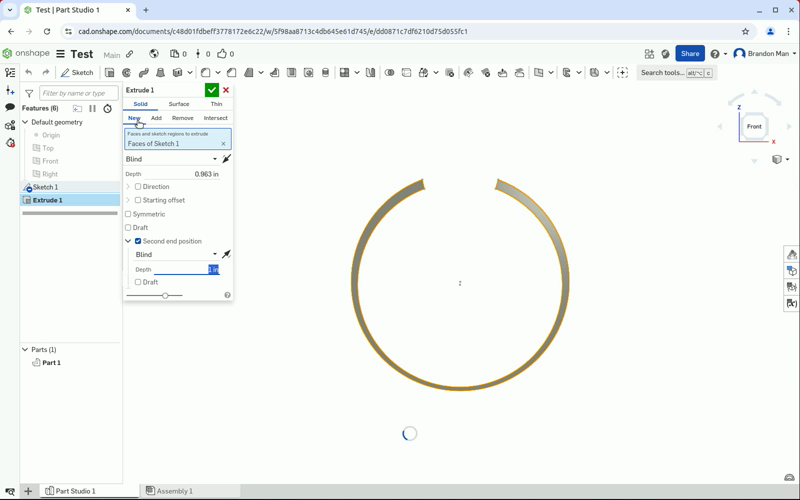
text(0.963)
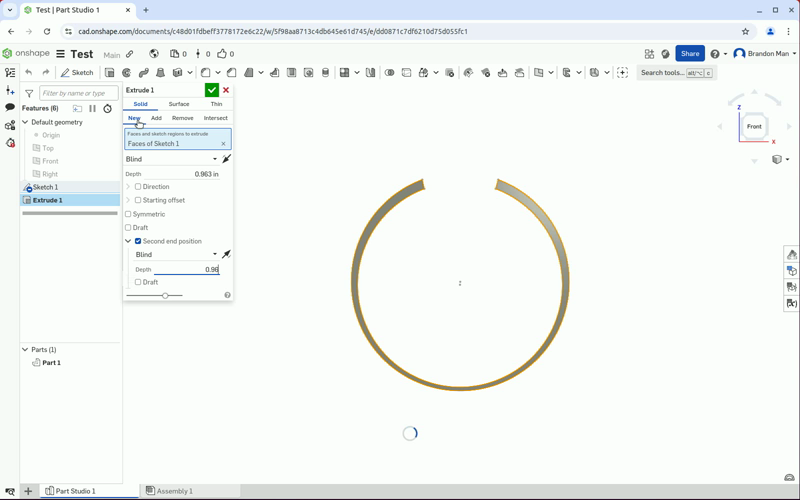
key(enter)
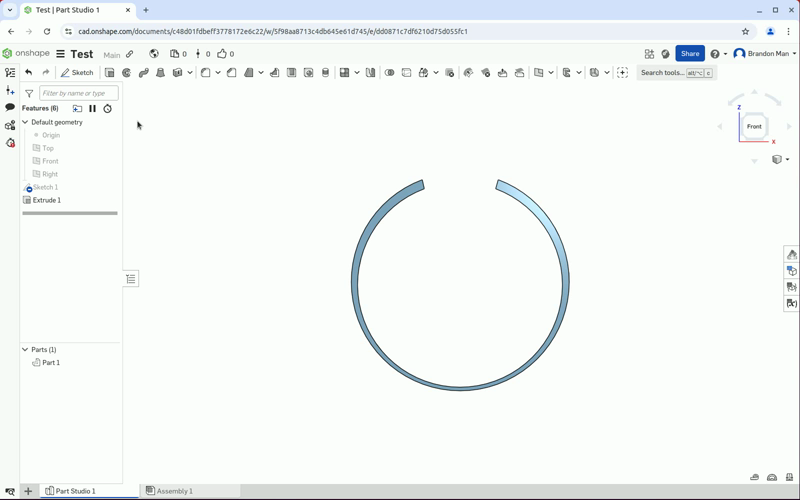
key(shift+h)
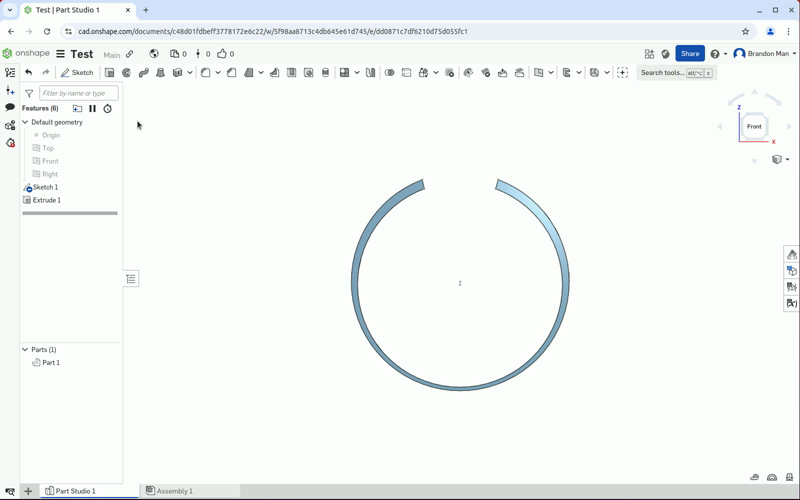
key(shift+h)
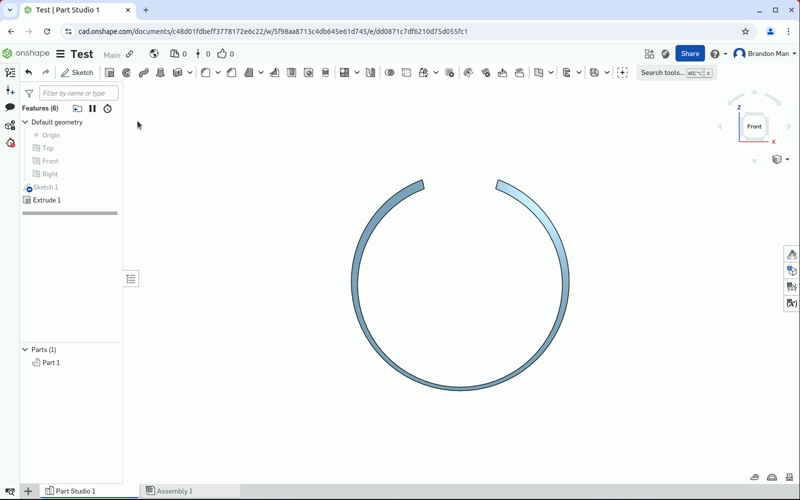
mouse_move(73, 189)
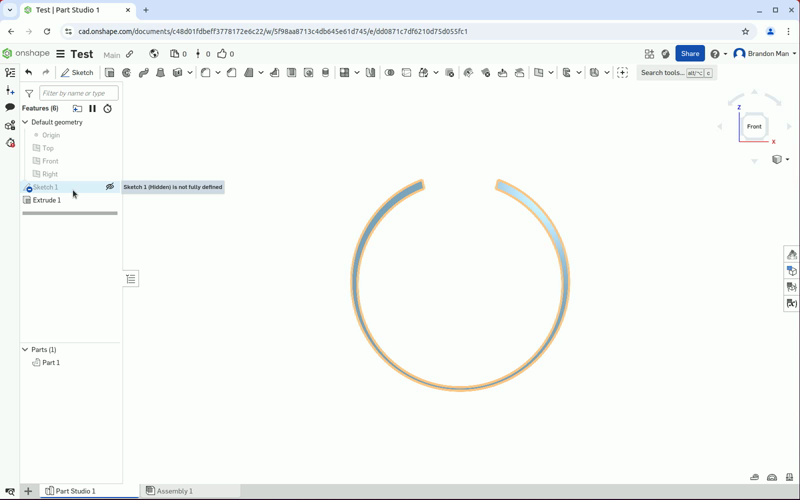
click(73, 189)
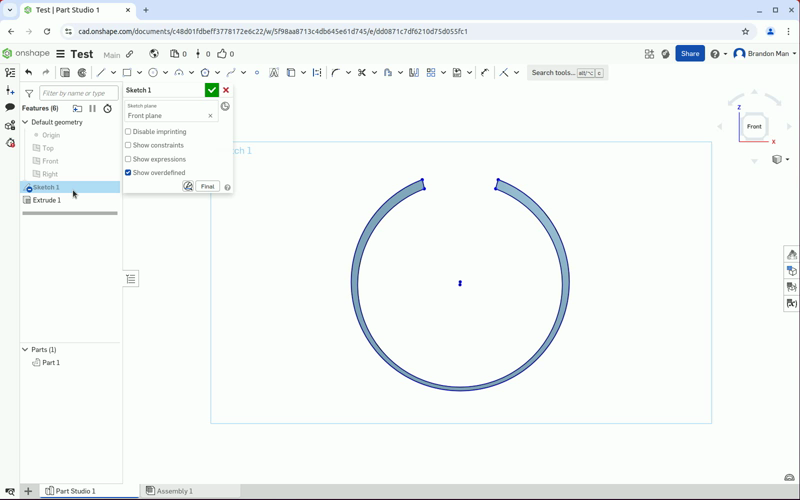
mouse_move(229, 92)
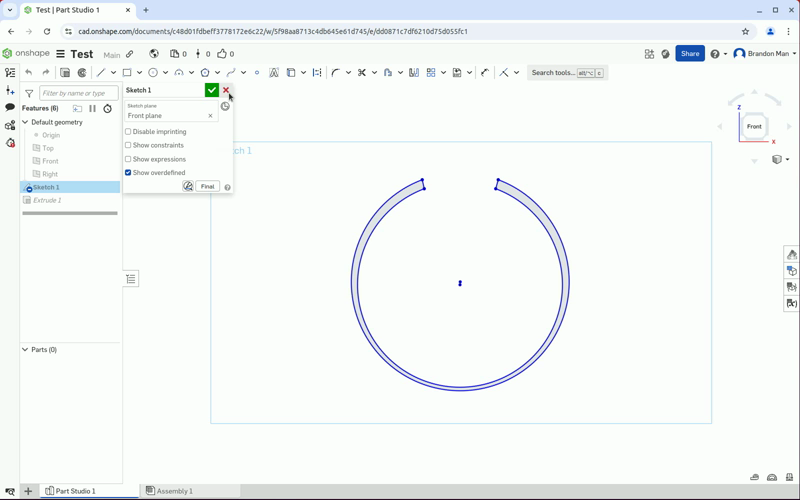
click(229, 92)
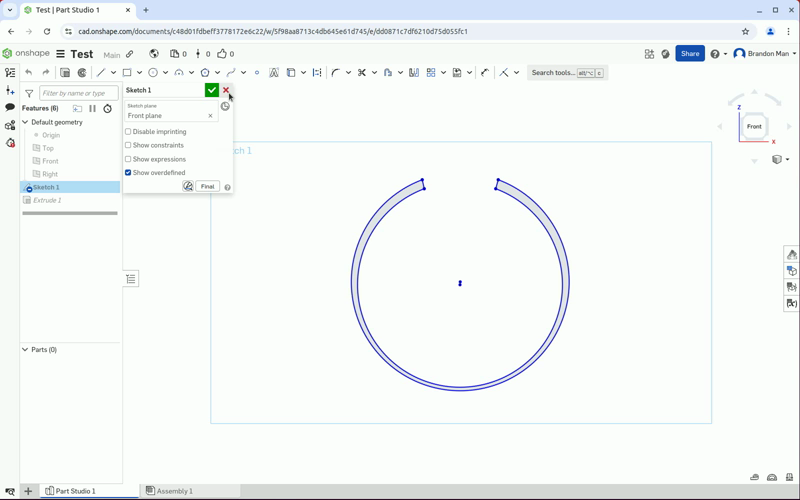
key(shift+s)
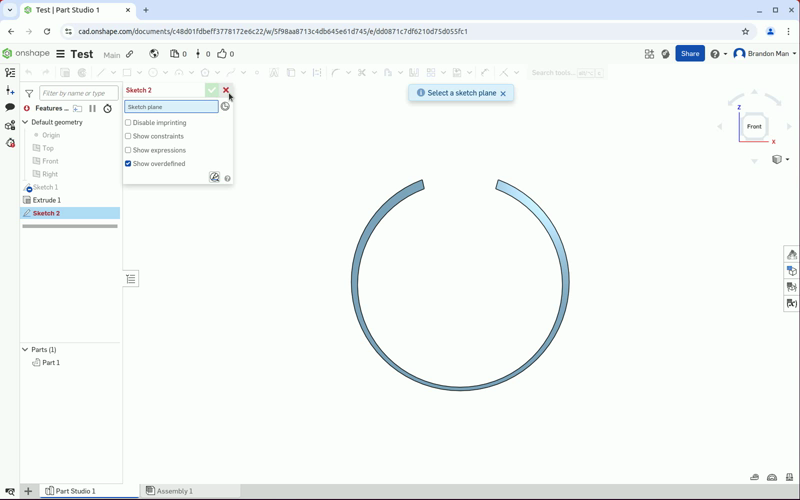
mouse_move(73, 163)
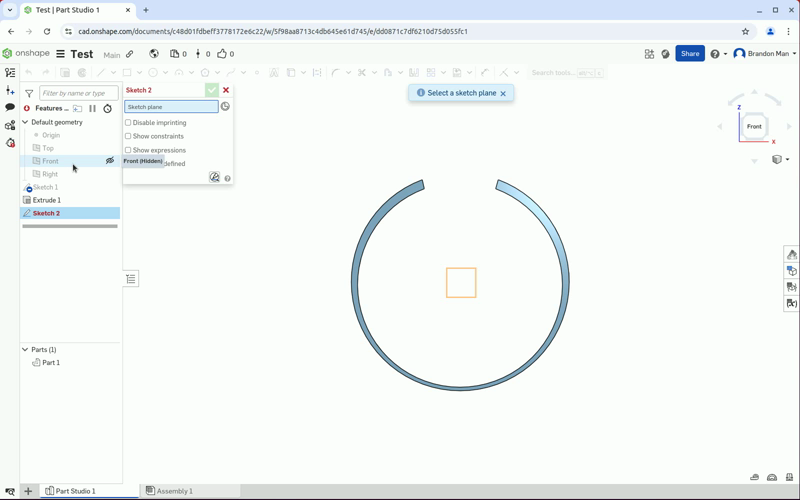
click(73, 163)
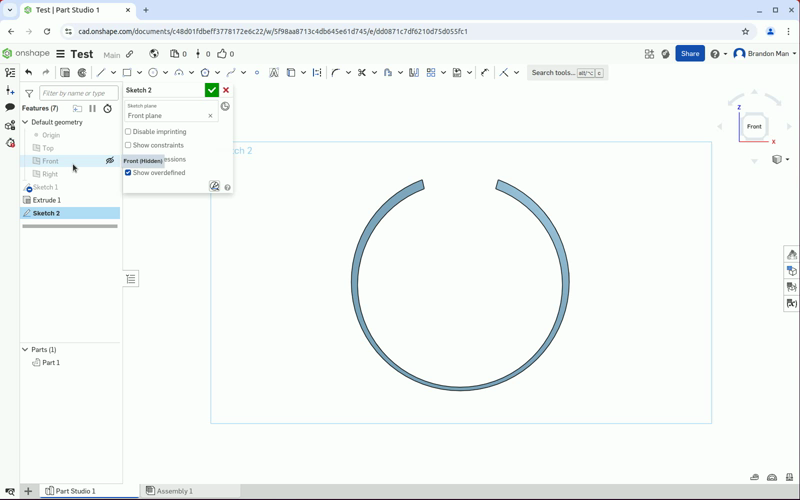
mouse_move(73, 352)
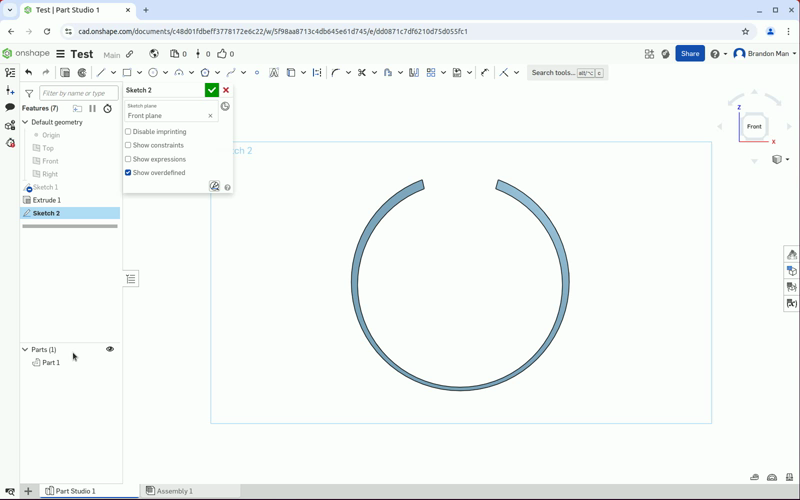
key(y)
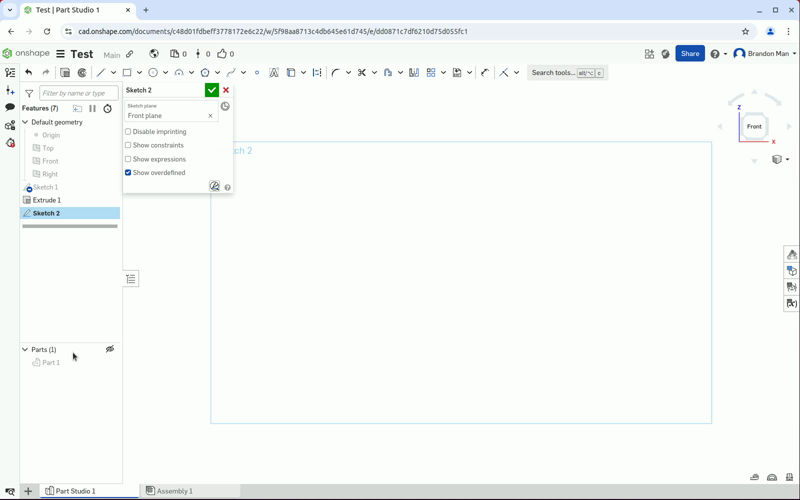
key(l)
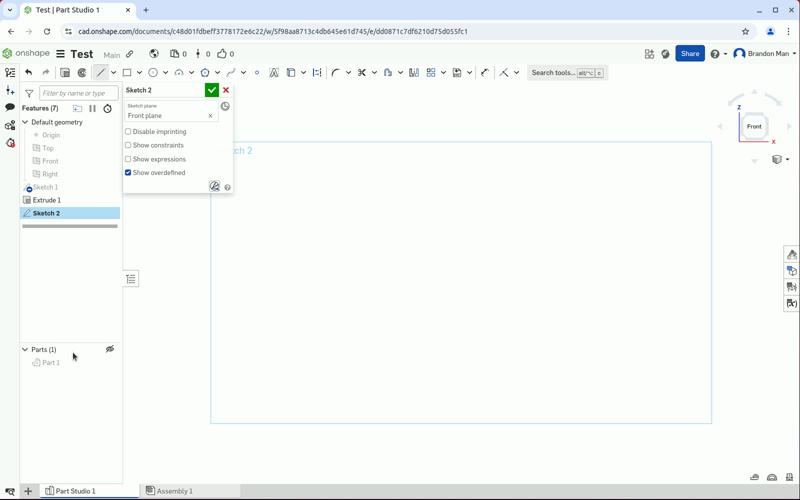
key_down(shift)
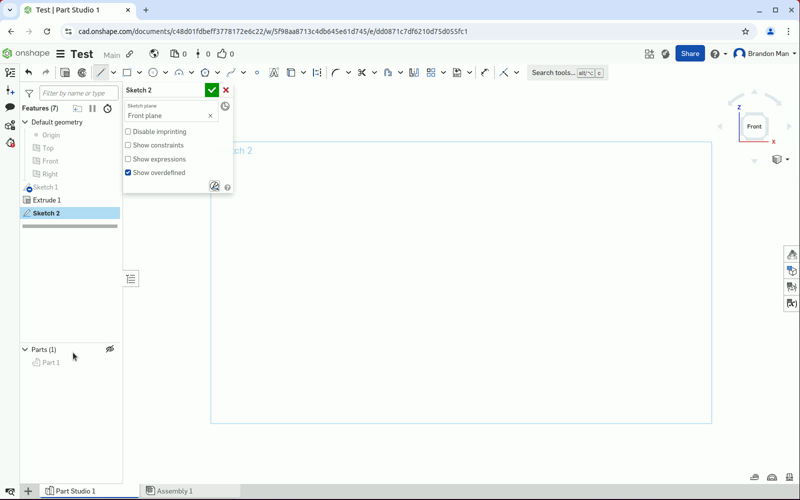
mouse_move(422, 179)
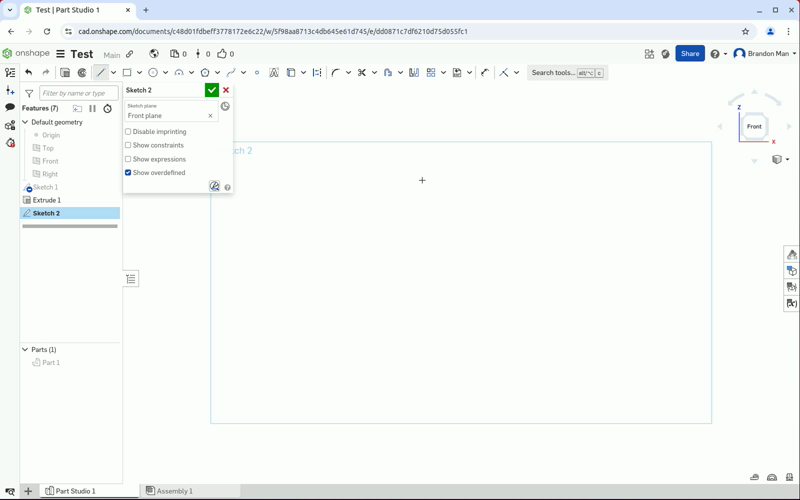
click(422, 179)
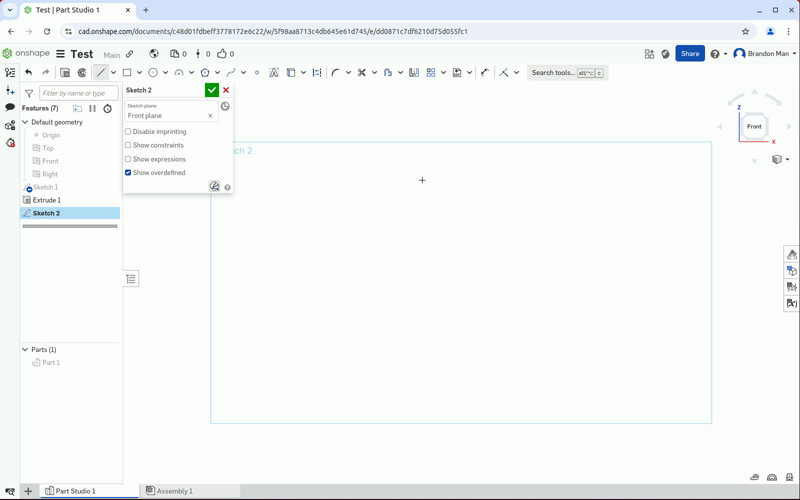
key_up(shift)
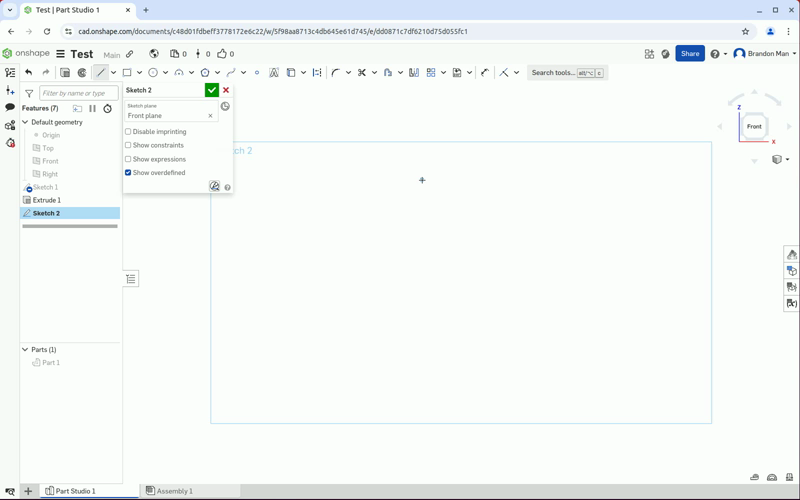
key_down(shift)
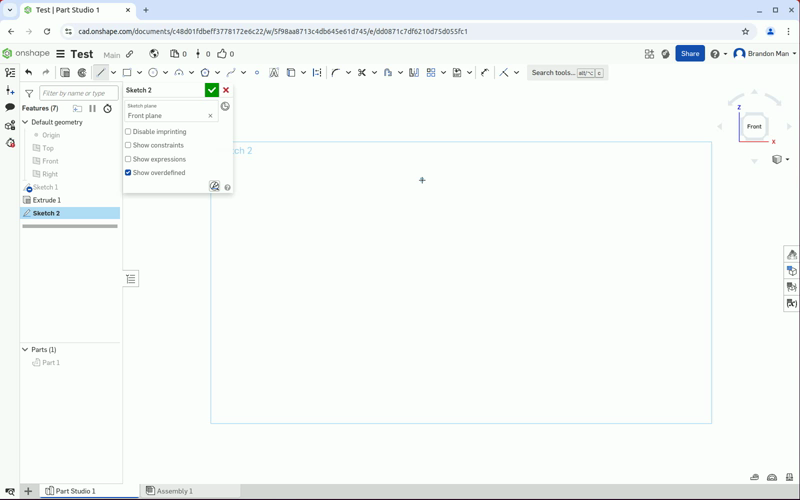
mouse_move(452, 179)
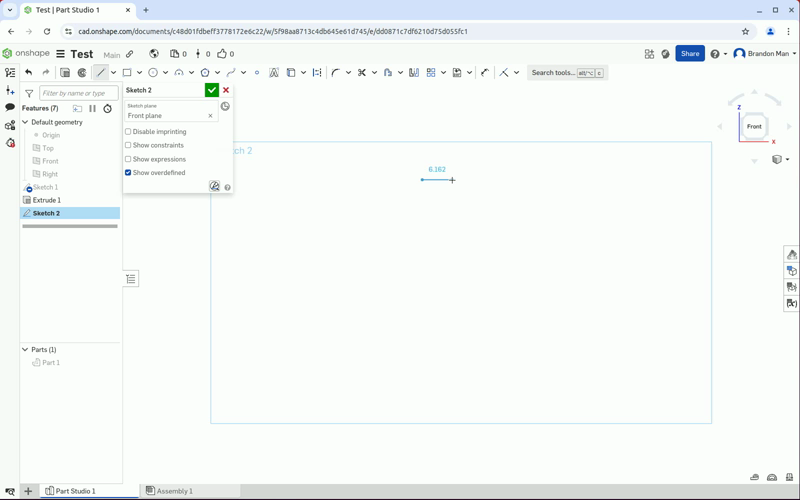
mouse_move(425, 187)
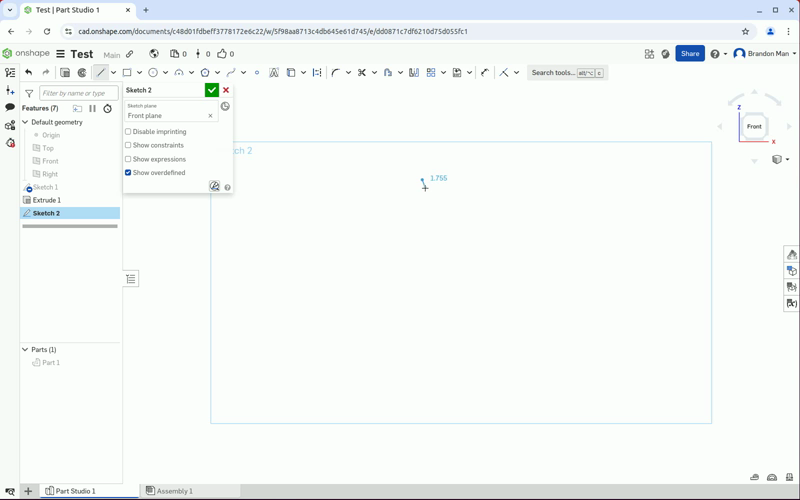
click(425, 187)
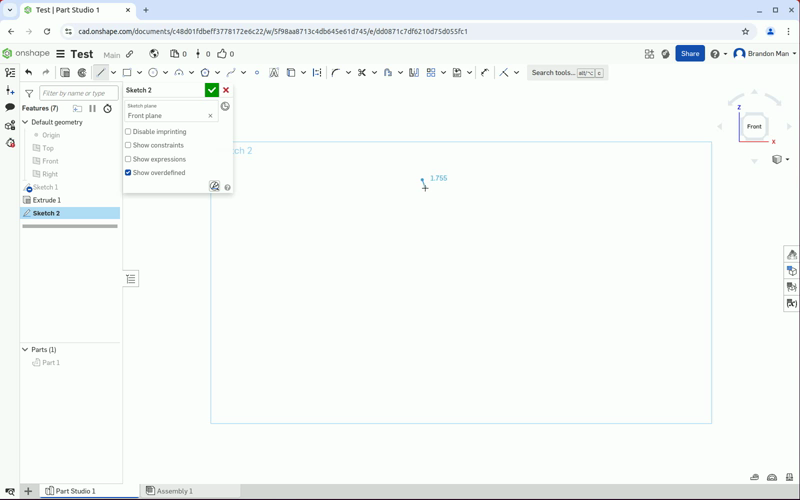
key_up(shift)
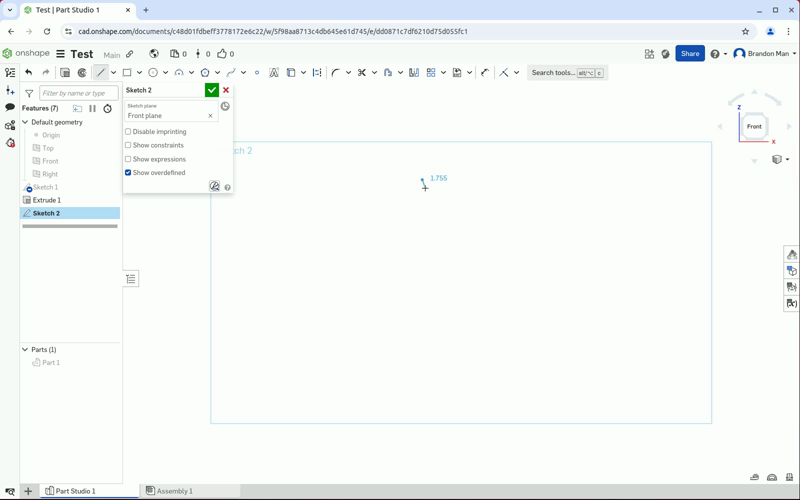
key(esc)
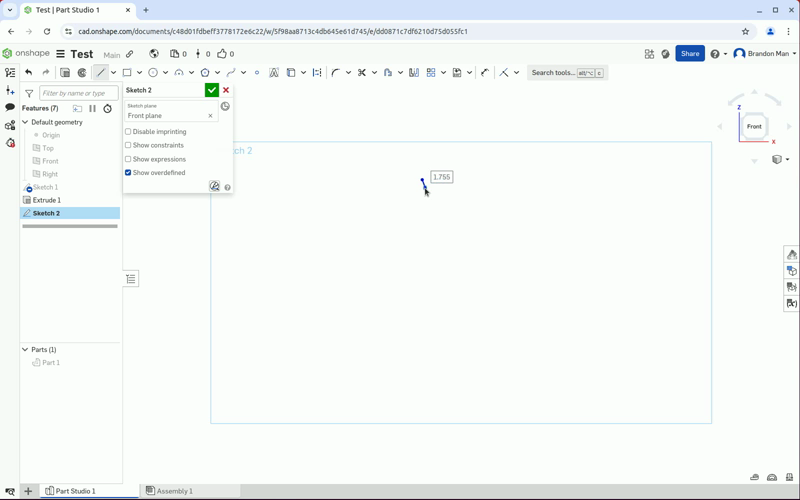
key(a)
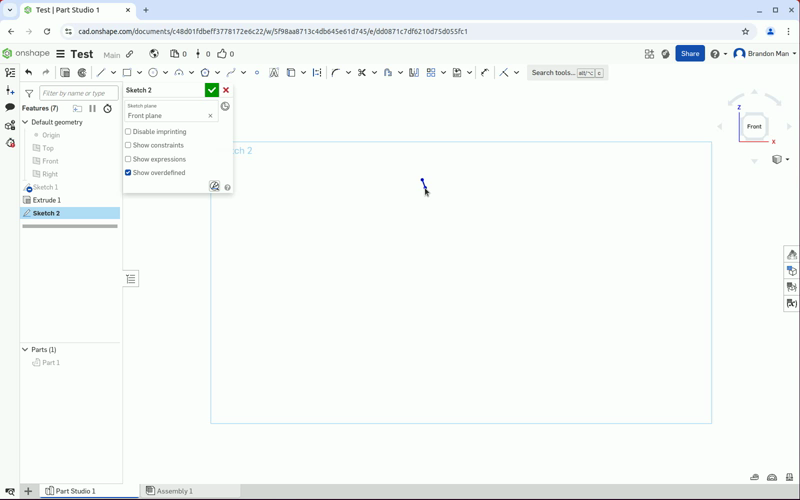
mouse_move(425, 187)
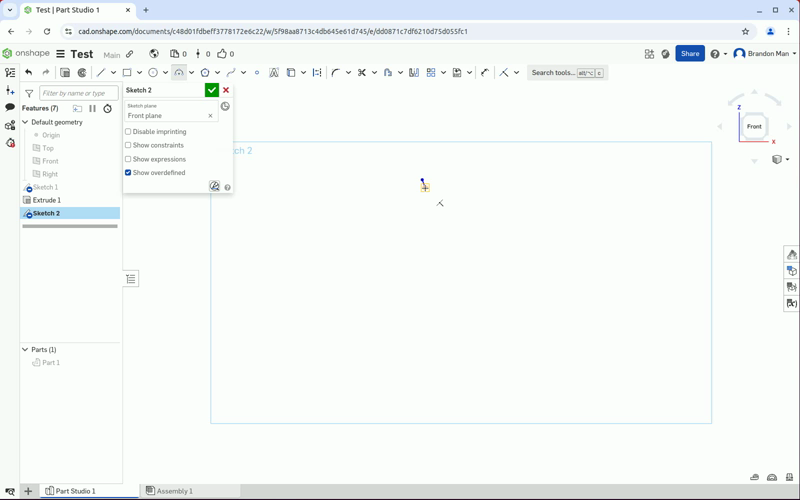
click(425, 187)
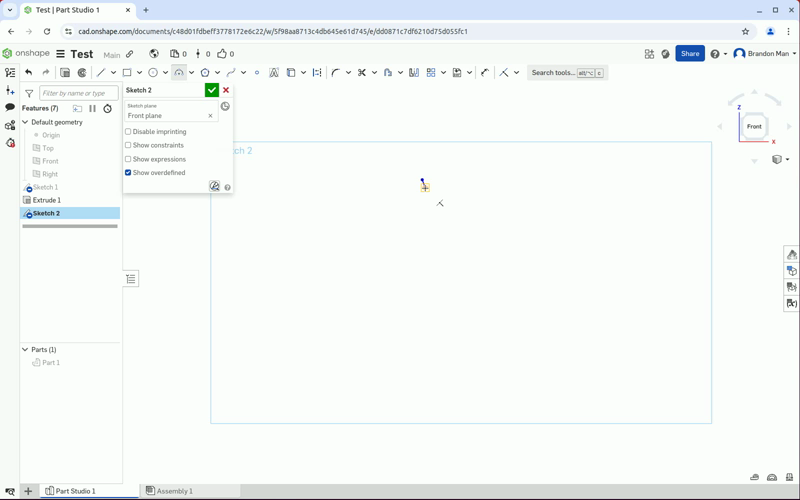
key_down(shift)
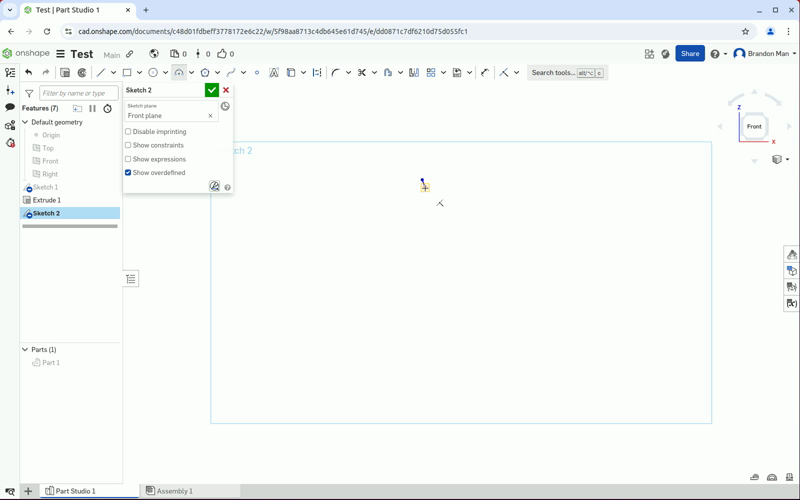
mouse_move(495, 187)
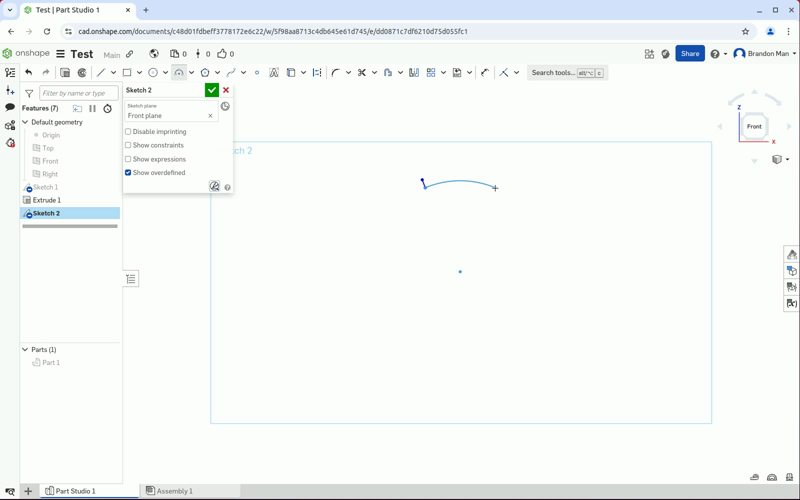
click(495, 187)
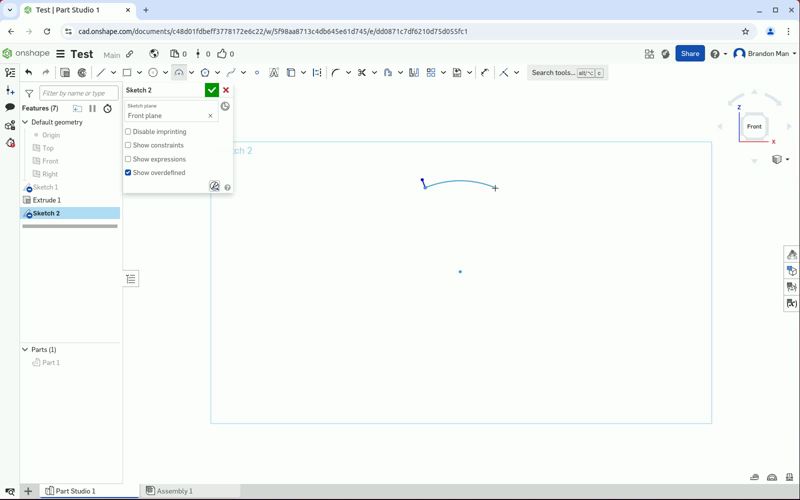
mouse_move(460, 181)
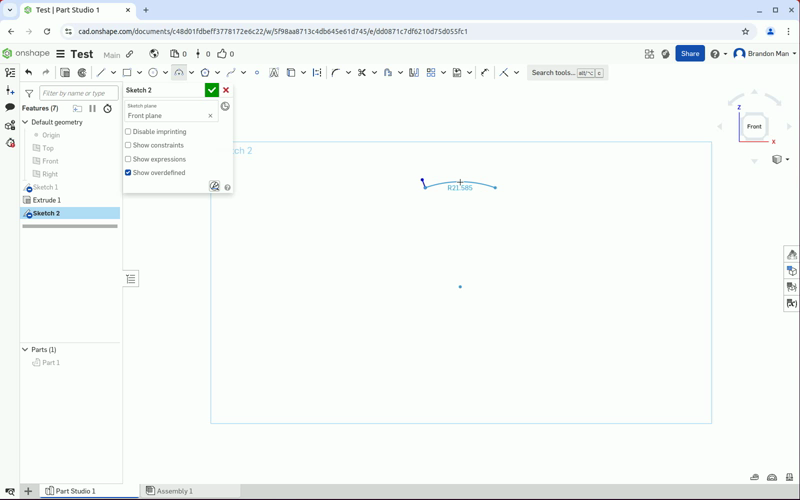
click(460, 181)
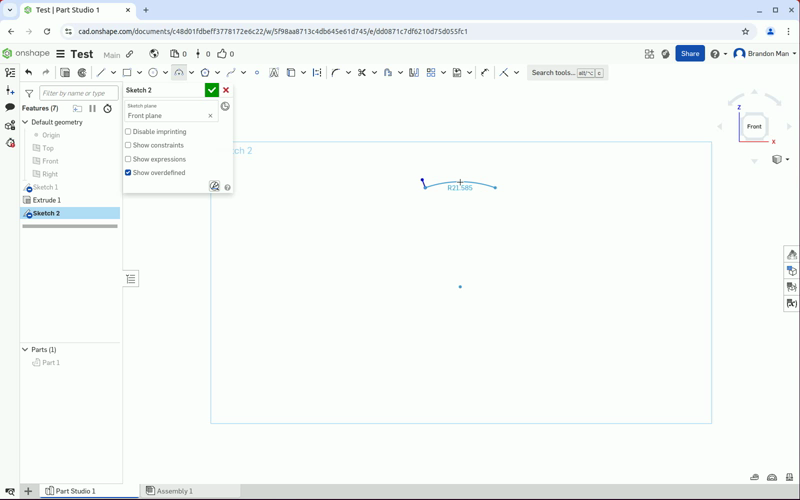
key_up(shift)
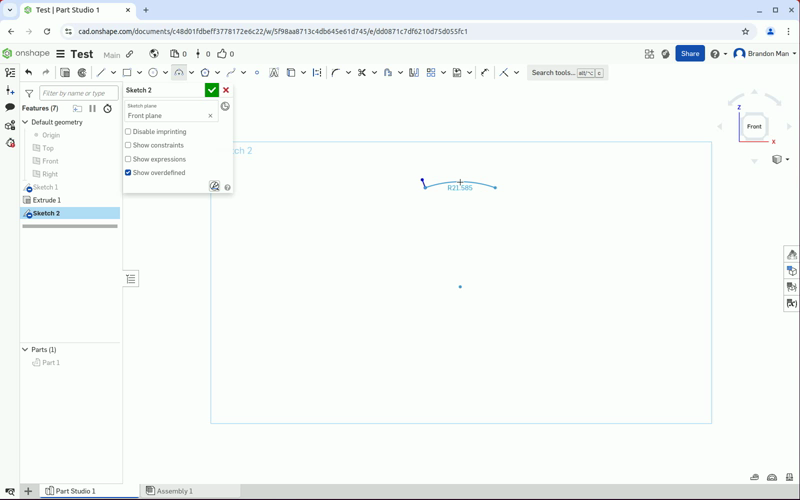
key(esc)
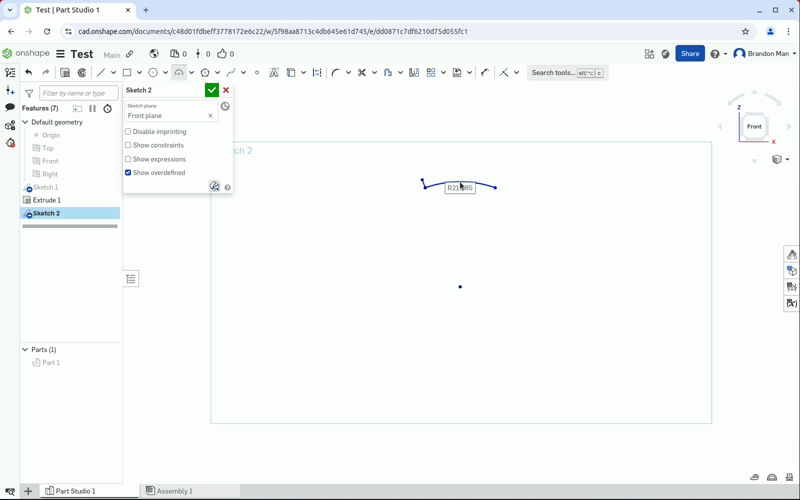
key(l)
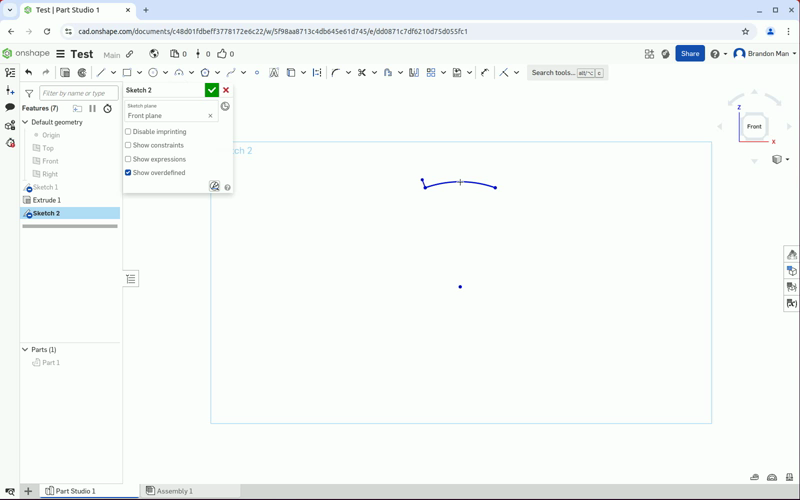
mouse_move(495, 187)
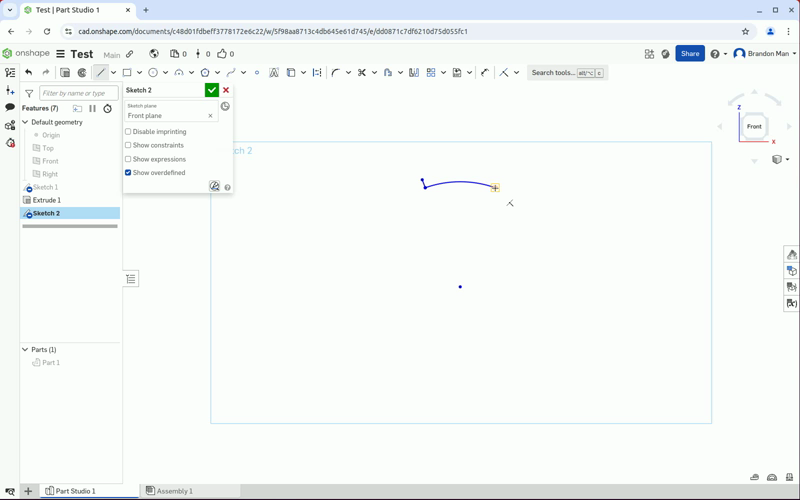
click(495, 187)
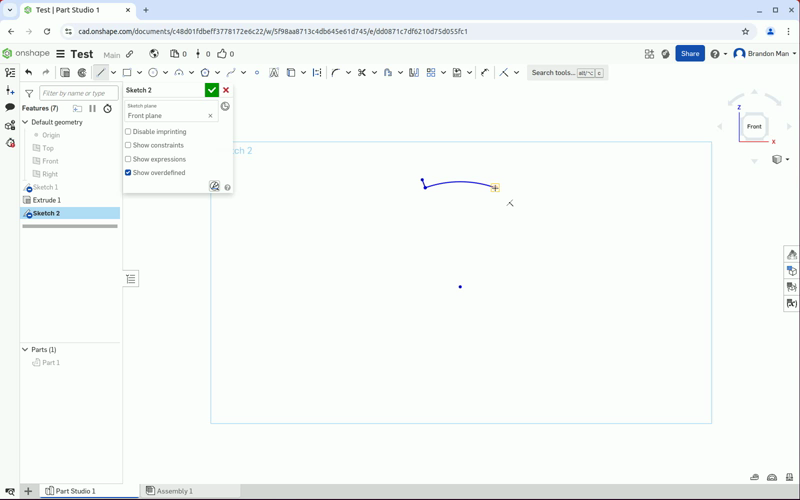
key_down(shift)
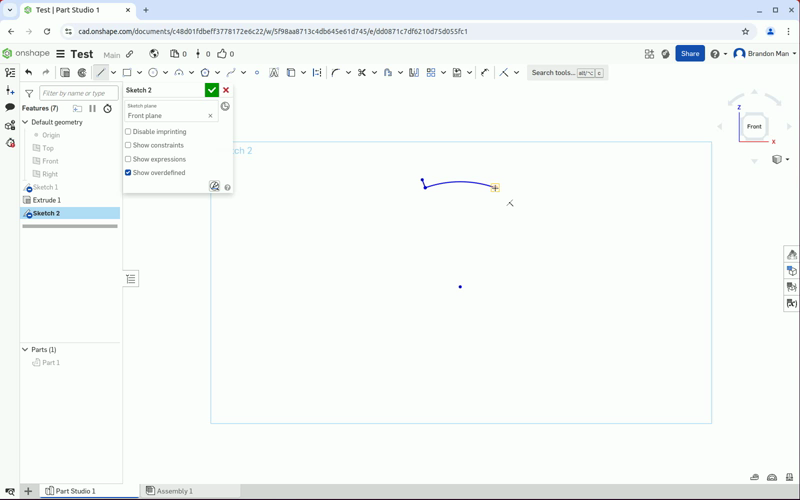
mouse_move(525, 187)
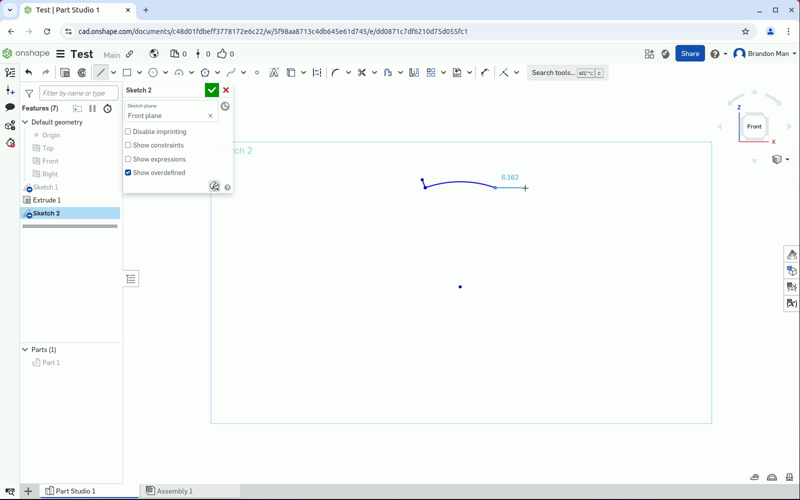
mouse_move(498, 179)
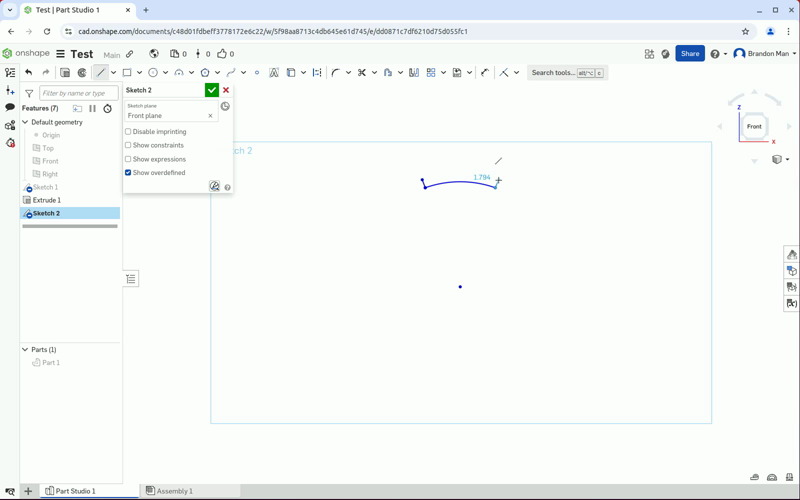
click(498, 179)
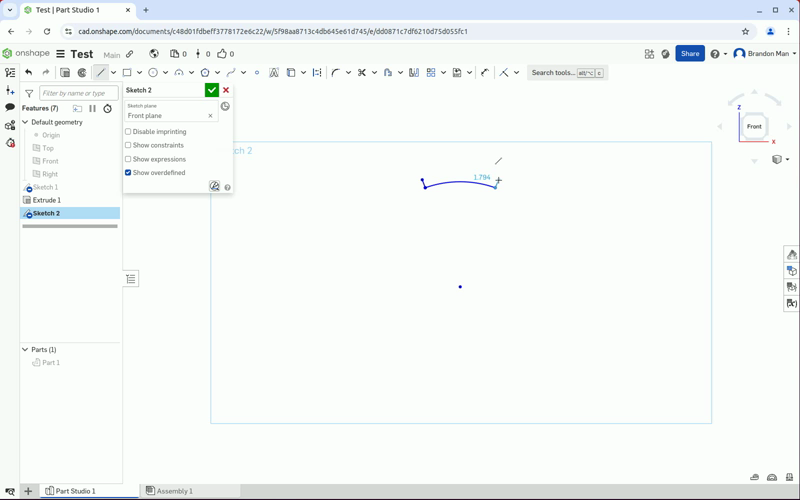
key_up(shift)
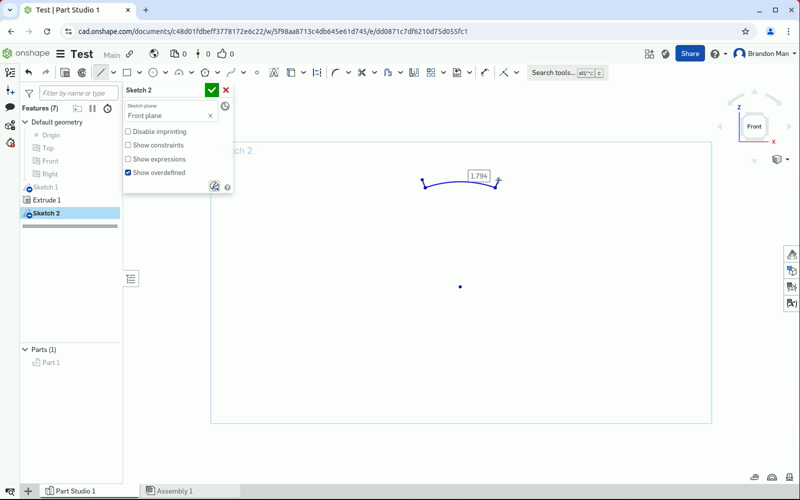
key_down(shift)
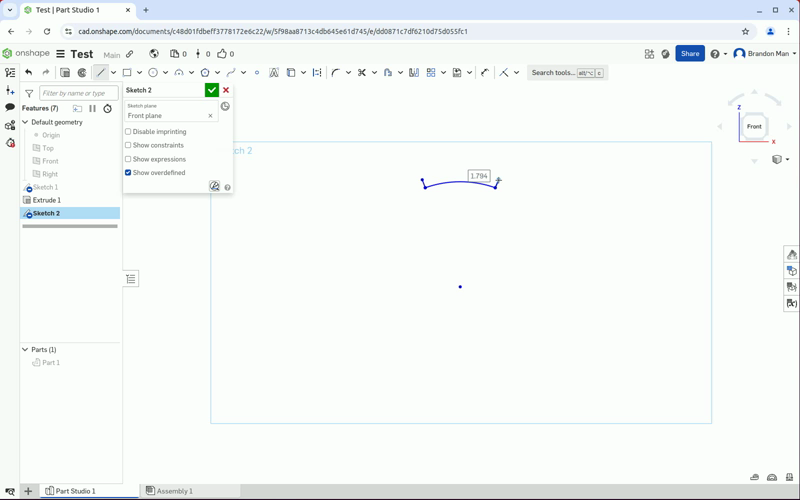
mouse_move(422, 179)
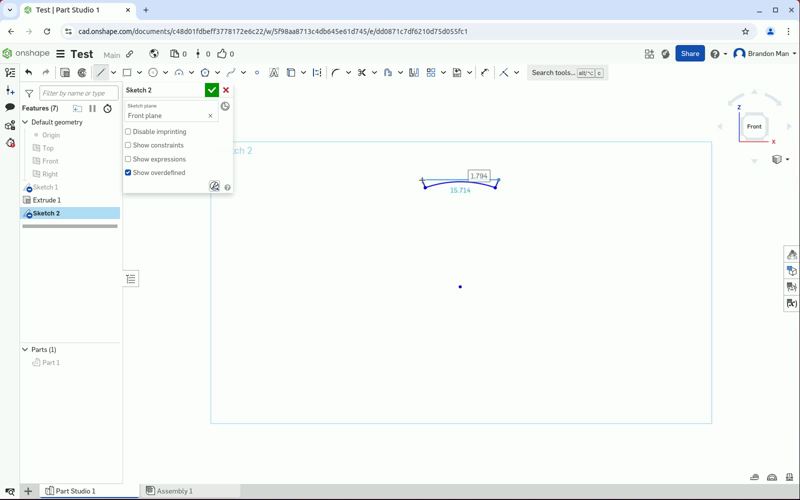
key_up(shift)
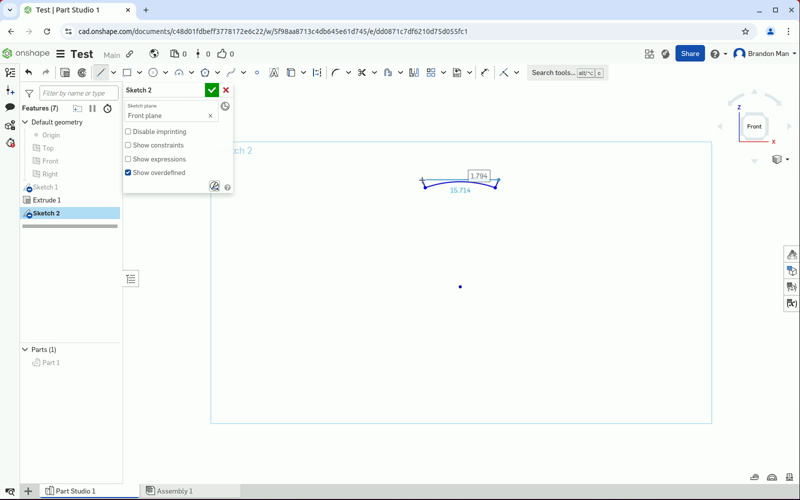
click(422, 179)
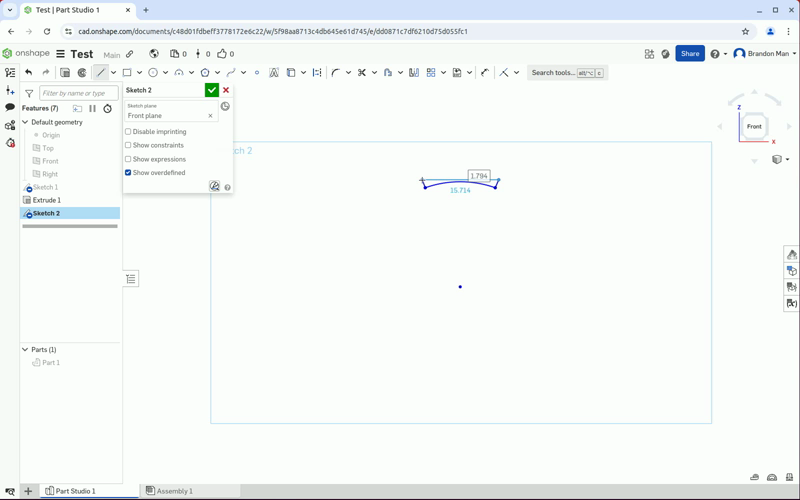
key(esc)
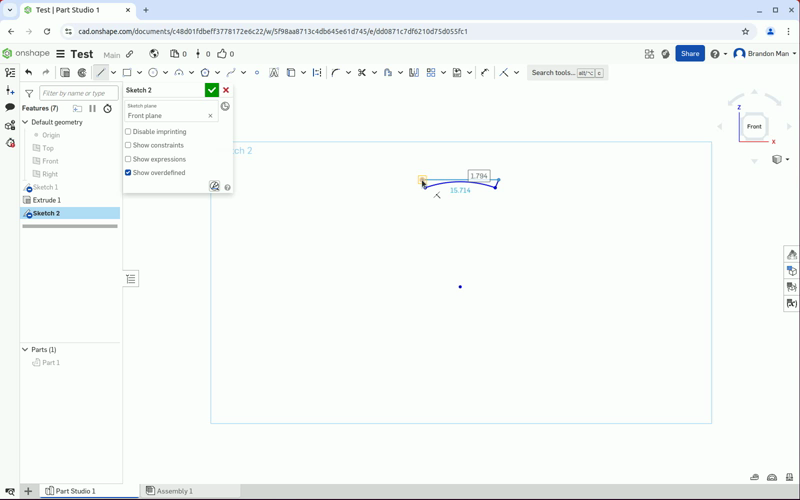
mouse_move(466, 180)
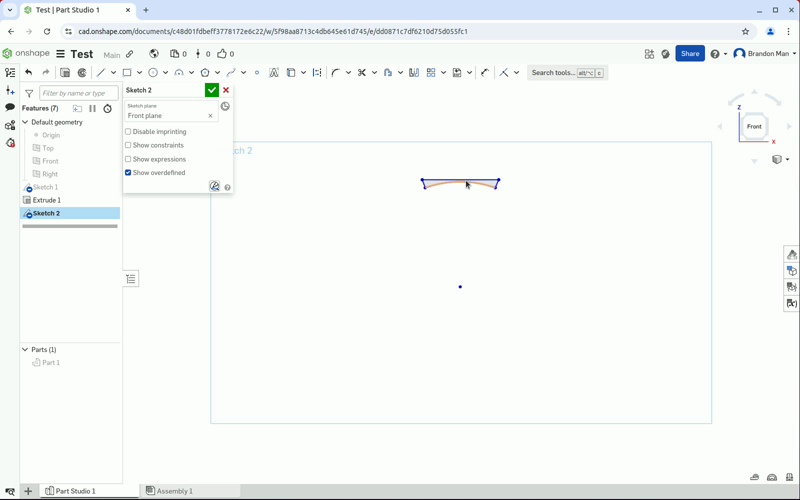
scroll(6)
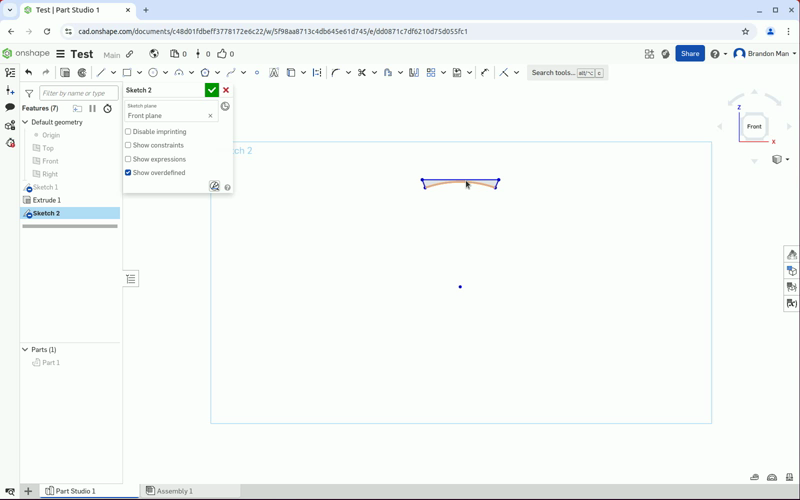
scroll(6)
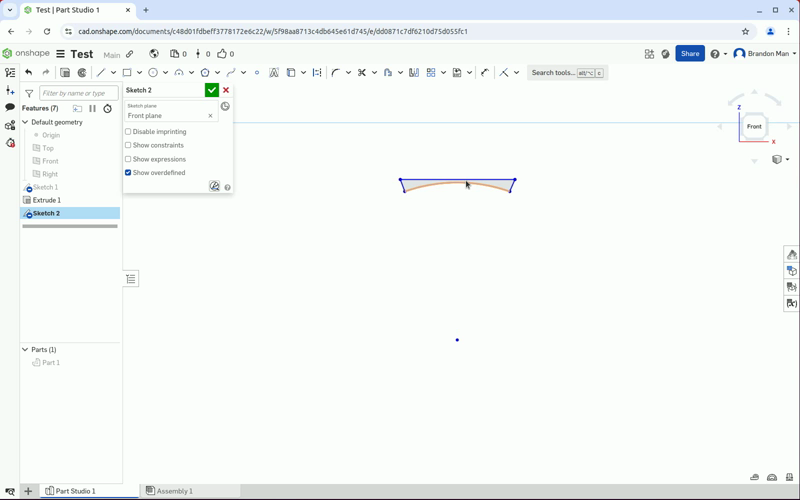
scroll(6)
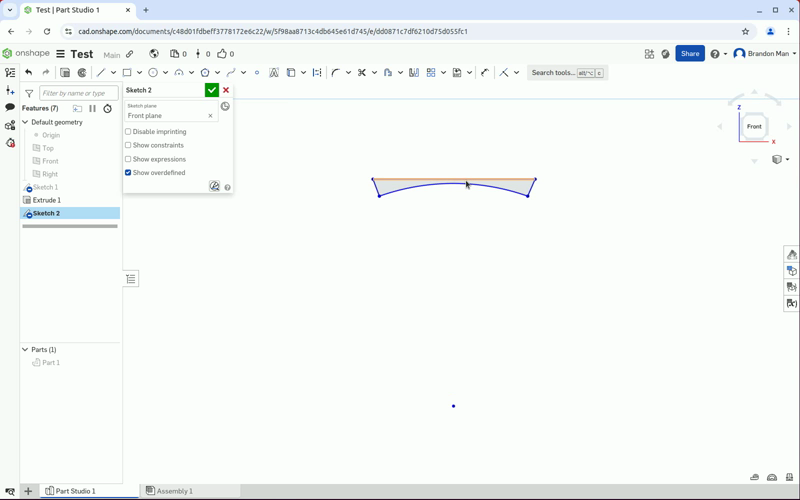
scroll(6)
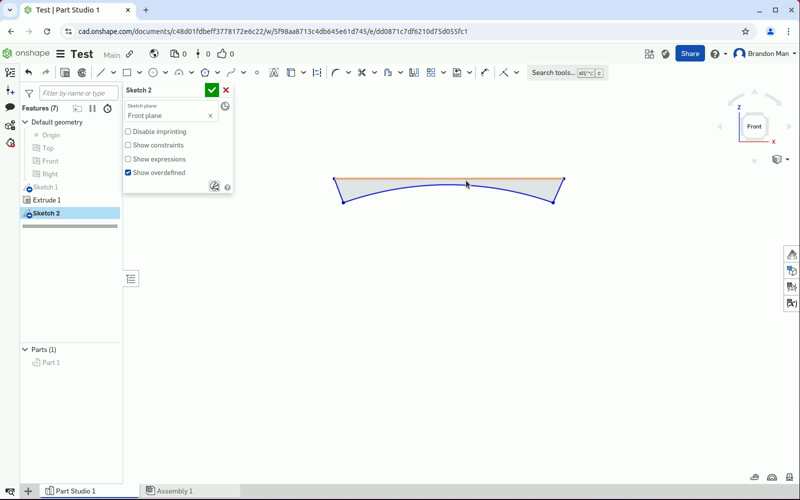
scroll(6)
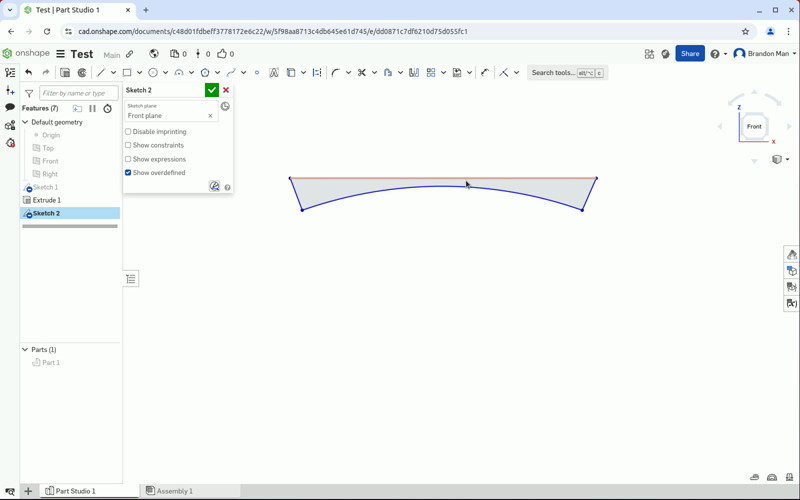
scroll(6)
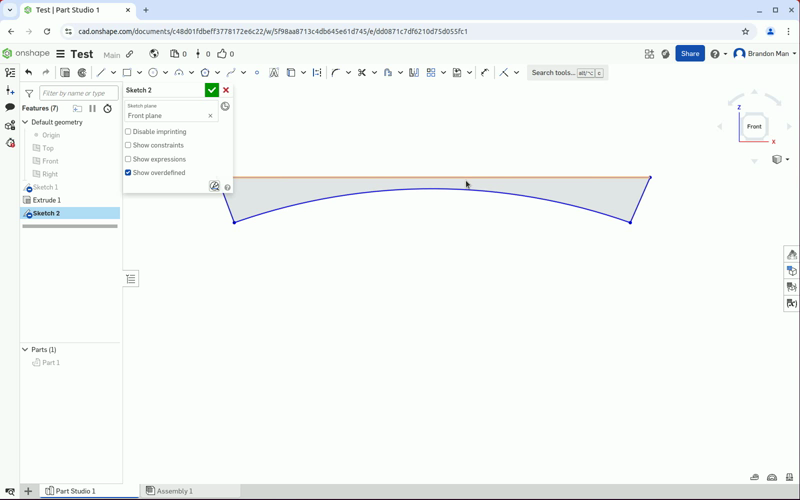
scroll(6)
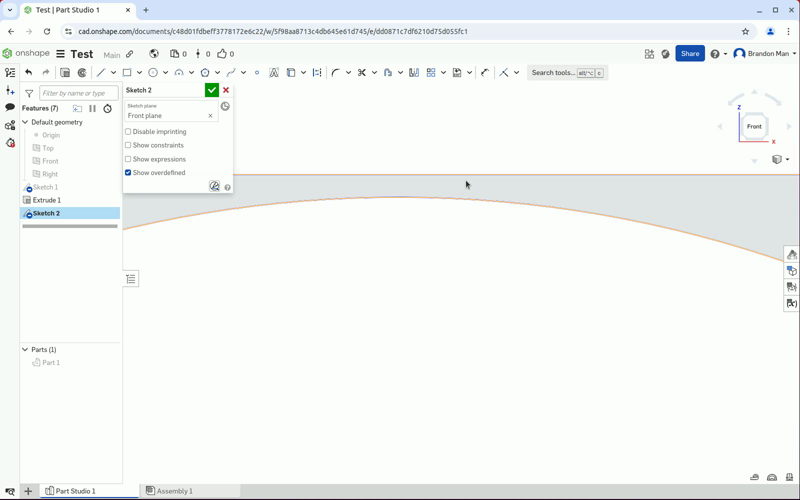
click(466, 180)
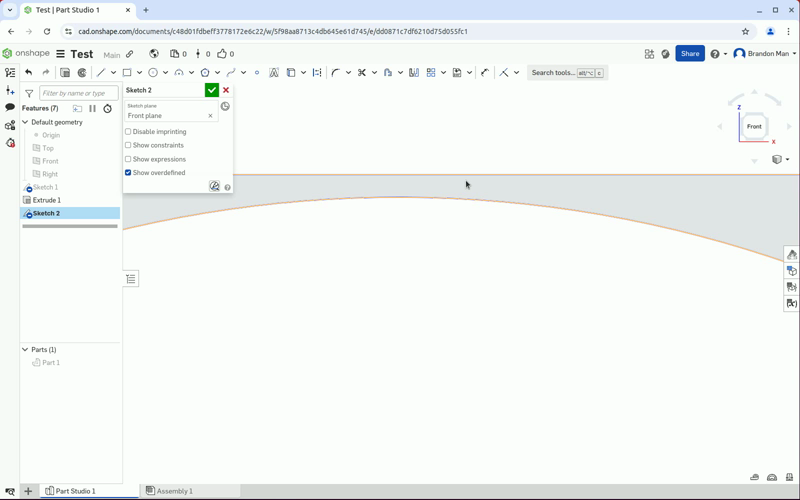
scroll(-6)
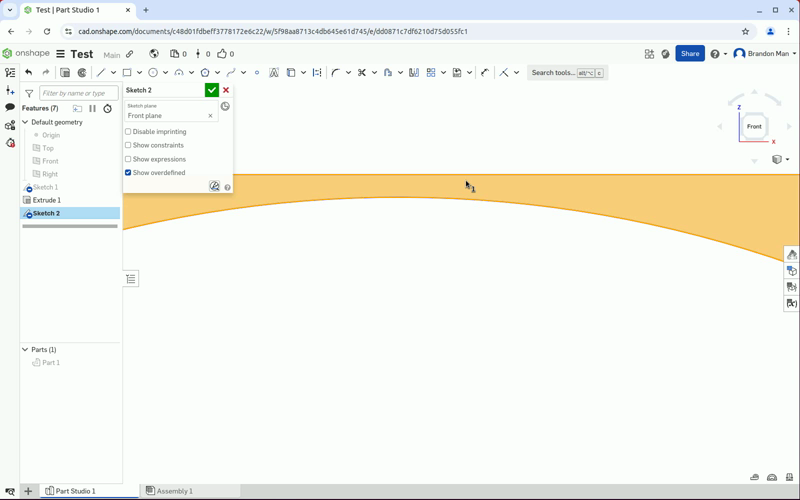
scroll(-6)
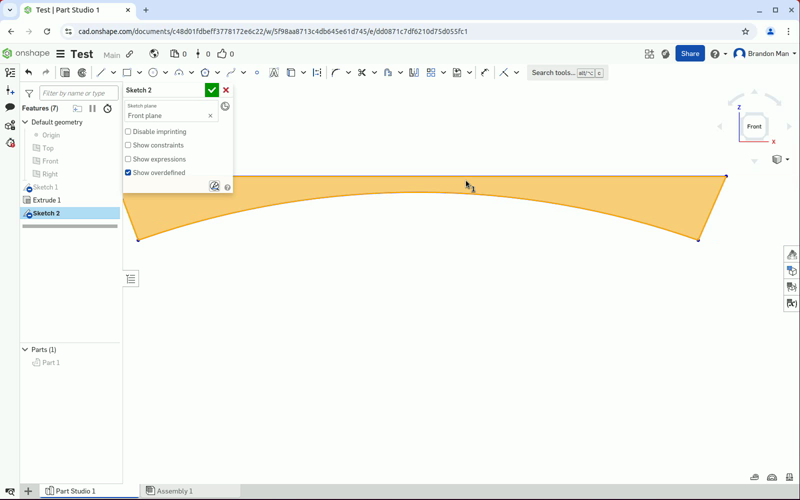
scroll(-6)
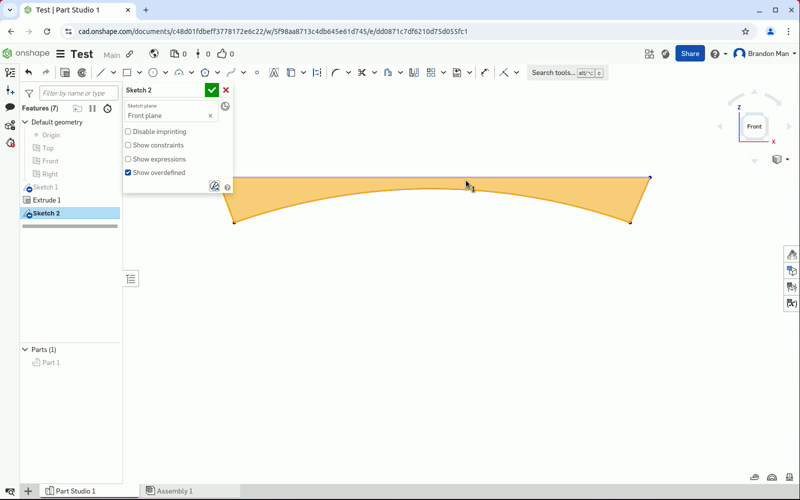
scroll(-6)
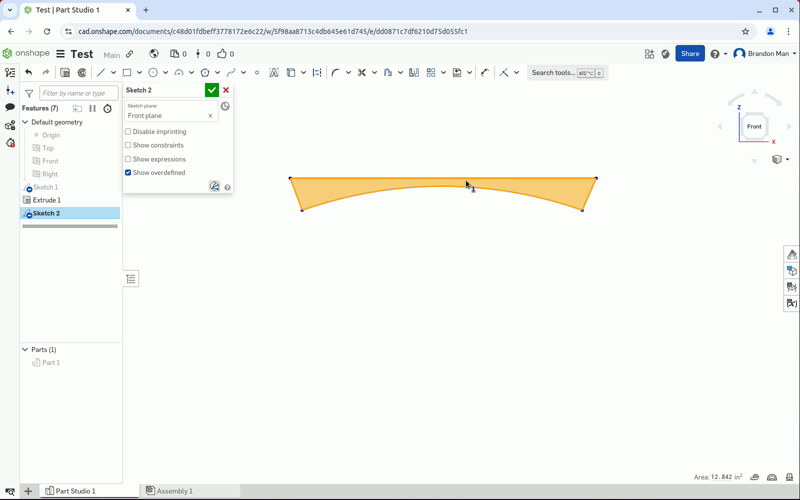
scroll(-6)
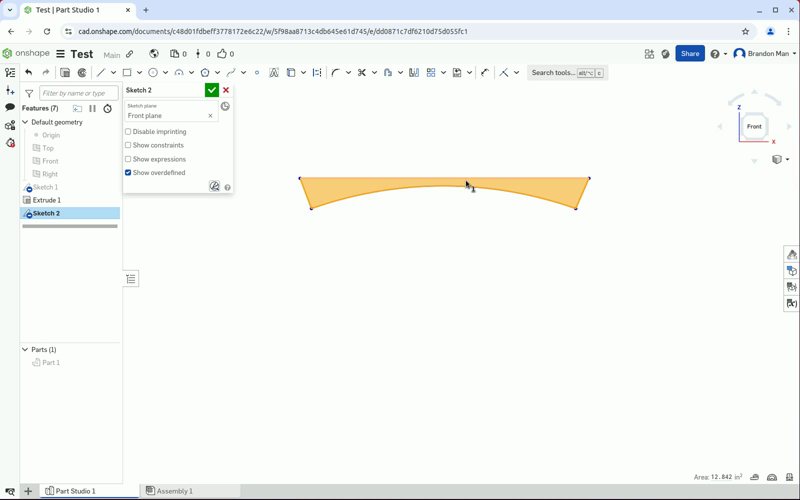
scroll(-6)
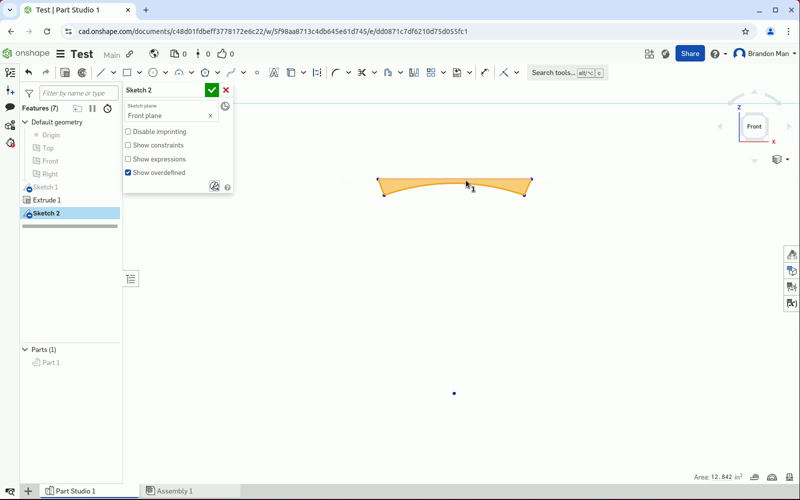
scroll(-6)
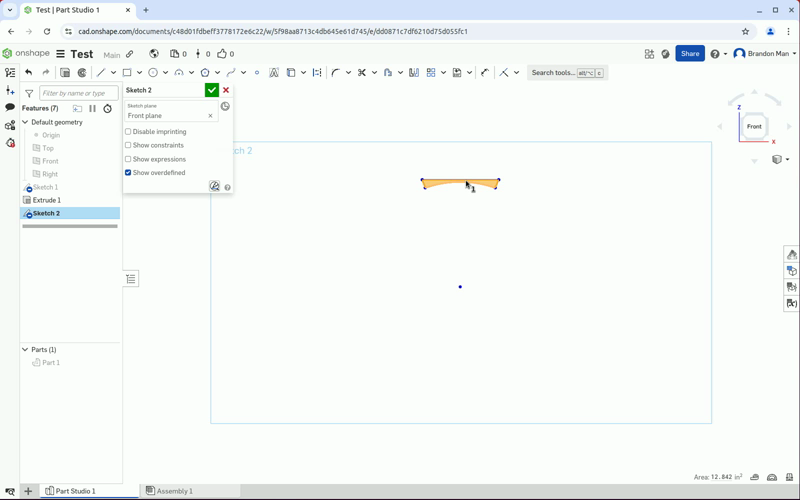
mouse_move(73, 352)
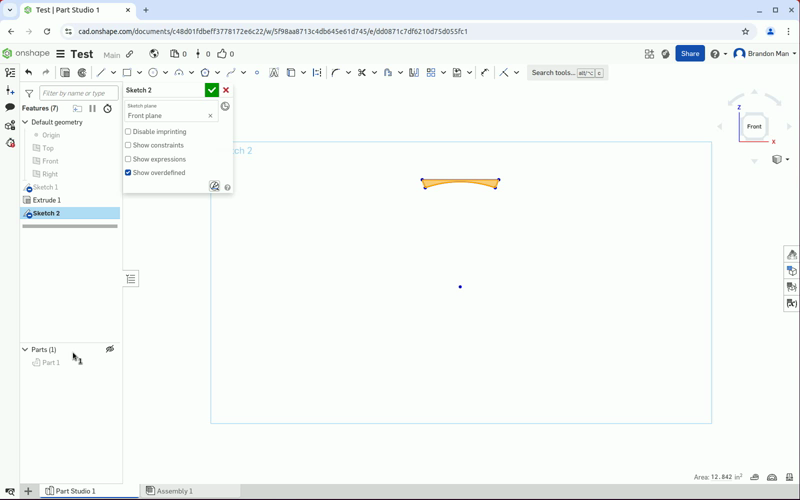
key(shift+y)
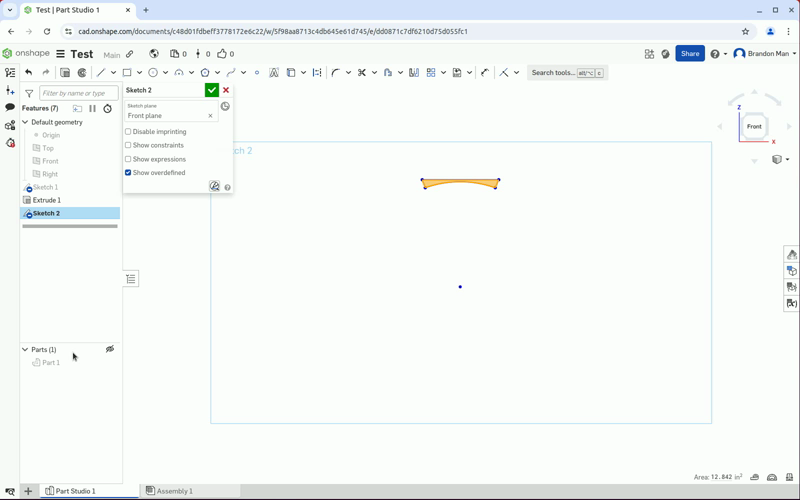
key(shift+e)
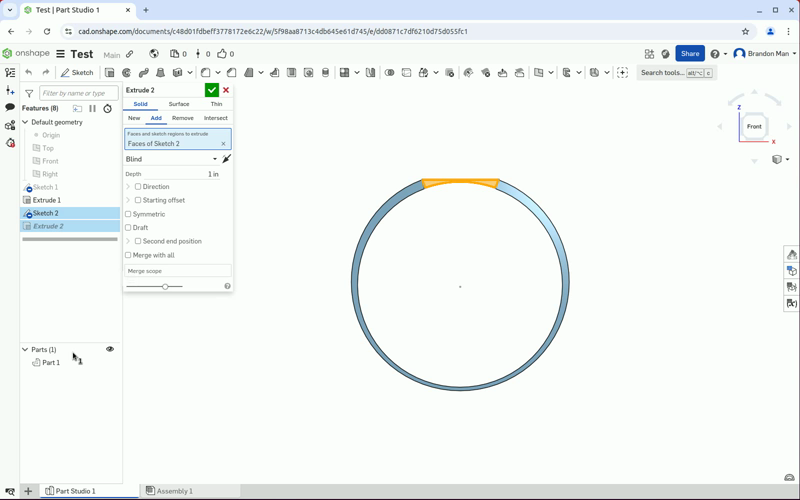
mouse_move(143, 106)
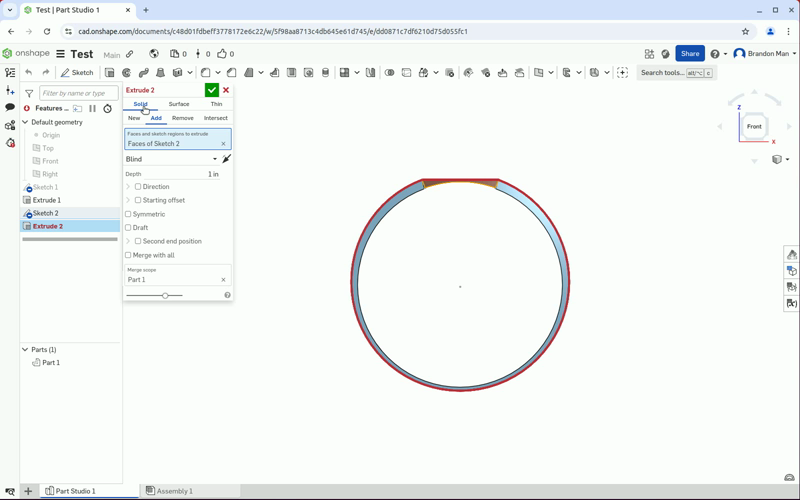
click(143, 106)
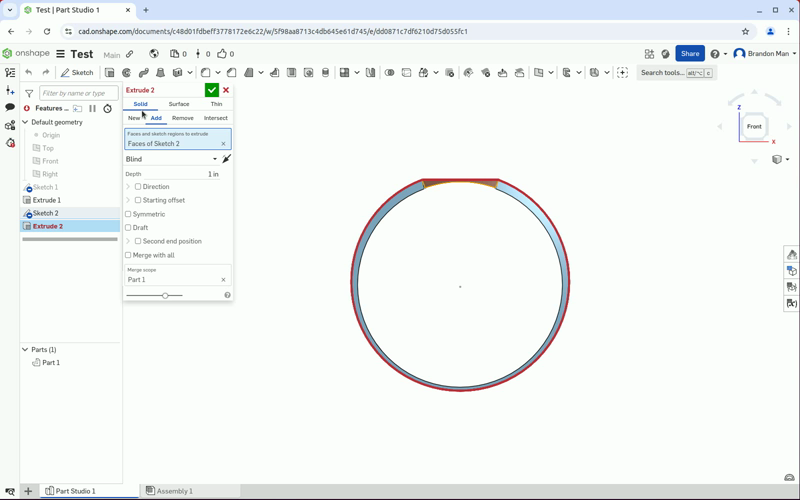
mouse_move(137, 120)
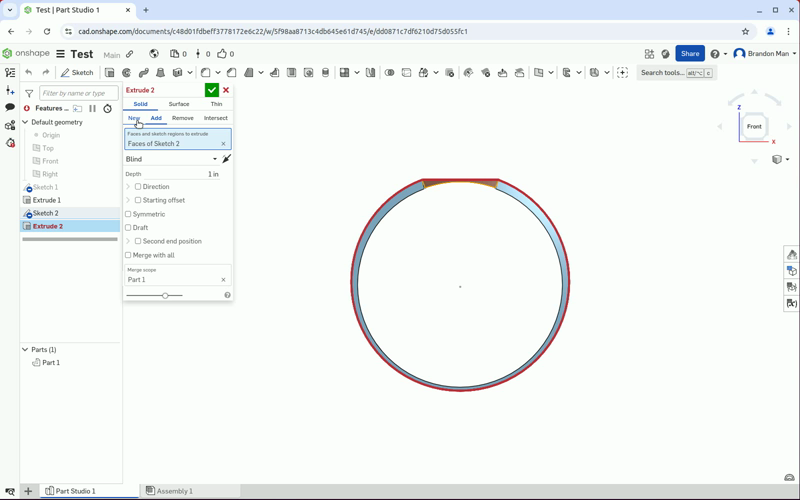
click(137, 120)
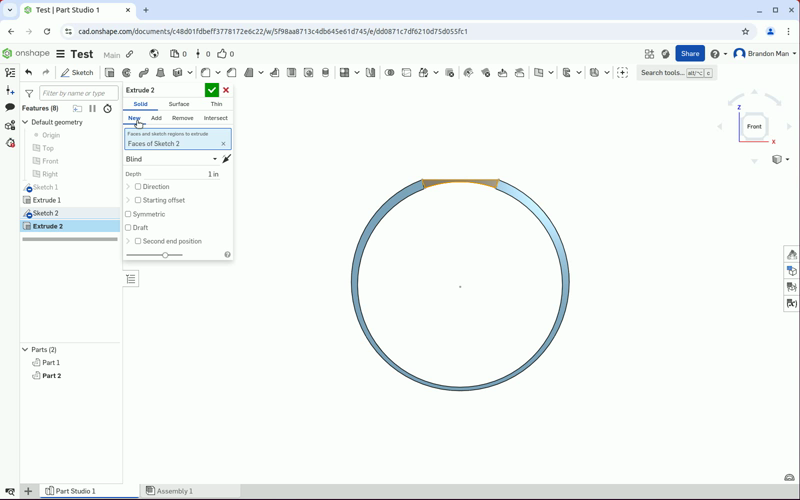
key(tab, 4)
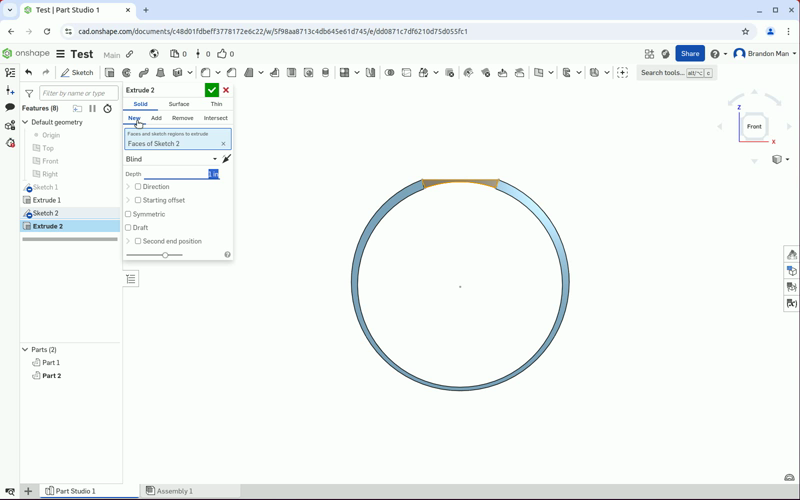
text(0.963)
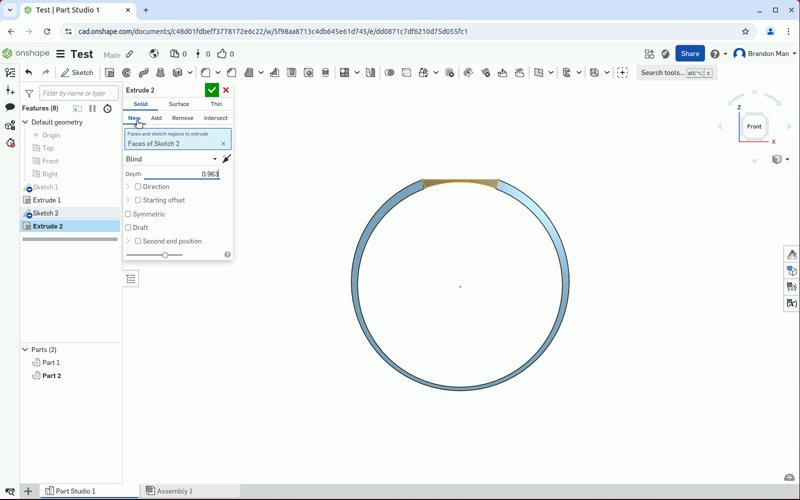
key(tab, 3)
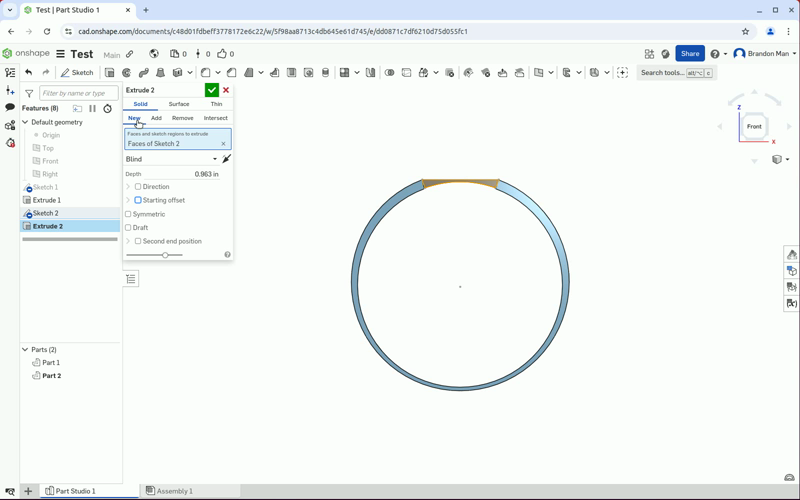
key(tab, 2)
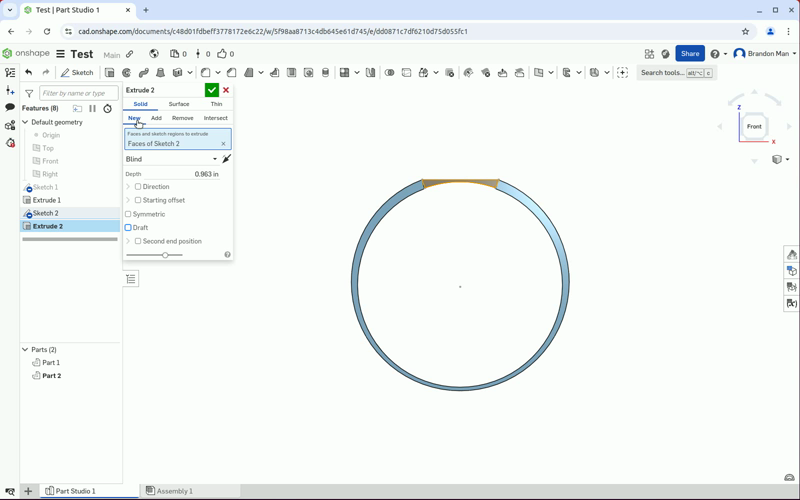
key(space)
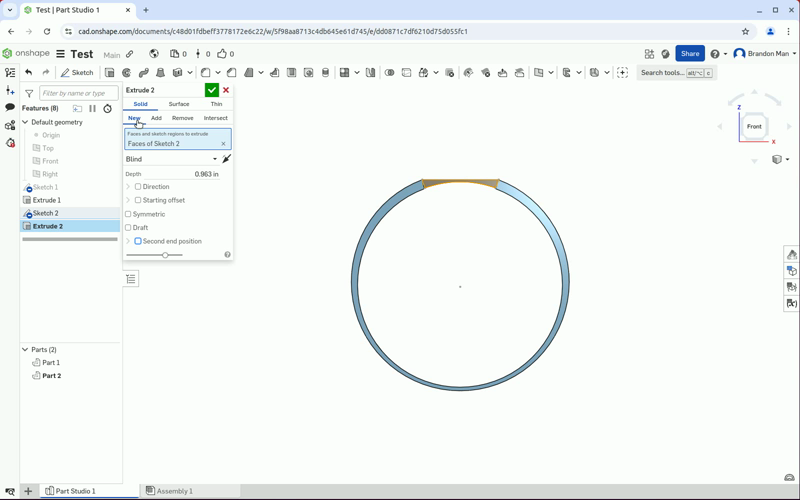
key(tab, 3)
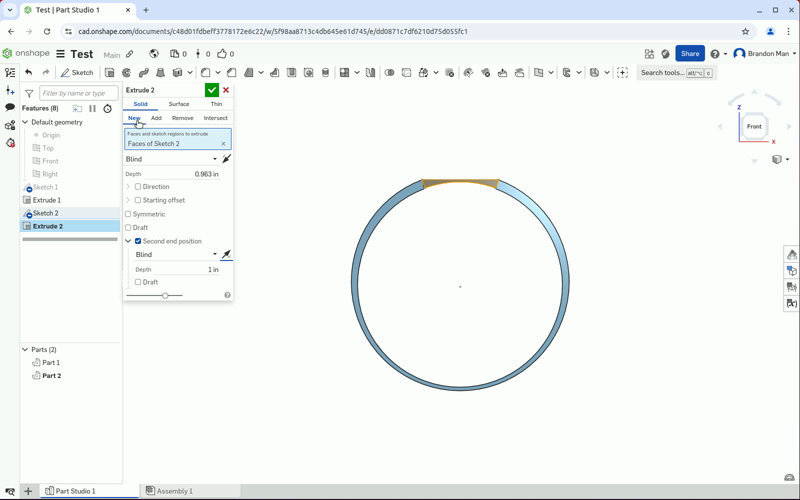
text(0.963)
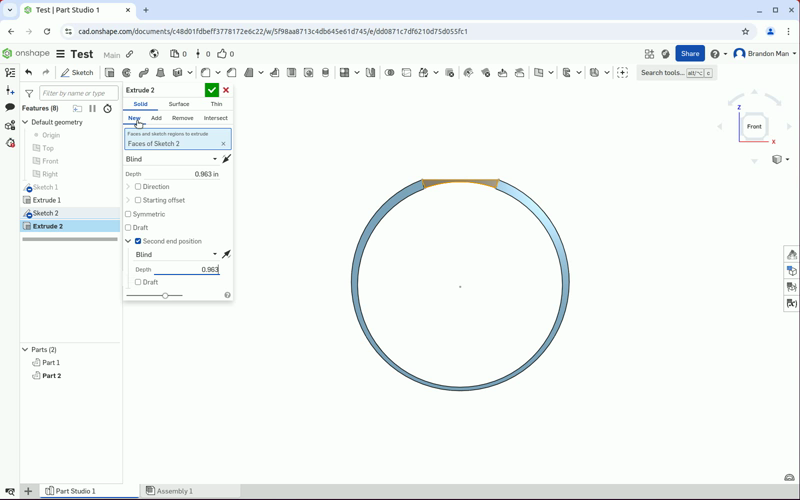
key(enter)
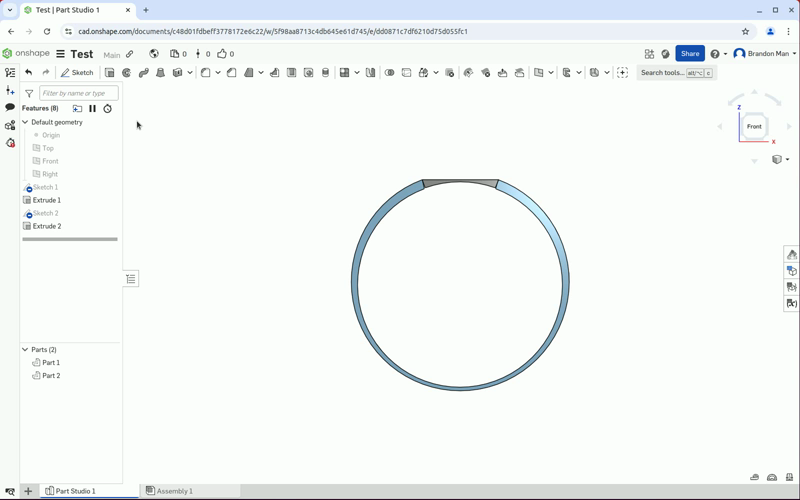
key(shift+h)
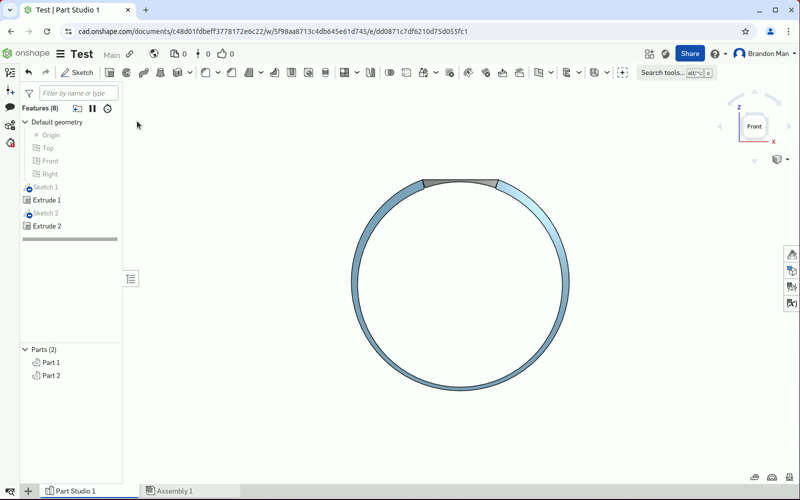
key(shift+h)
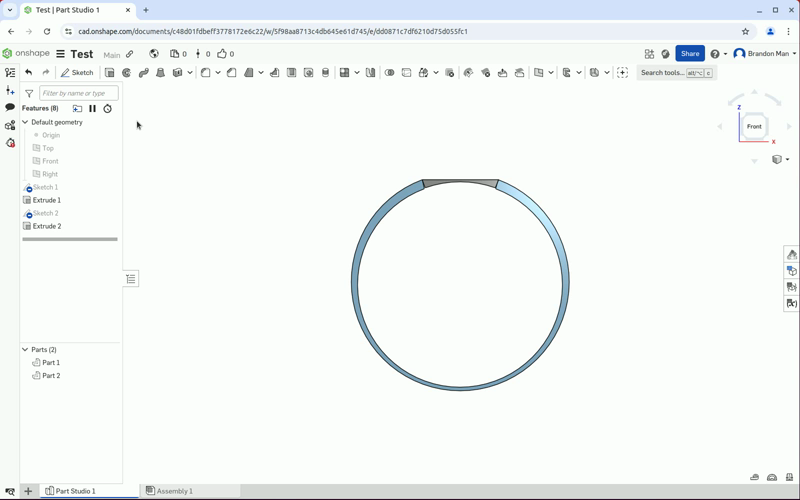
mouse_move(73, 189)
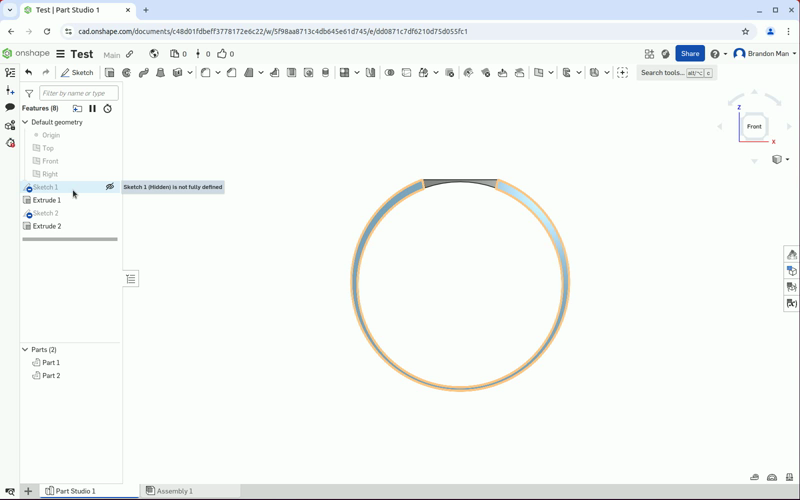
click(73, 189)
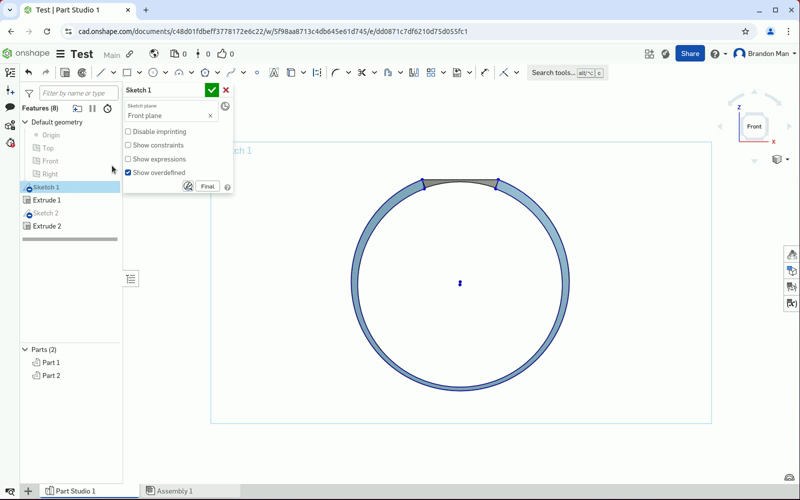
mouse_move(229, 92)
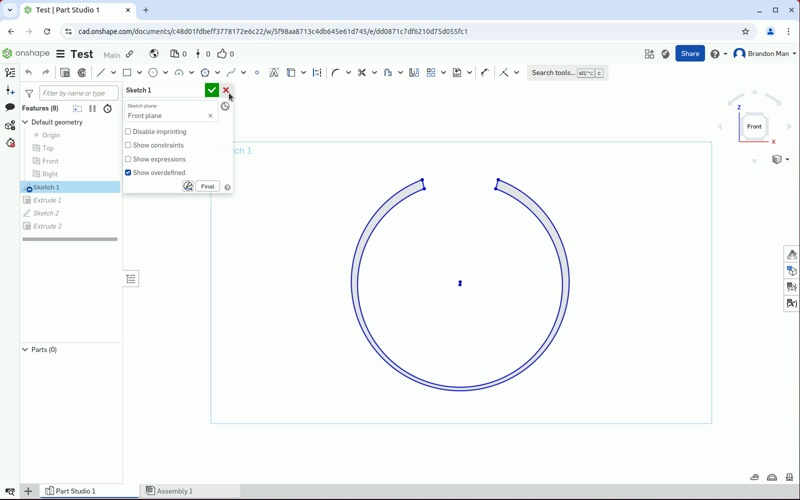
click(229, 92)
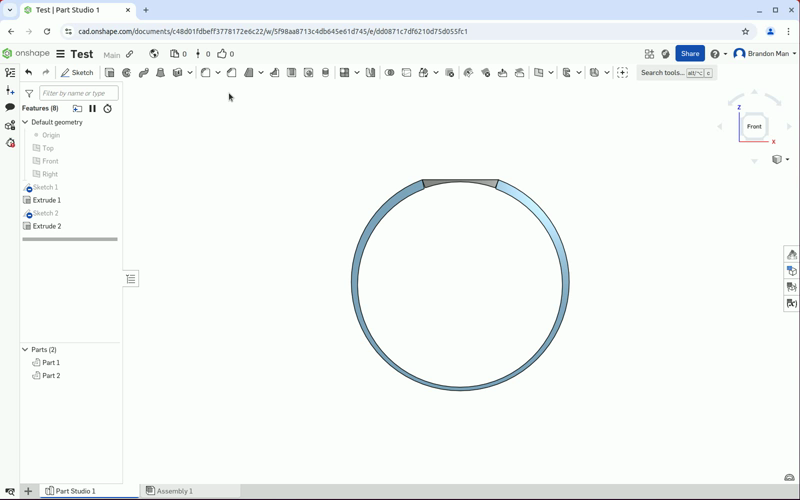
mouse_move(73, 352)
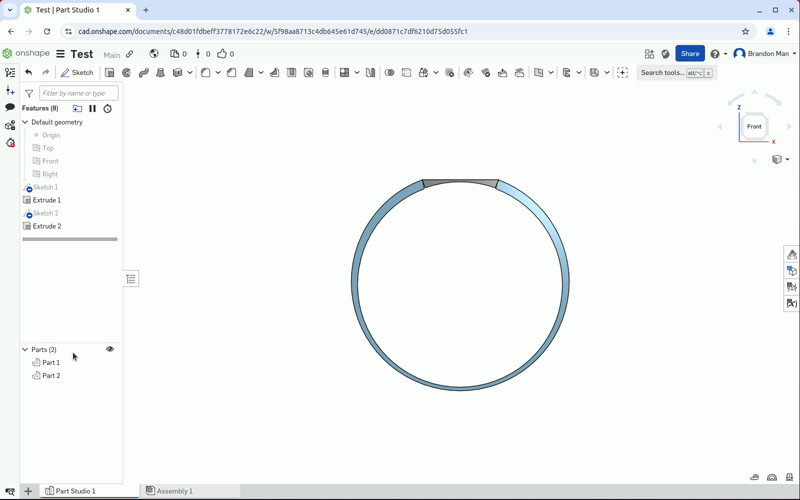
key(y)
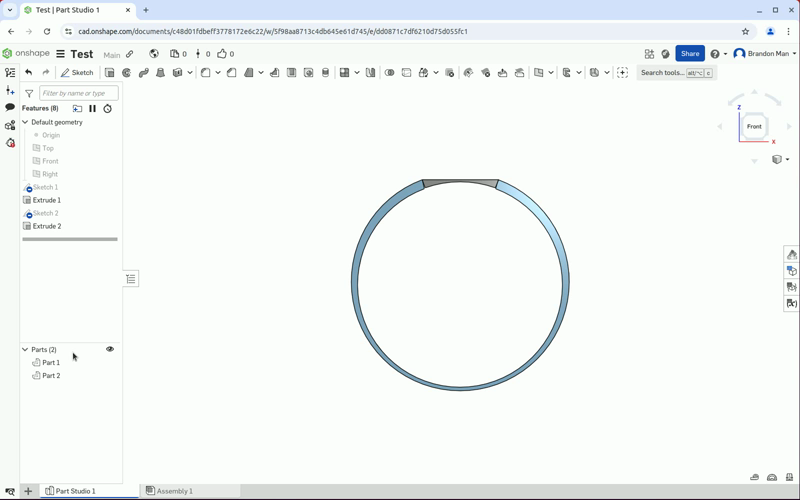
key(shift+p)
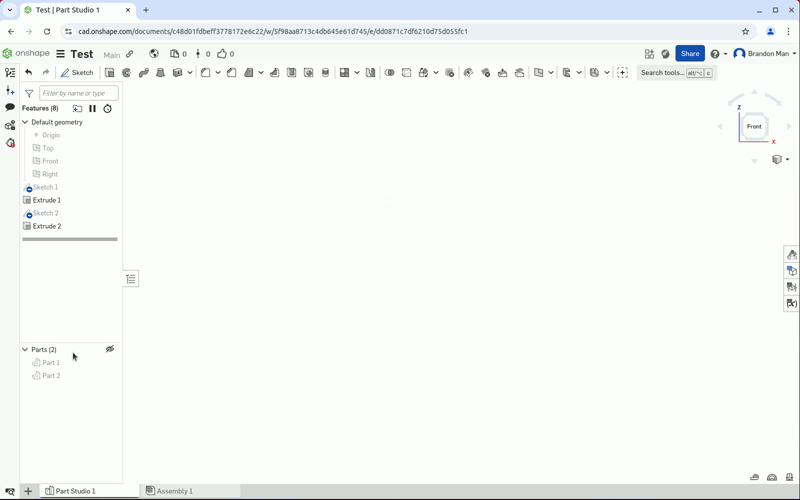
key(space)
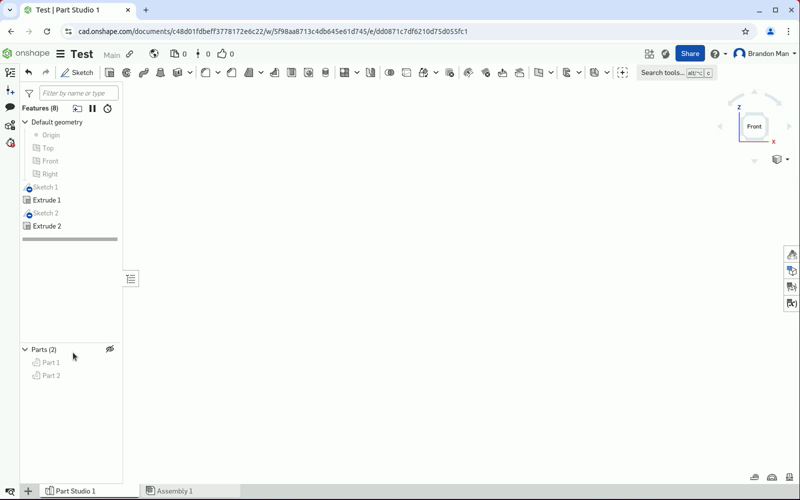
key_down(shift)
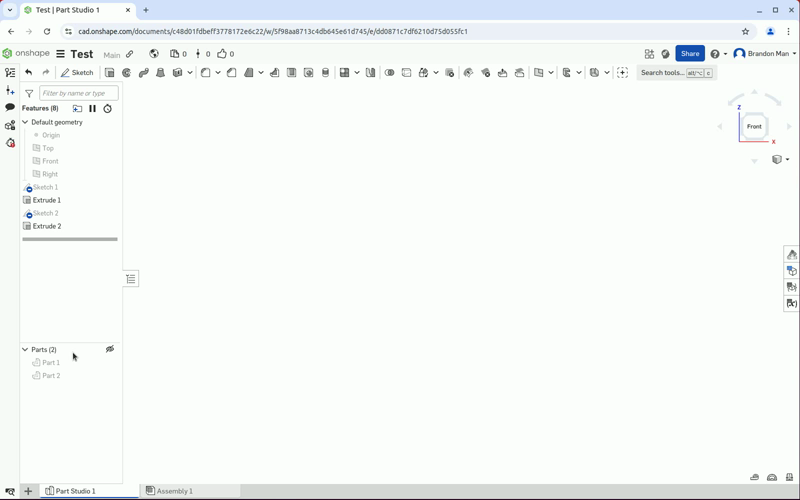
key(down)
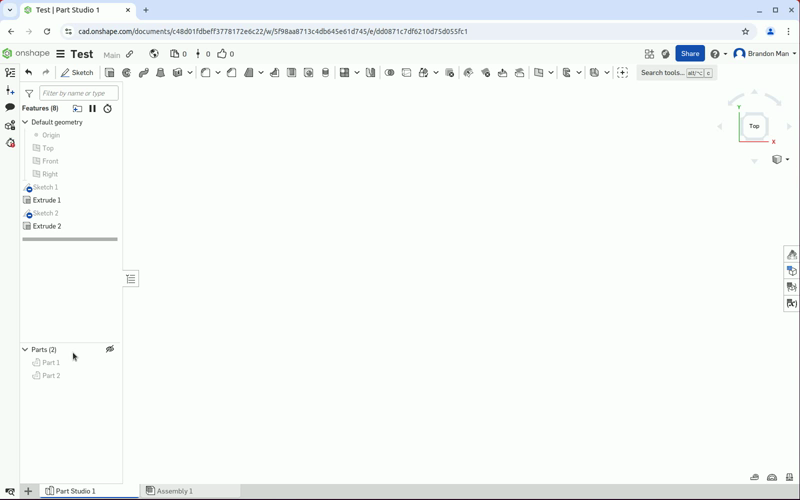
key_up(shift)
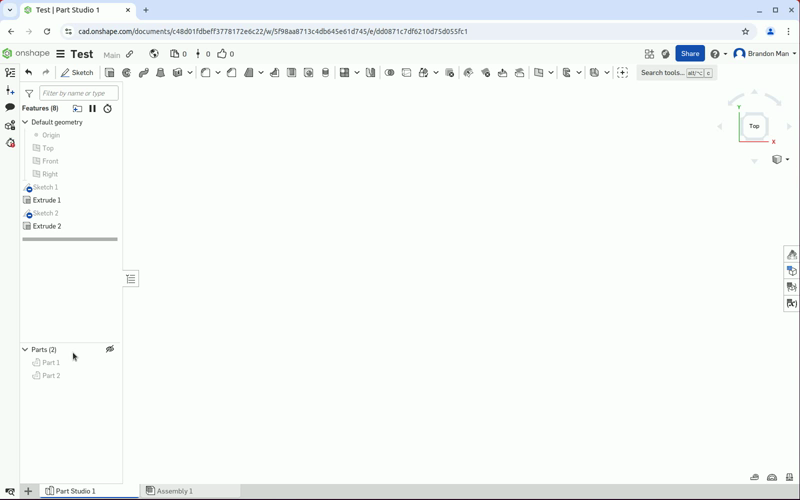
mouse_move(73, 352)
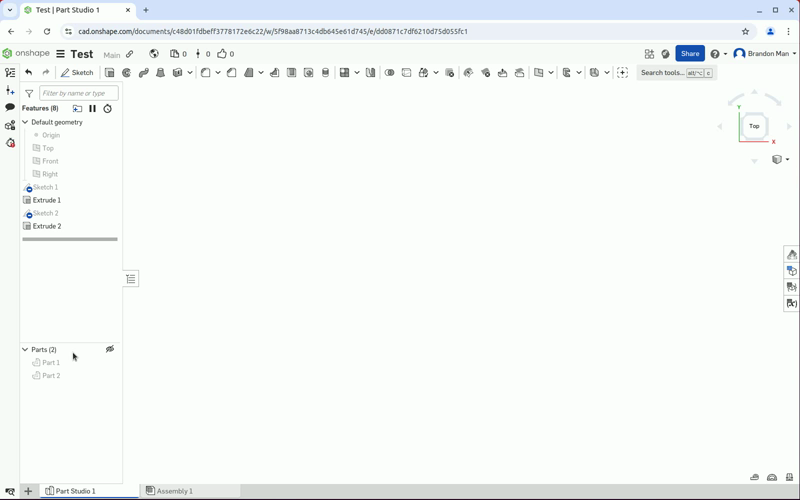
key(shift+y)
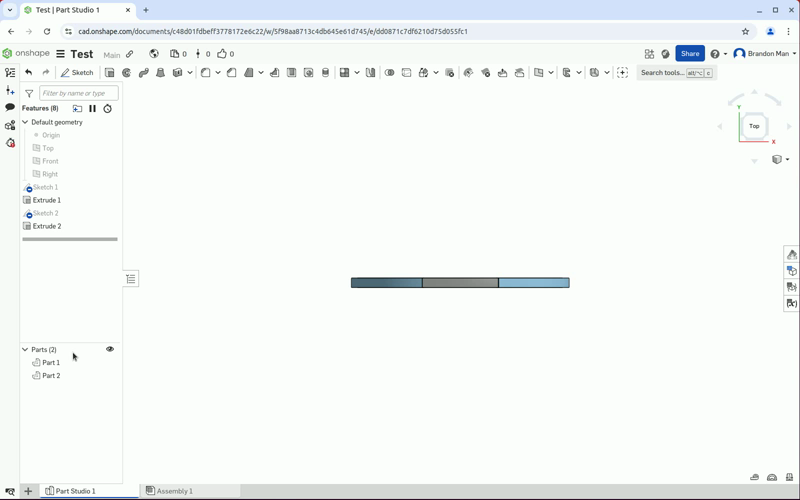
mouse_move(541, 75)
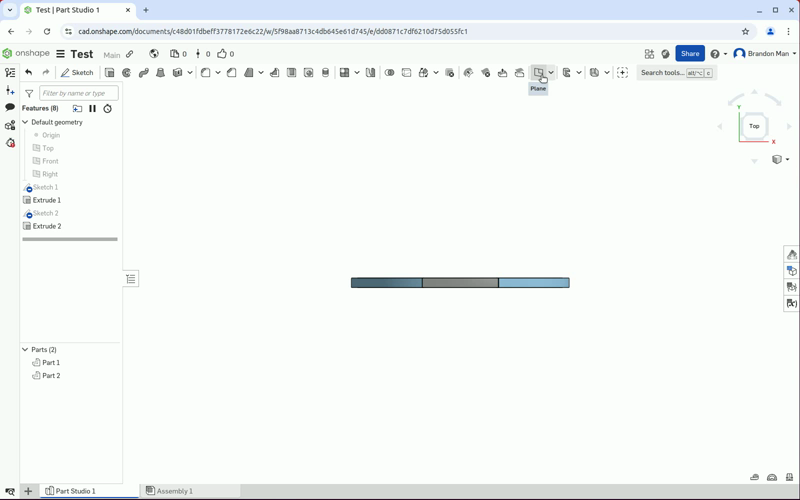
click(541, 75)
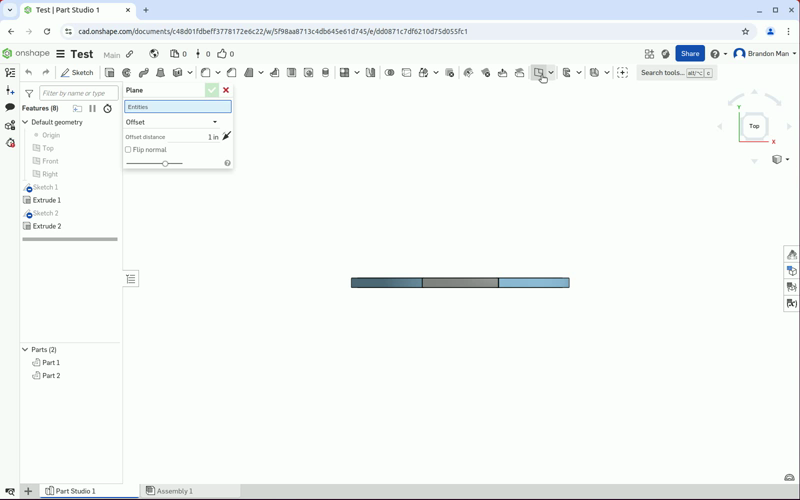
mouse_move(73, 150)
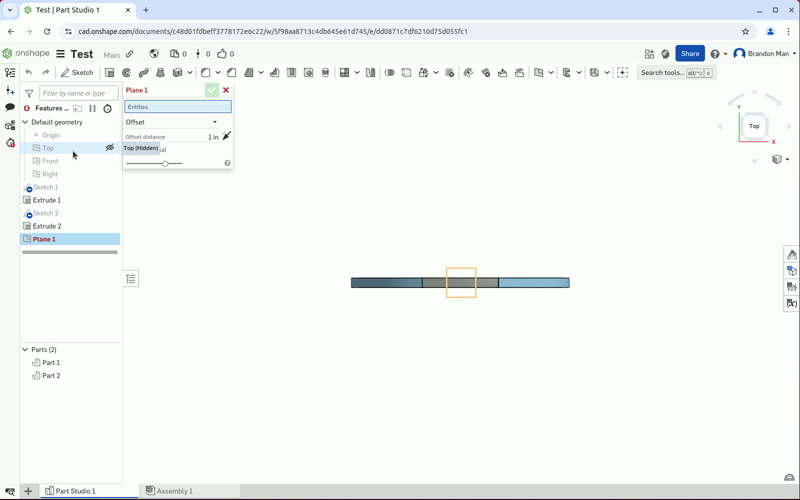
click(73, 150)
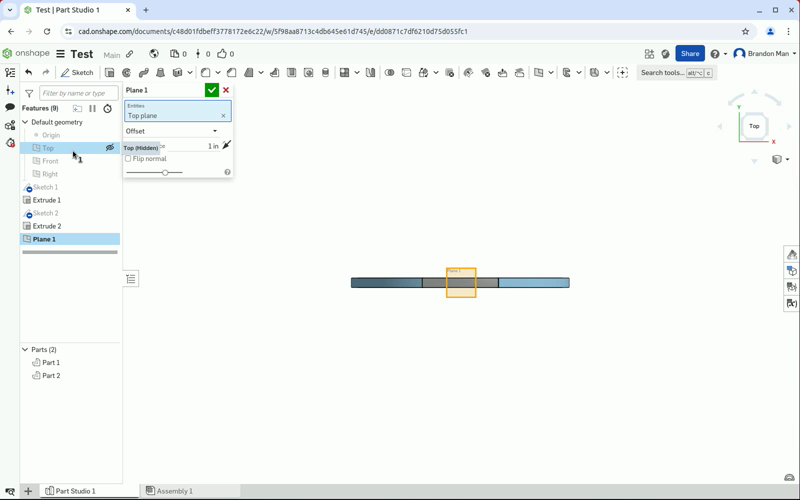
key(tab, 2)
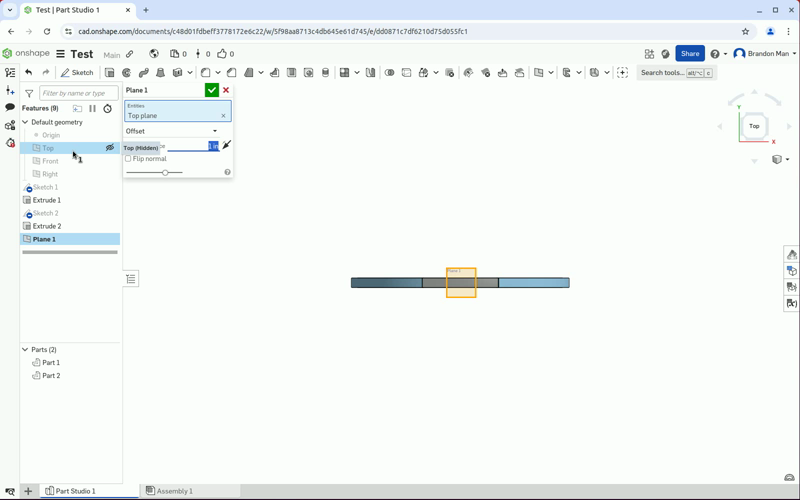
text(21.198)
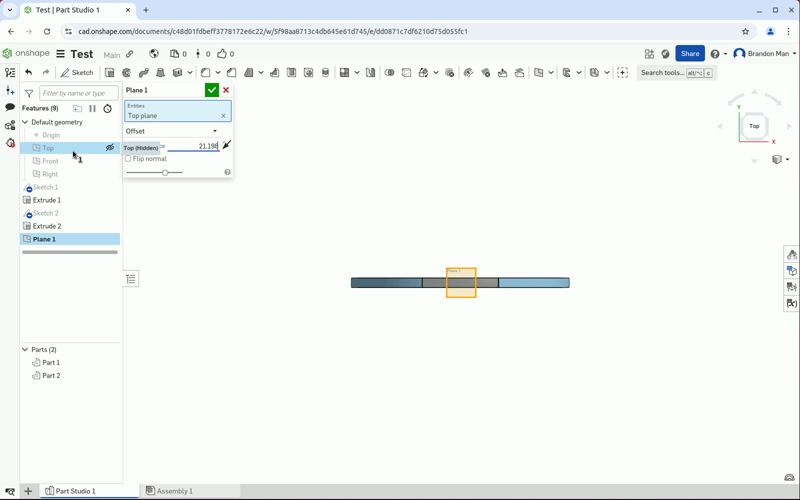
key(enter, 2)
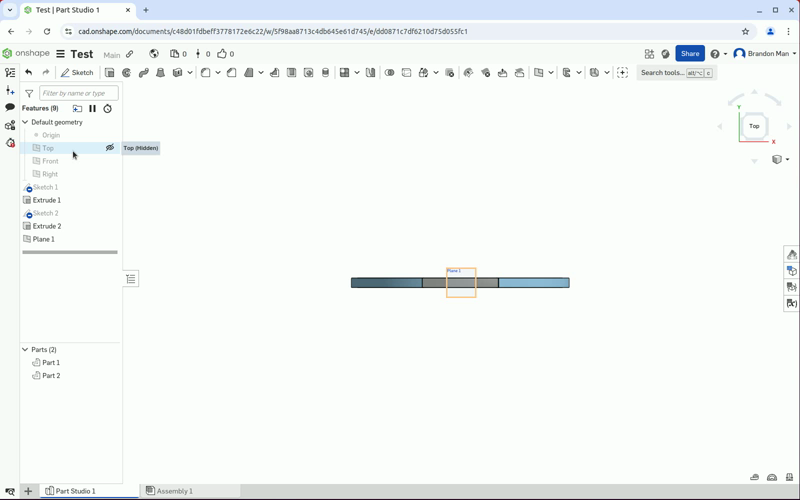
key(shift+s)
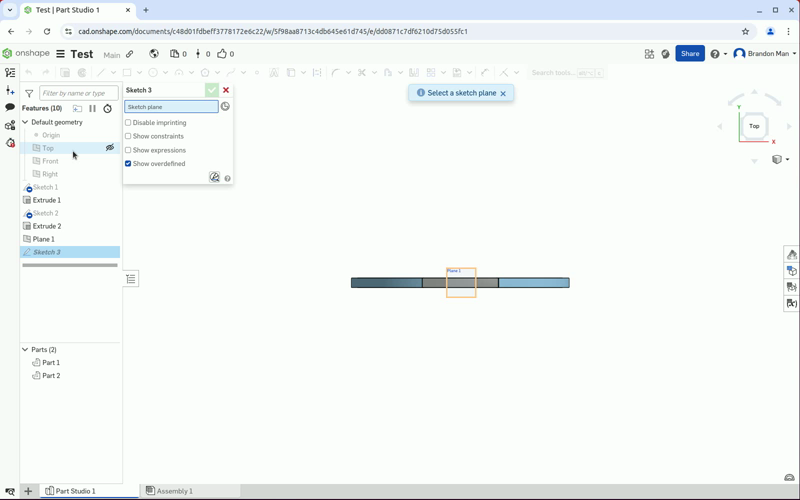
mouse_move(73, 241)
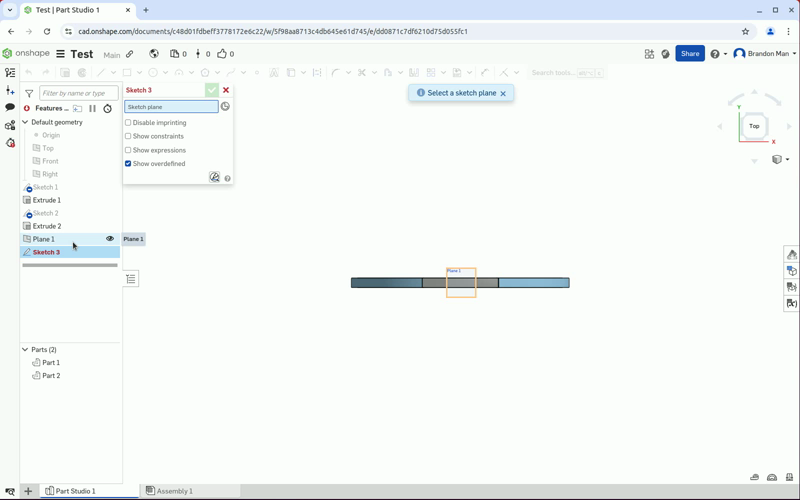
click(73, 241)
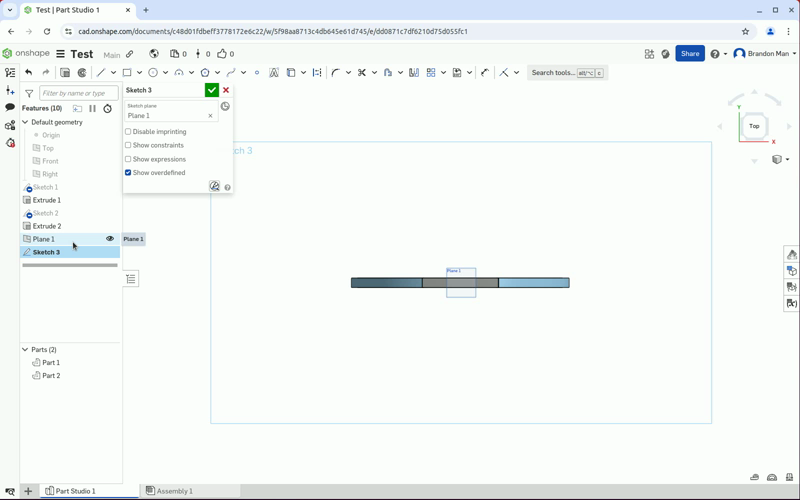
mouse_move(73, 352)
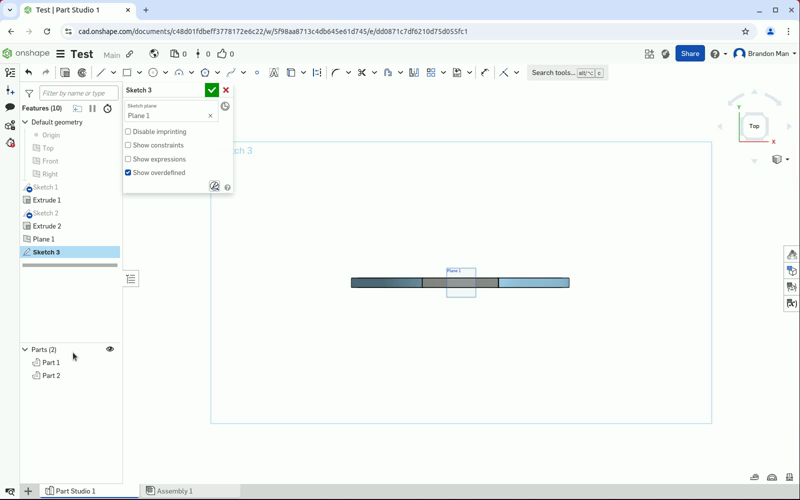
key(y)
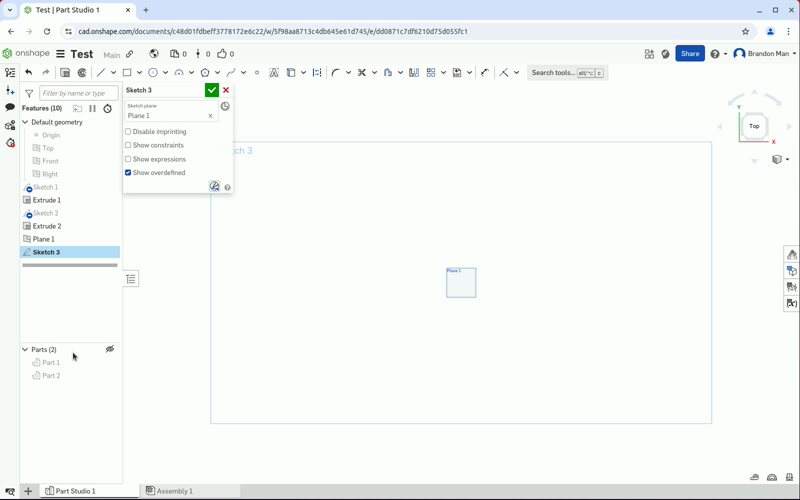
key(l)
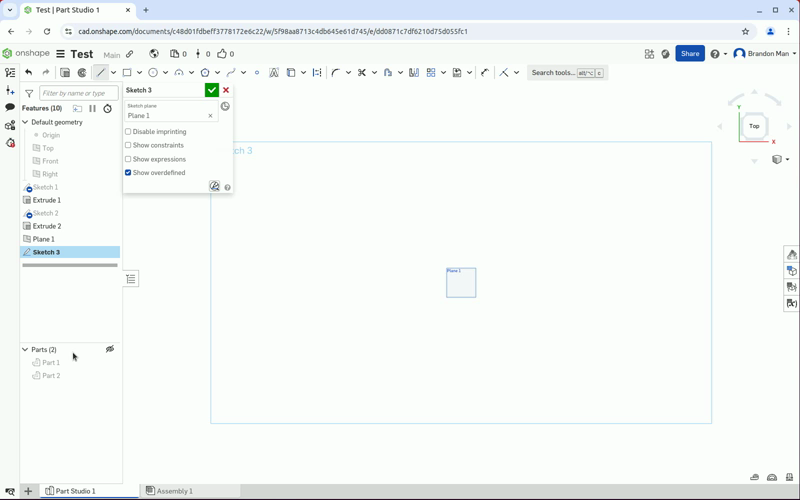
key_down(shift)
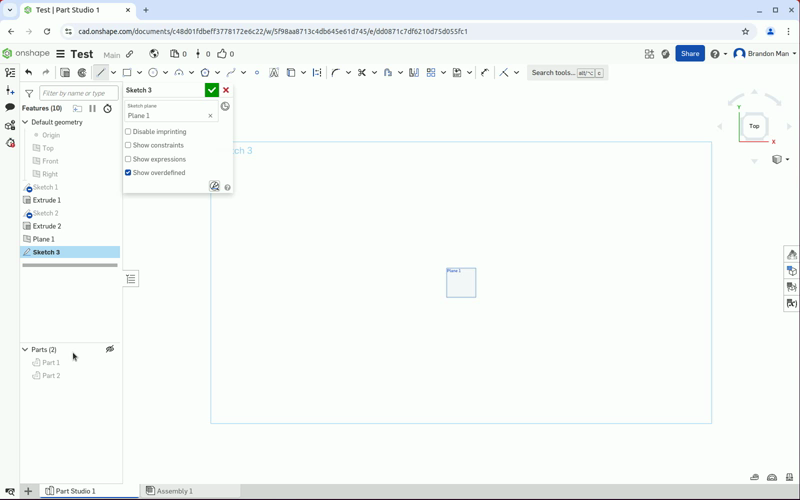
mouse_move(423, 311)
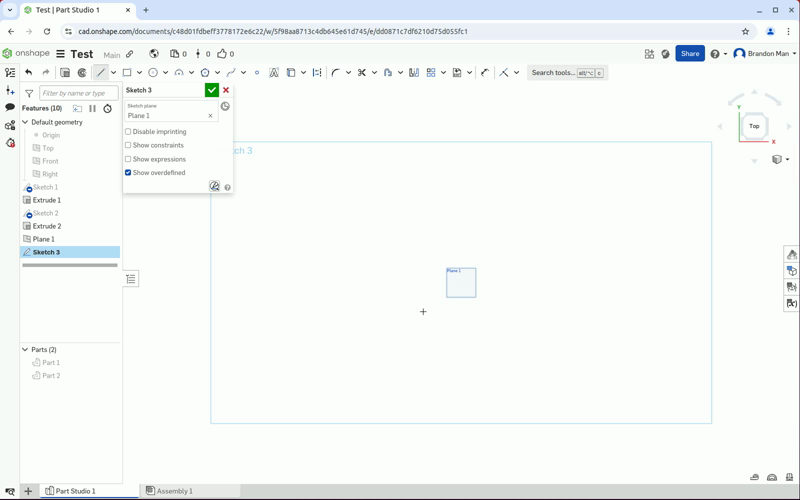
click(423, 311)
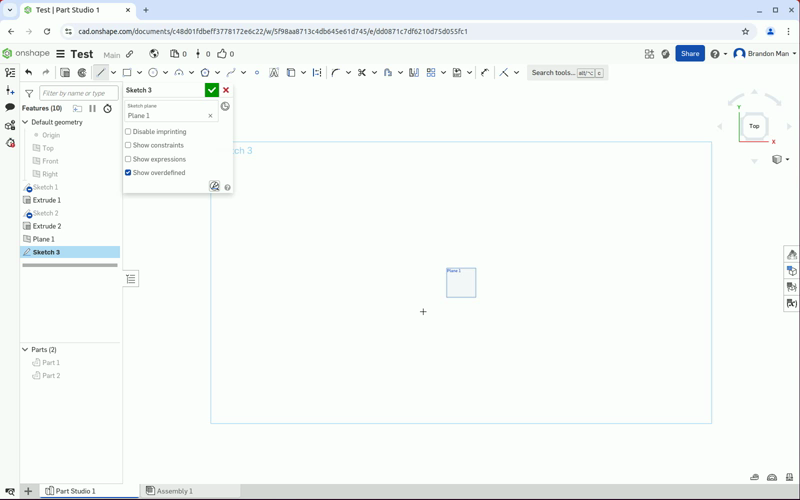
key_up(shift)
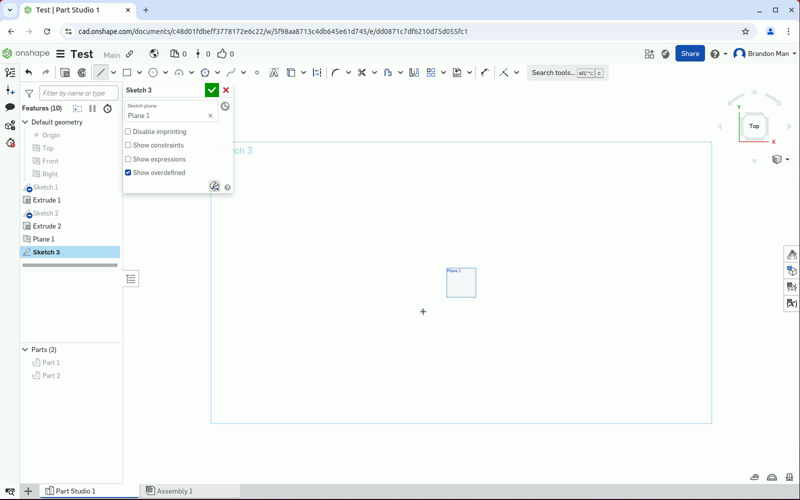
key_down(shift)
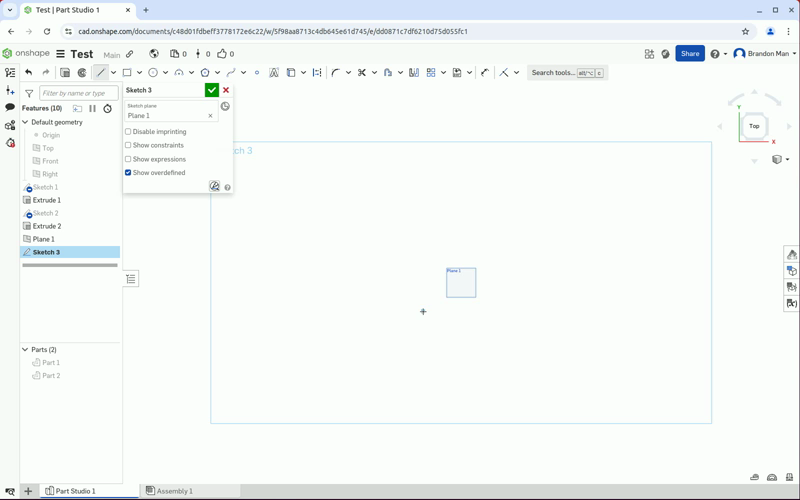
mouse_move(499, 311)
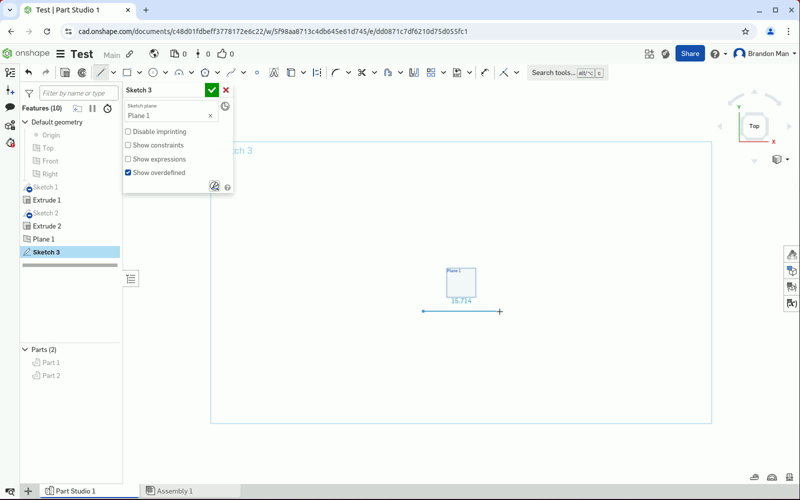
click(499, 311)
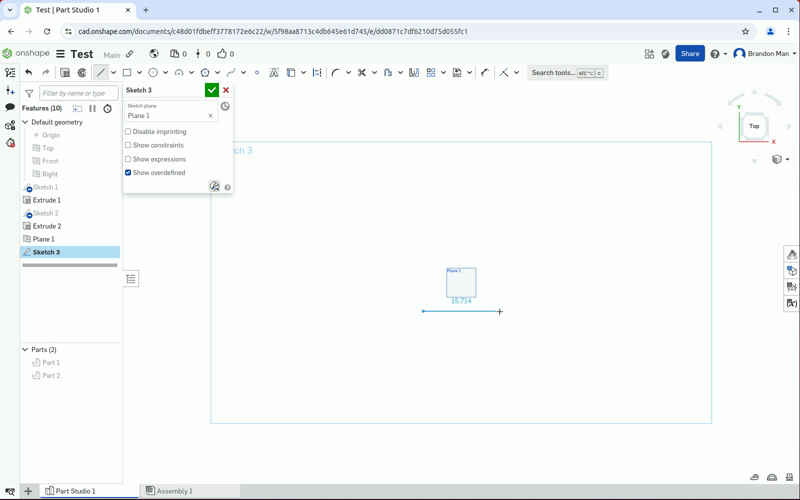
key_up(shift)
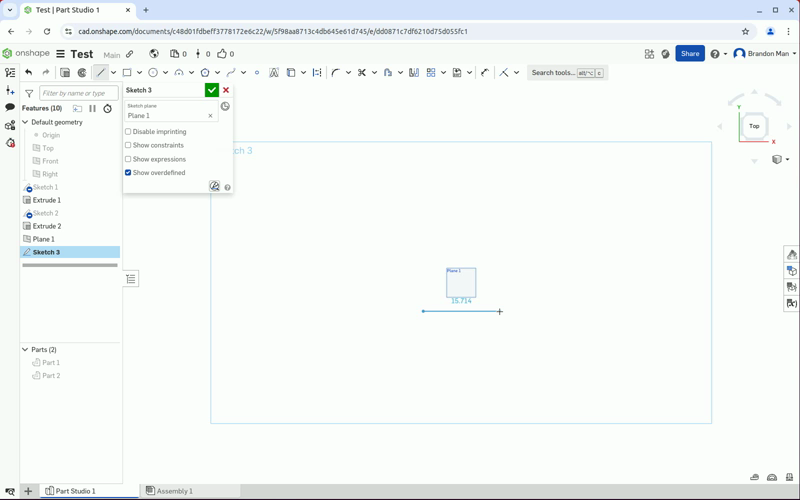
key_down(shift)
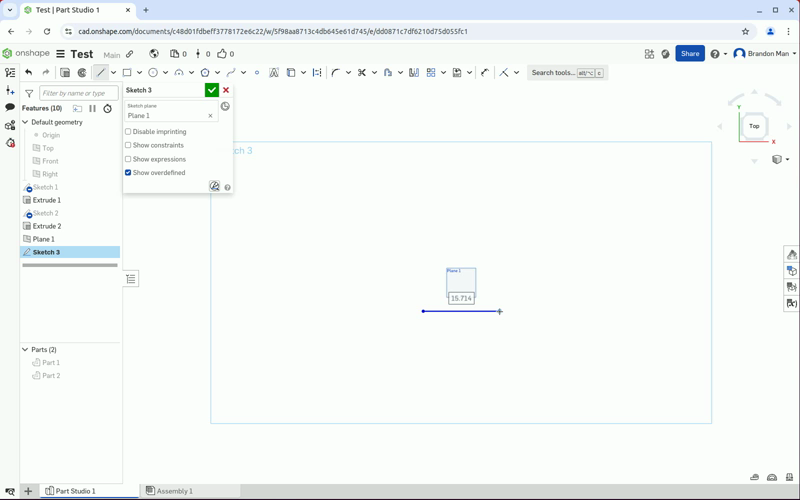
mouse_move(529, 311)
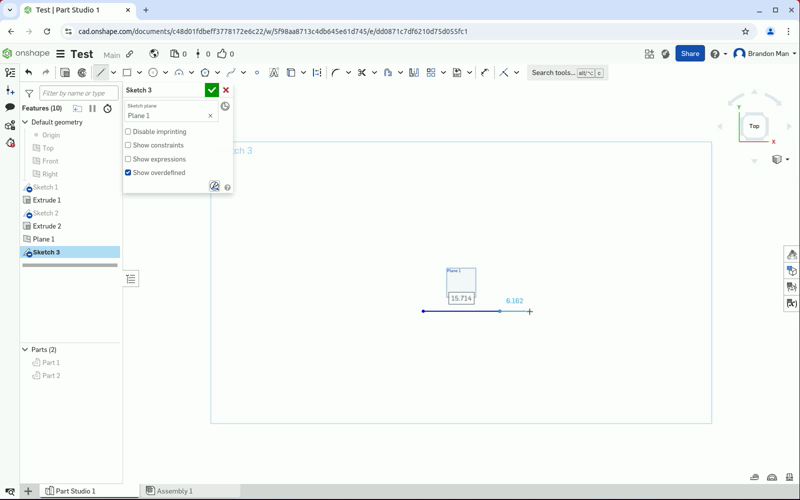
mouse_move(487, 287)
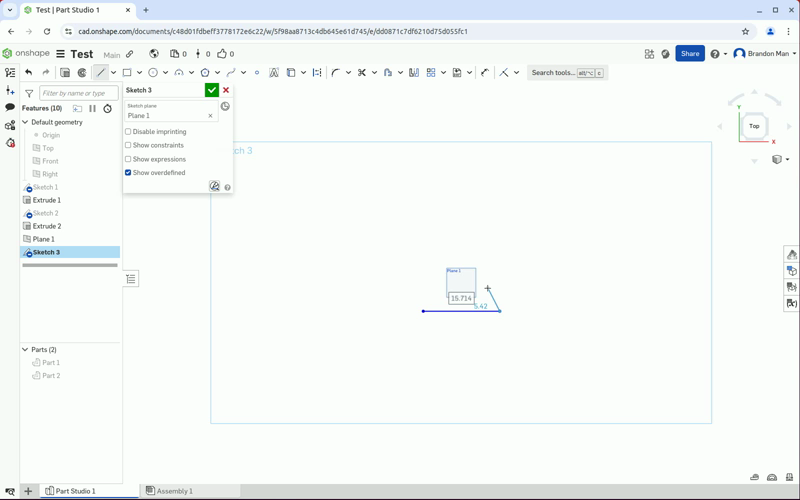
click(487, 287)
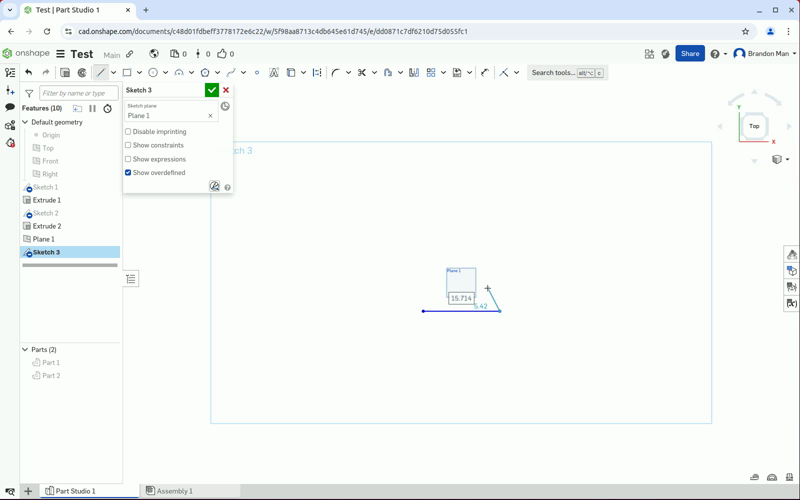
key_up(shift)
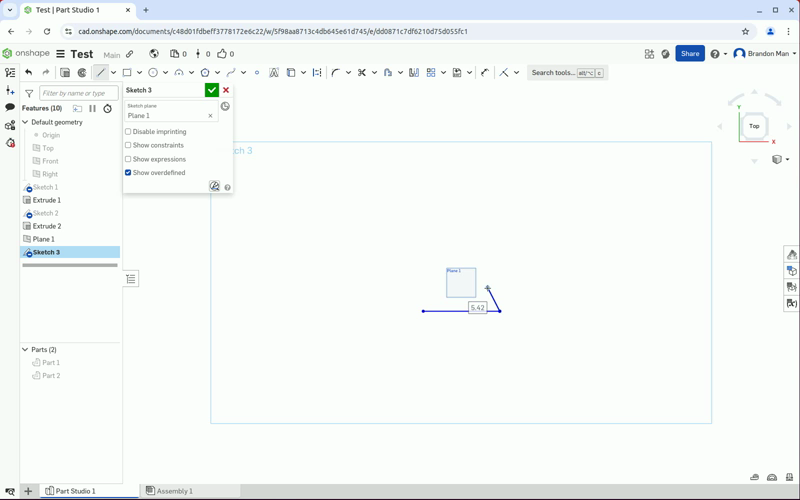
key_down(shift)
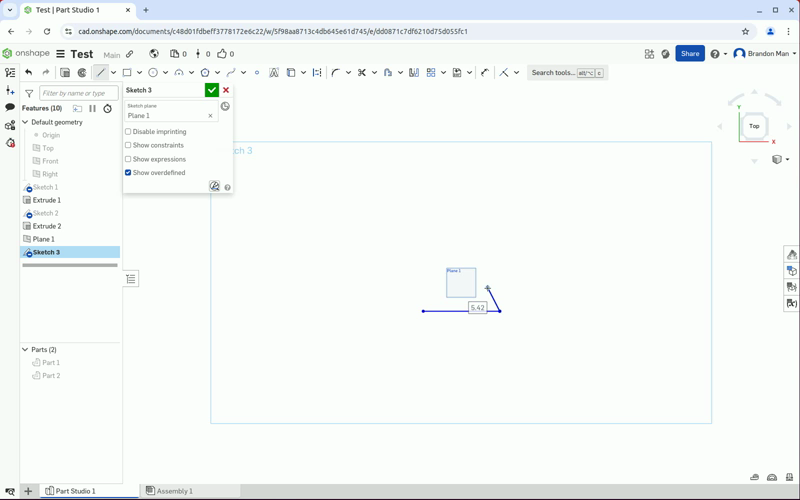
mouse_move(517, 287)
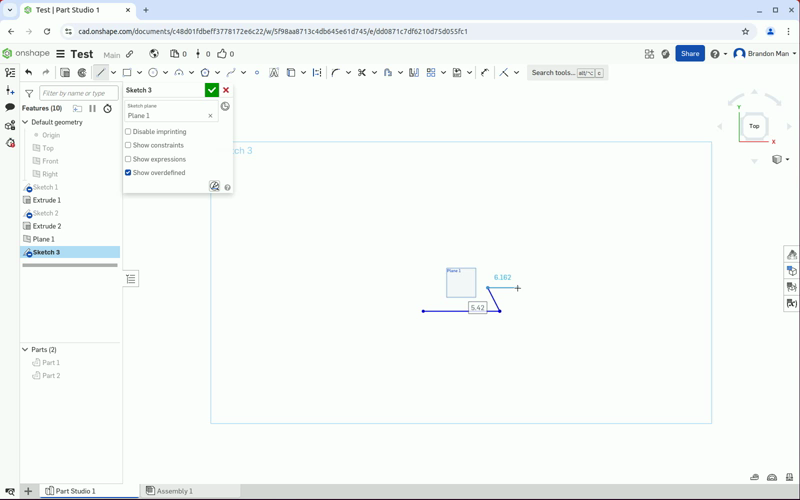
mouse_move(435, 287)
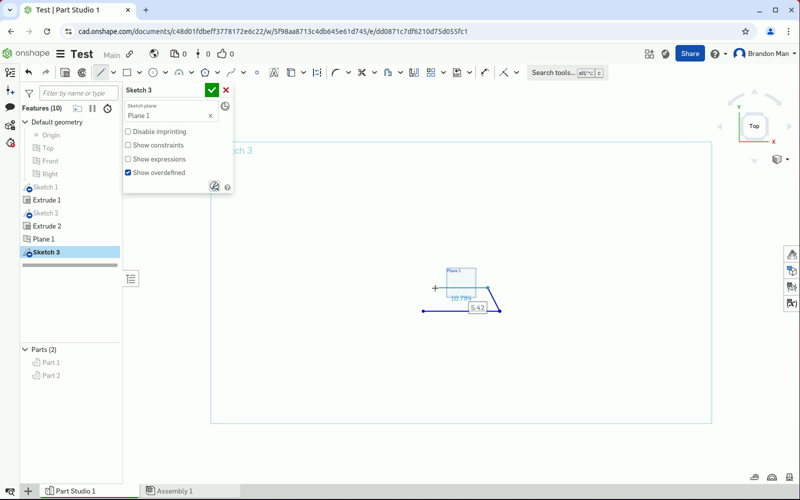
click(435, 287)
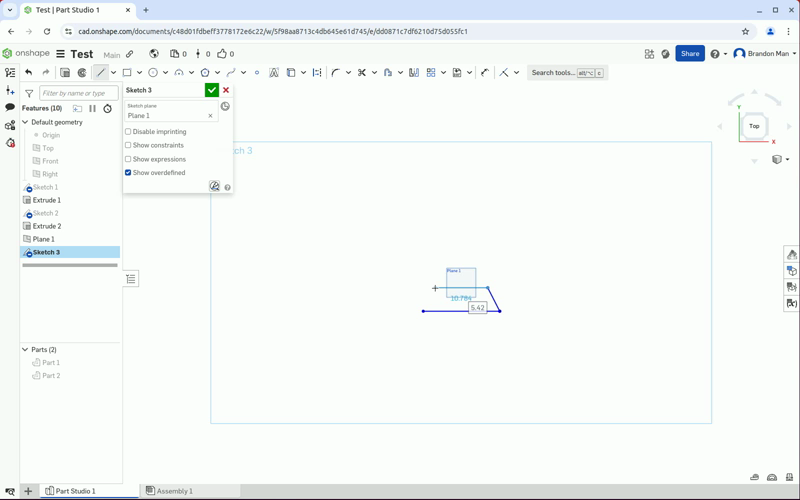
key_up(shift)
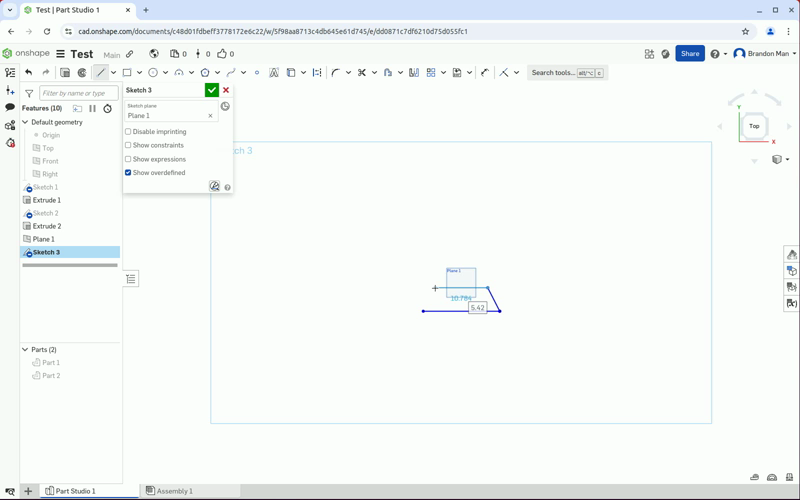
mouse_move(465, 287)
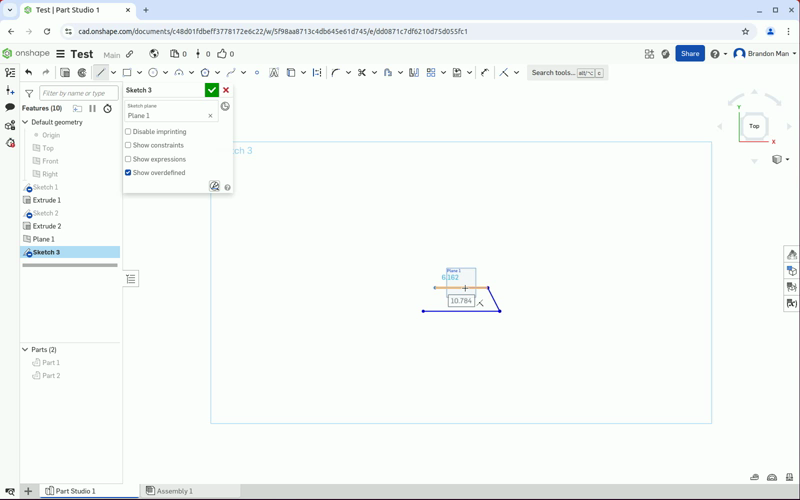
key_down(shift)
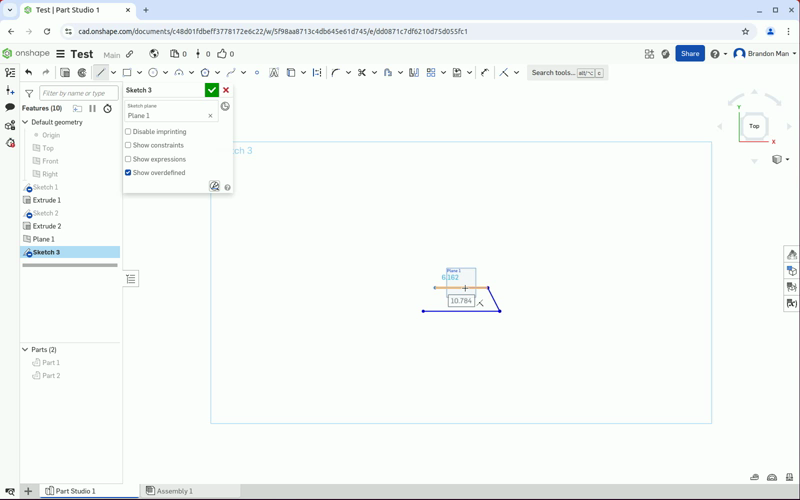
mouse_move(423, 311)
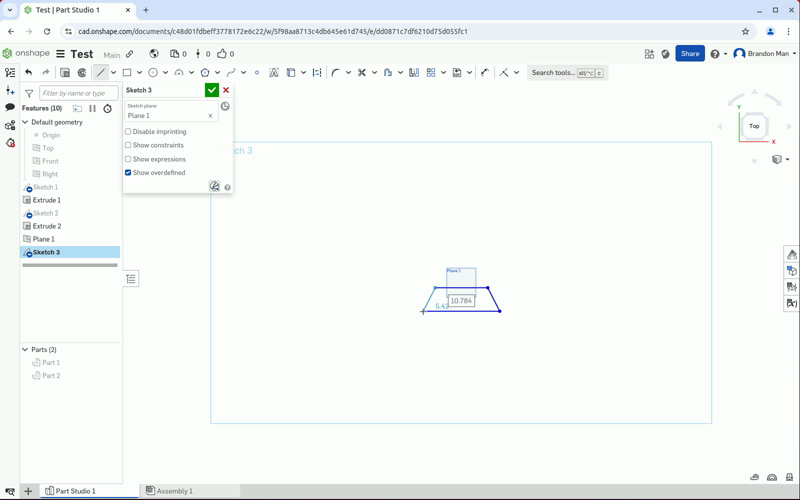
key_up(shift)
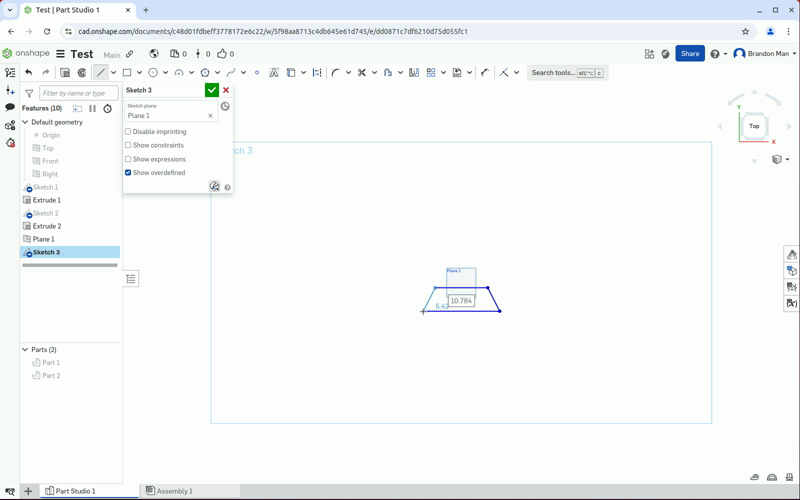
click(423, 311)
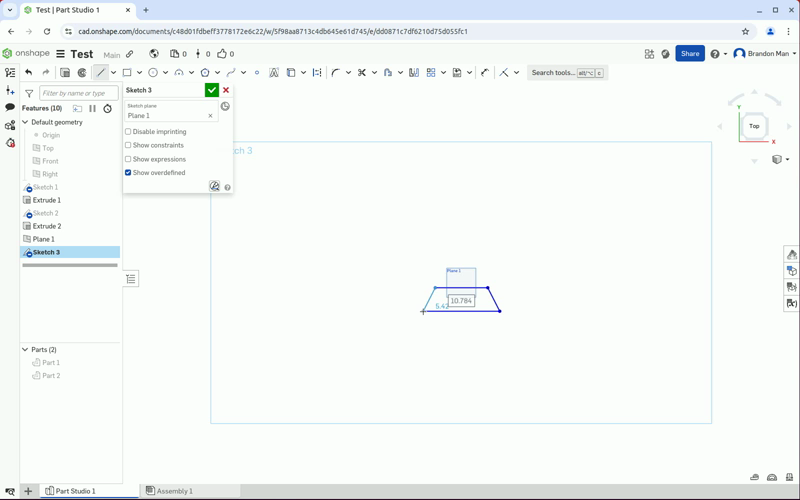
key(esc)
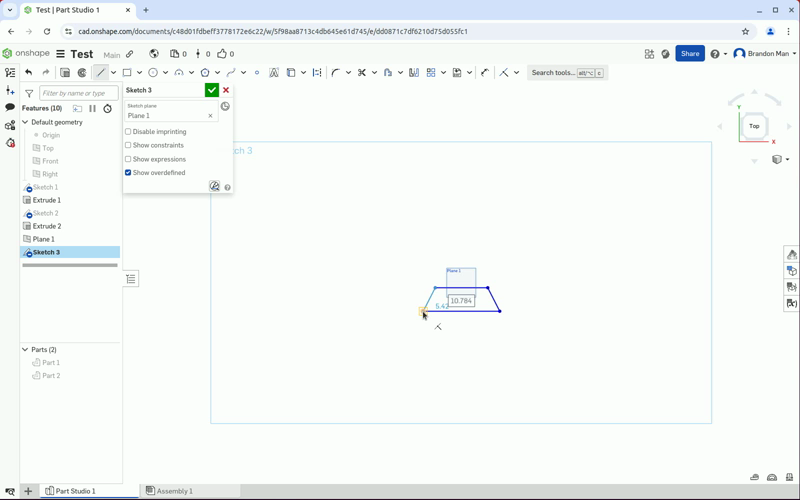
mouse_move(481, 307)
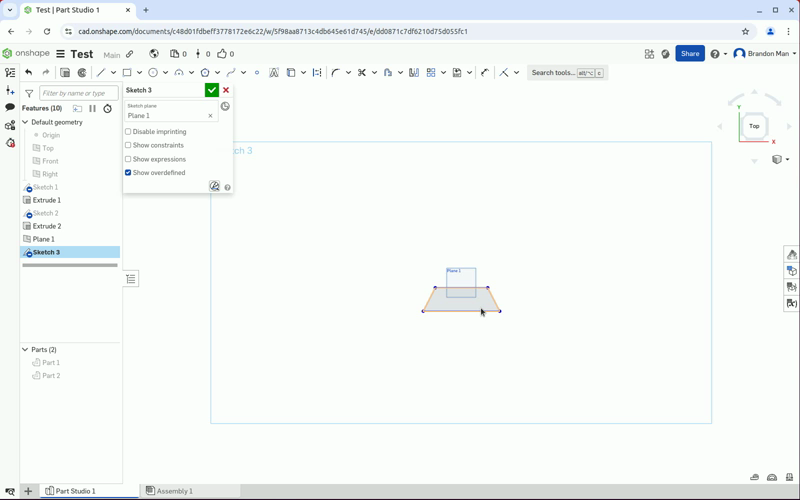
scroll(6)
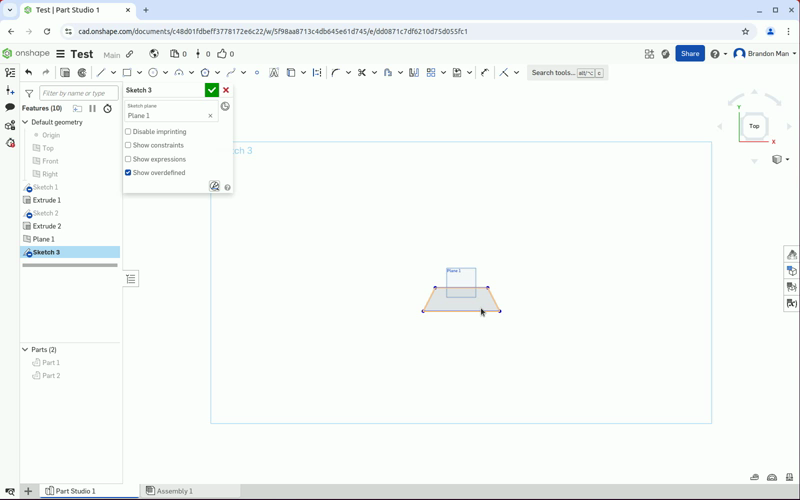
scroll(6)
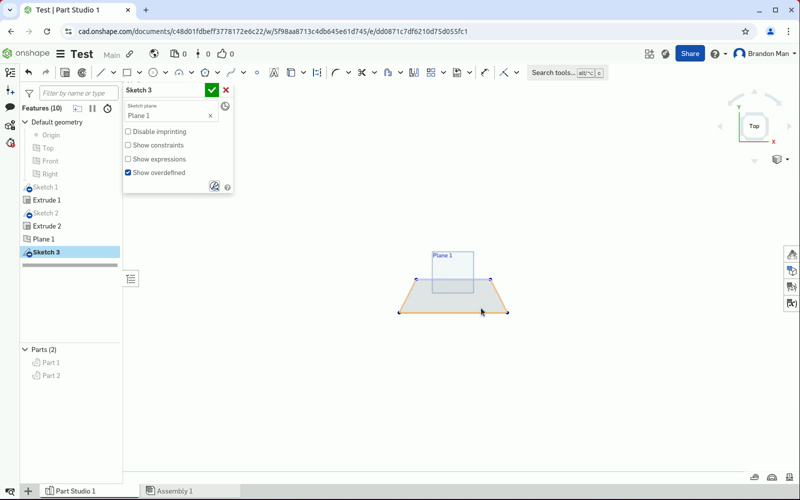
scroll(6)
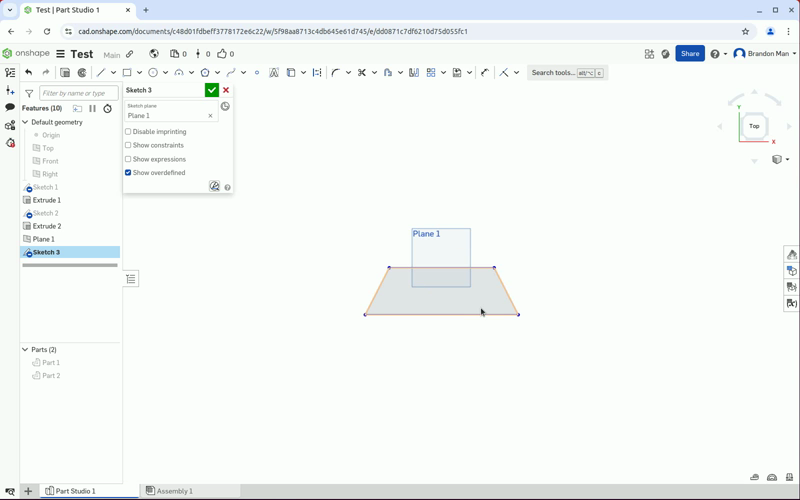
scroll(6)
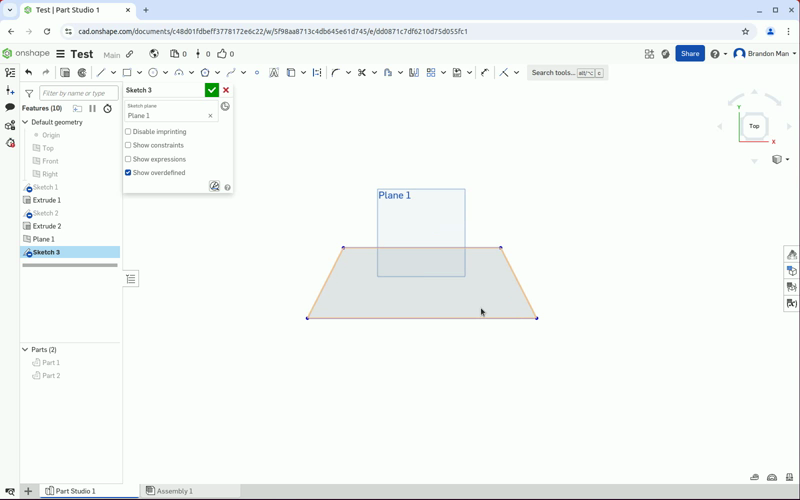
scroll(6)
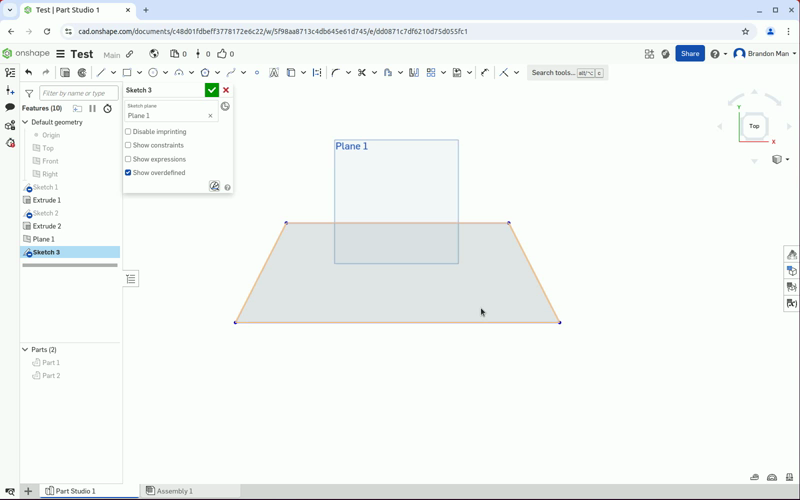
scroll(6)
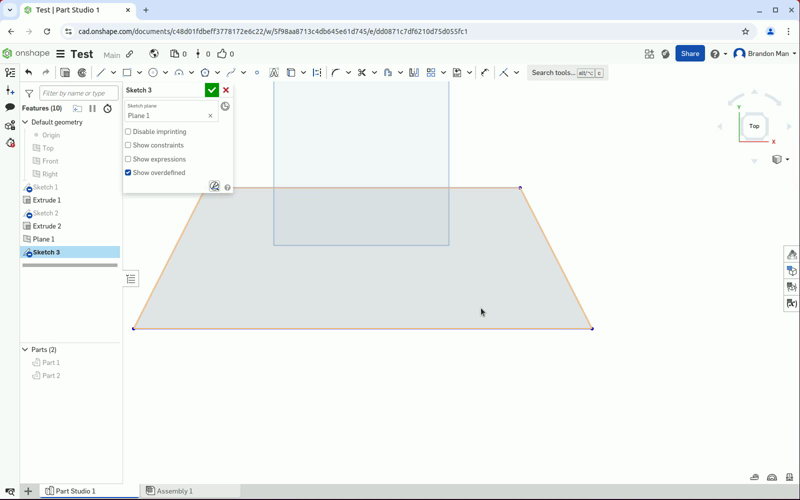
scroll(6)
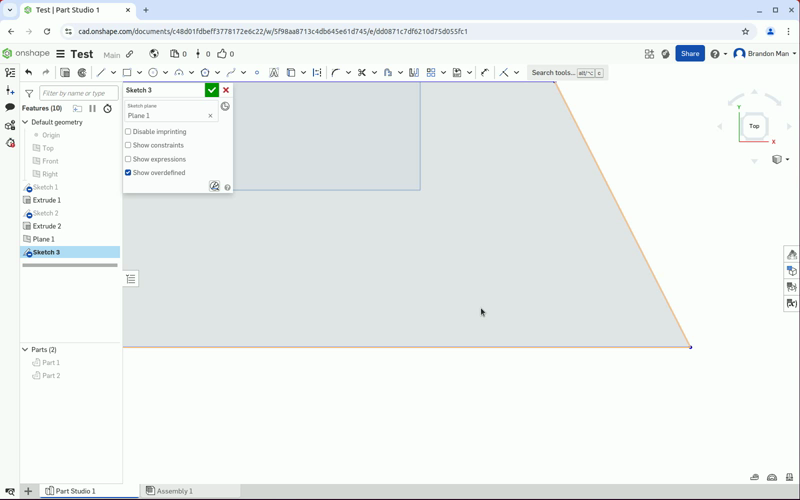
click(481, 307)
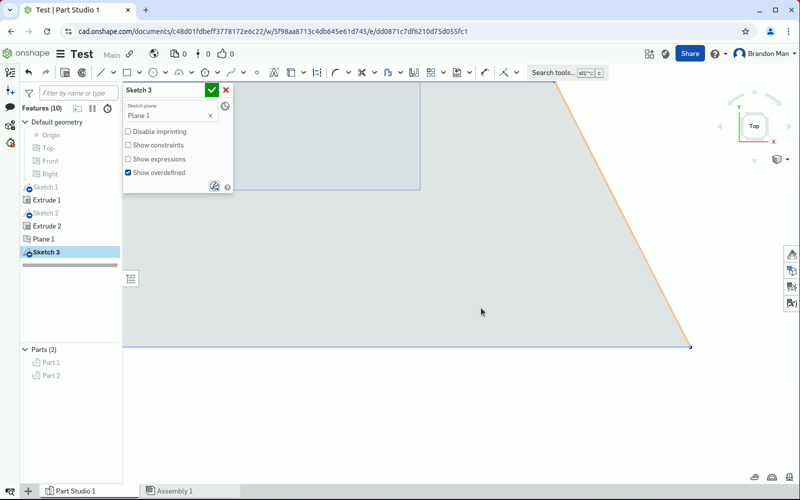
scroll(-6)
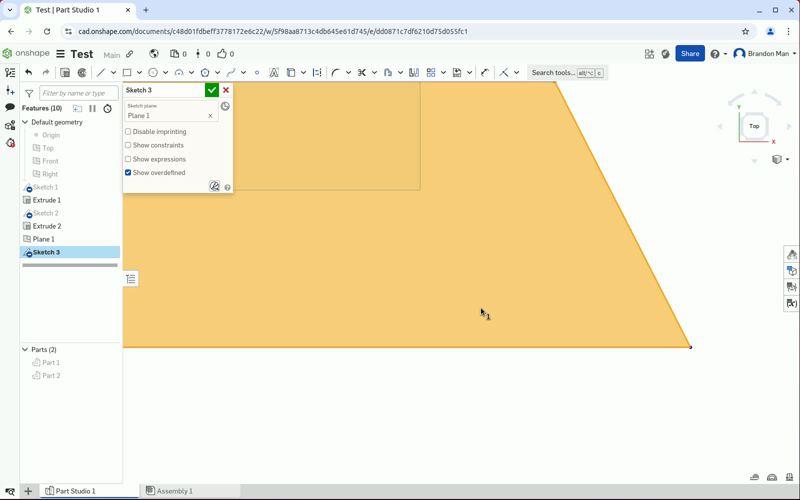
scroll(-6)
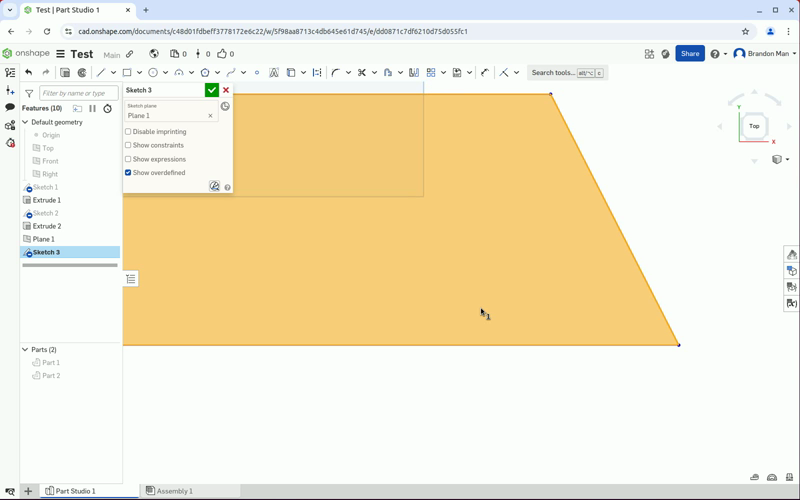
scroll(-6)
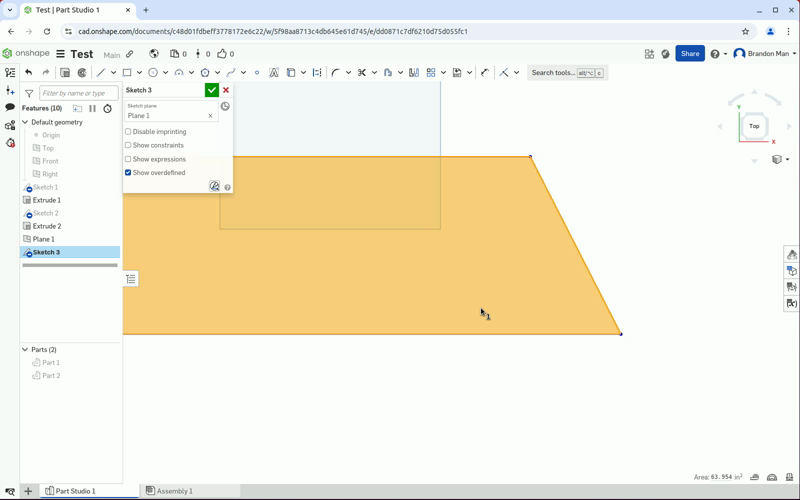
scroll(-6)
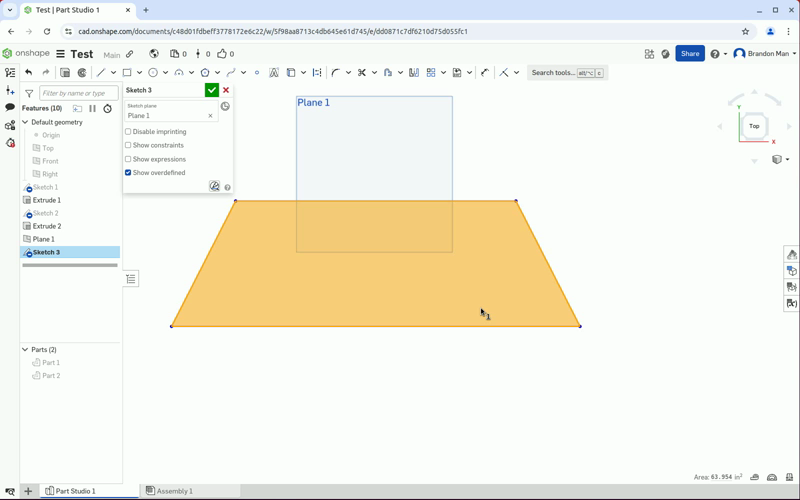
scroll(-6)
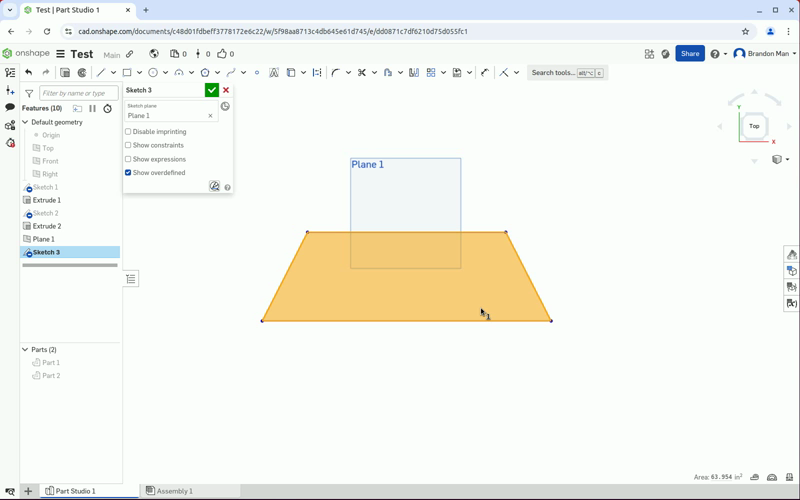
scroll(-6)
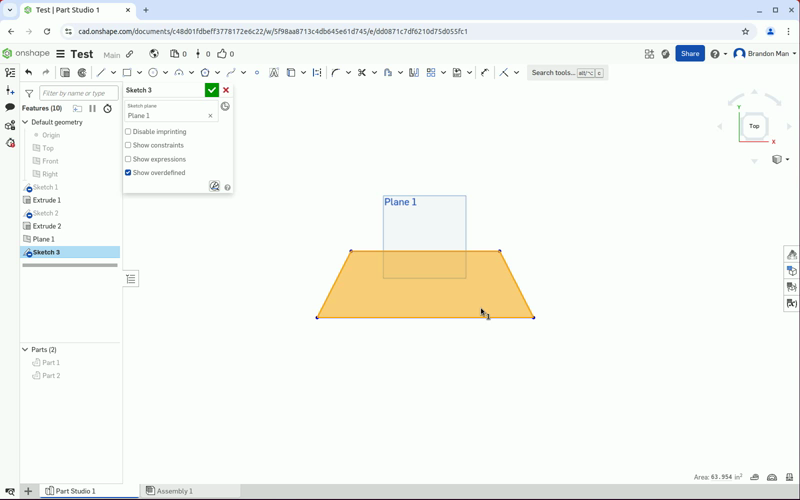
scroll(-6)
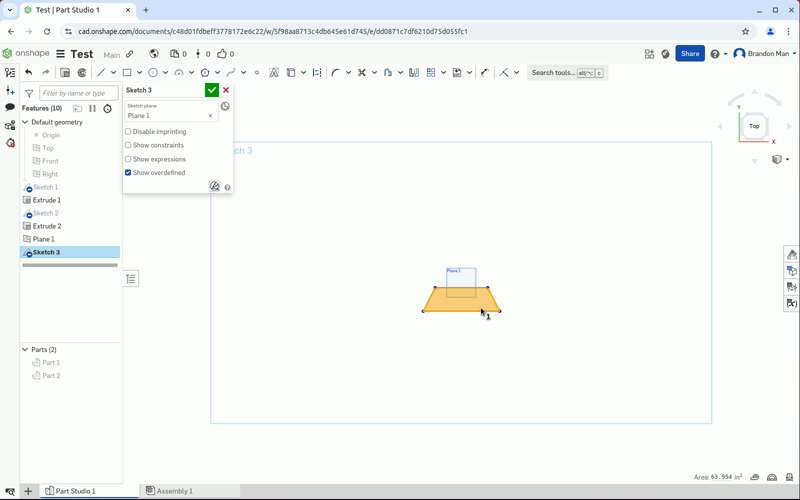
mouse_move(73, 352)
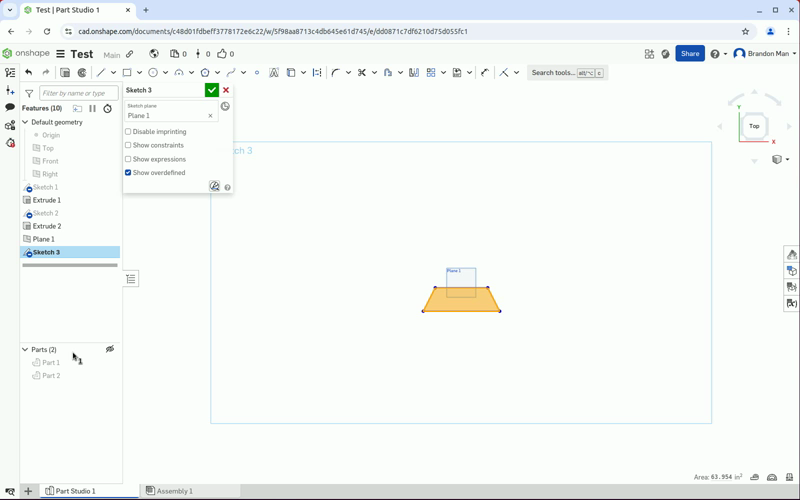
key(shift+y)
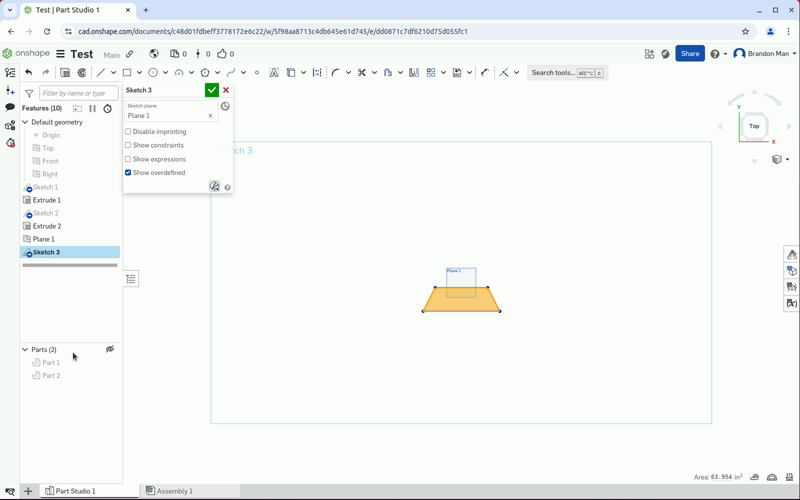
key(shift+e)
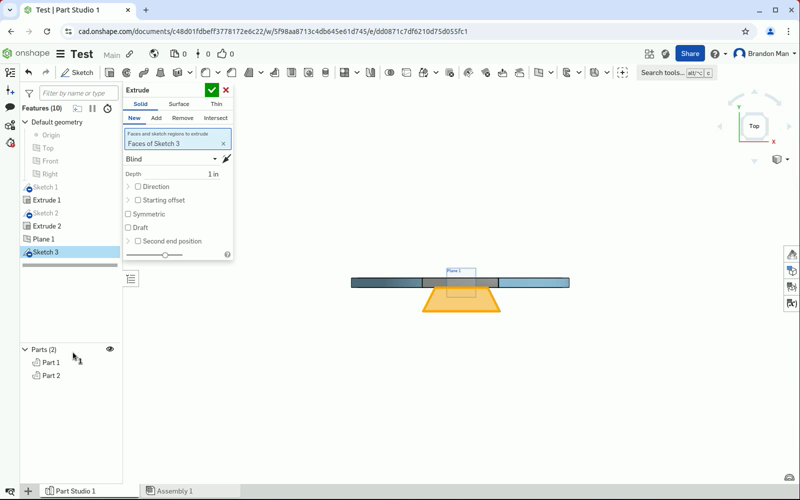
mouse_move(143, 106)
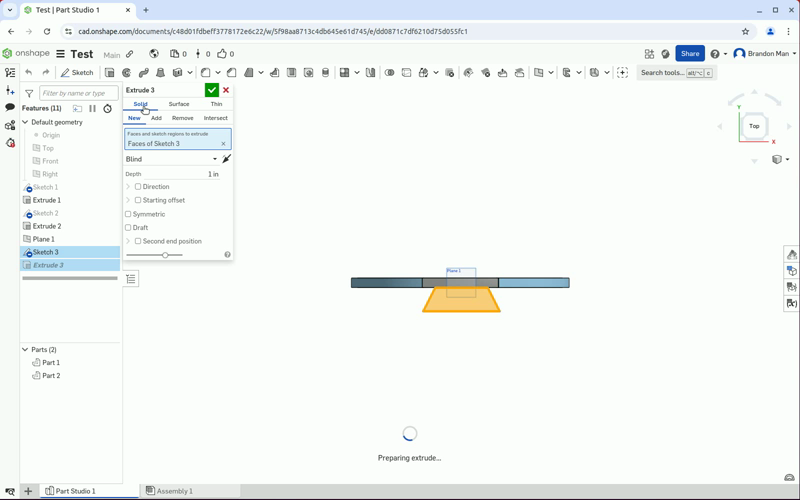
click(143, 106)
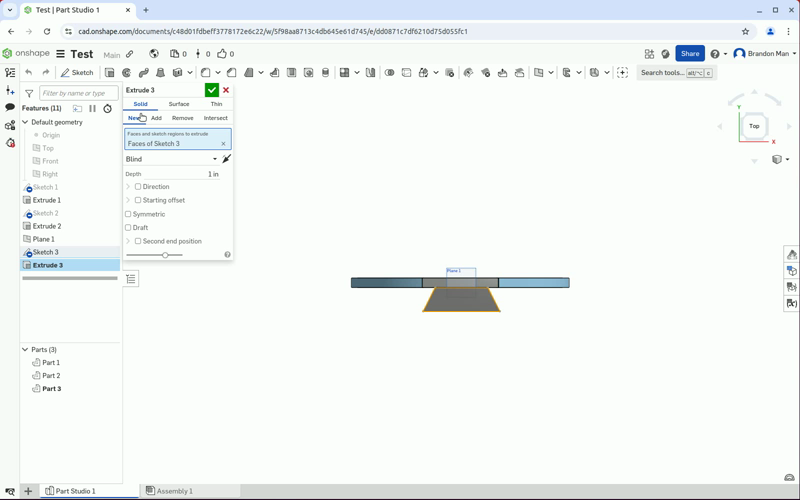
mouse_move(137, 120)
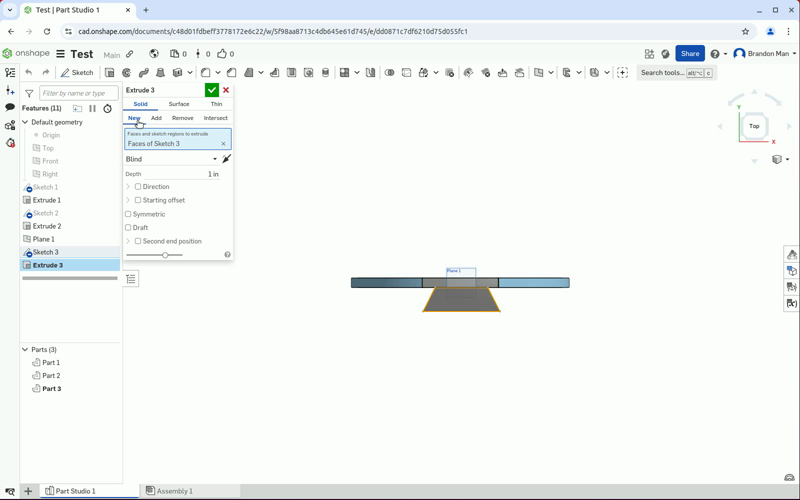
click(137, 120)
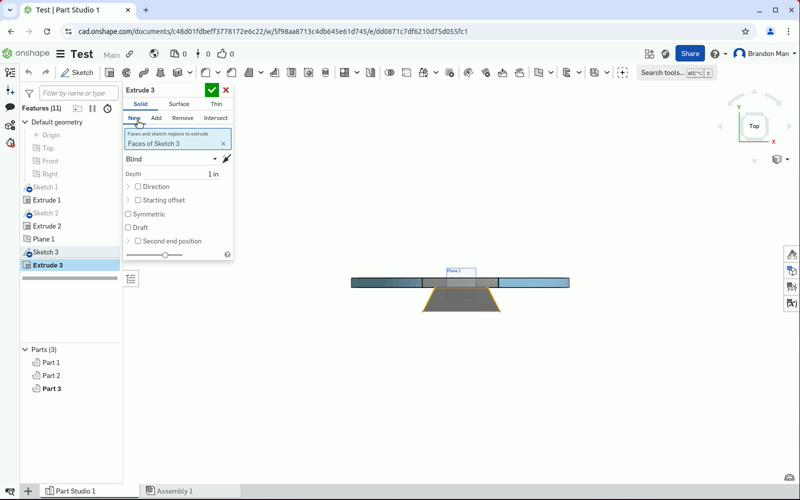
key(tab, 4)
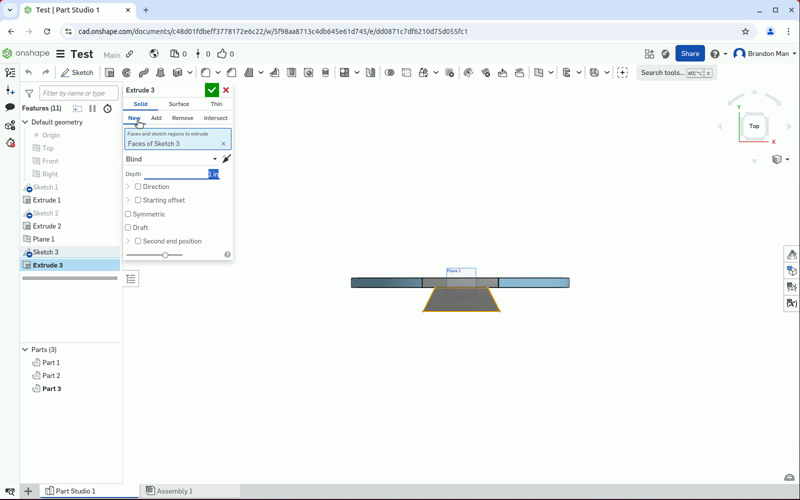
text(1.926)
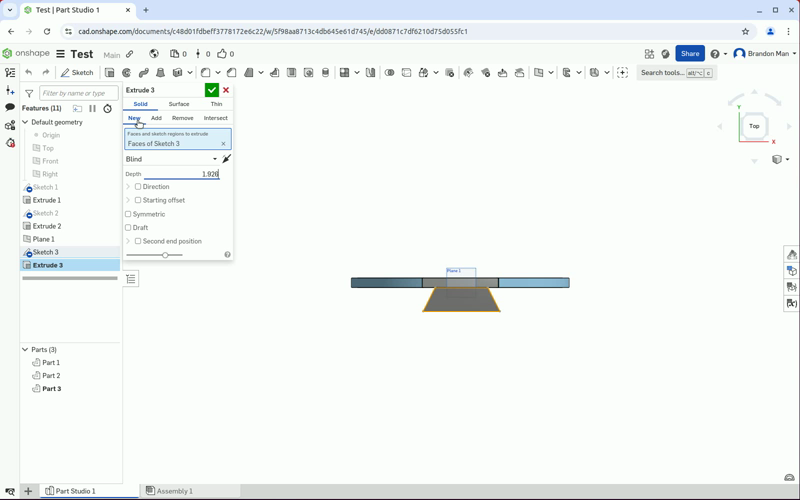
key(enter)
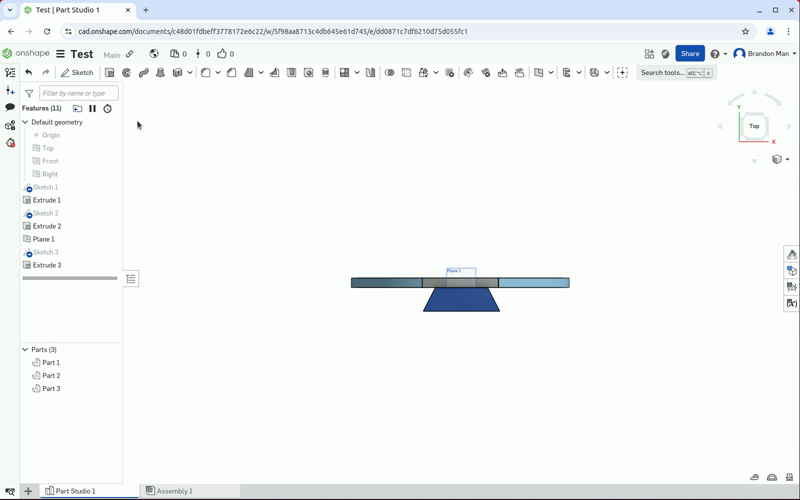
key(shift+h)
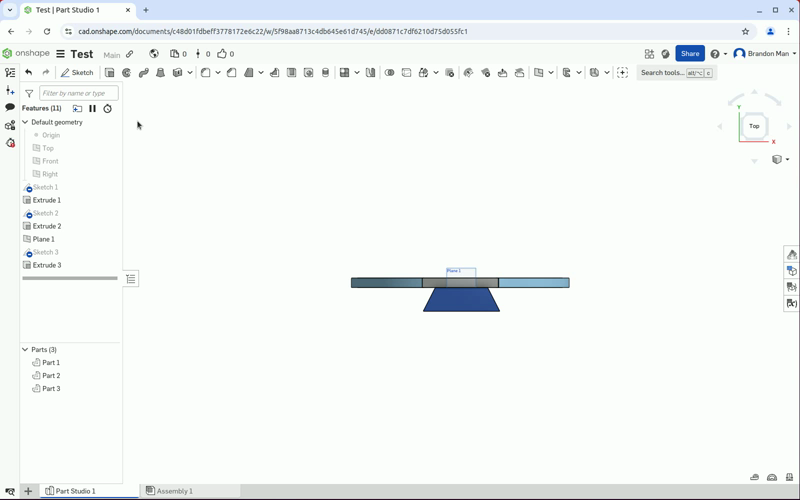
key(shift+h)
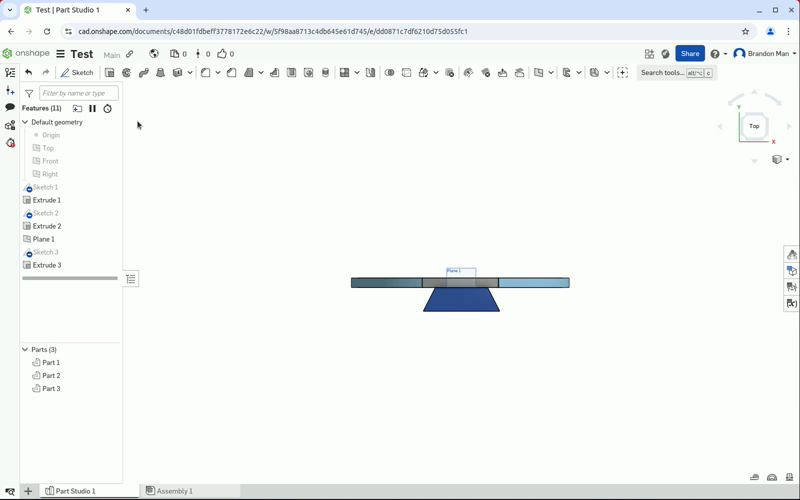
mouse_move(73, 189)
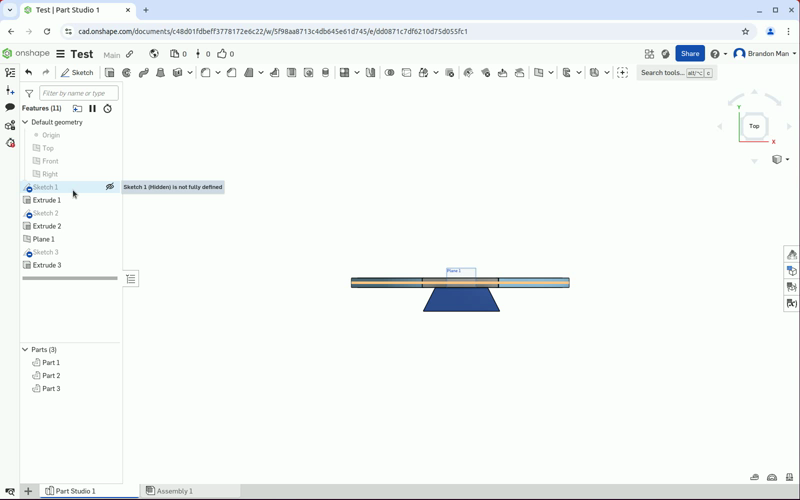
click(73, 189)
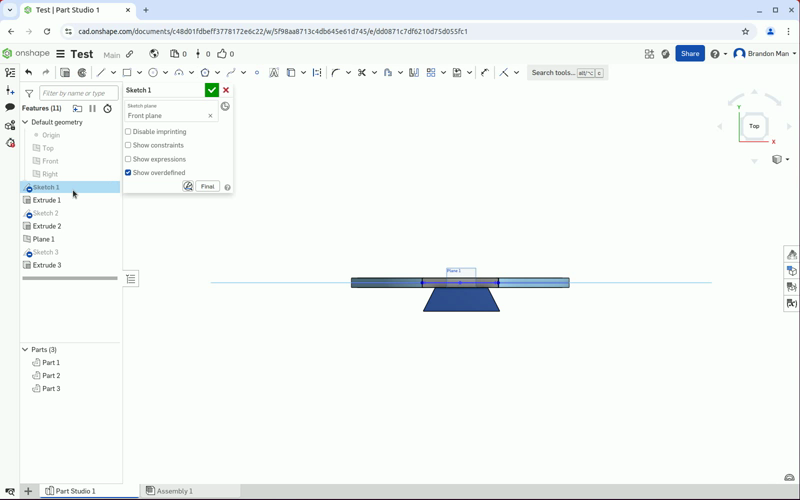
mouse_move(229, 92)
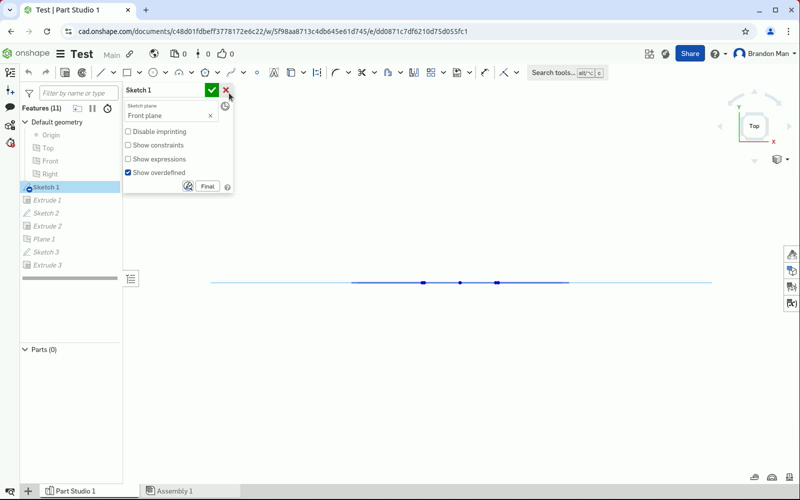
click(229, 92)
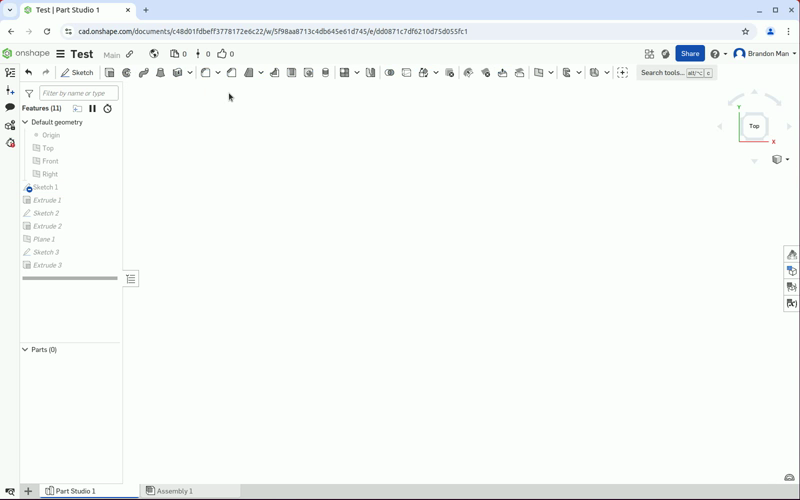
key(shift+s)
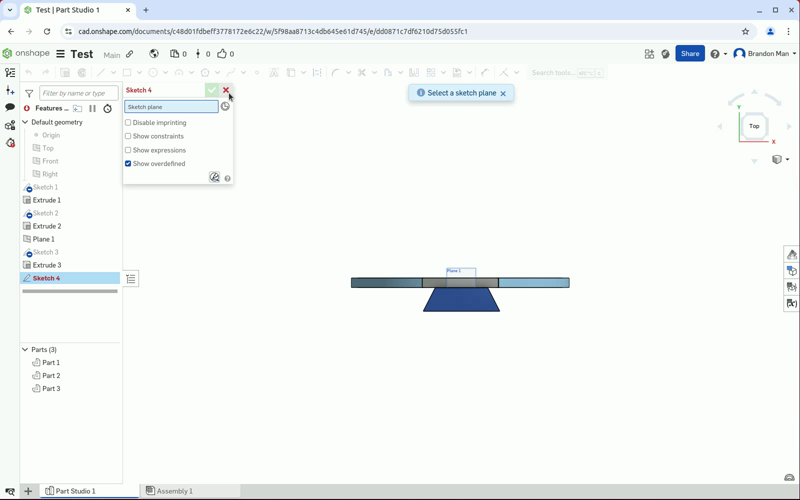
mouse_move(73, 241)
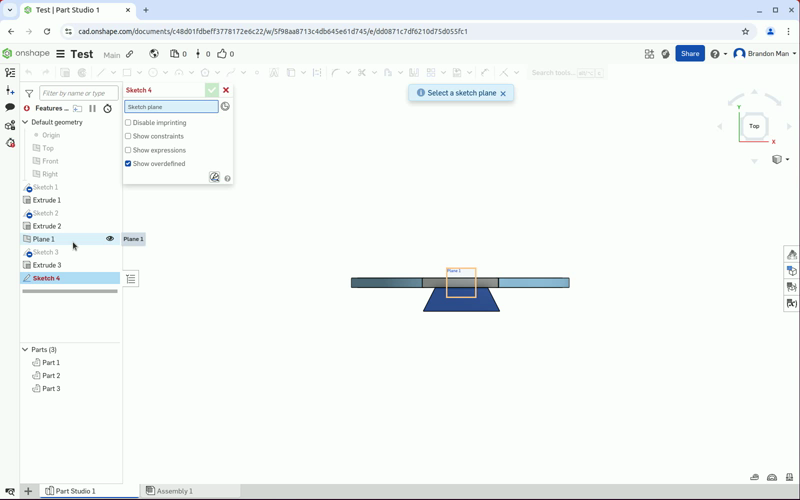
click(73, 241)
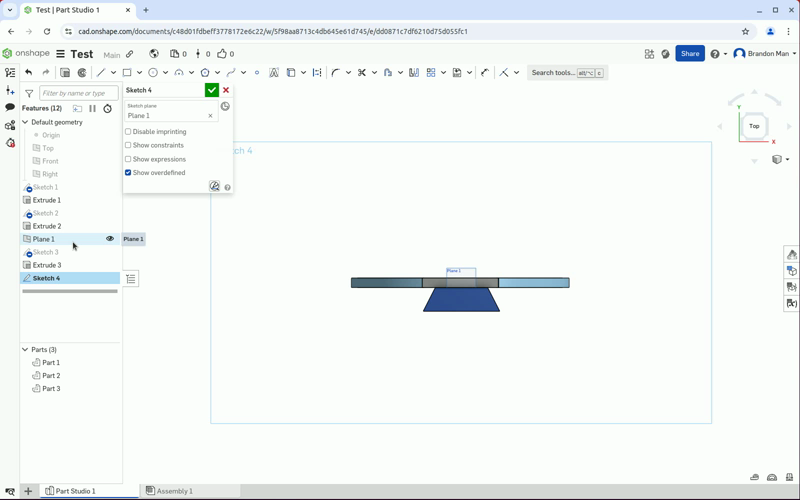
mouse_move(73, 352)
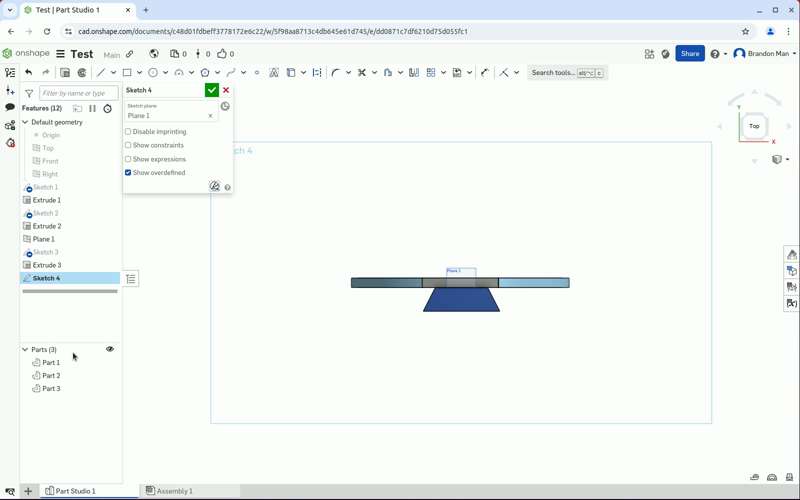
key(y)
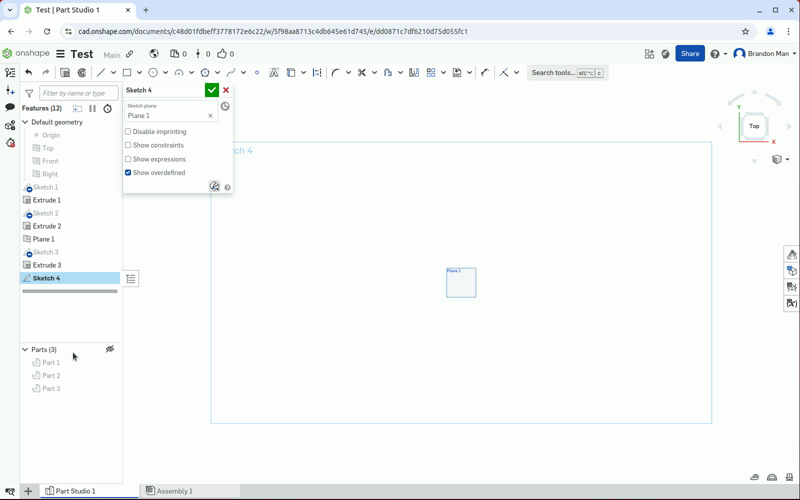
key(l)
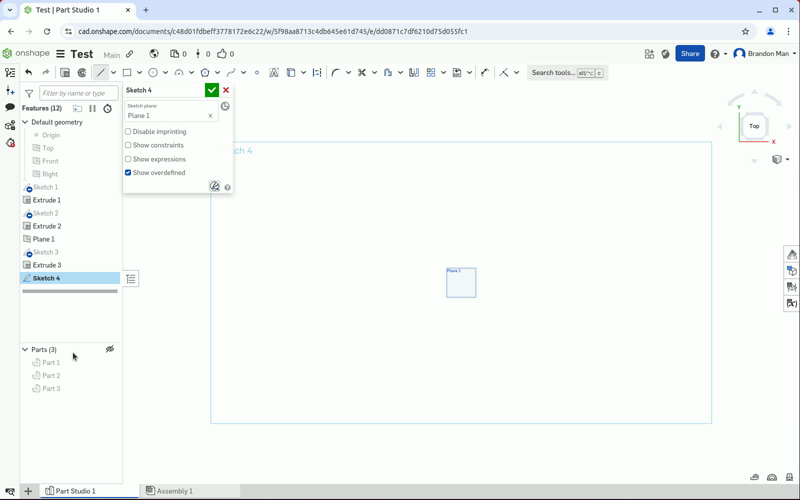
key_down(shift)
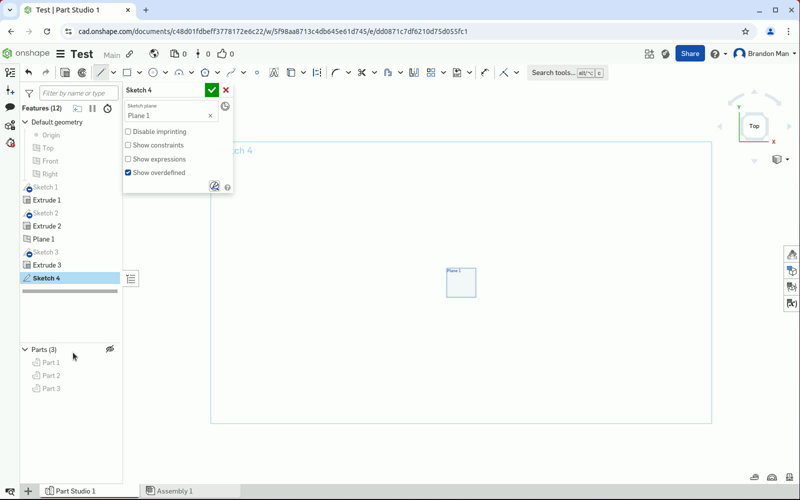
mouse_move(438, 278)
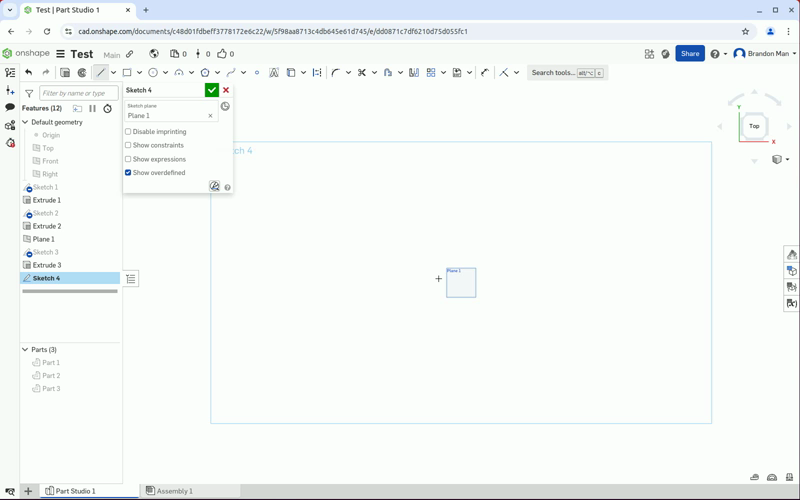
click(438, 278)
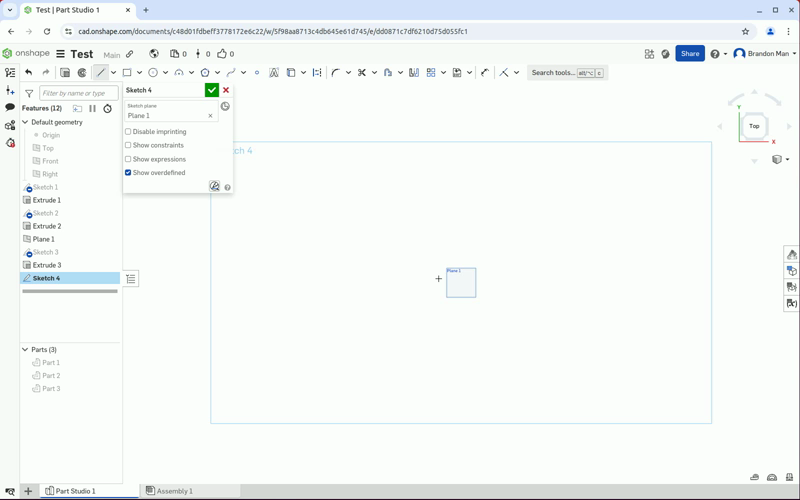
key_up(shift)
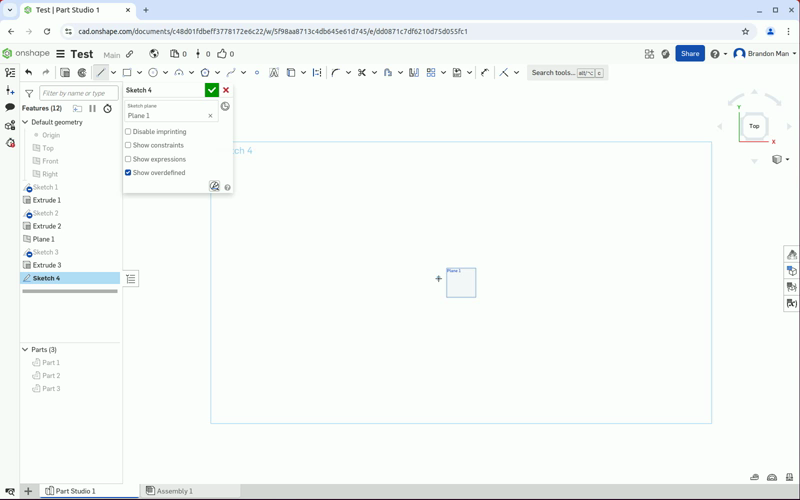
key_down(shift)
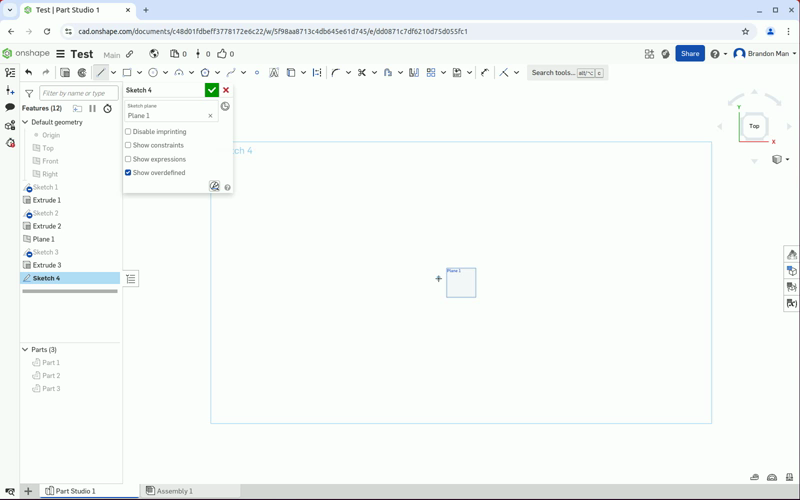
mouse_move(468, 278)
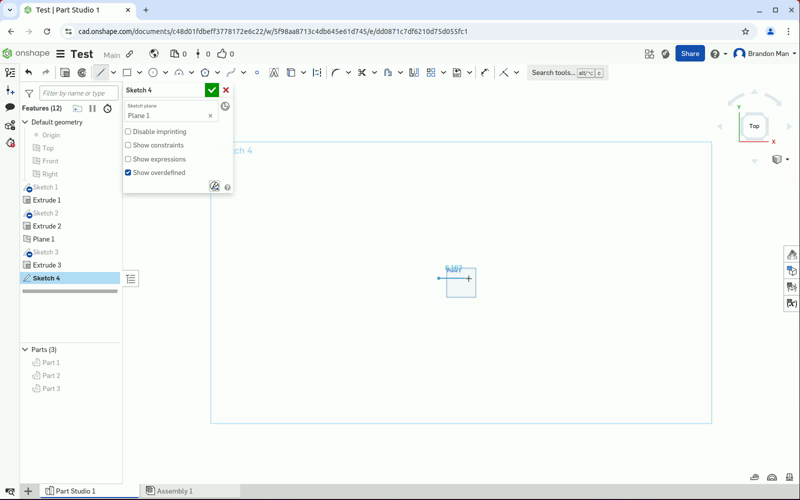
mouse_move(482, 278)
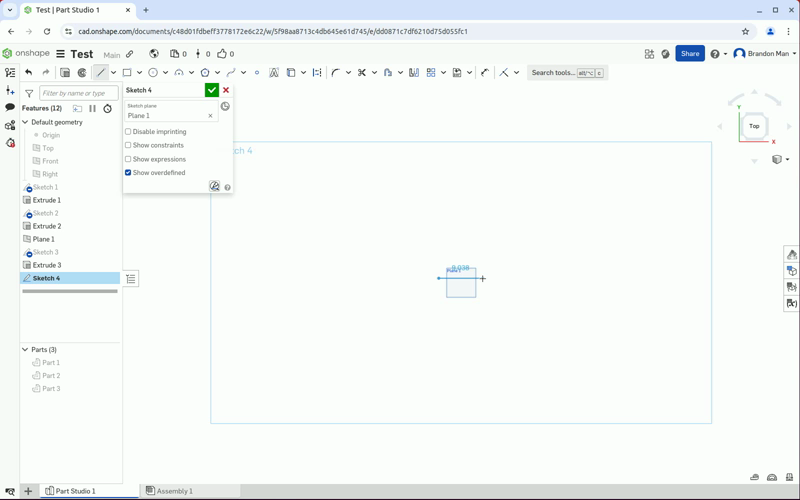
click(482, 278)
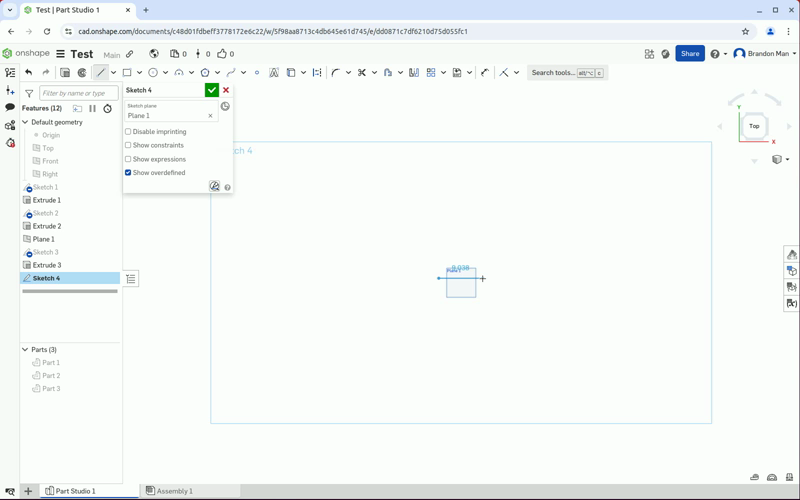
key_up(shift)
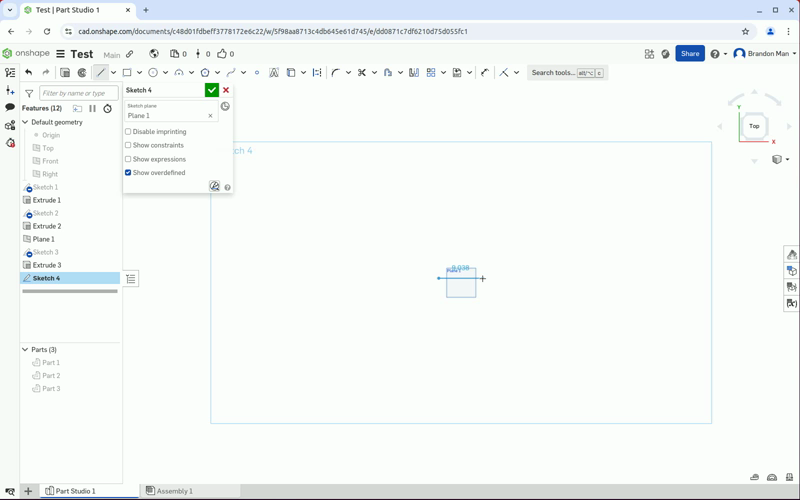
key_down(shift)
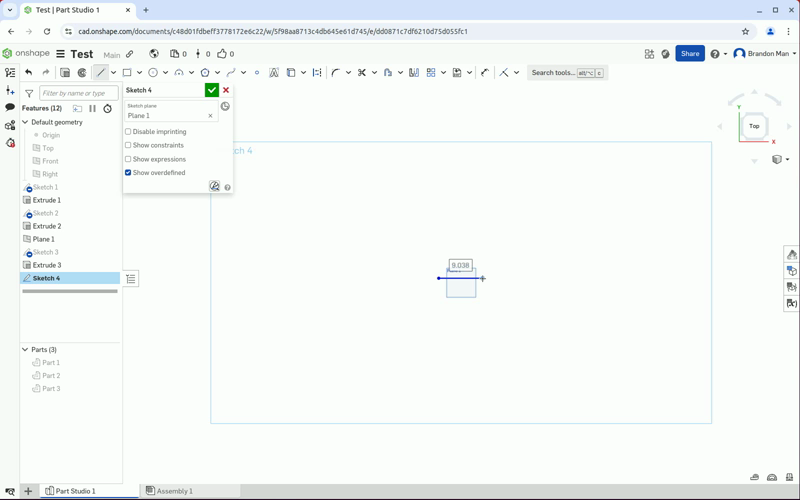
mouse_move(512, 278)
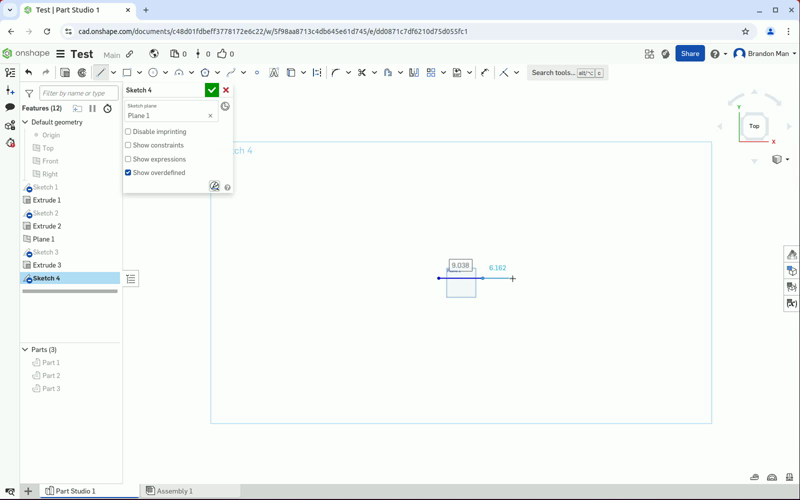
mouse_move(460, 234)
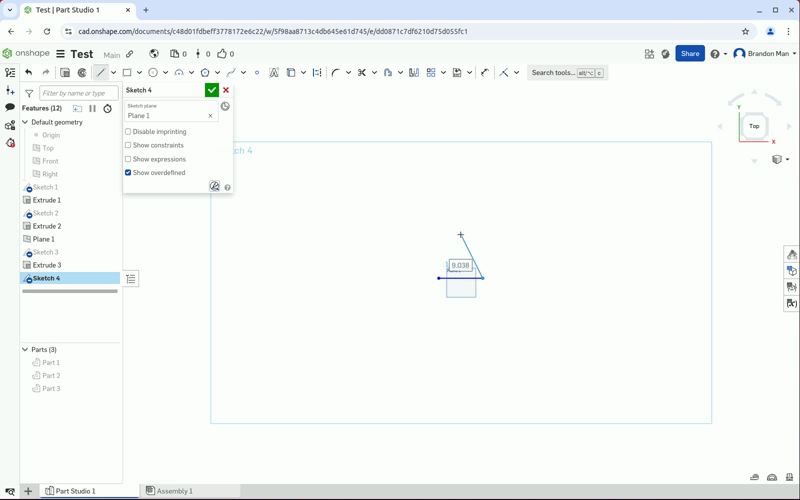
click(460, 234)
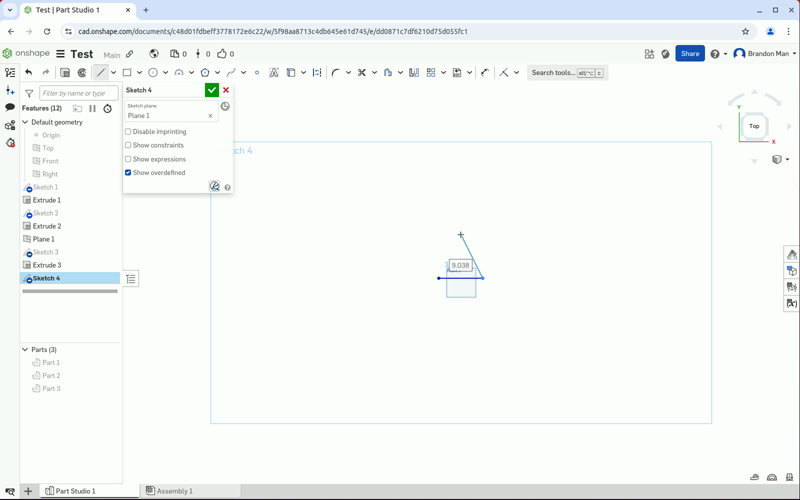
key_up(shift)
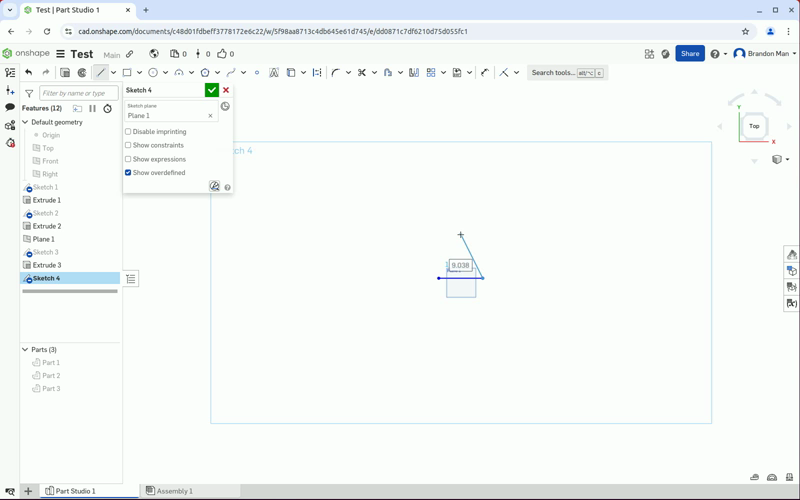
mouse_move(490, 234)
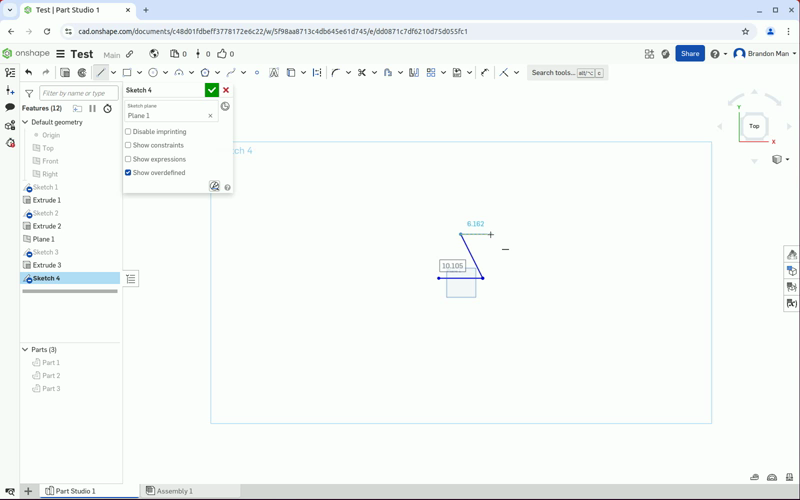
key_down(shift)
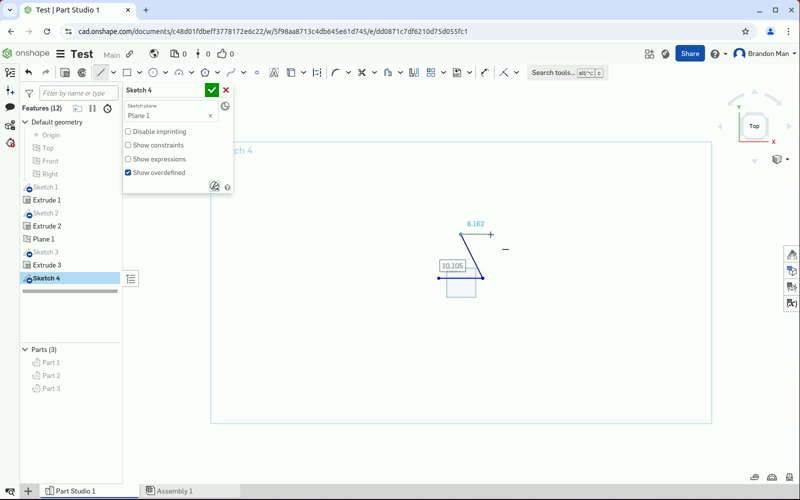
mouse_move(438, 278)
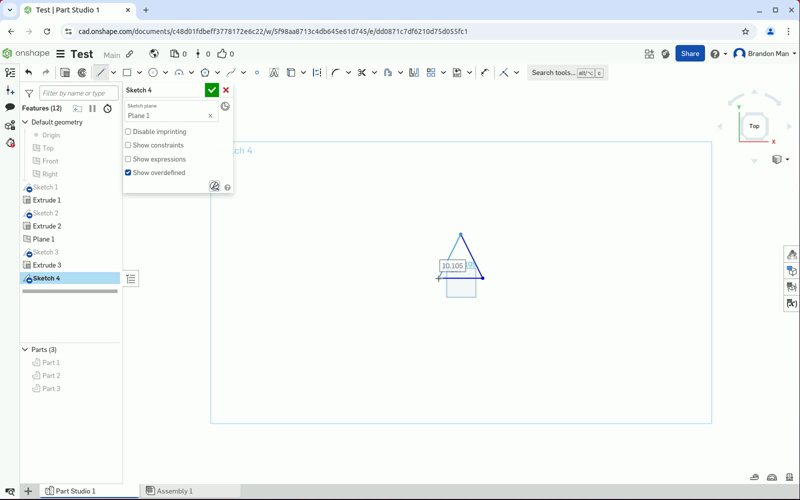
key_up(shift)
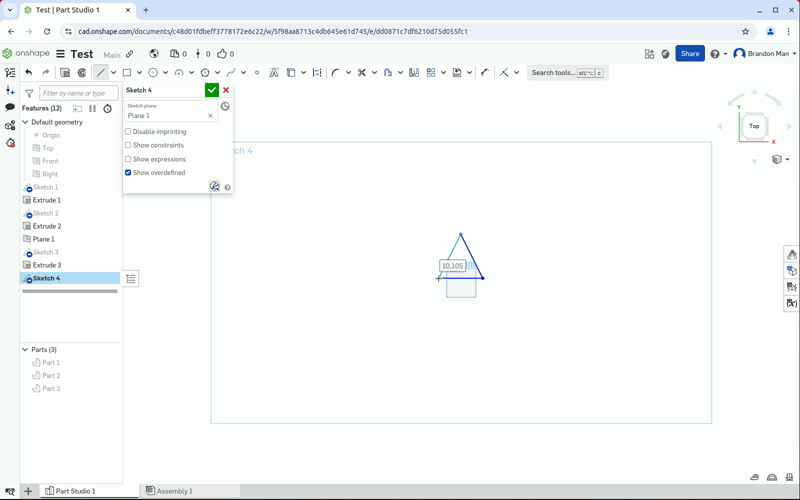
click(438, 278)
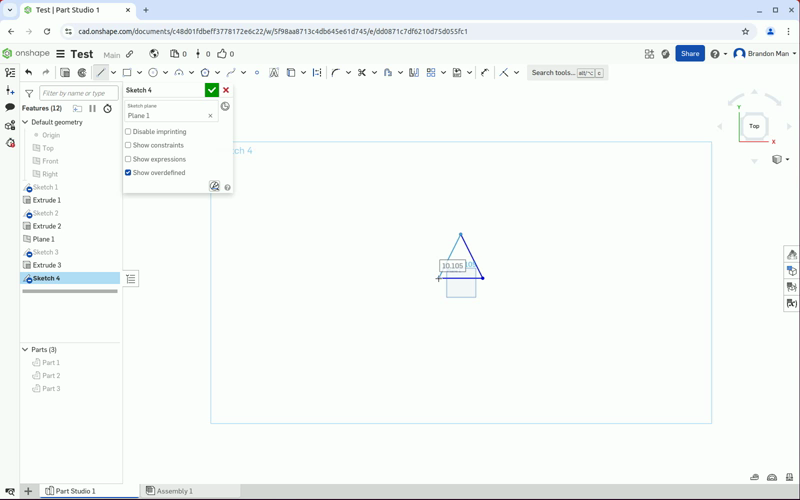
key(esc)
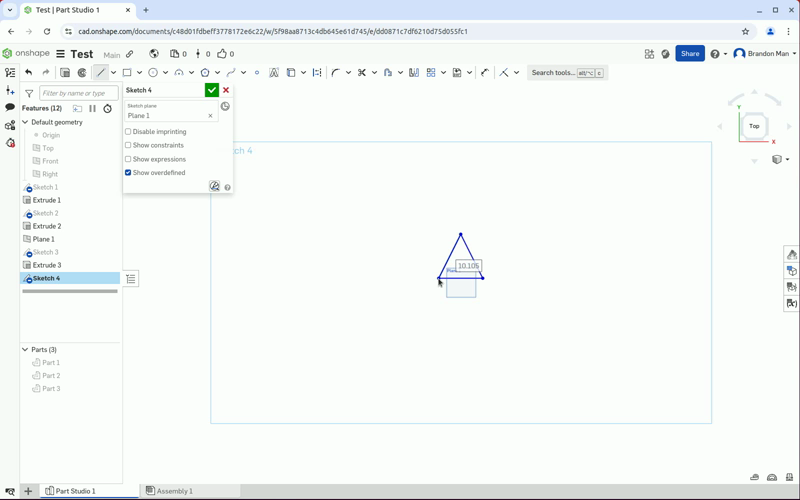
mouse_move(465, 245)
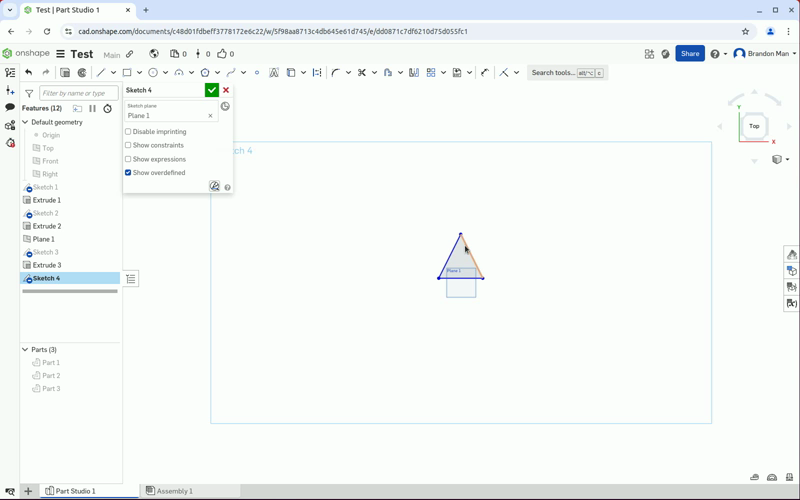
scroll(6)
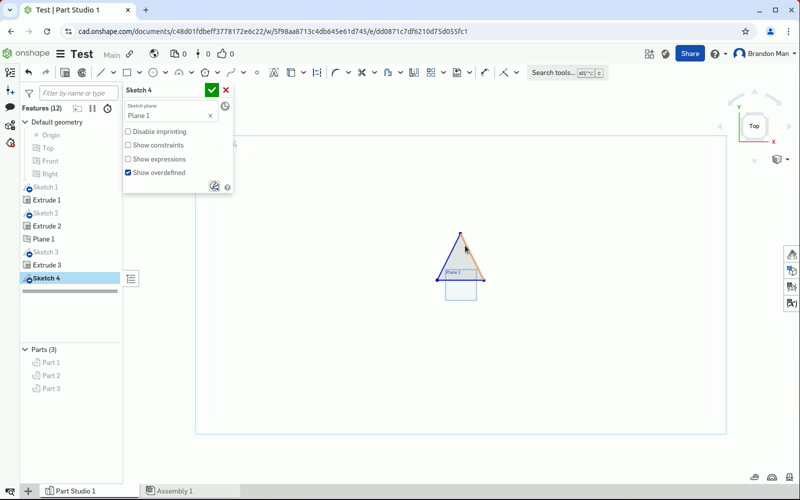
scroll(6)
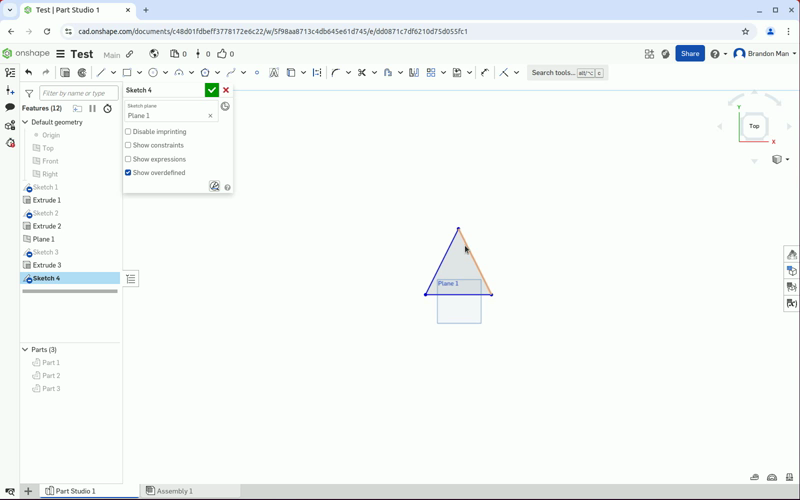
scroll(6)
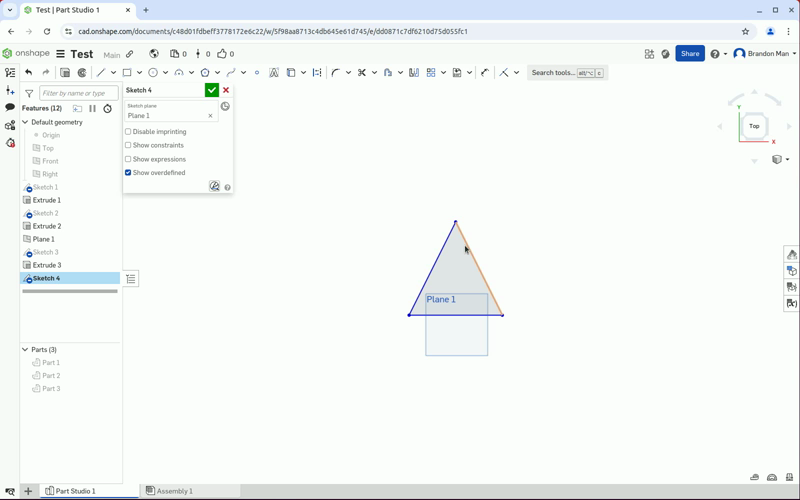
scroll(6)
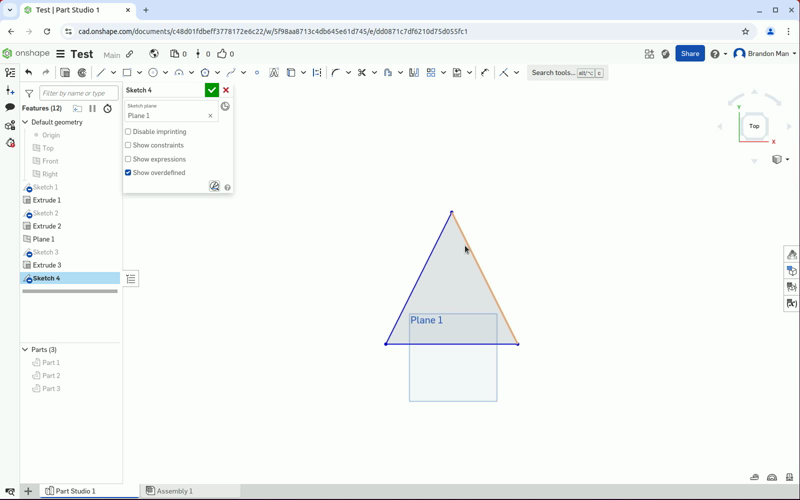
scroll(6)
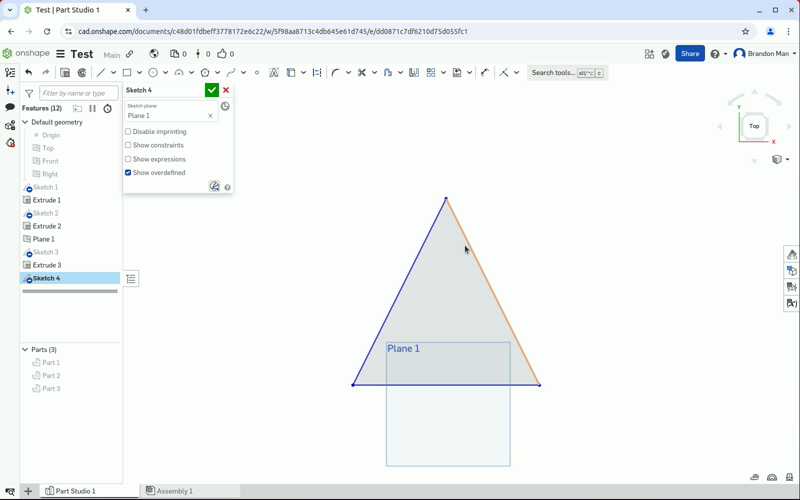
scroll(6)
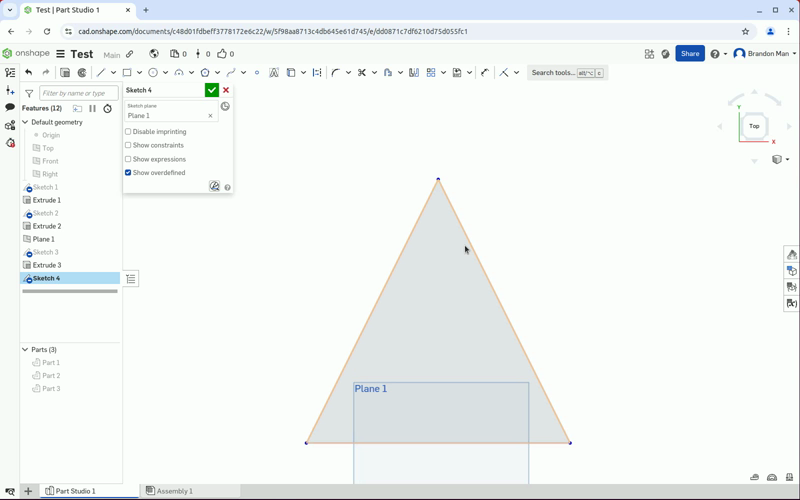
scroll(6)
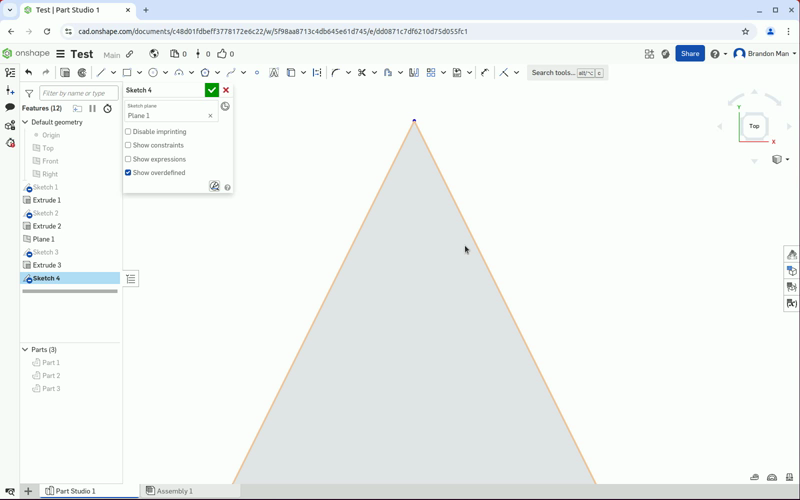
click(465, 245)
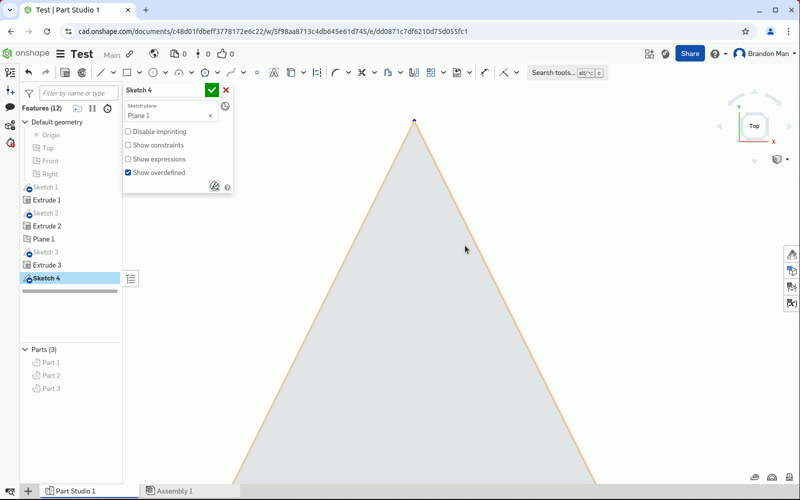
scroll(-6)
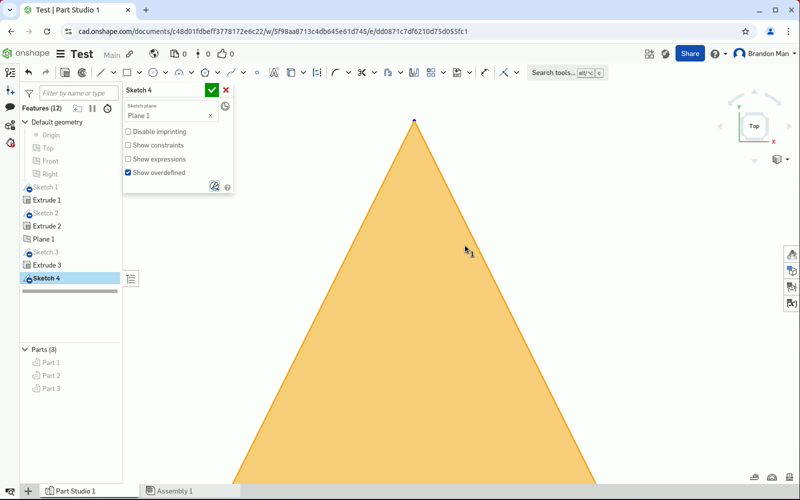
scroll(-6)
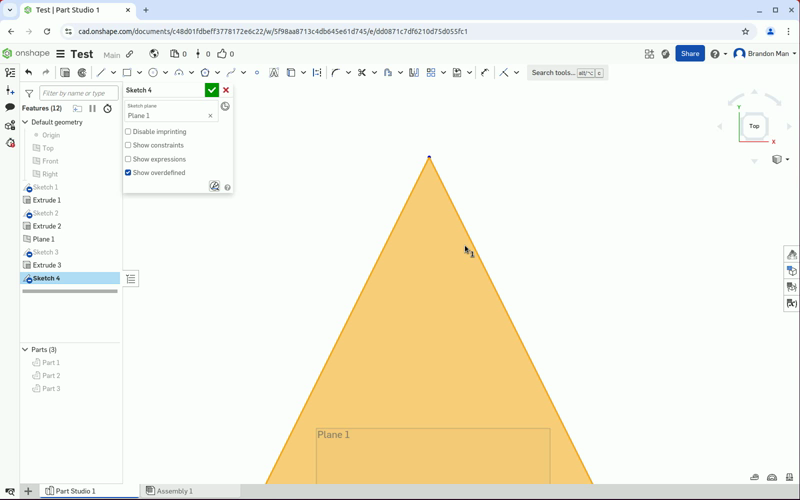
scroll(-6)
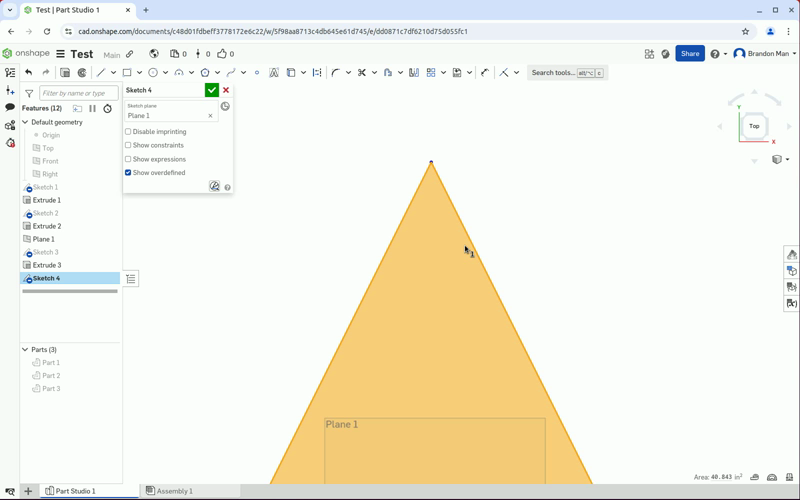
scroll(-6)
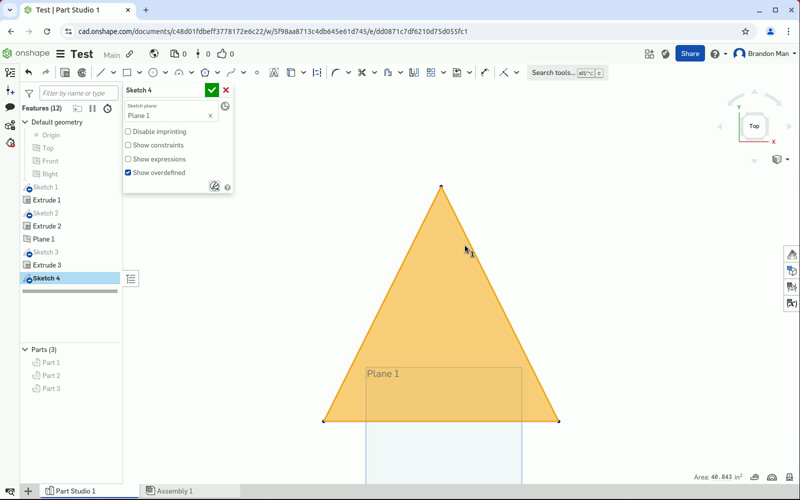
scroll(-6)
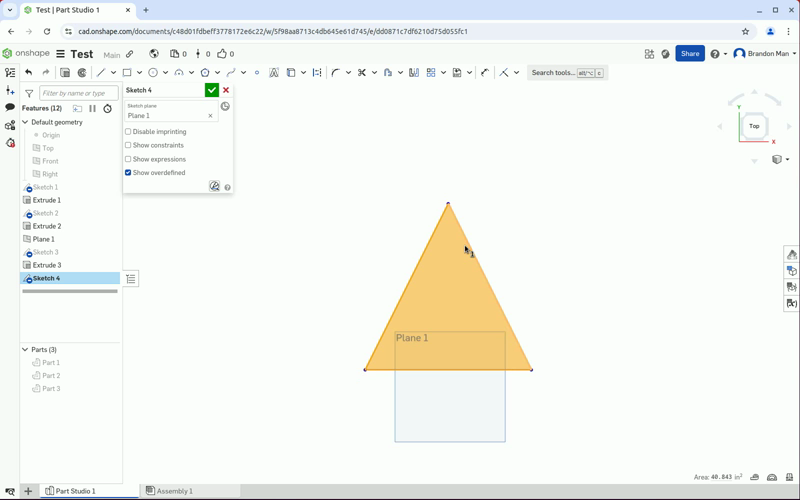
scroll(-6)
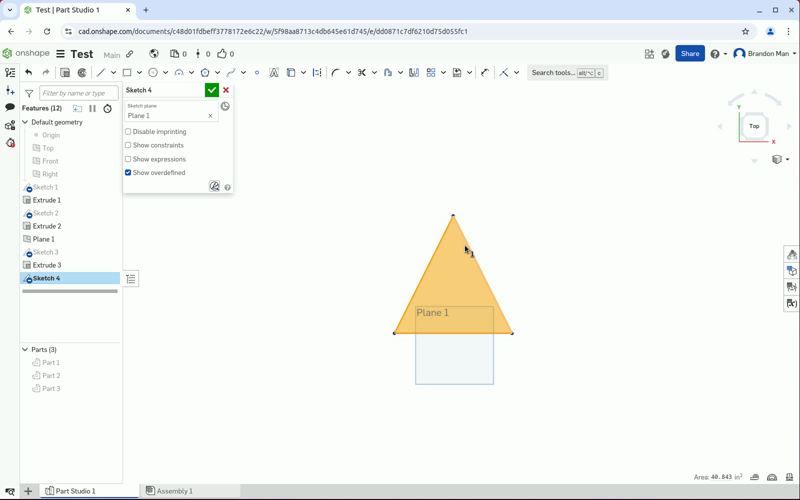
scroll(-6)
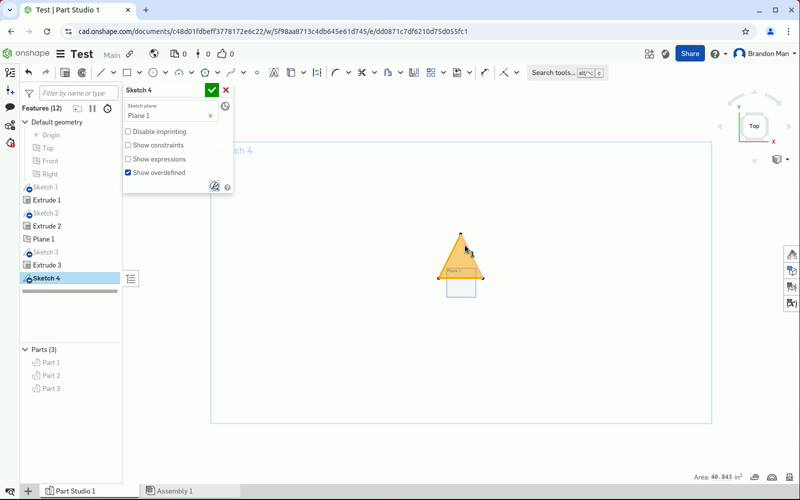
mouse_move(73, 352)
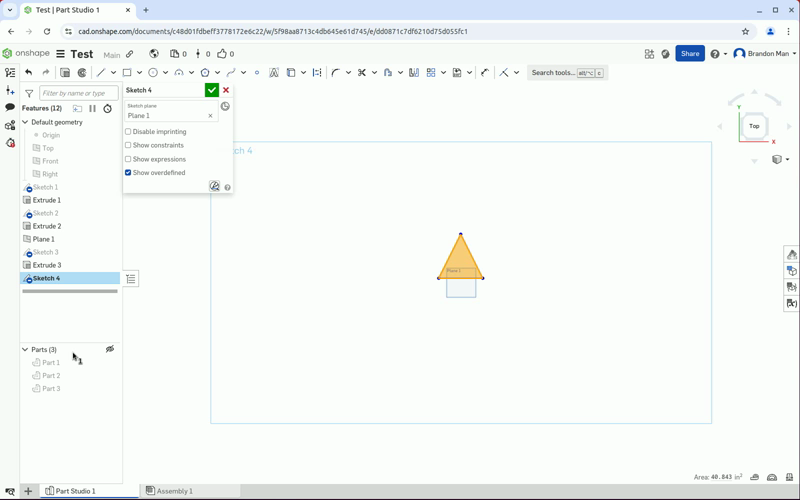
key(shift+y)
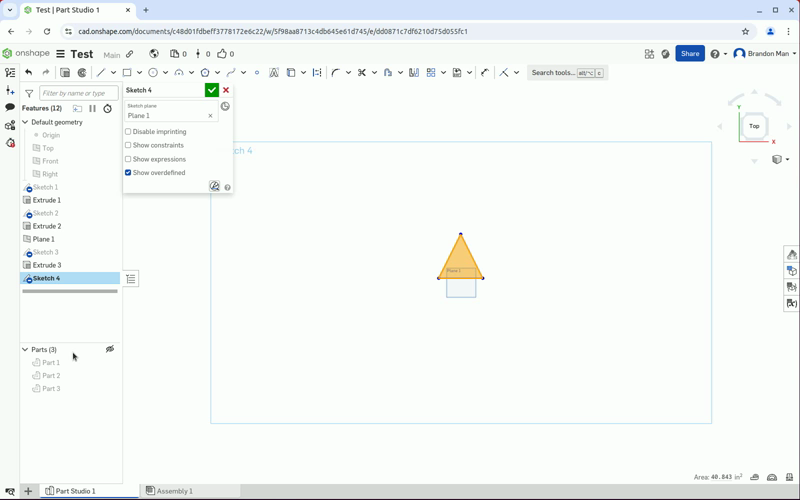
key(shift+e)
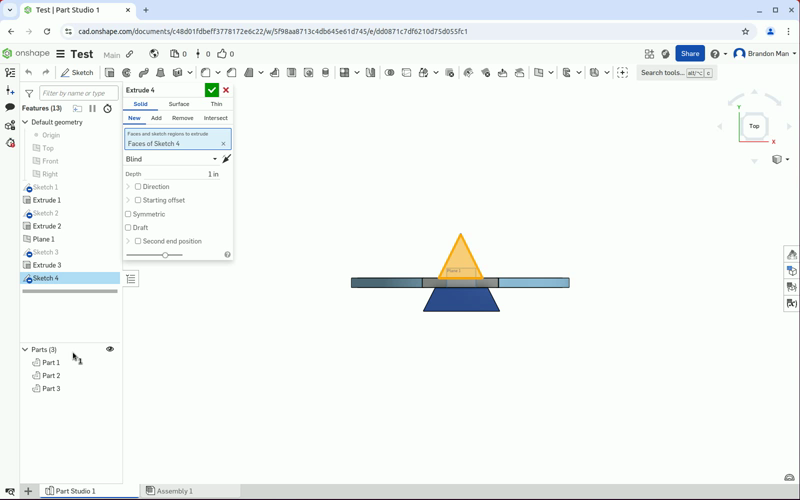
mouse_move(143, 106)
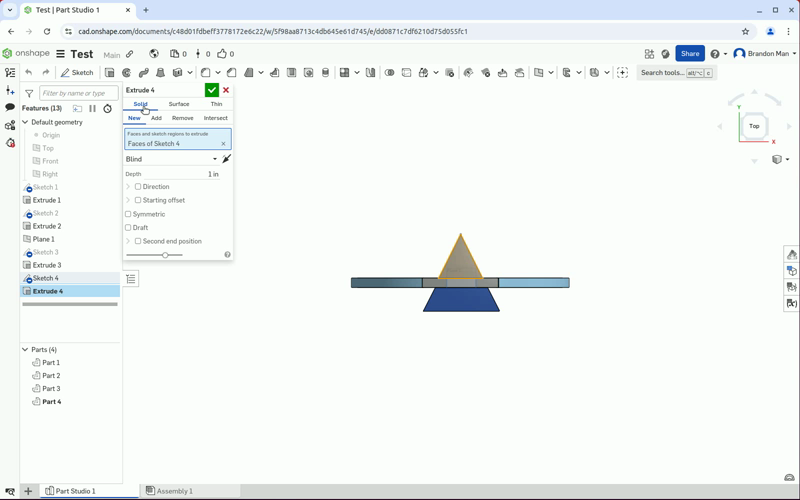
click(143, 106)
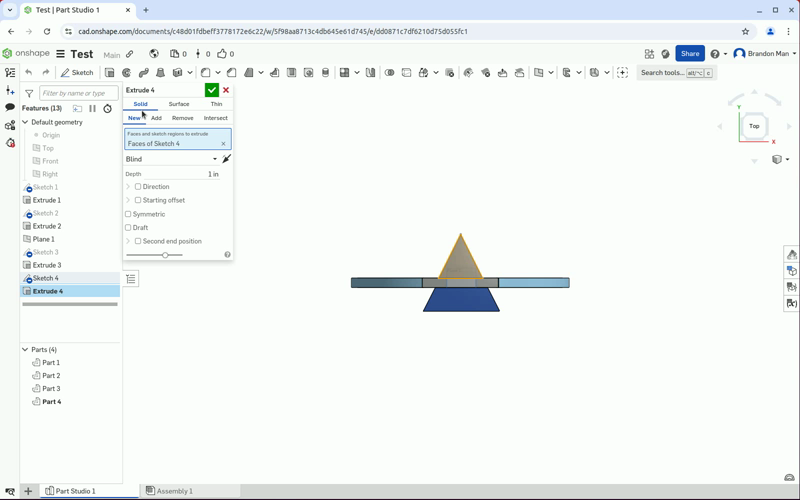
mouse_move(137, 120)
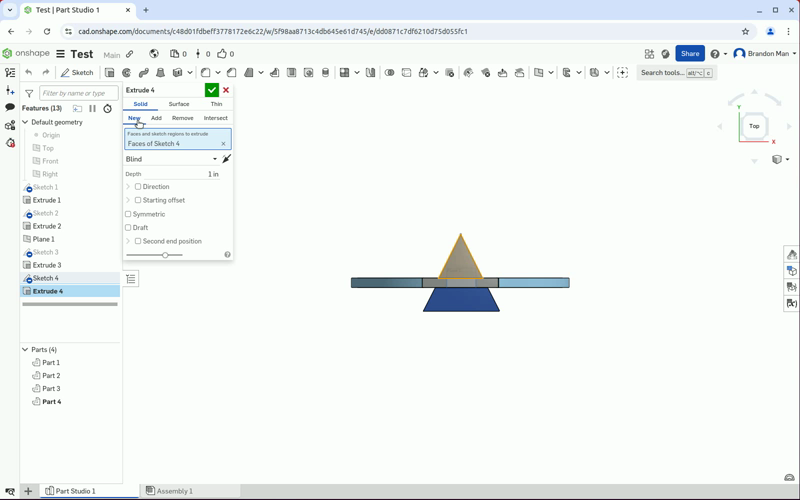
click(137, 120)
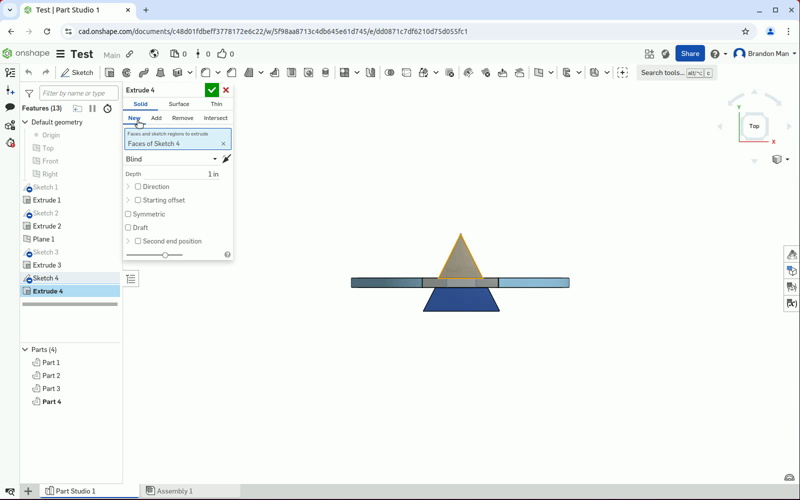
key(tab, 4)
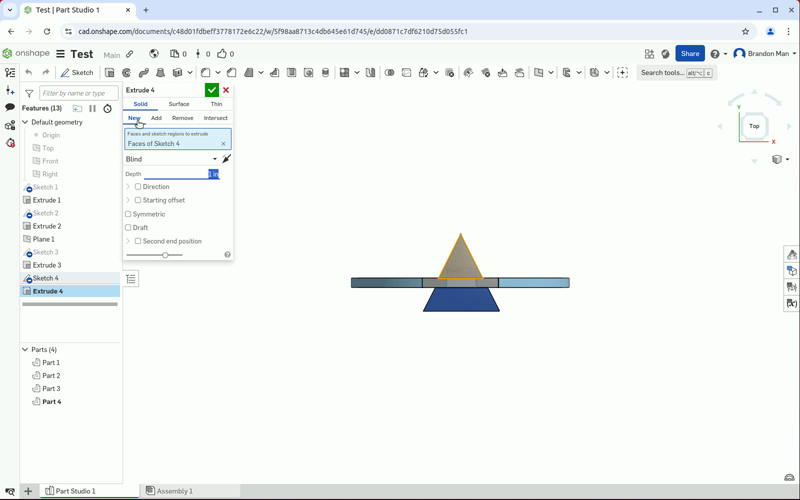
text(1.926)
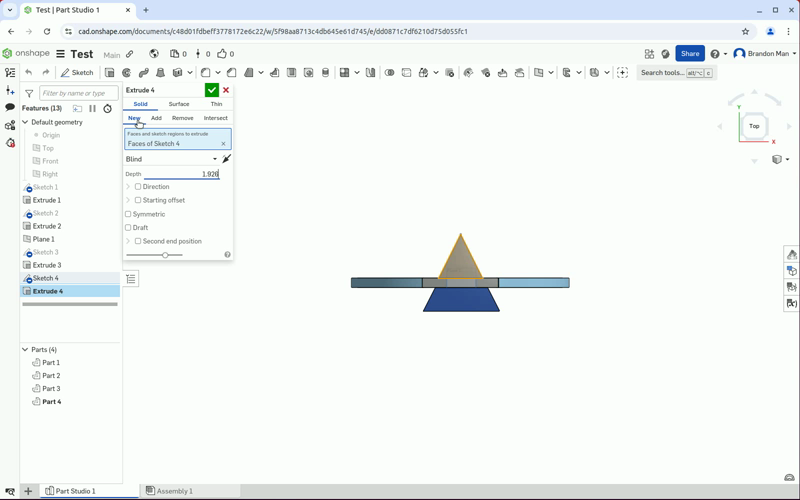
key(enter)
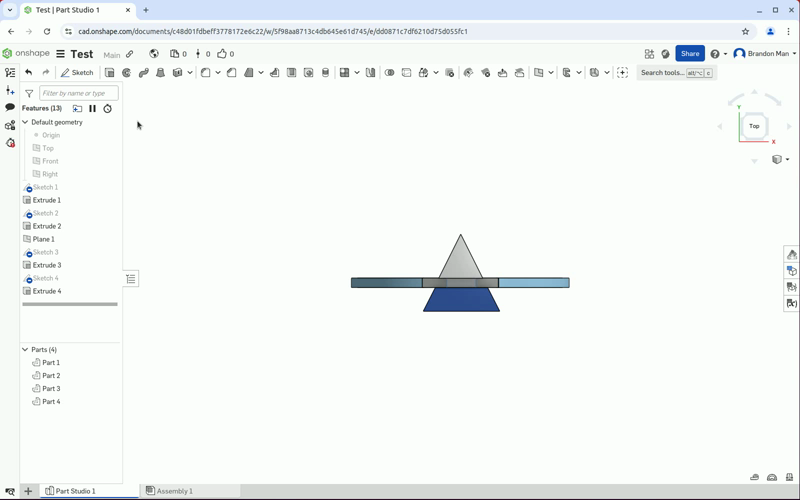
key(shift+h)
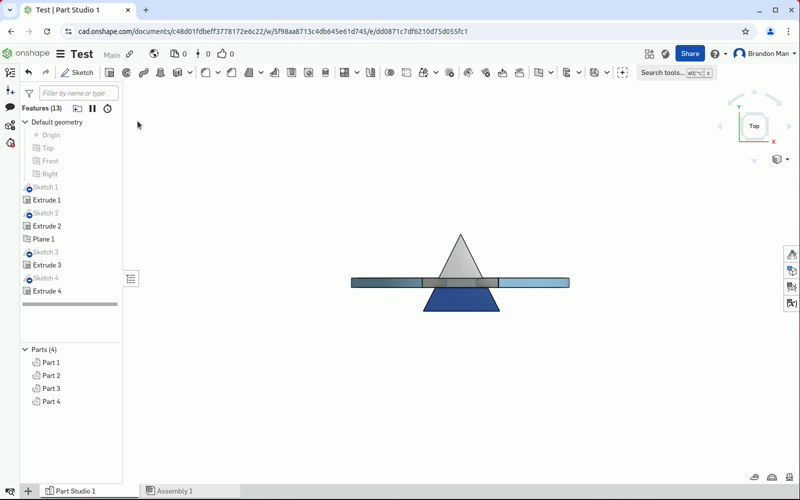
key(shift+h)
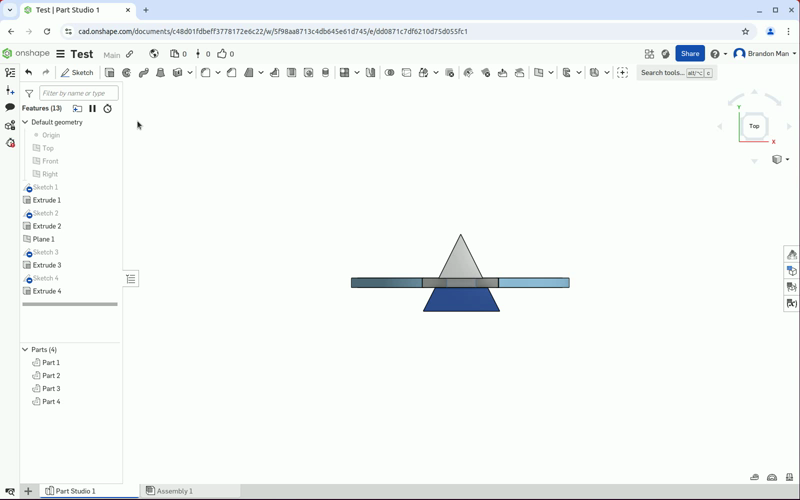
mouse_move(73, 189)
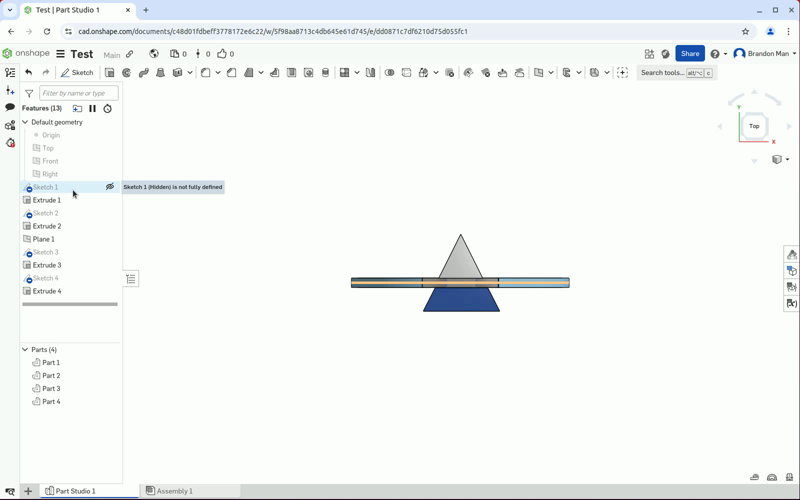
click(73, 189)
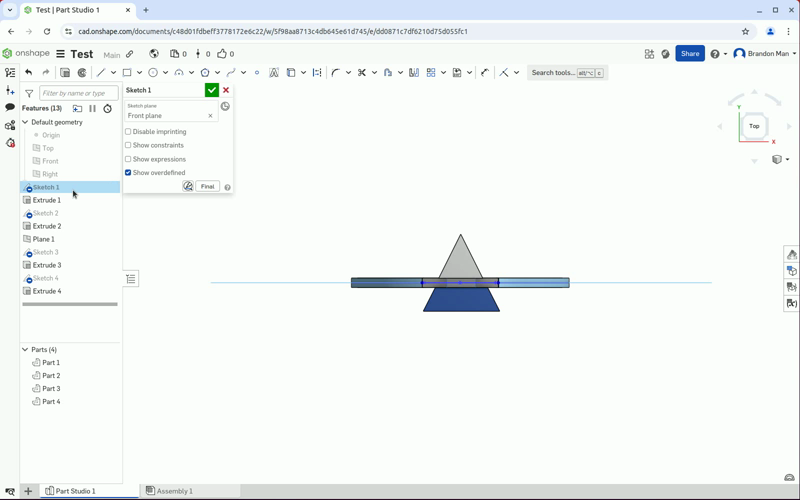
mouse_move(229, 92)
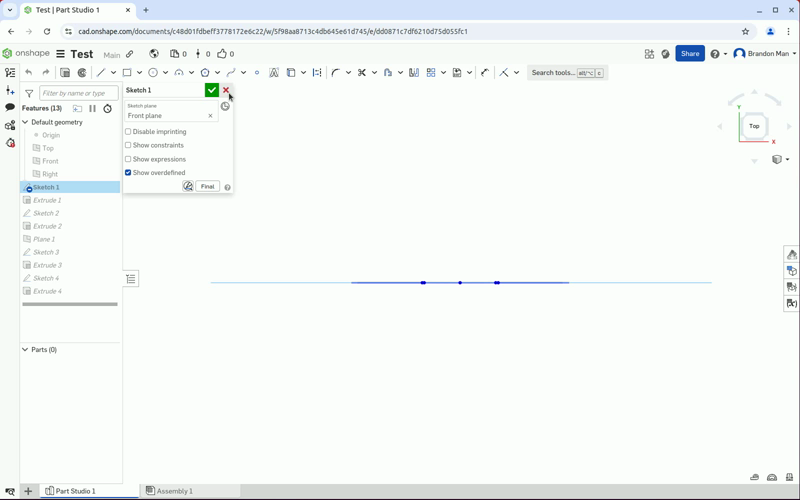
click(229, 92)
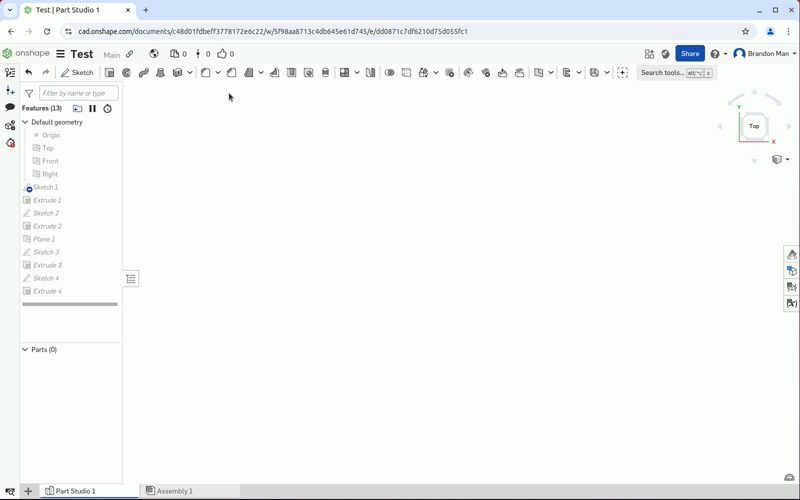
key(shift+s)
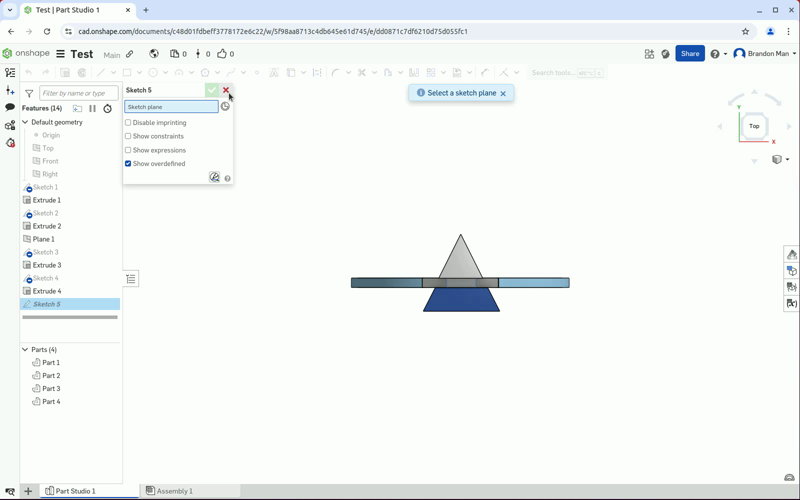
mouse_move(73, 241)
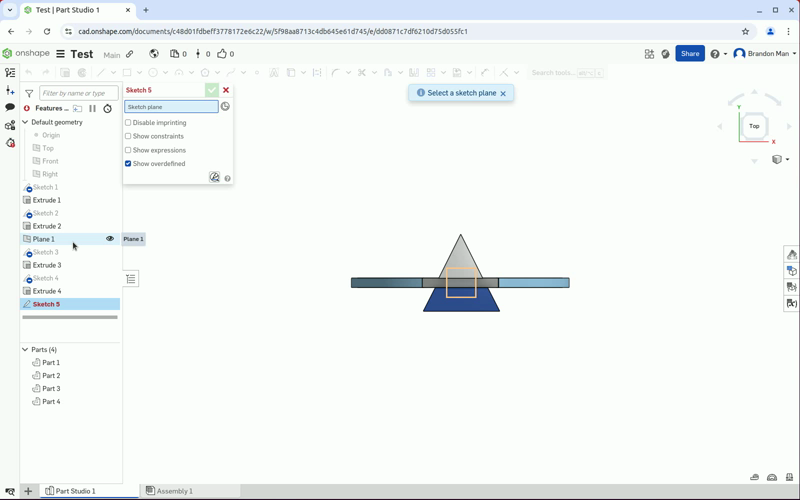
click(73, 241)
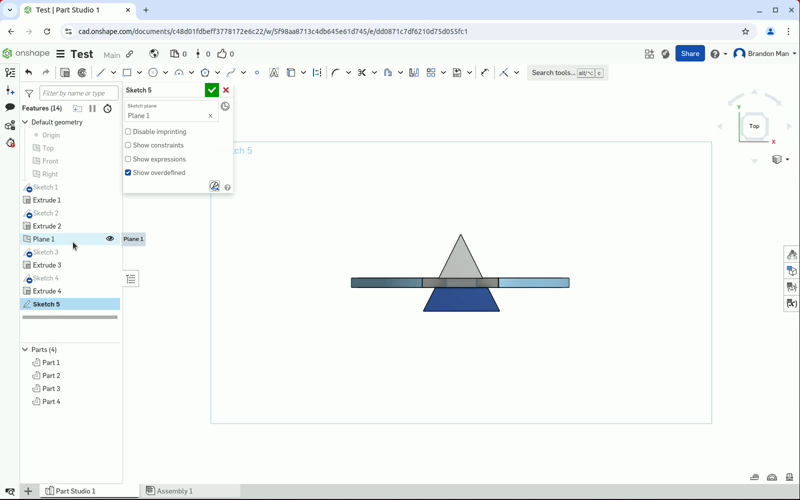
mouse_move(73, 352)
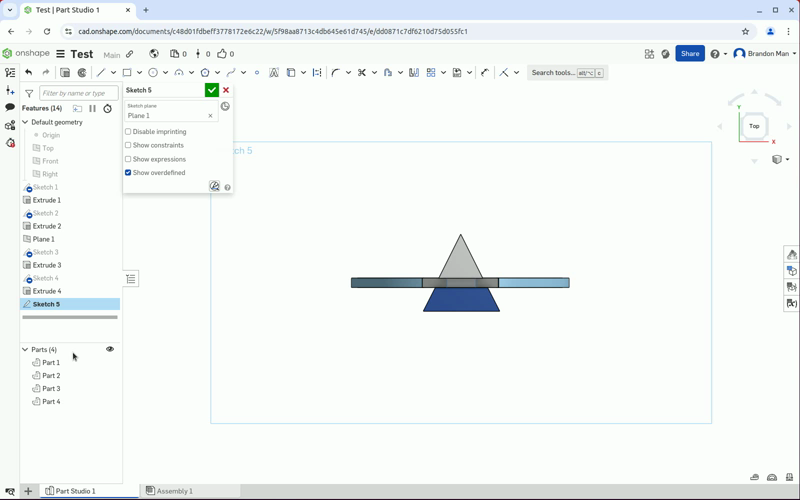
key(y)
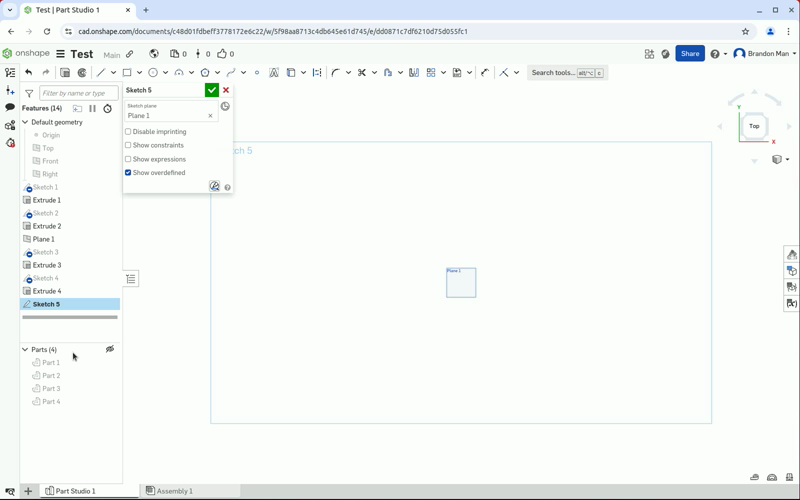
key(l)
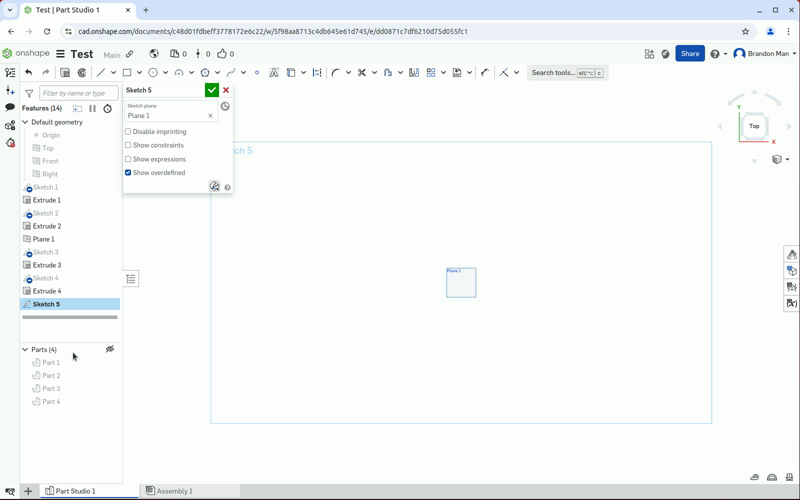
key_down(shift)
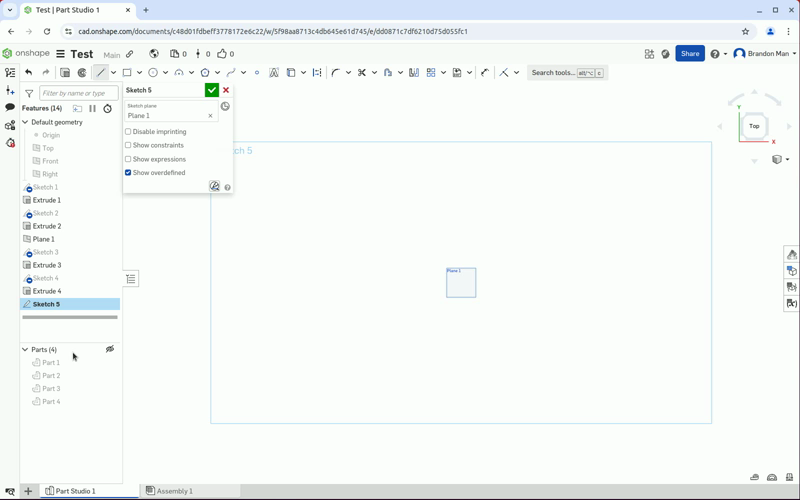
mouse_move(434, 287)
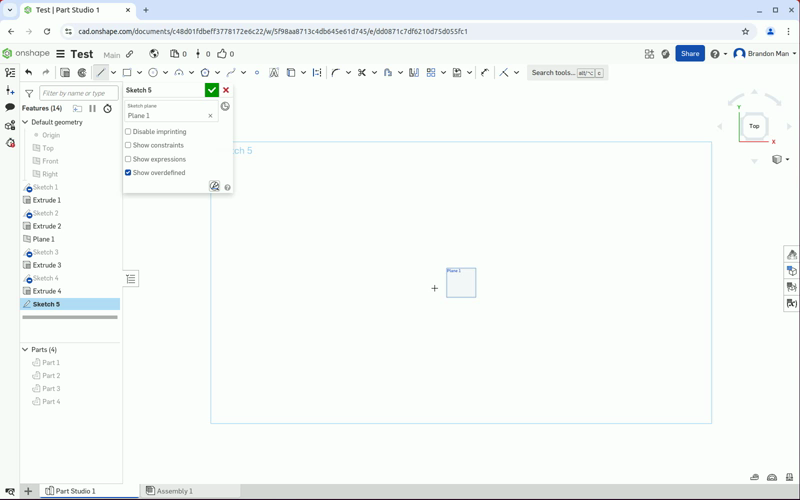
click(434, 287)
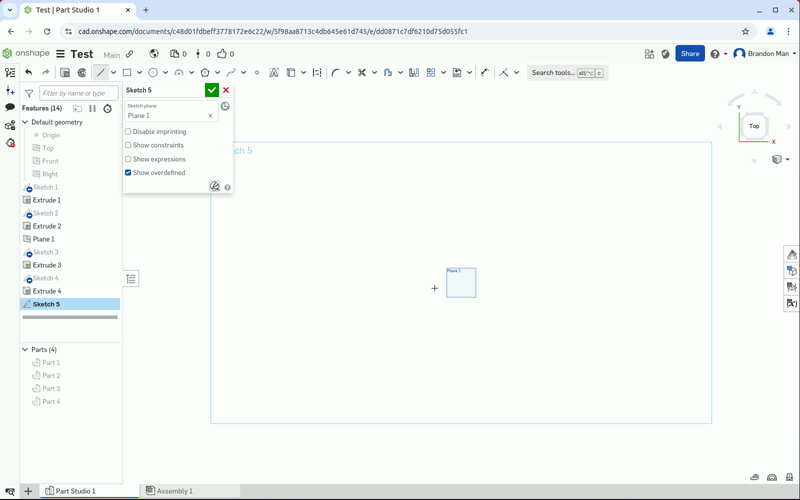
key_up(shift)
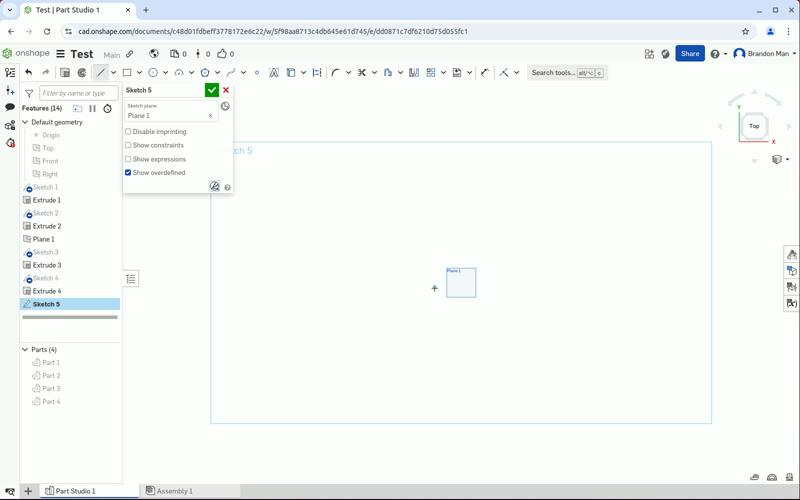
key_down(shift)
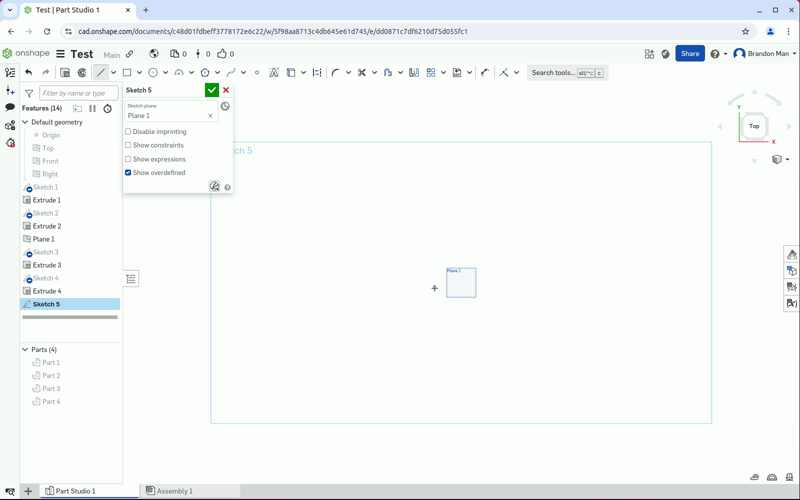
mouse_move(464, 287)
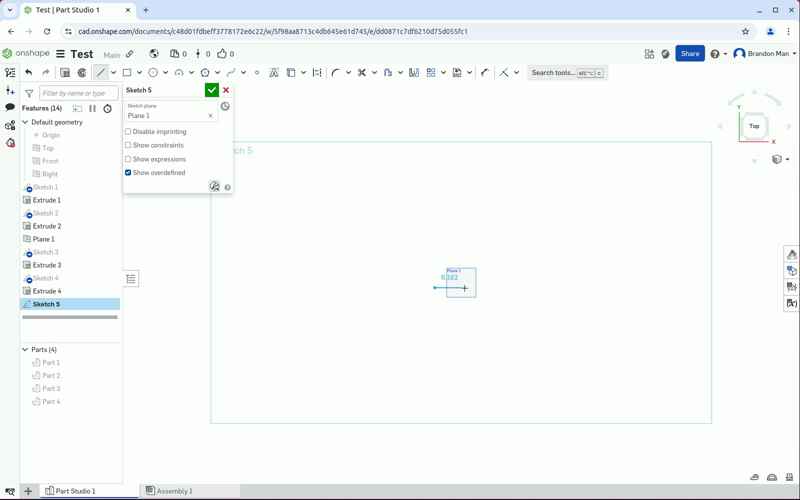
mouse_move(488, 287)
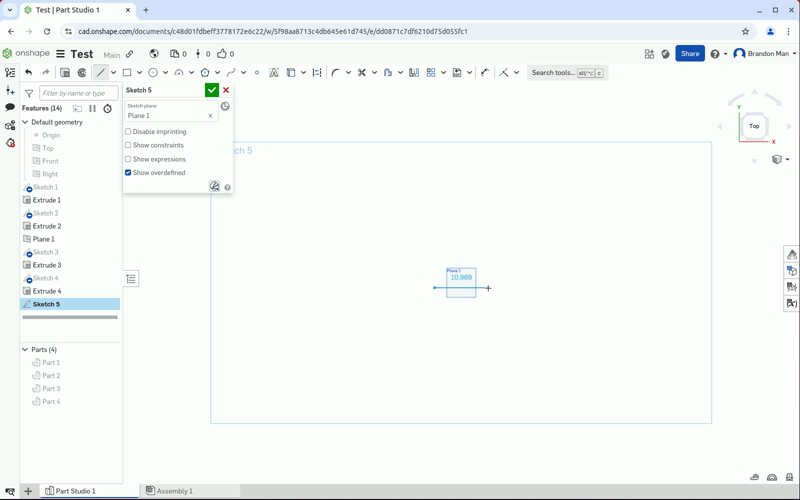
click(488, 287)
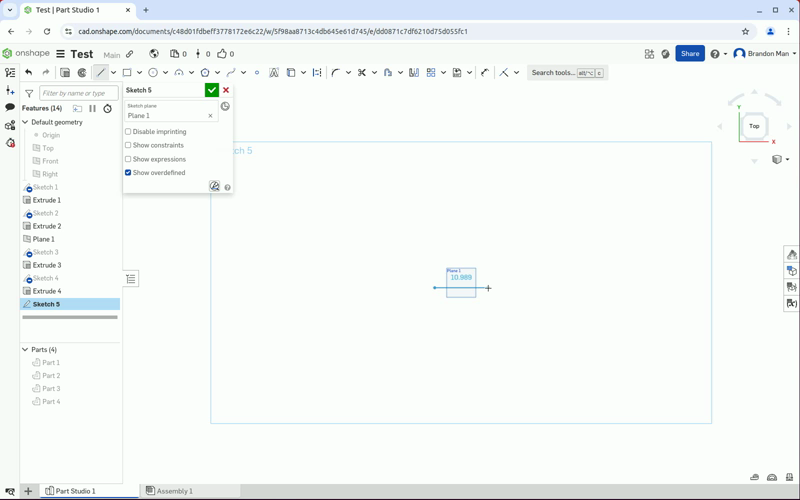
key_up(shift)
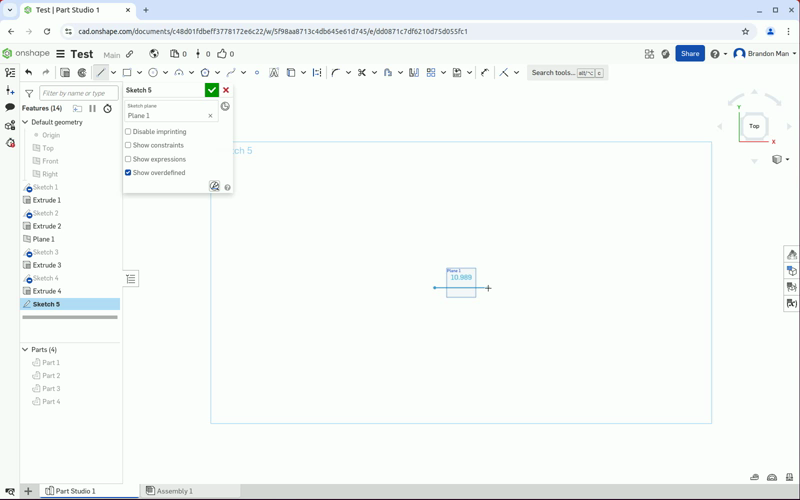
key_down(shift)
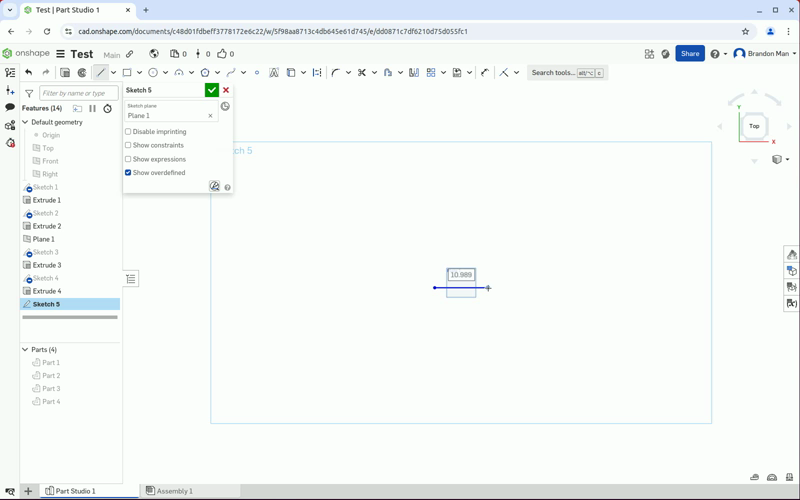
mouse_move(518, 287)
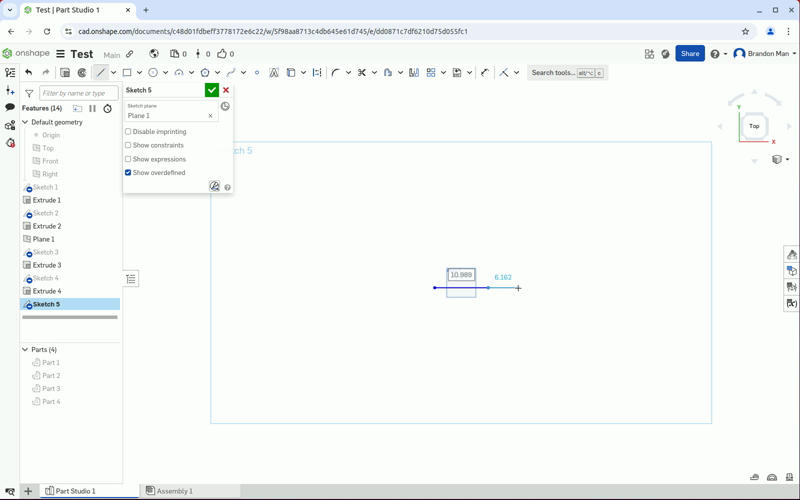
mouse_move(483, 278)
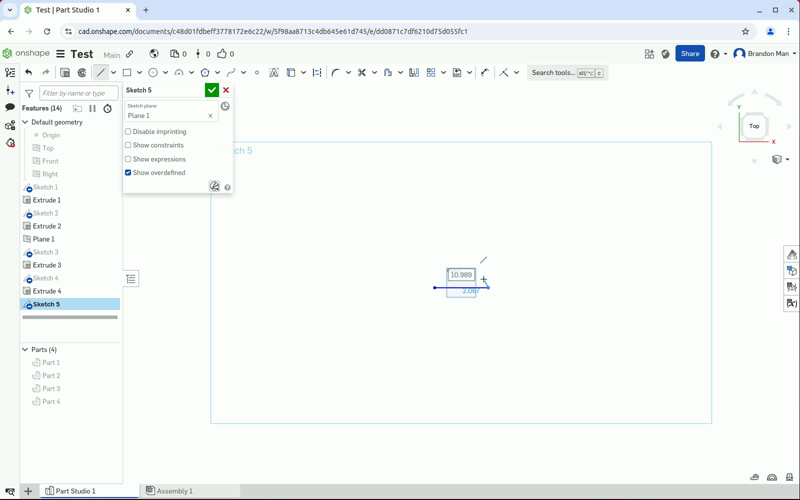
click(483, 278)
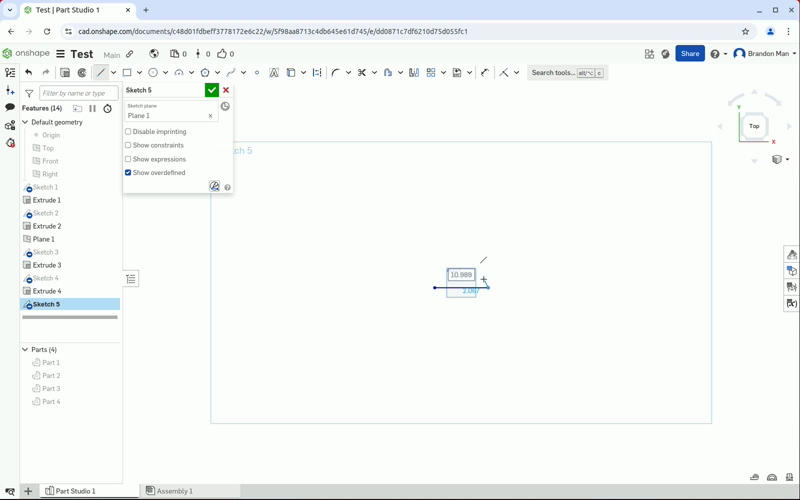
key_up(shift)
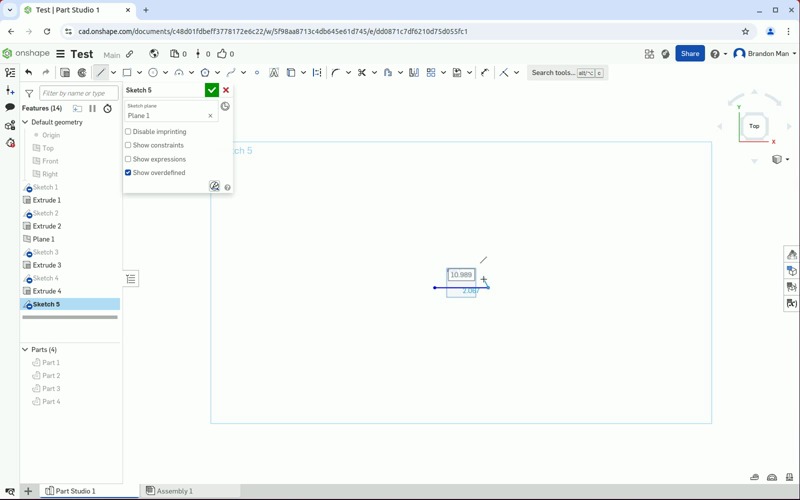
key_down(shift)
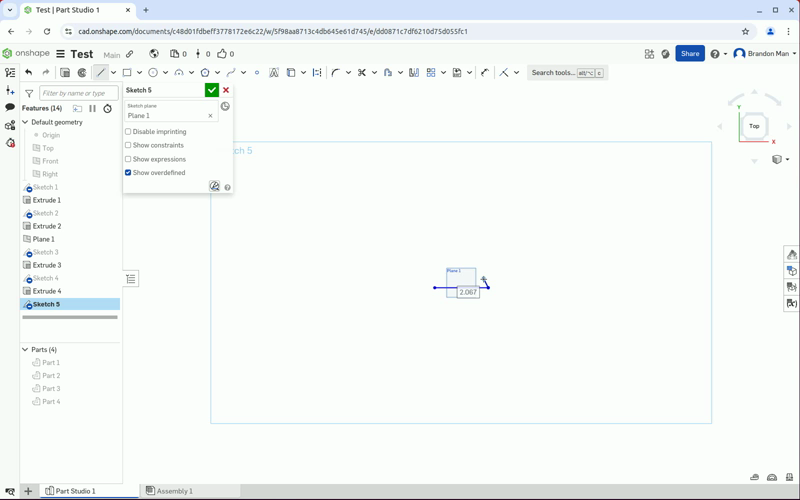
mouse_move(513, 278)
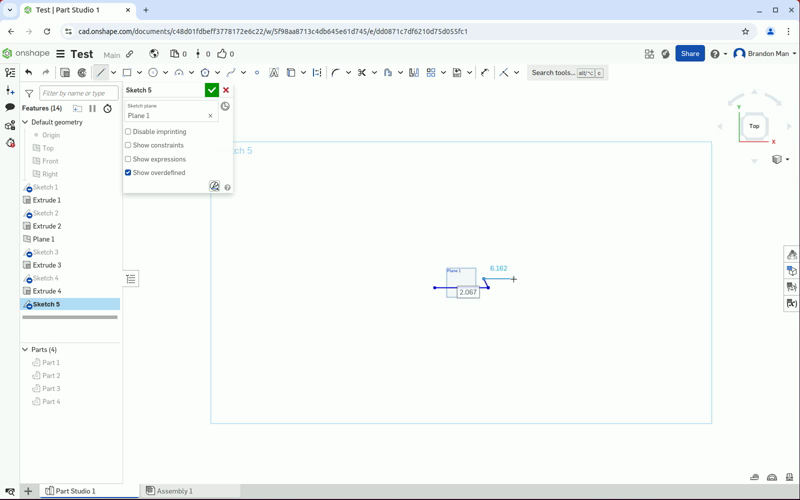
mouse_move(439, 278)
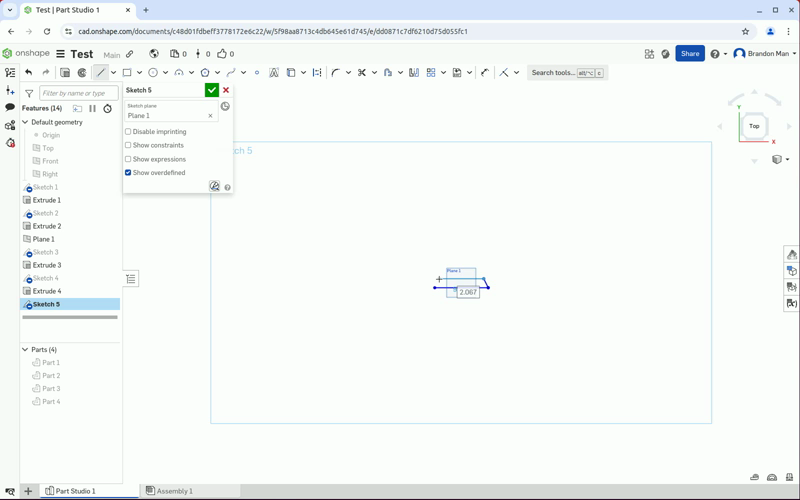
click(439, 278)
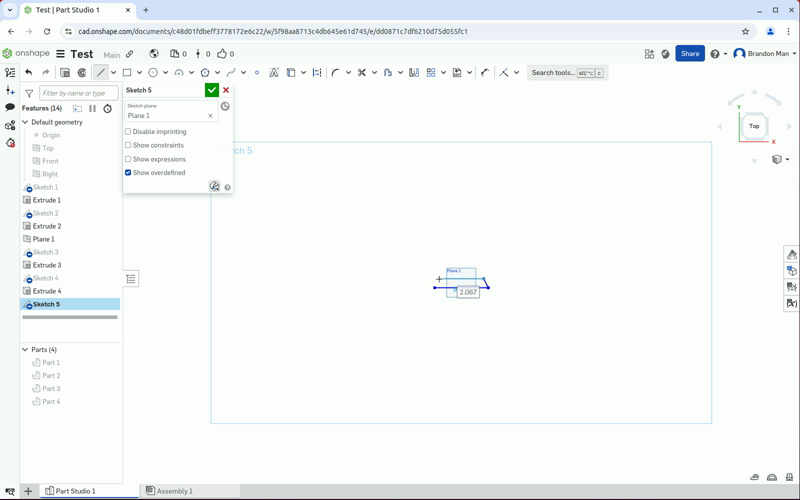
key_up(shift)
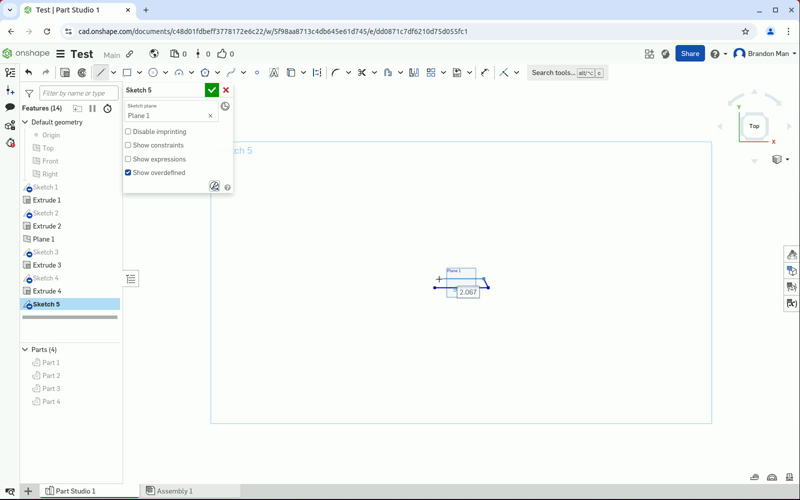
mouse_move(469, 278)
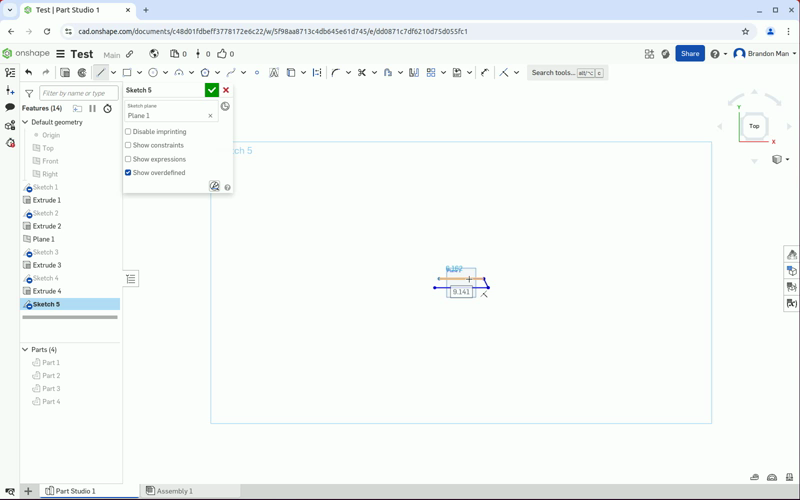
key_down(shift)
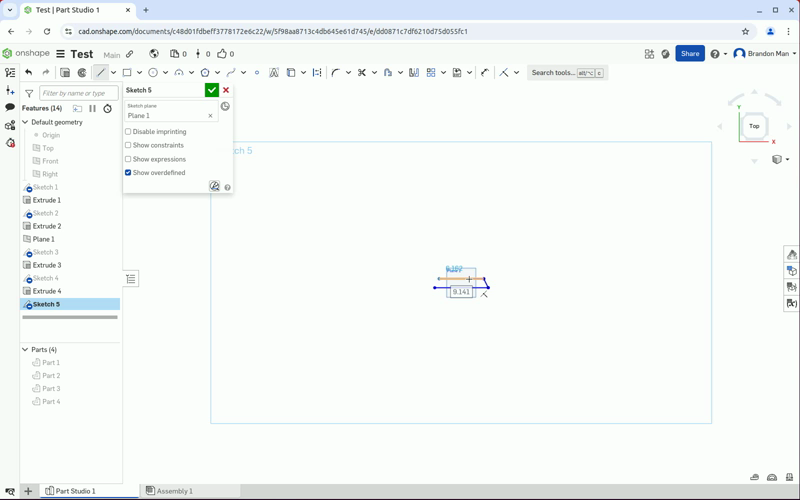
mouse_move(434, 287)
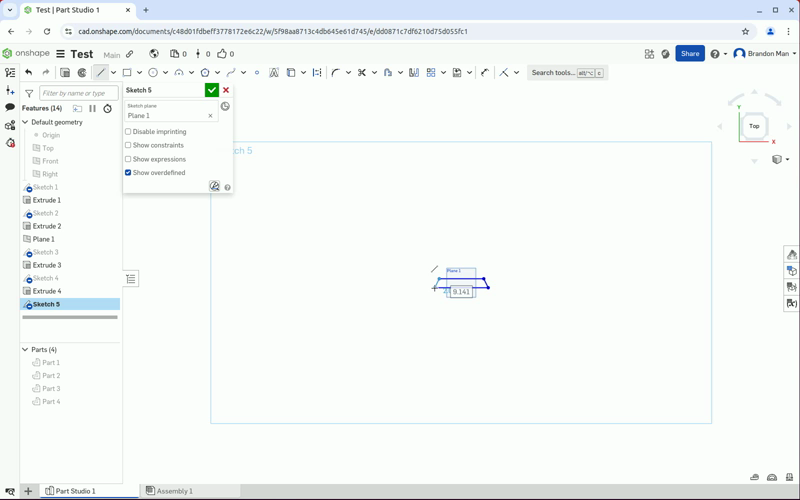
key_up(shift)
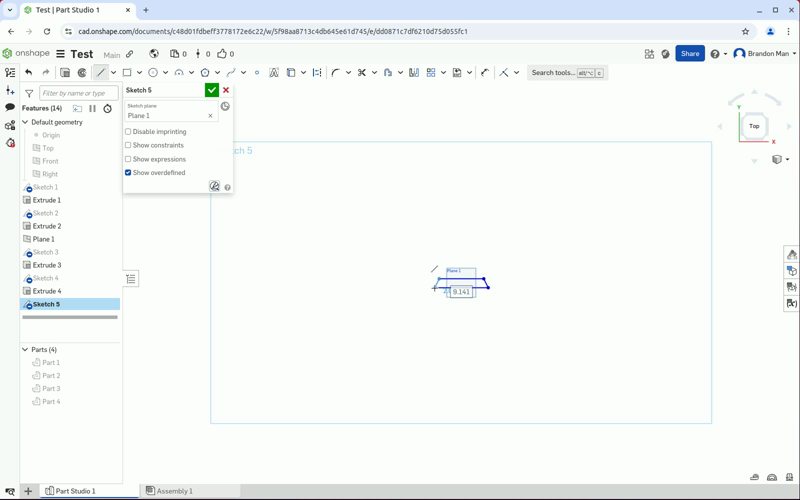
click(434, 287)
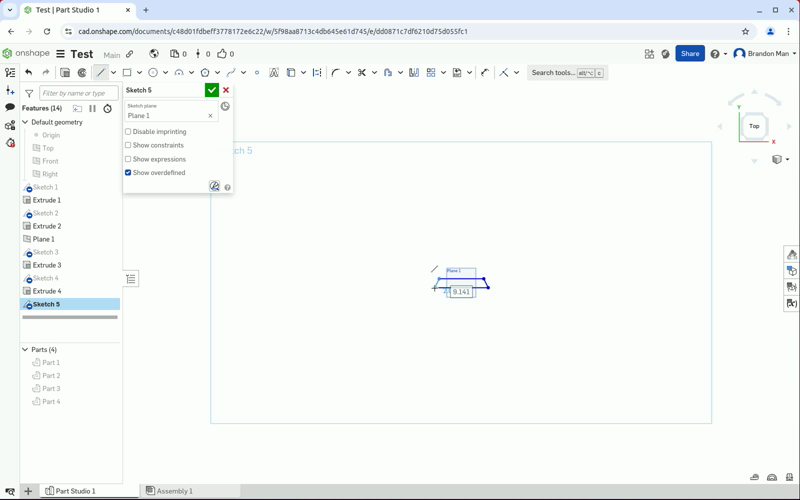
key(esc)
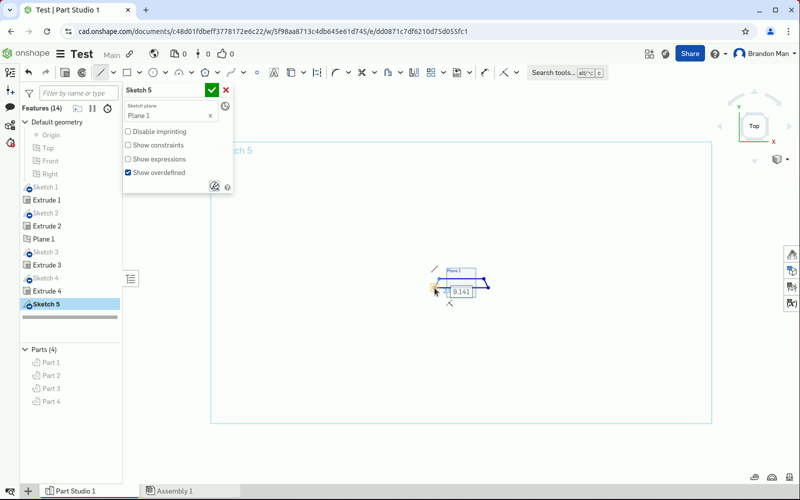
mouse_move(441, 286)
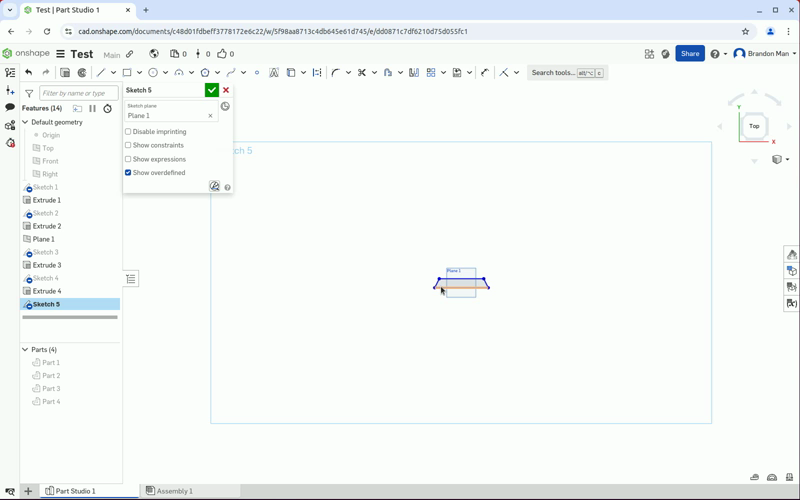
scroll(6)
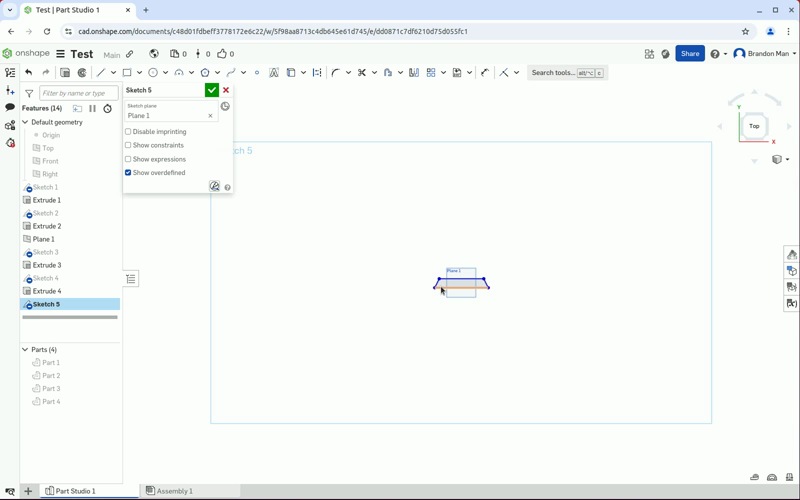
scroll(6)
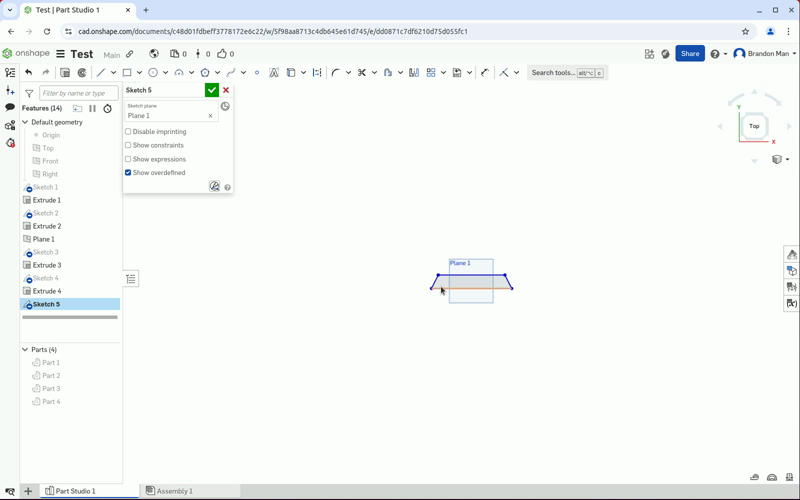
scroll(6)
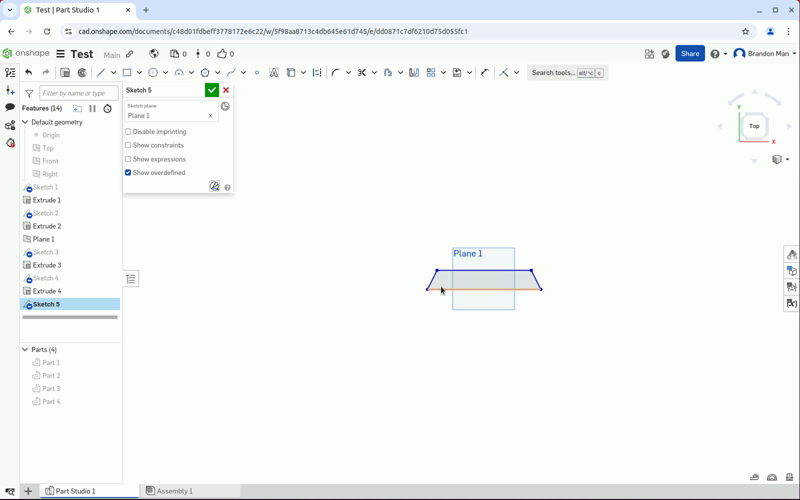
scroll(6)
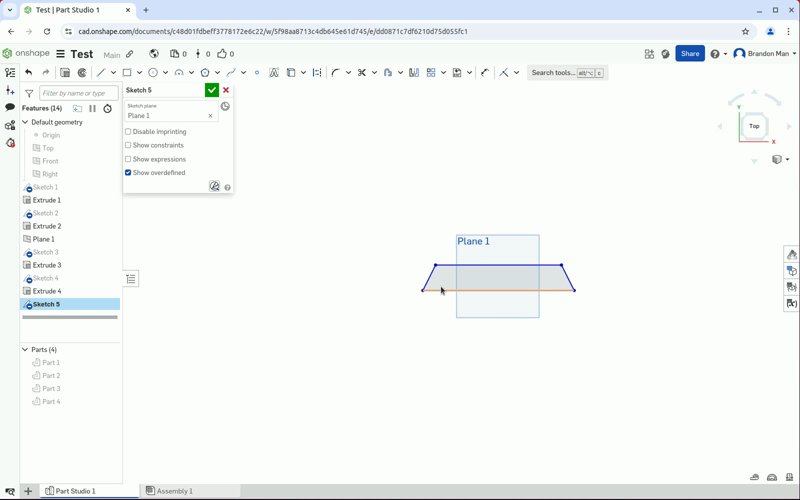
scroll(6)
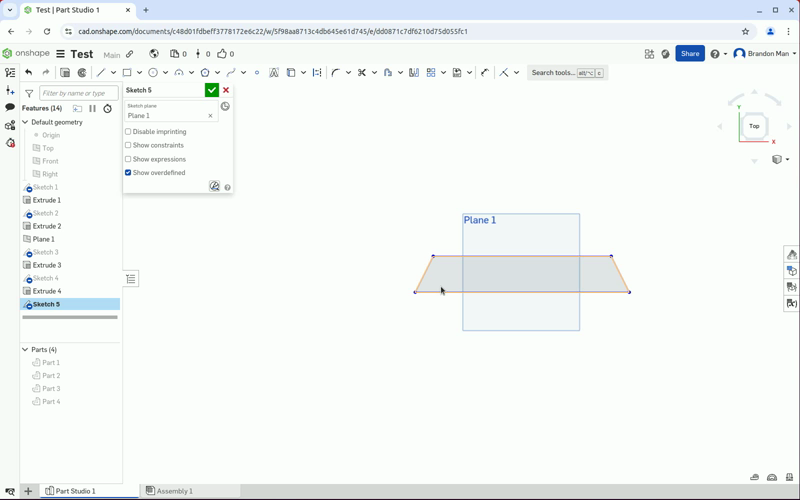
scroll(6)
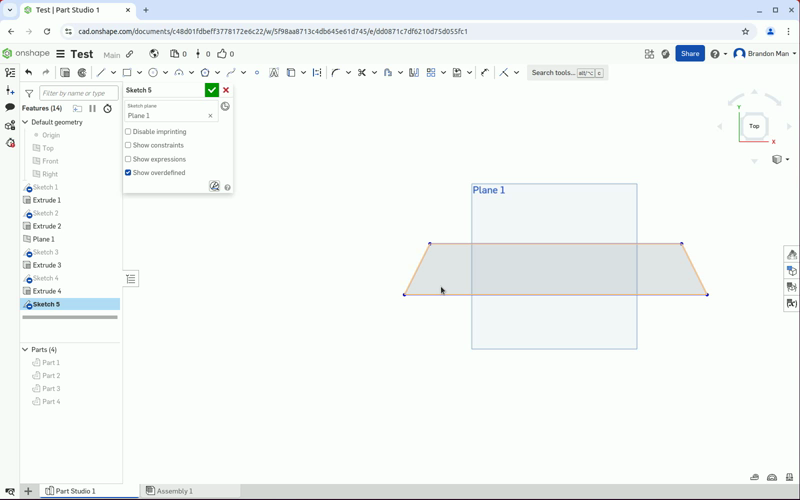
scroll(6)
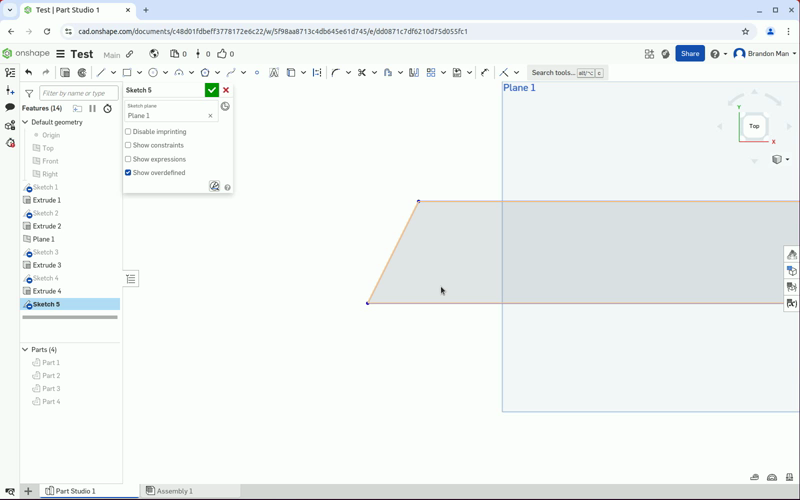
click(441, 286)
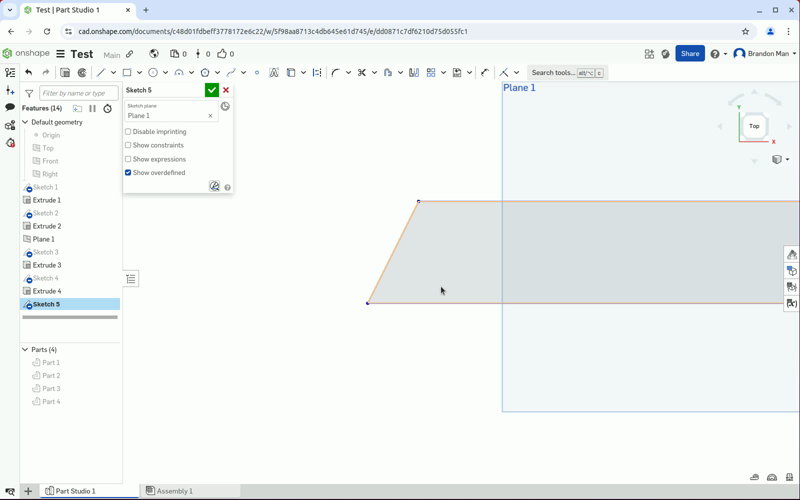
scroll(-6)
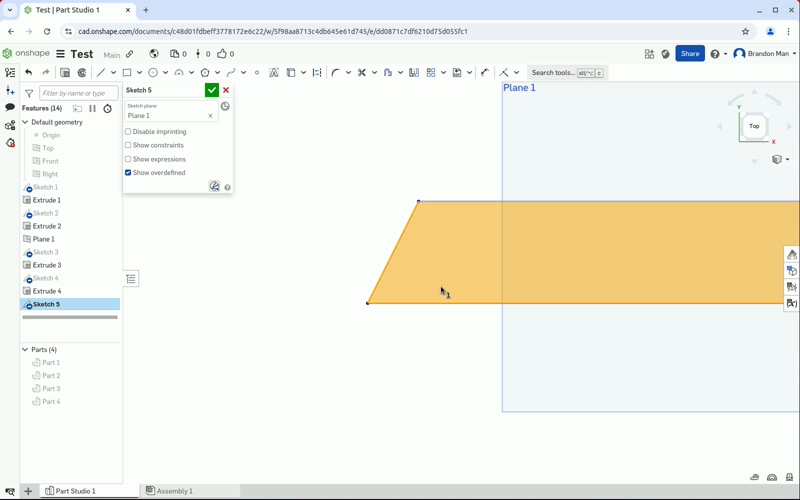
scroll(-6)
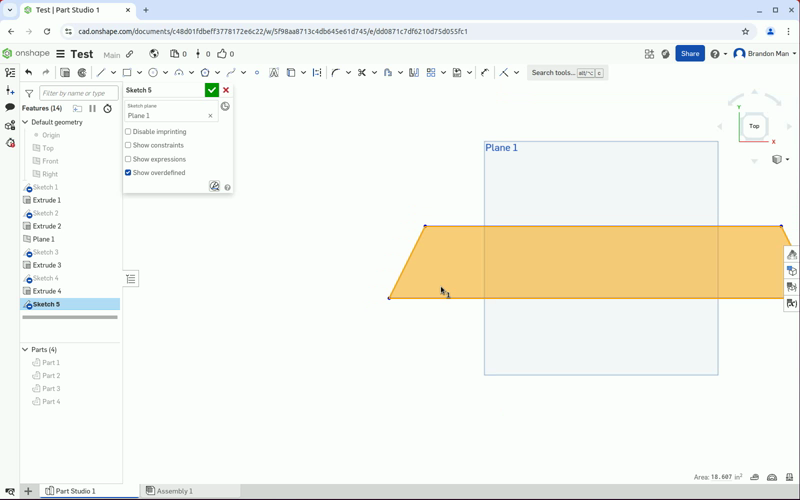
scroll(-6)
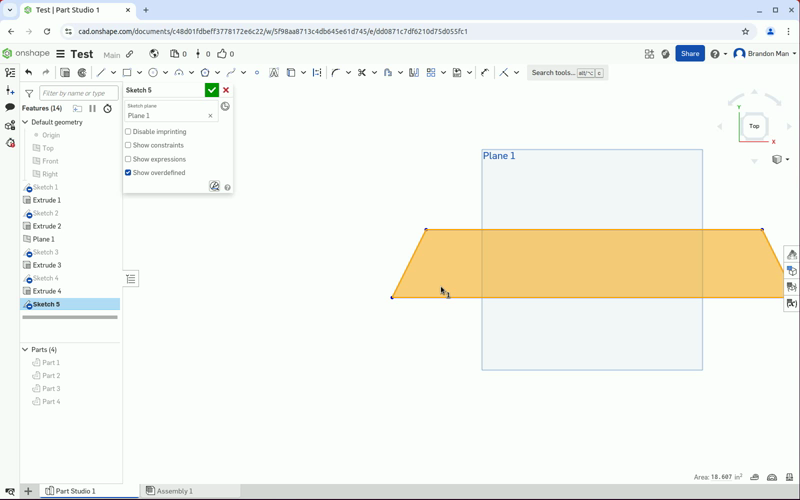
scroll(-6)
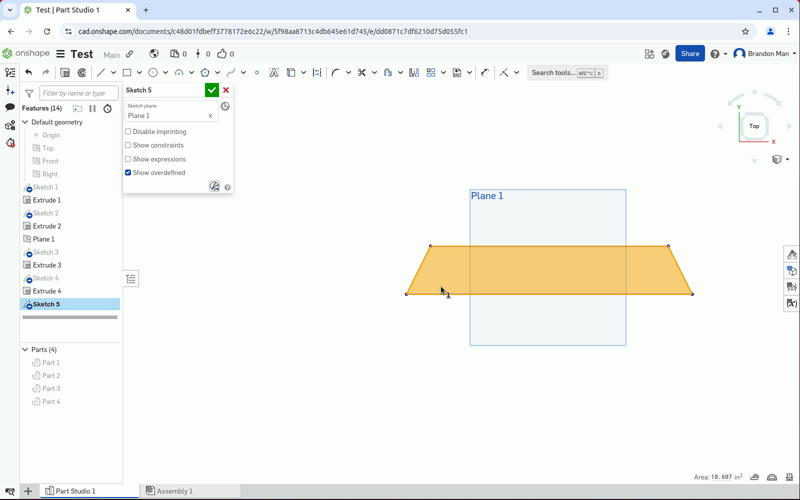
scroll(-6)
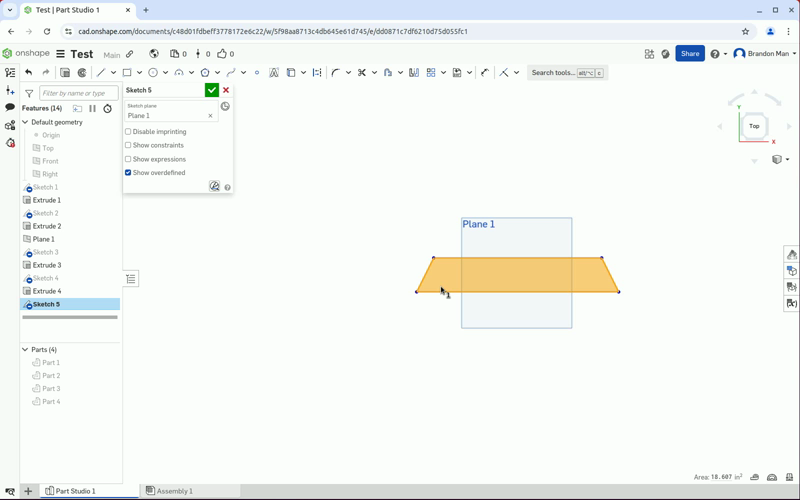
scroll(-6)
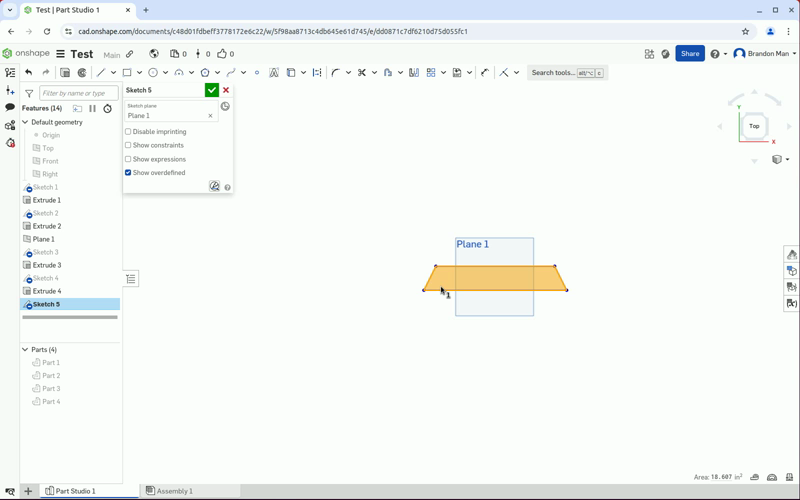
scroll(-6)
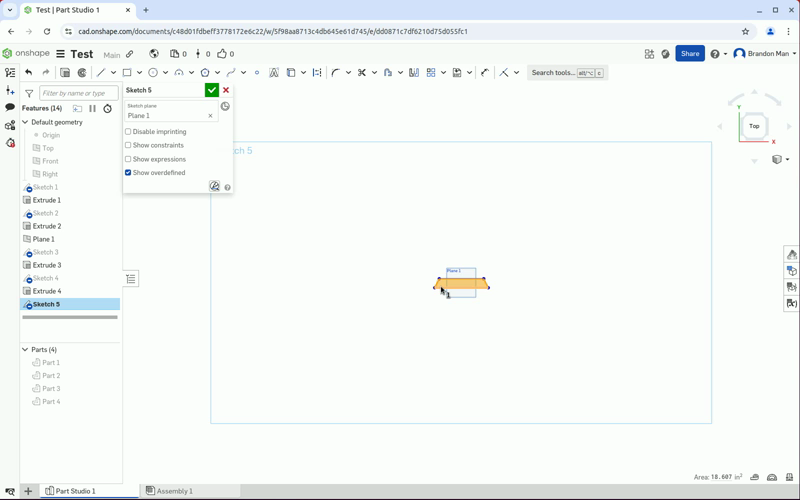
mouse_move(73, 352)
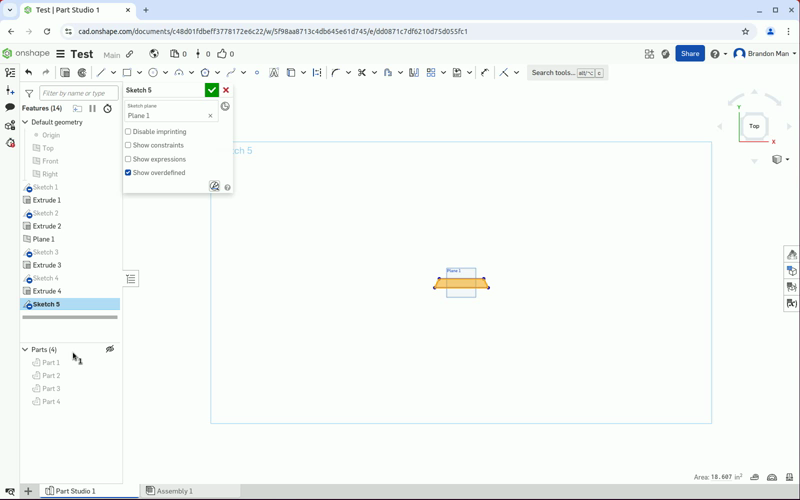
key(shift+y)
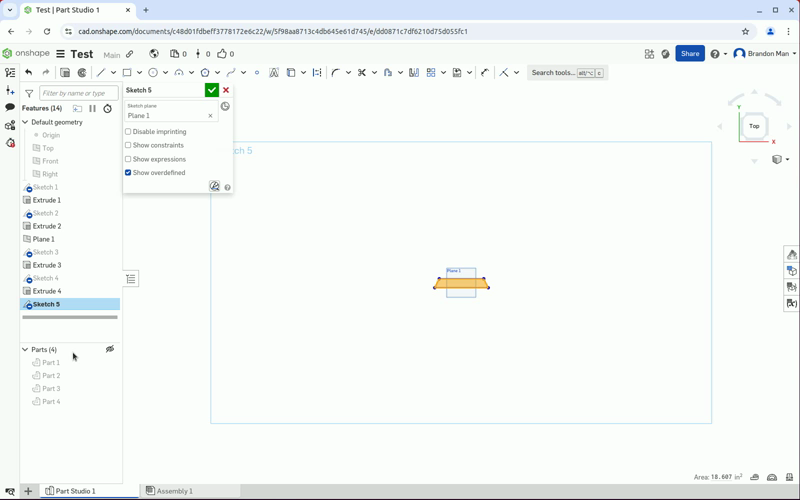
key(shift+e)
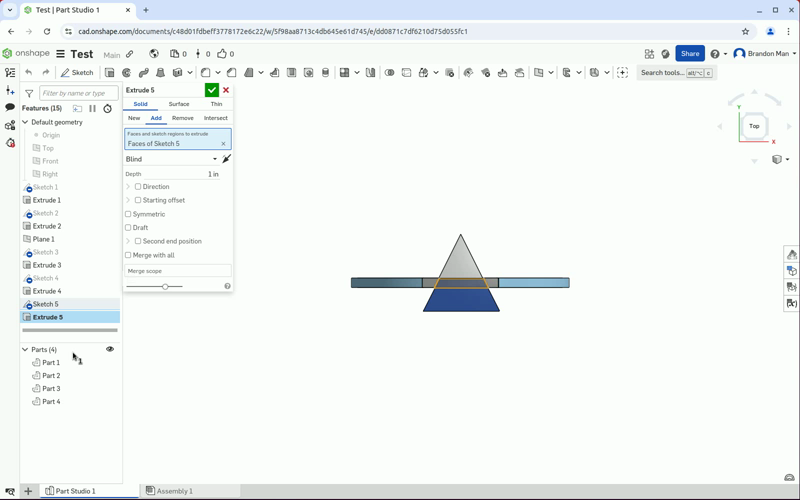
mouse_move(143, 106)
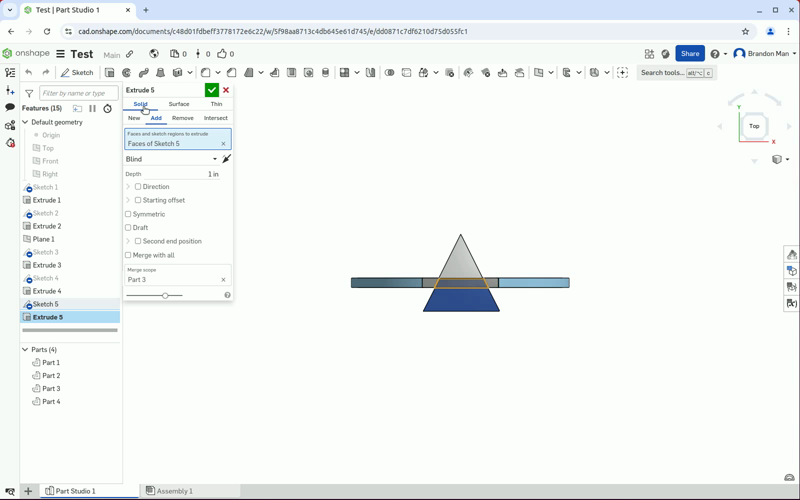
click(143, 106)
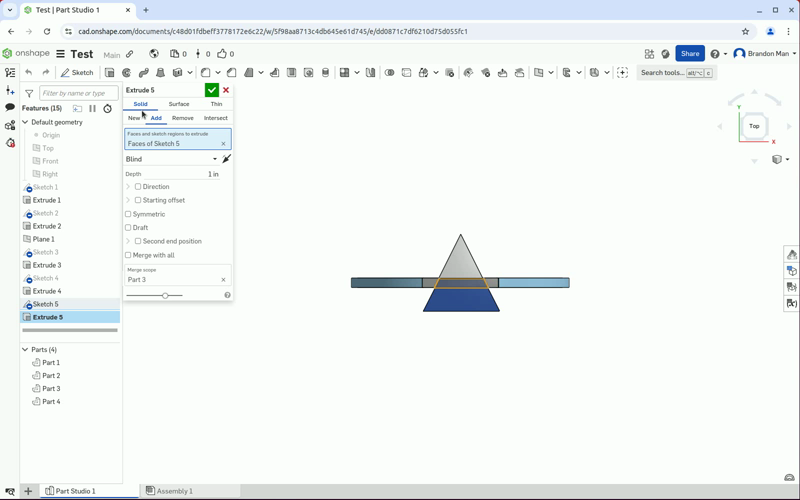
mouse_move(137, 120)
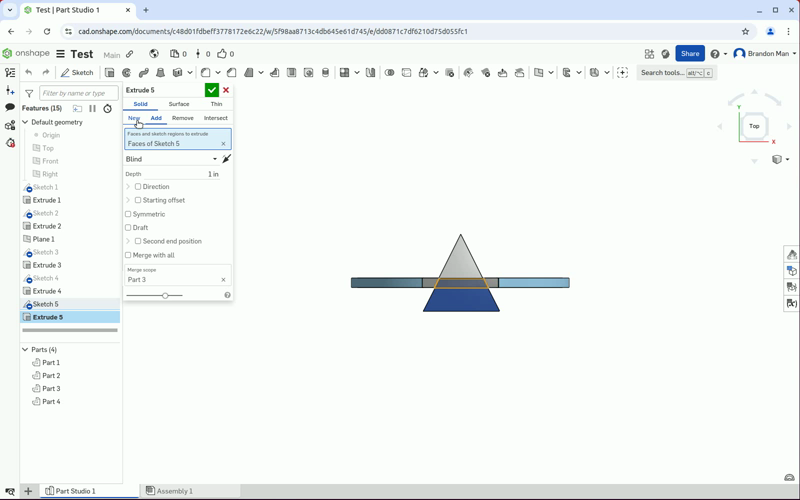
click(137, 120)
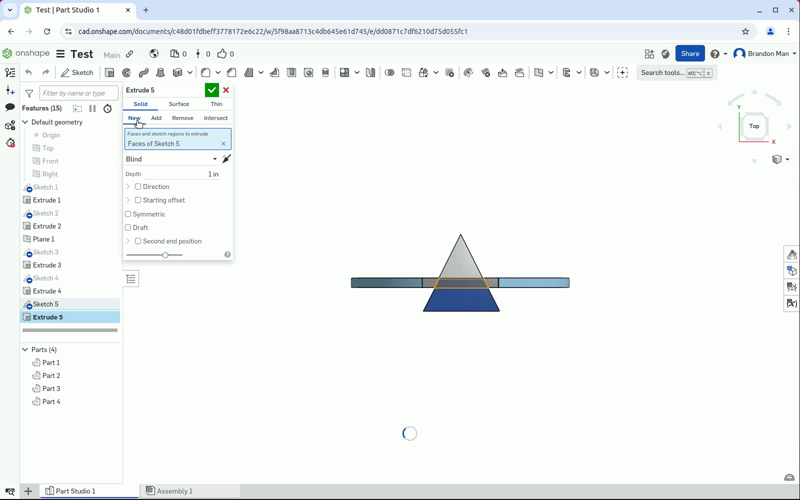
key(tab, 4)
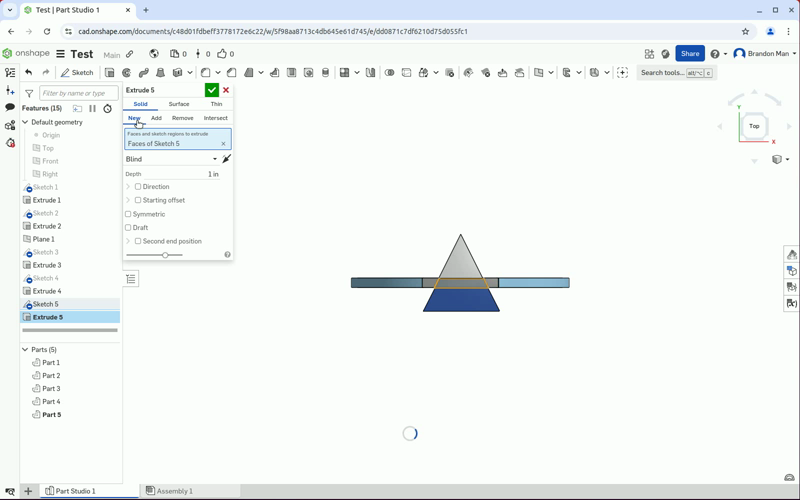
text(1.926)
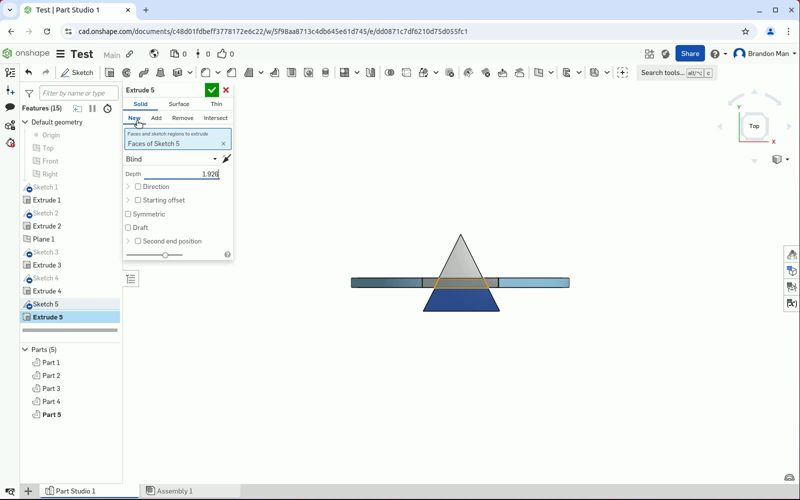
key(enter)
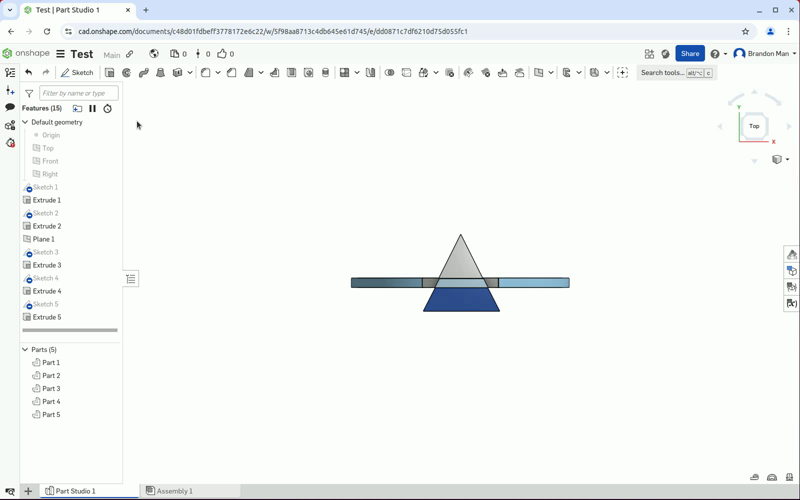
key(shift+h)
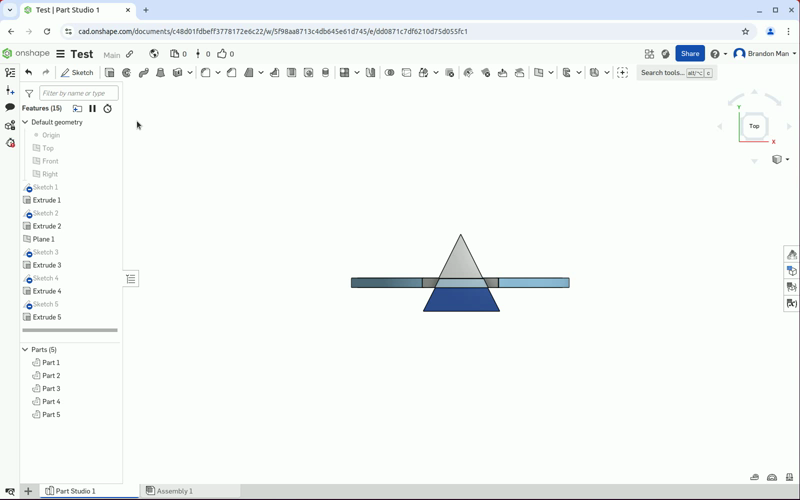
key(shift+h)
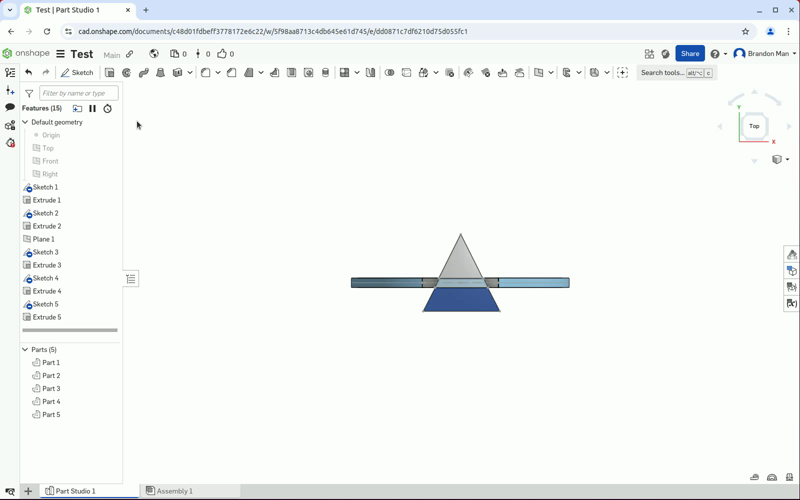
key(shift+7)
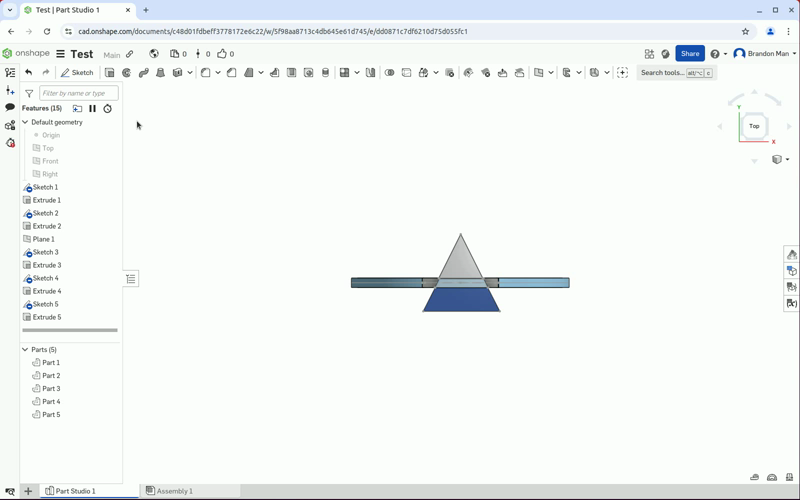
key(up, 3)
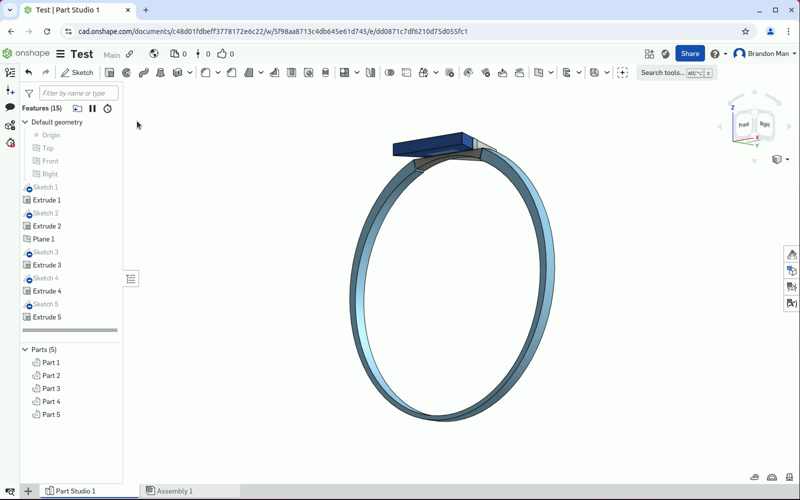
key(left, 3)
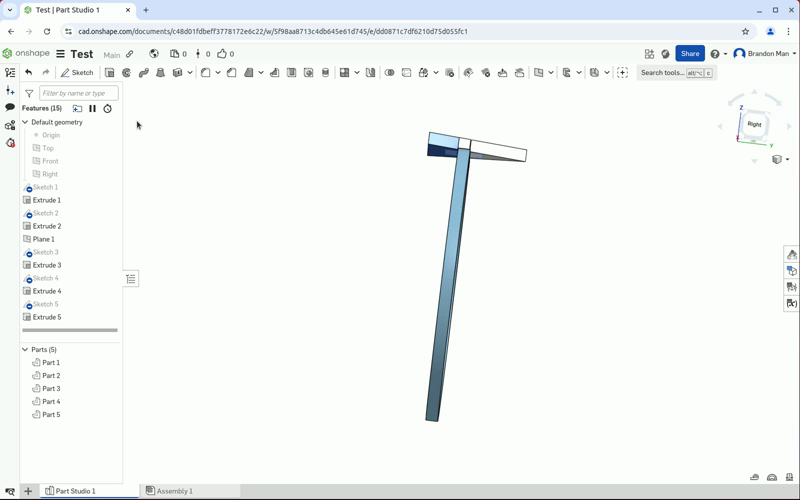
key(right, 3)
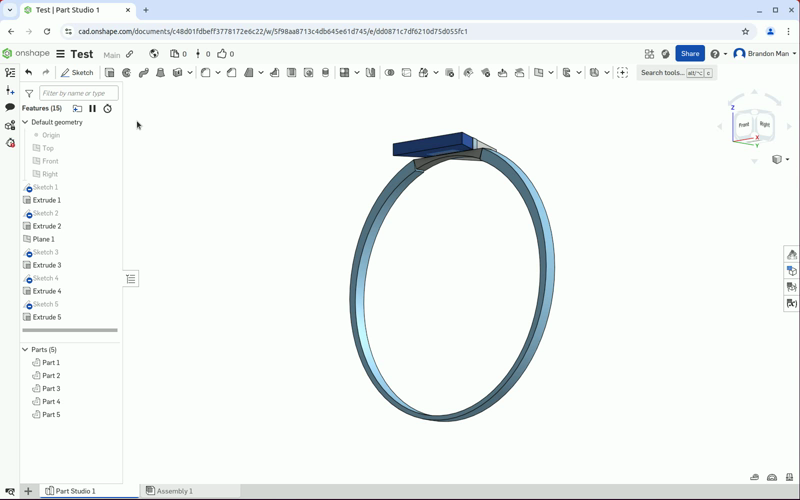
key(down, 3)
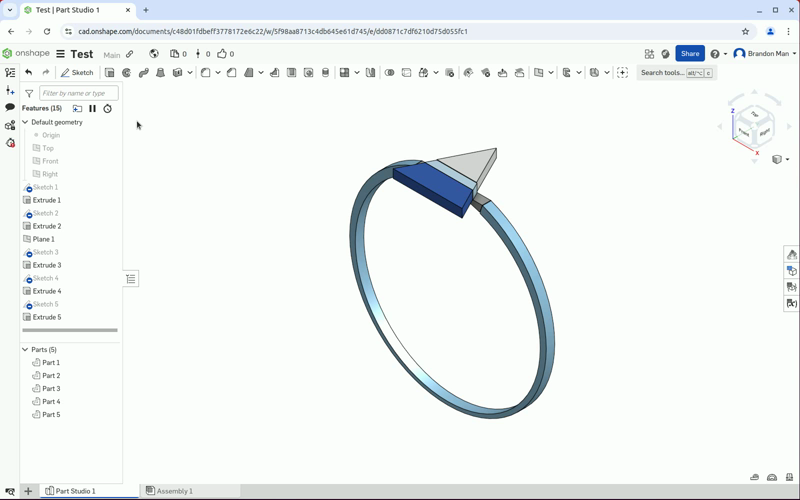
mouse_move(73, 189)
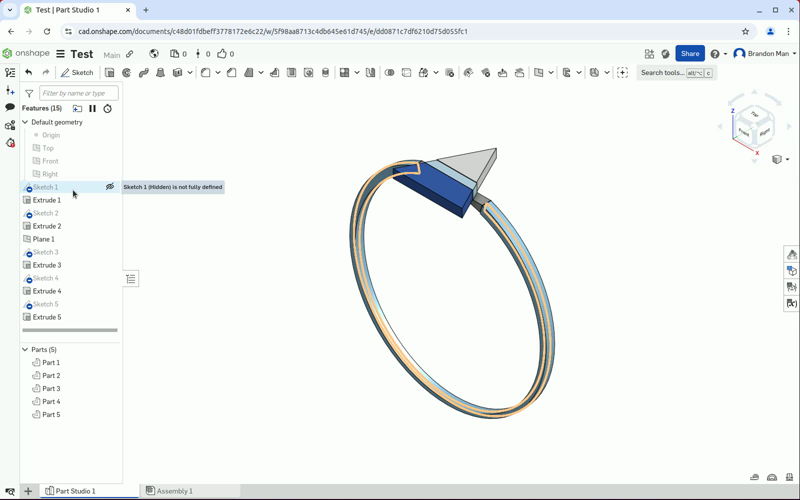
click(73, 189)